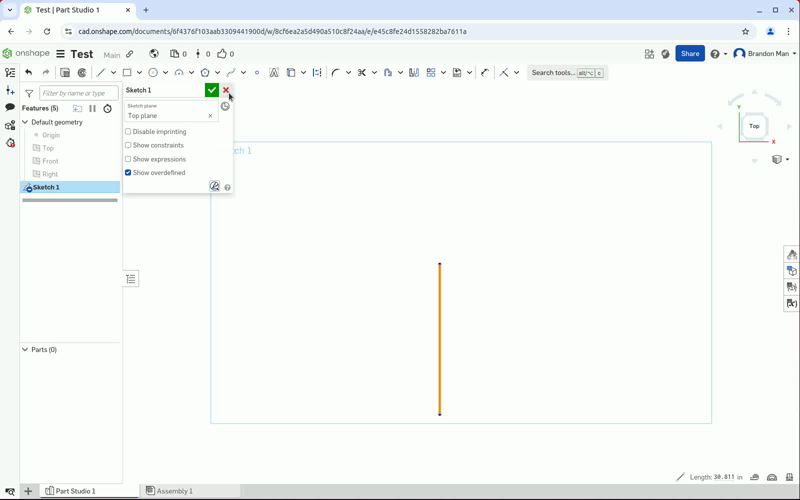
key(shift+h)
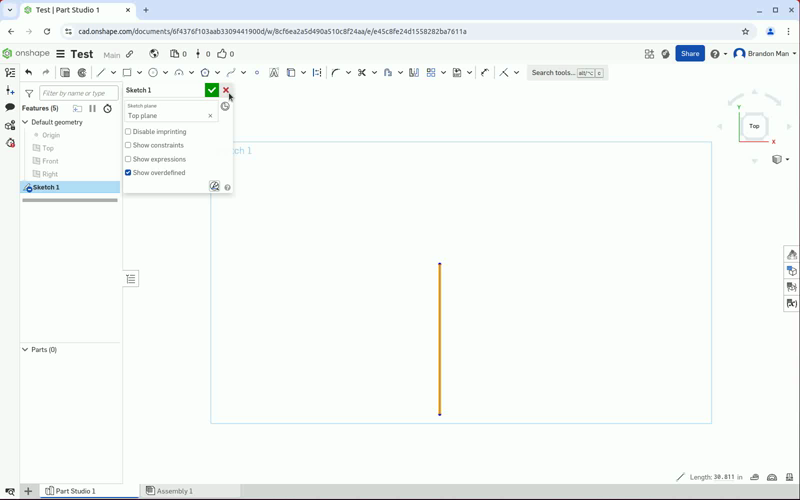
key(shift+s)
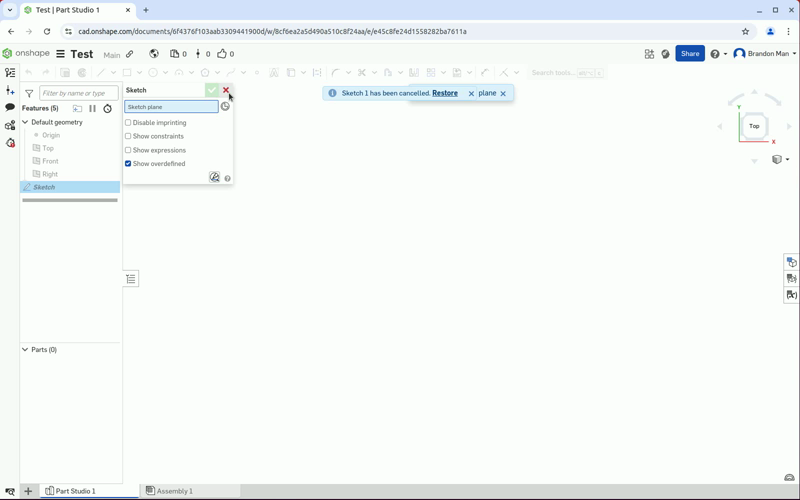
mouse_move(73, 150)
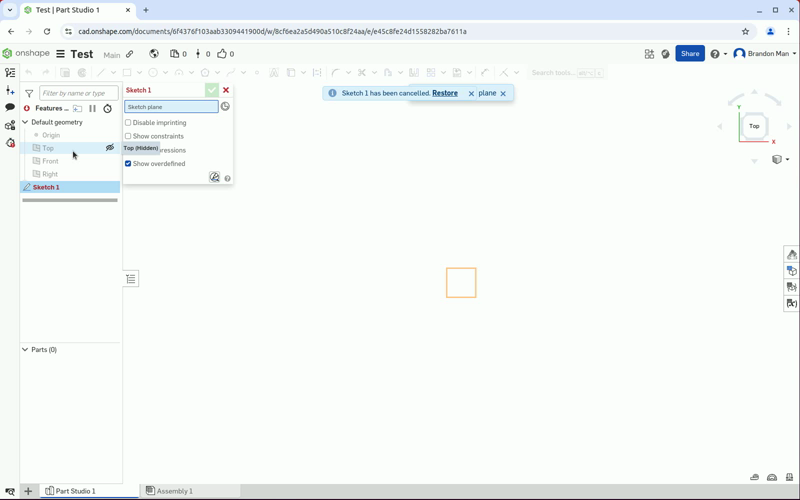
click(73, 150)
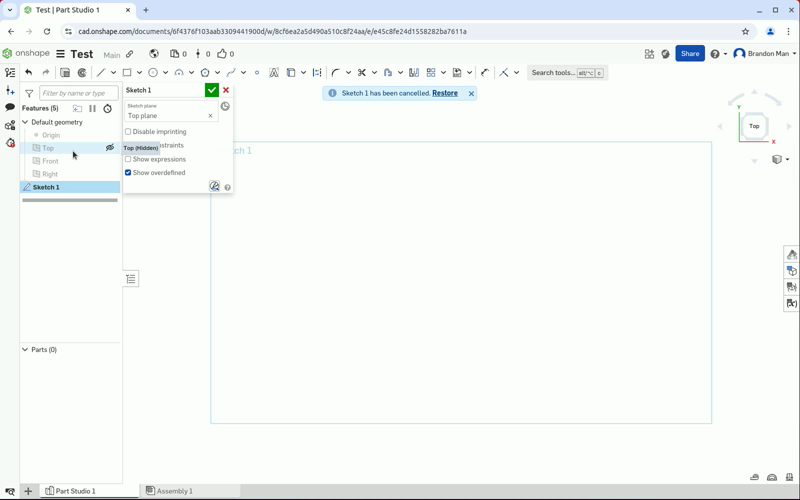
mouse_move(73, 352)
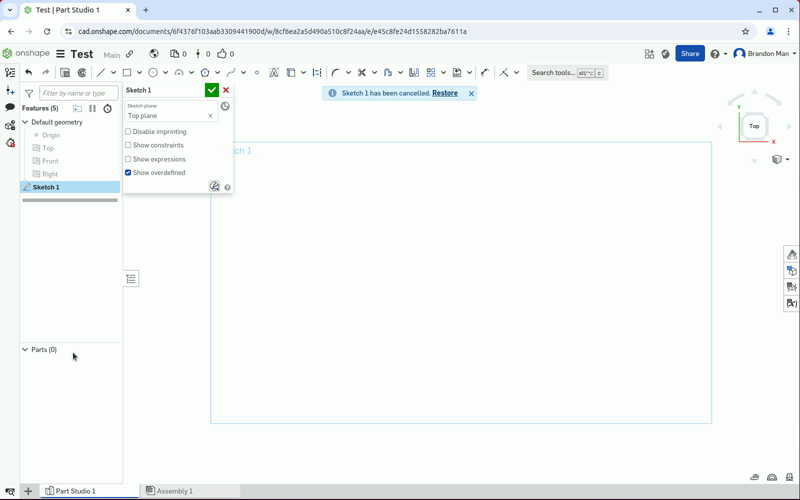
key(y)
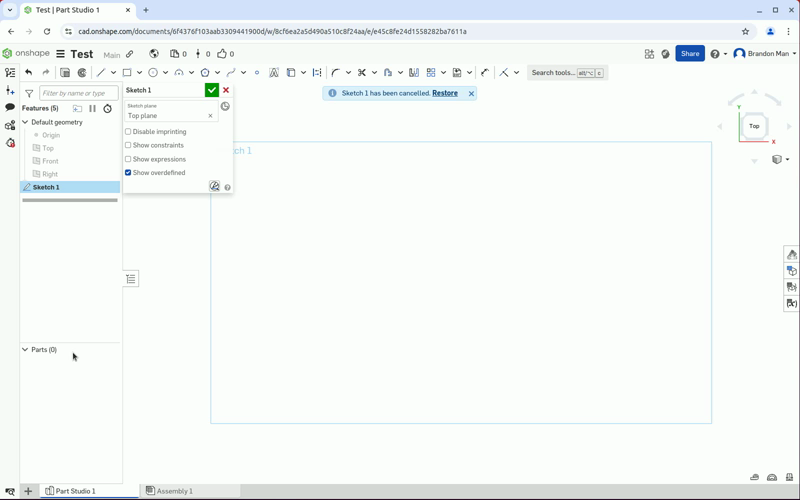
key(l)
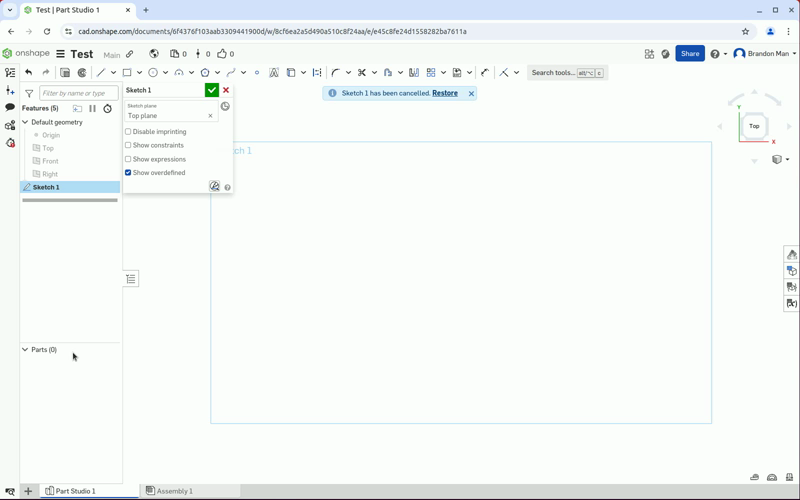
key_down(shift)
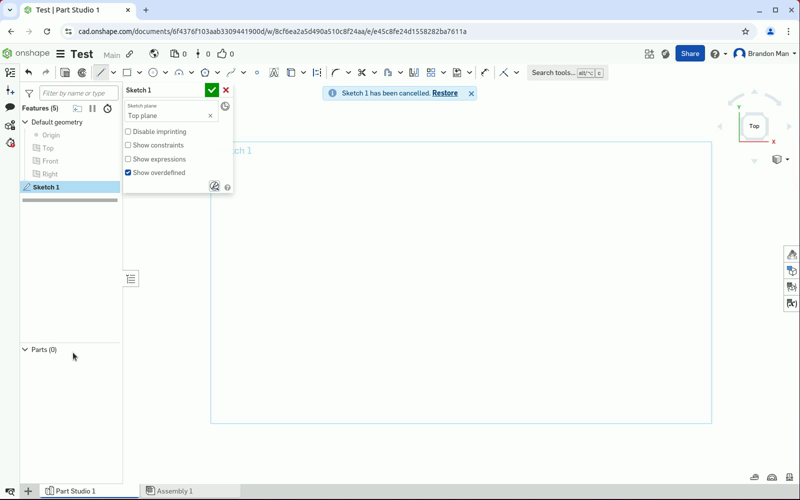
mouse_move(441, 234)
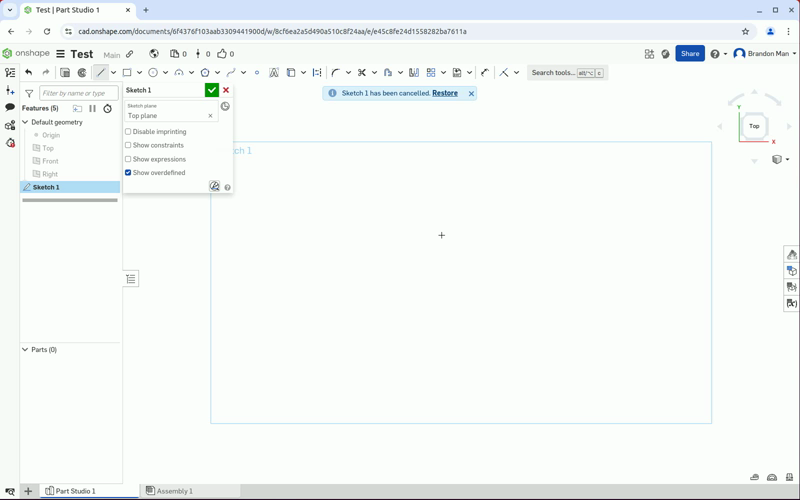
click(441, 234)
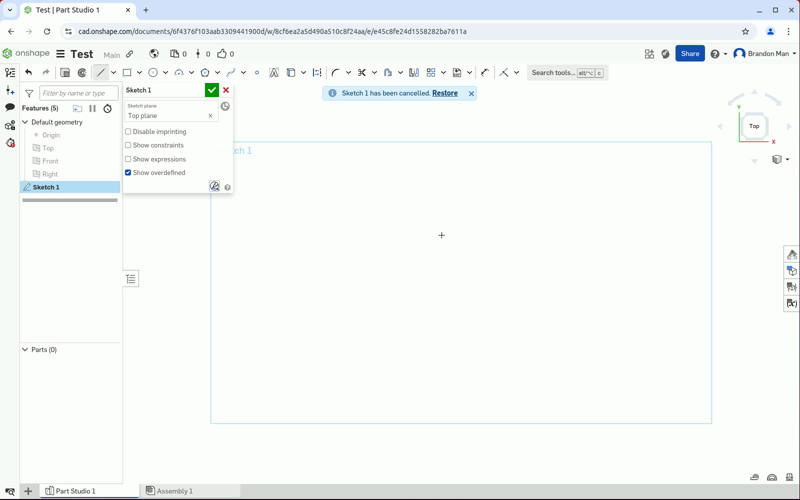
key_up(shift)
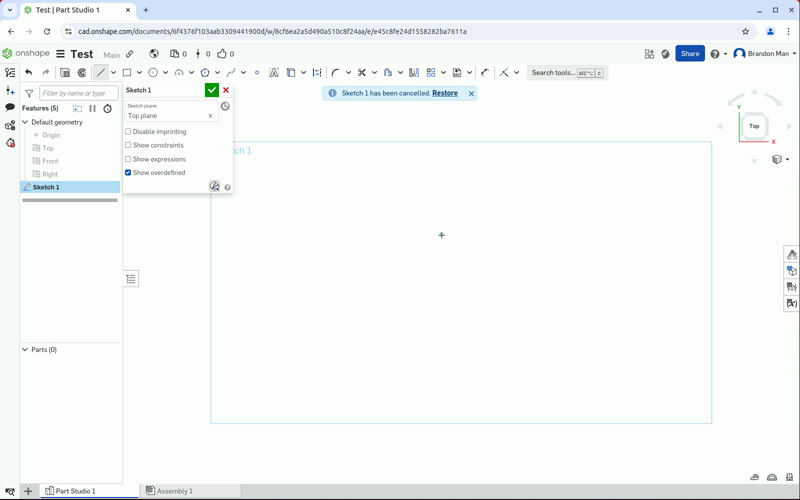
key_down(shift)
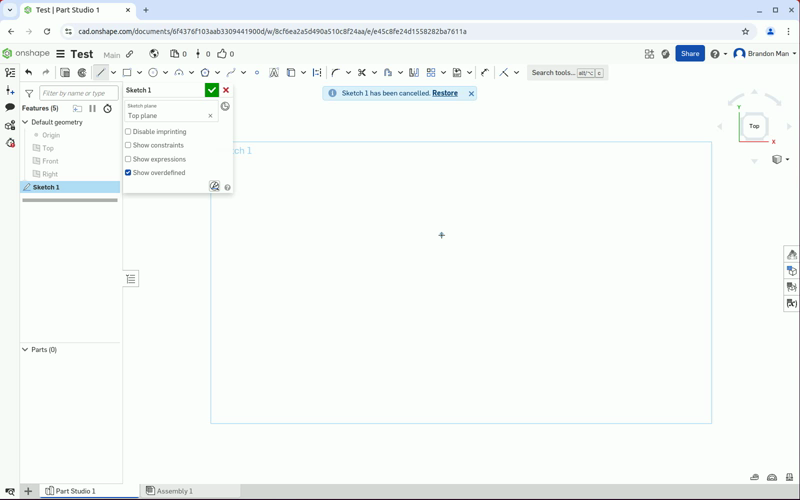
mouse_move(471, 234)
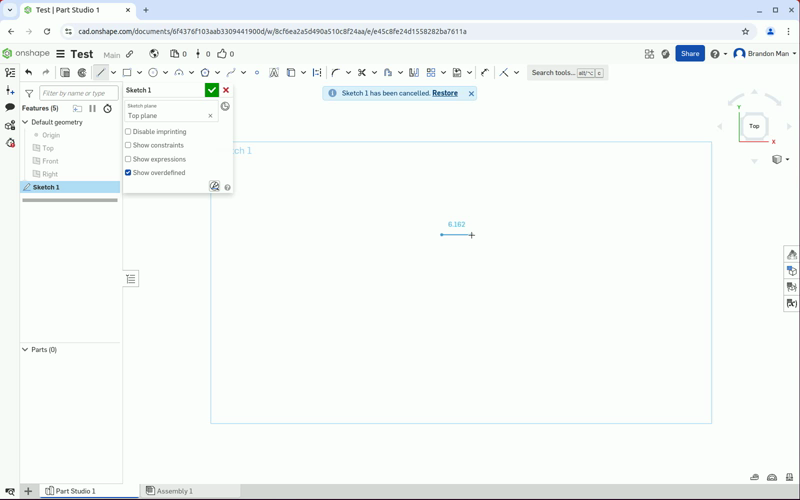
mouse_move(445, 234)
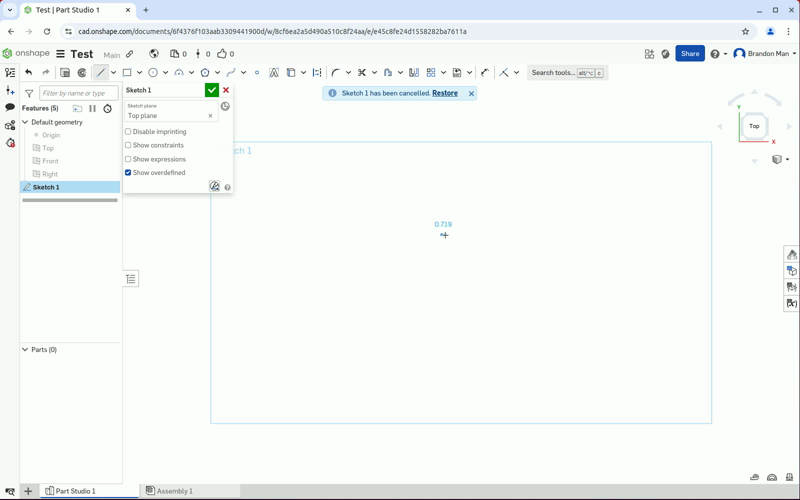
scroll(6)
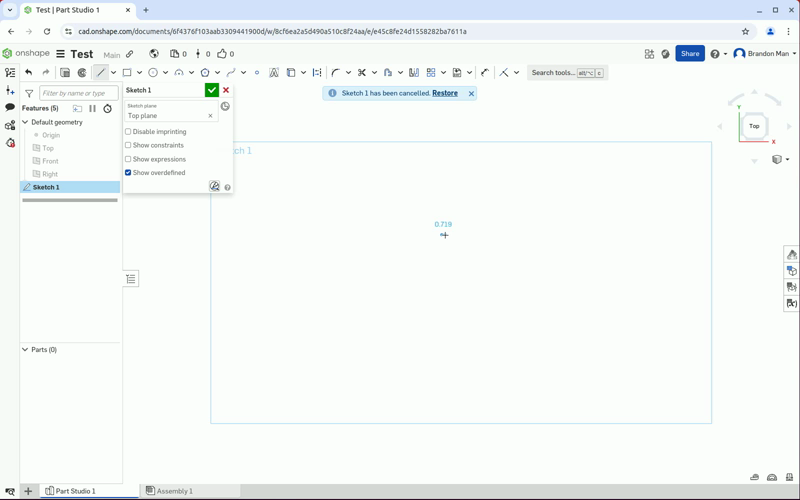
scroll(6)
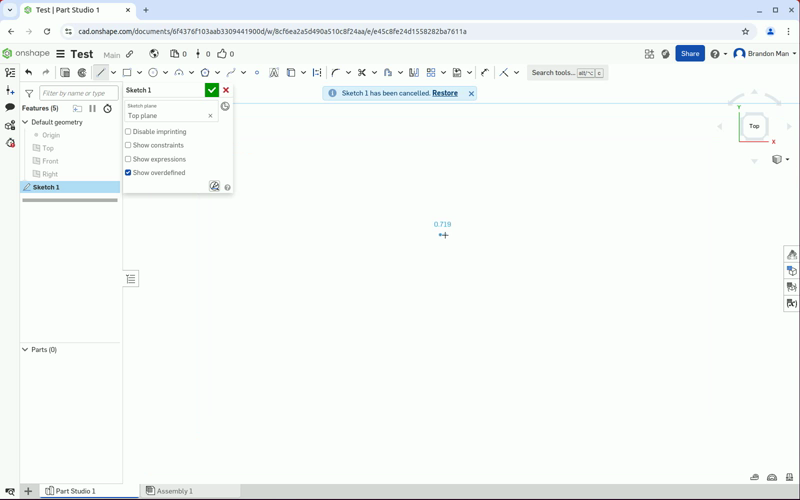
scroll(6)
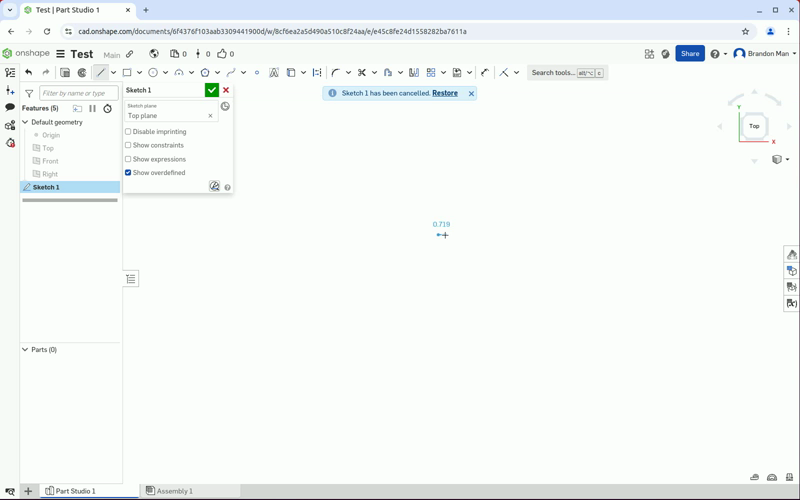
scroll(6)
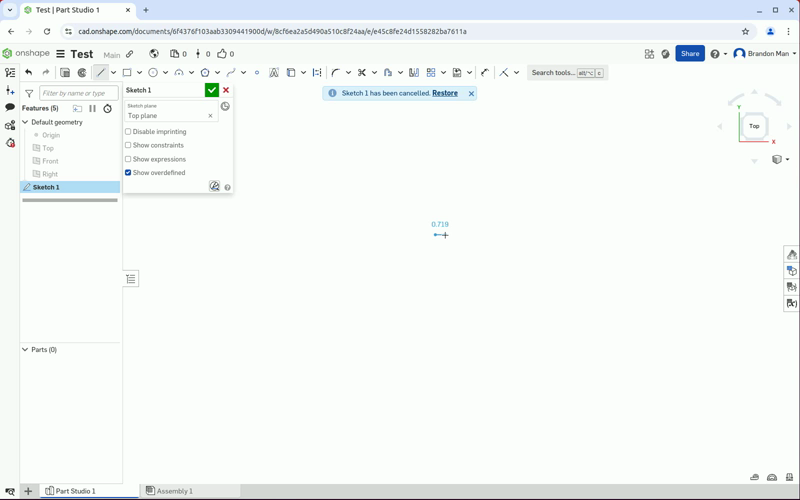
scroll(6)
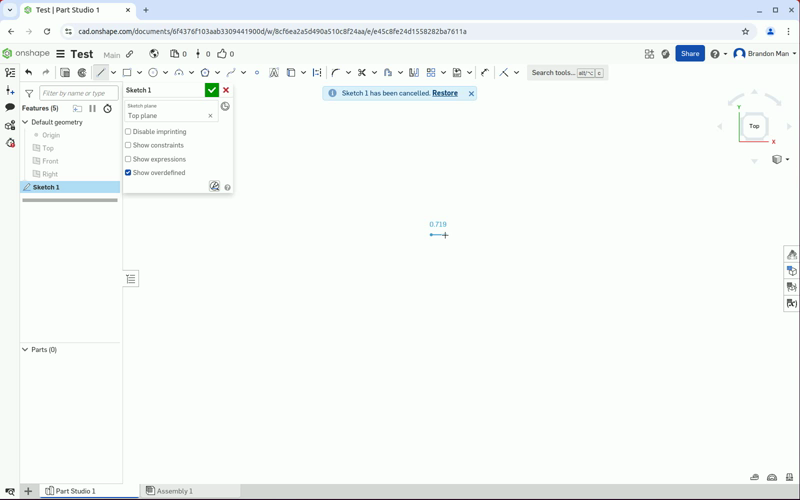
scroll(6)
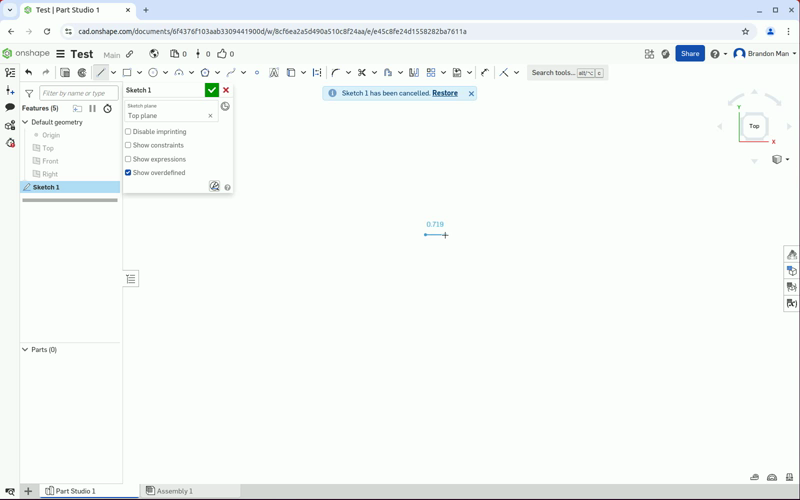
scroll(6)
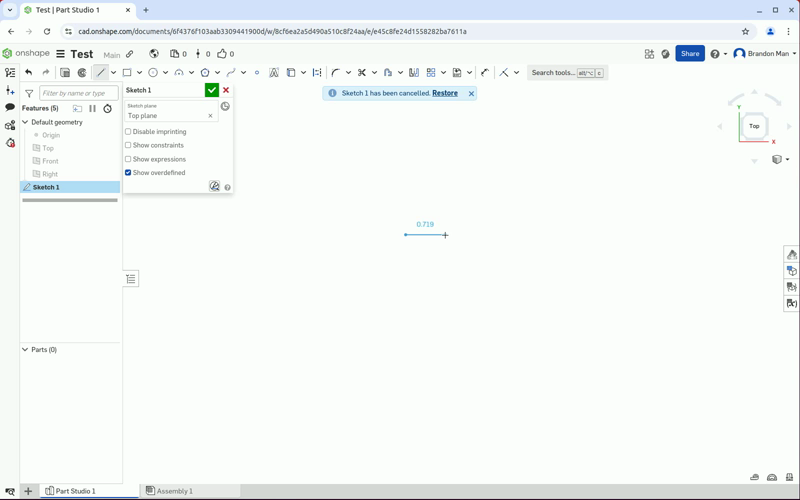
click(445, 234)
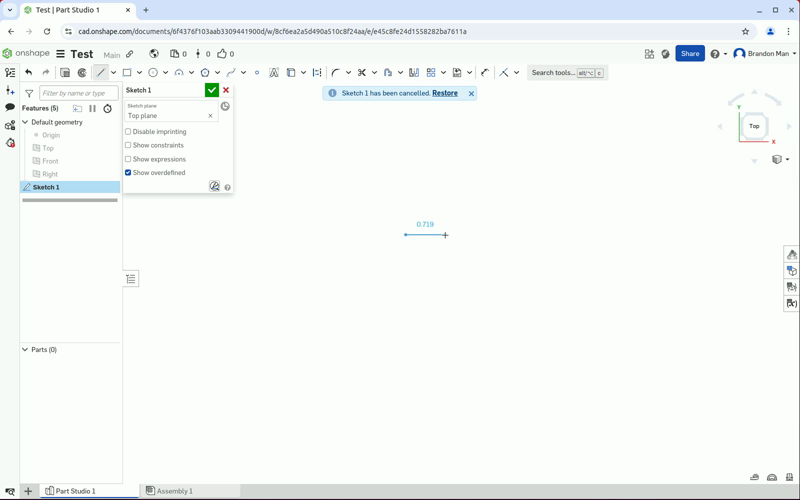
scroll(-6)
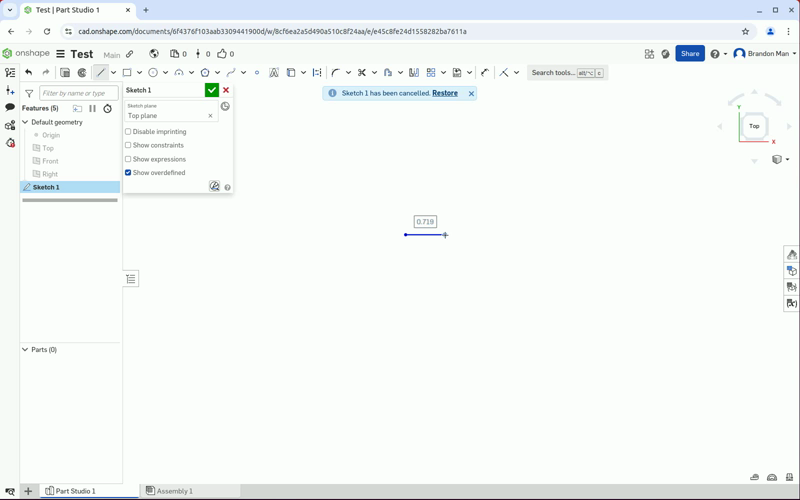
scroll(-6)
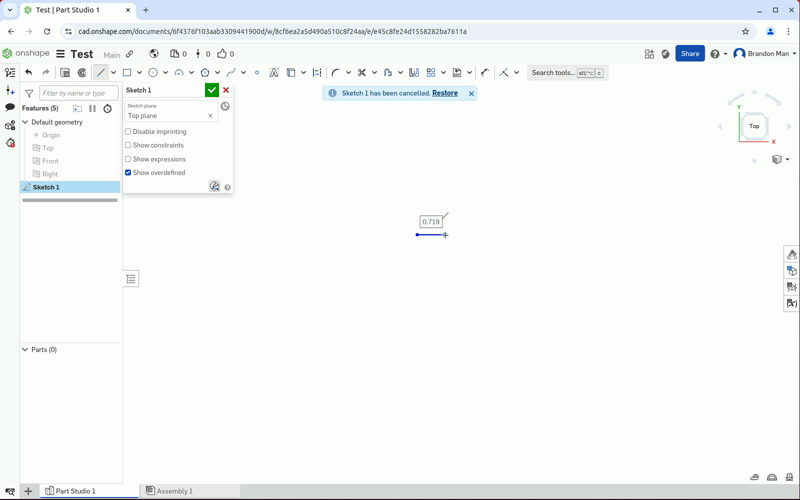
scroll(-6)
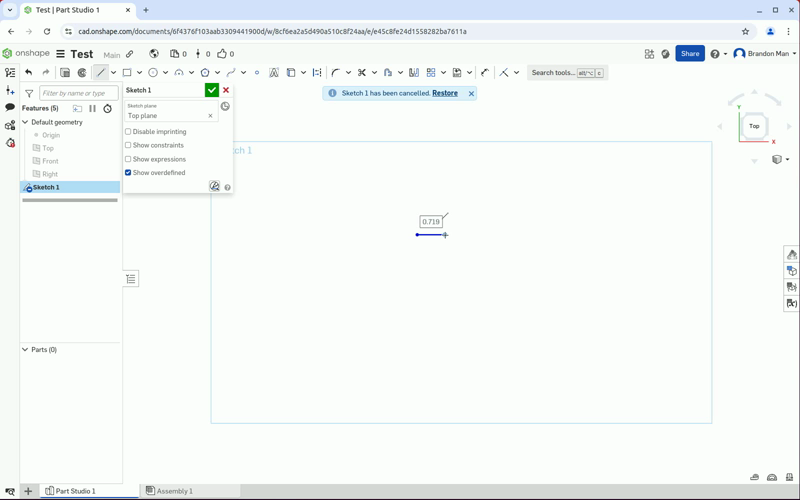
scroll(-6)
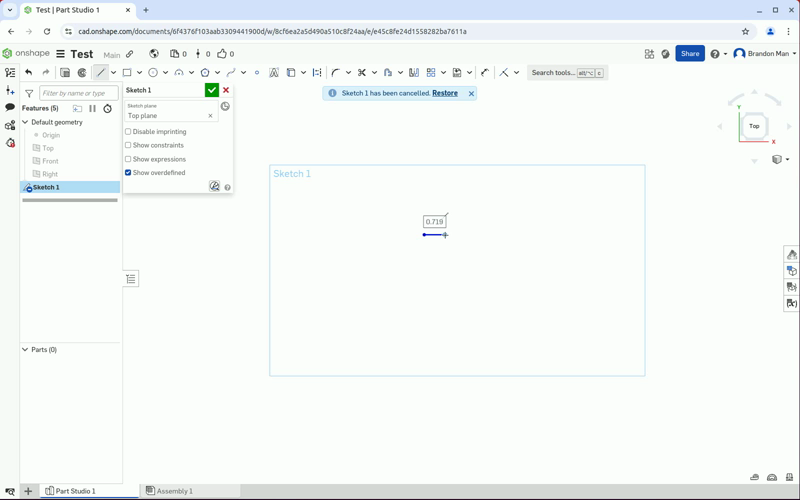
scroll(-6)
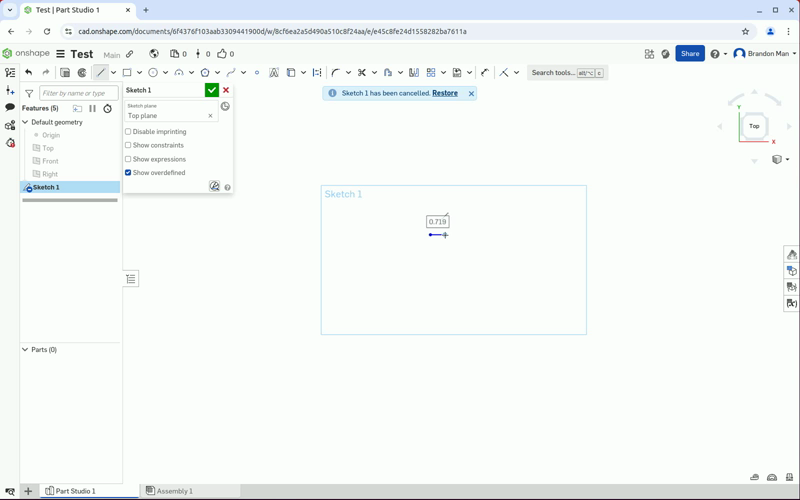
scroll(-6)
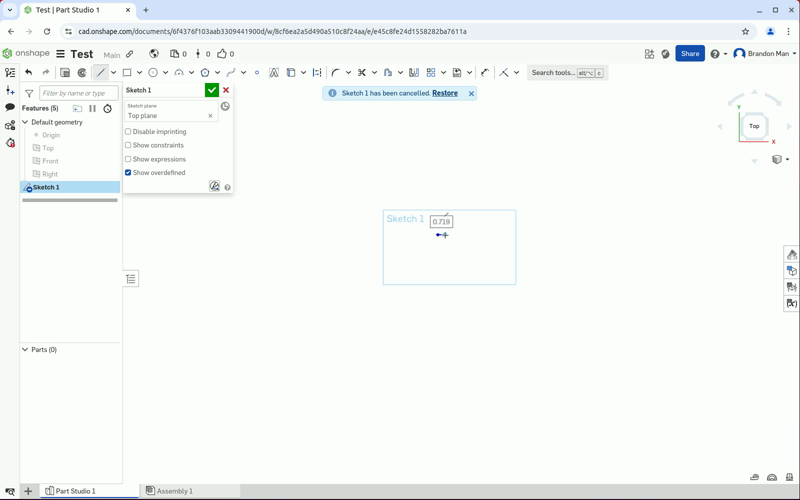
scroll(-6)
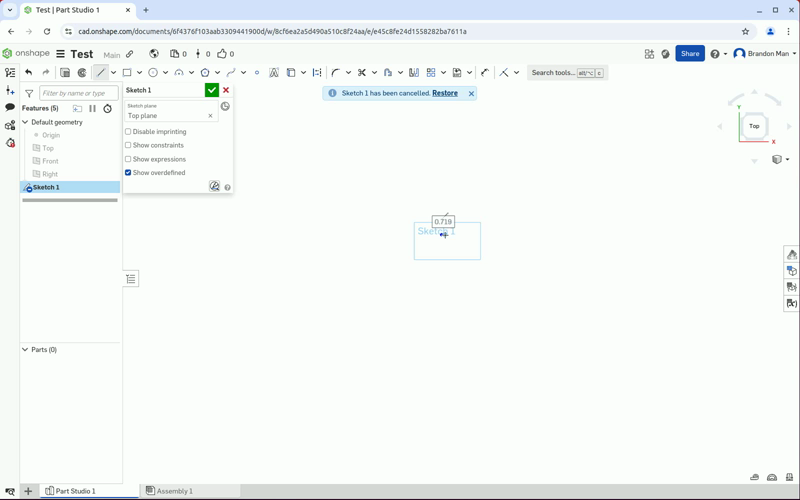
key_up(shift)
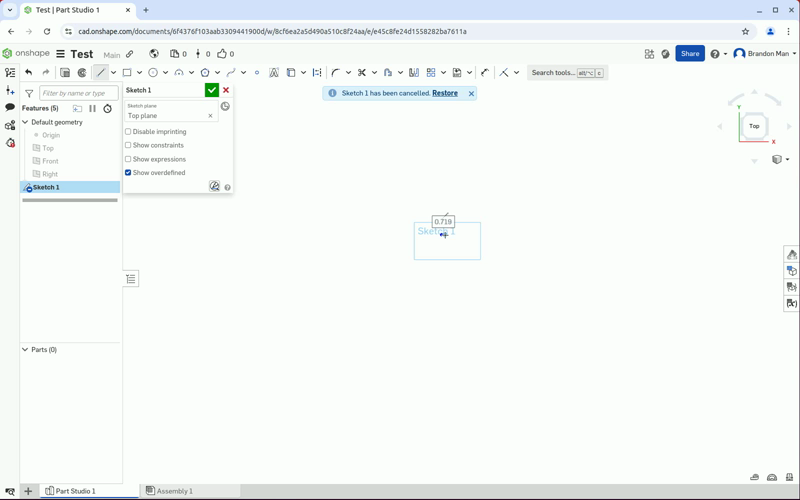
key_down(shift)
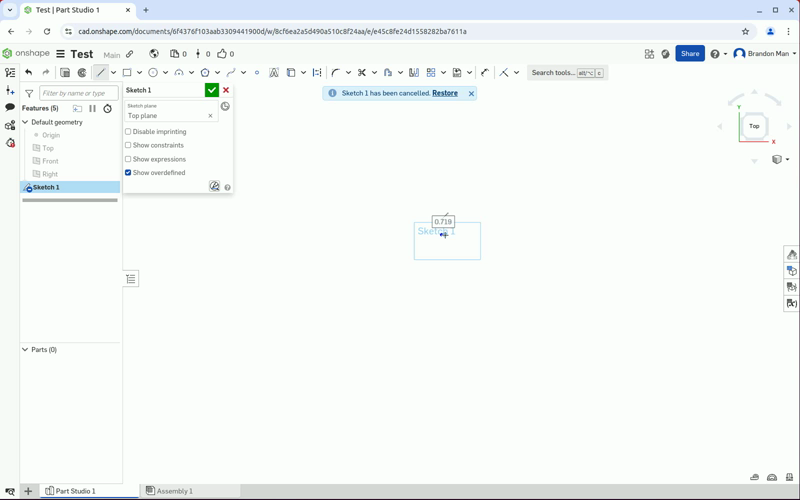
mouse_move(475, 234)
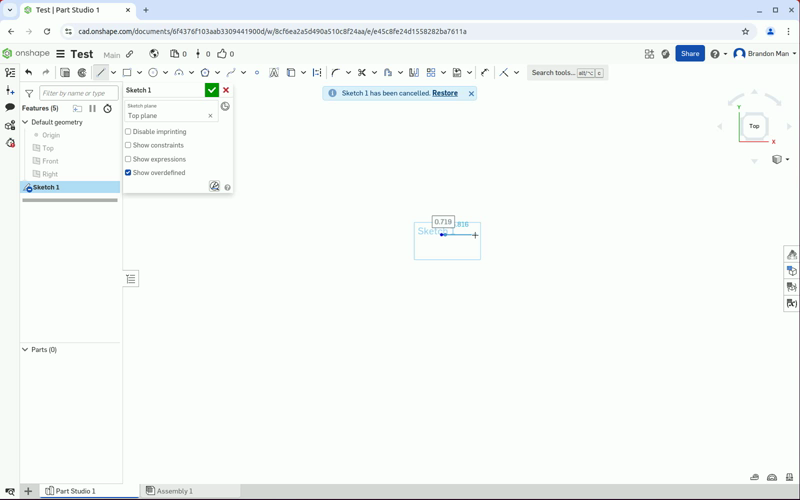
mouse_move(448, 234)
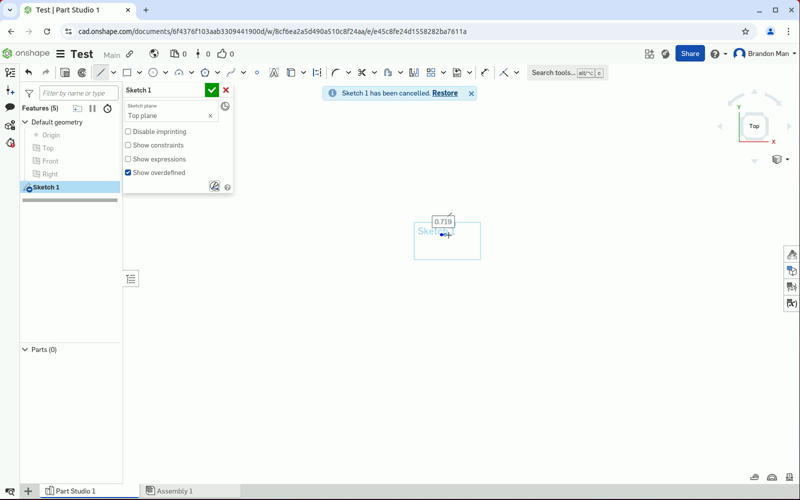
scroll(6)
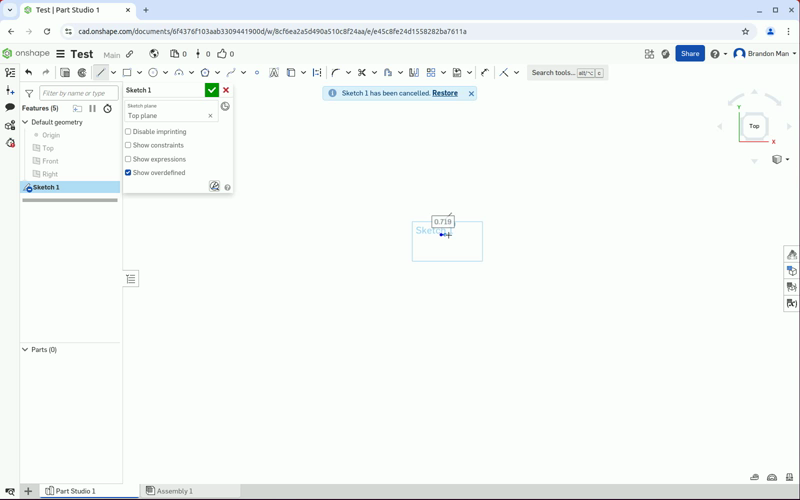
scroll(6)
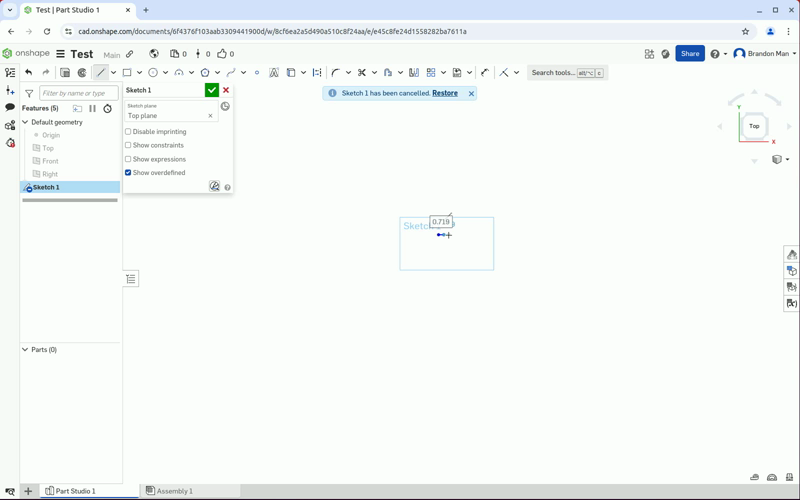
scroll(6)
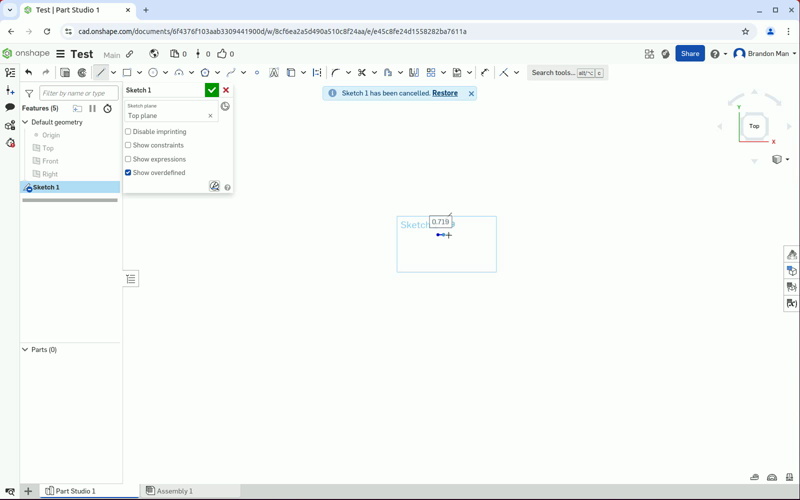
scroll(6)
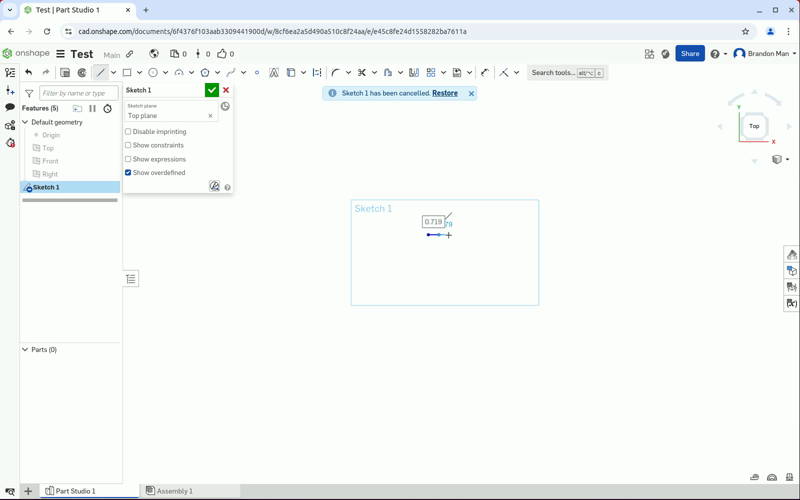
scroll(6)
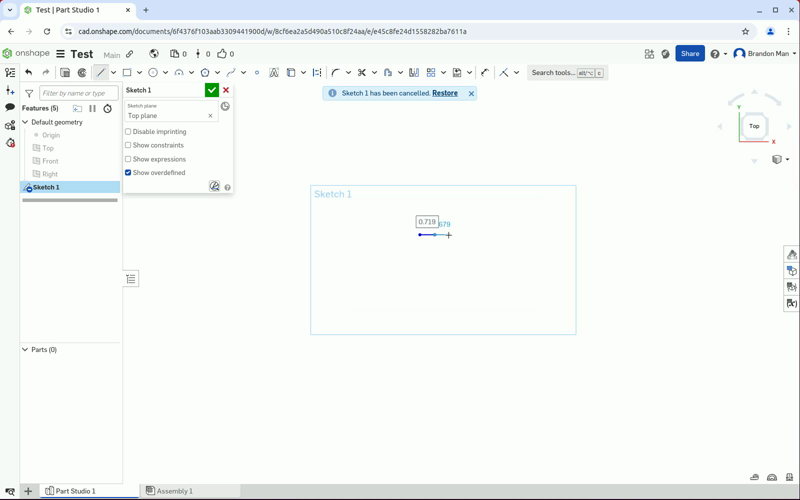
scroll(6)
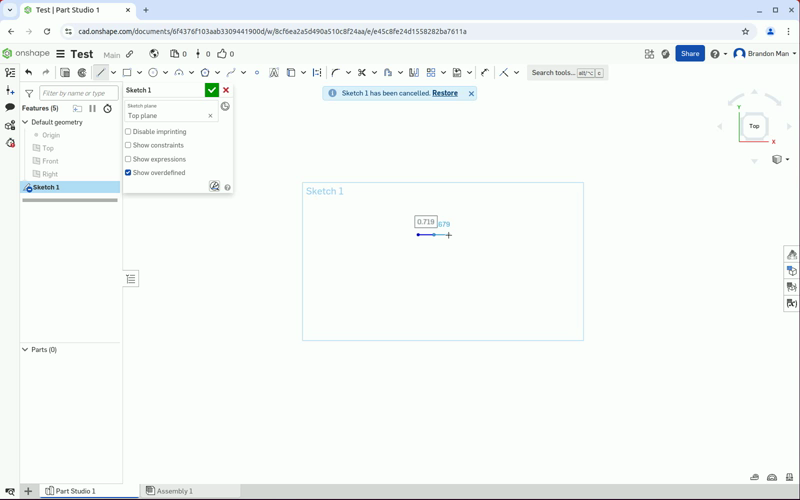
scroll(6)
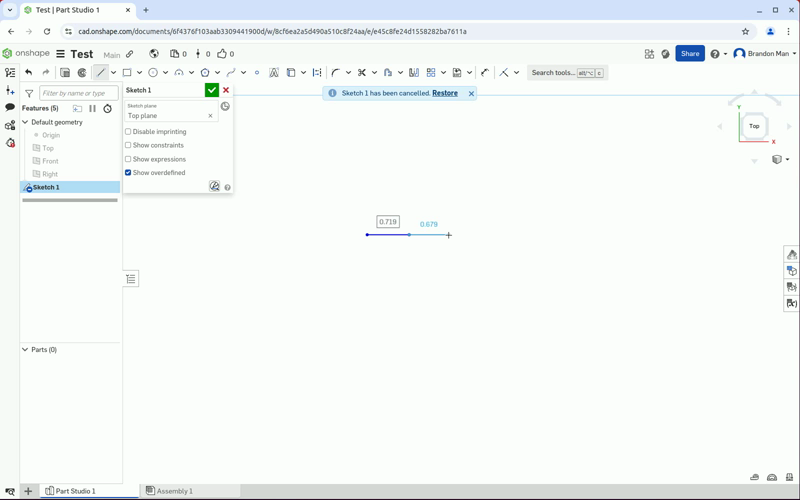
click(448, 234)
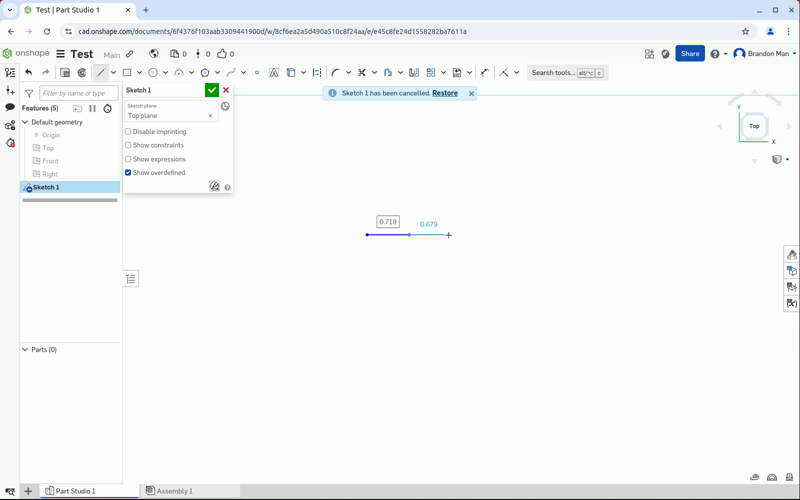
scroll(-6)
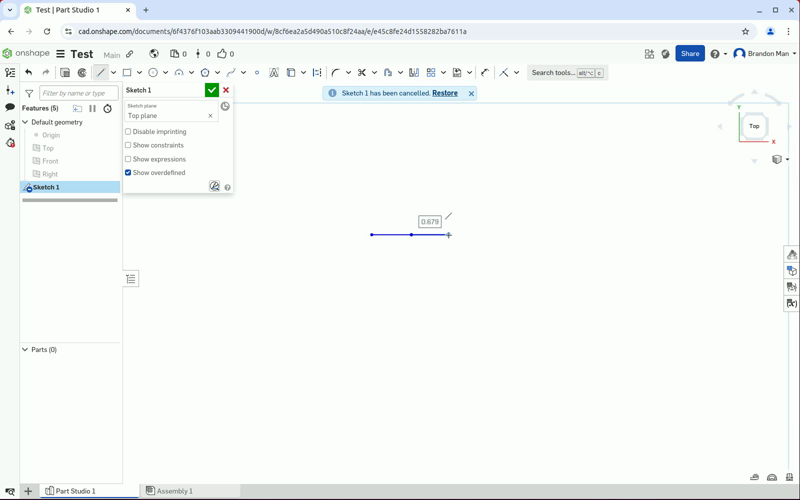
scroll(-6)
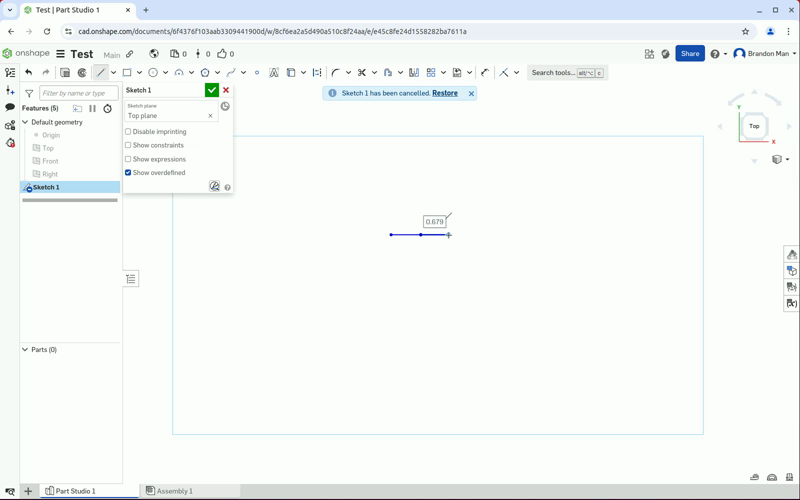
scroll(-6)
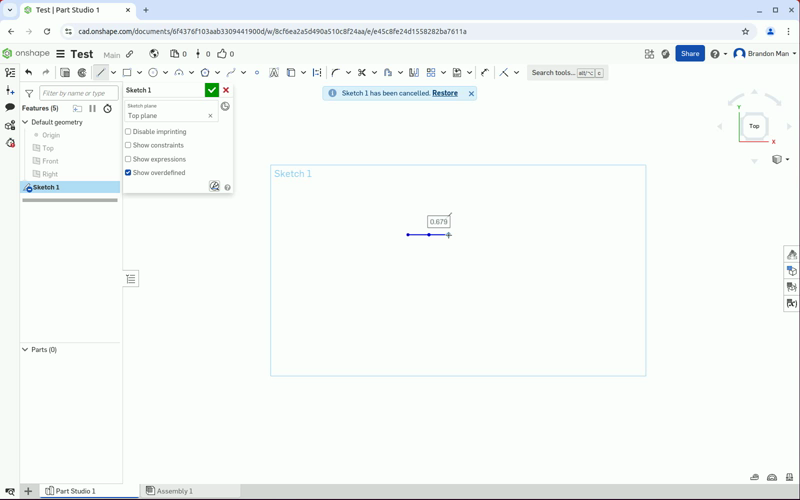
scroll(-6)
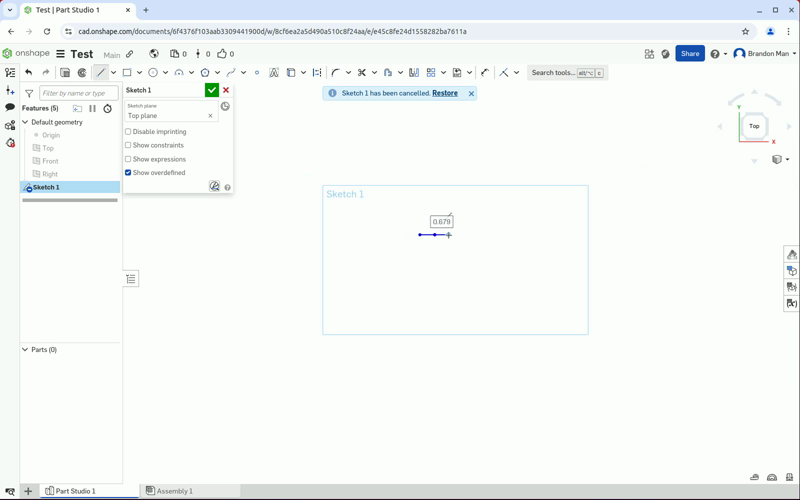
scroll(-6)
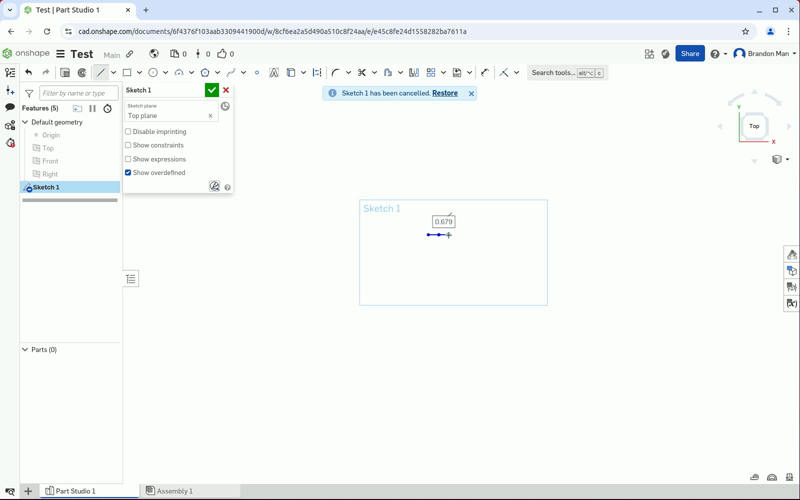
scroll(-6)
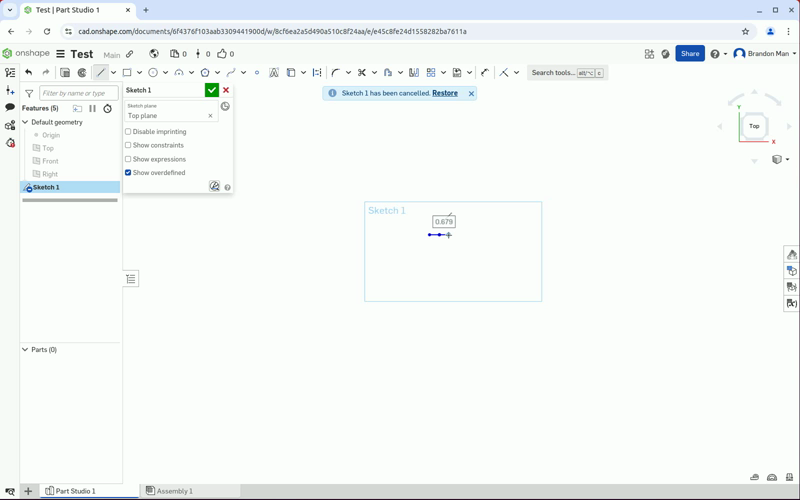
scroll(-6)
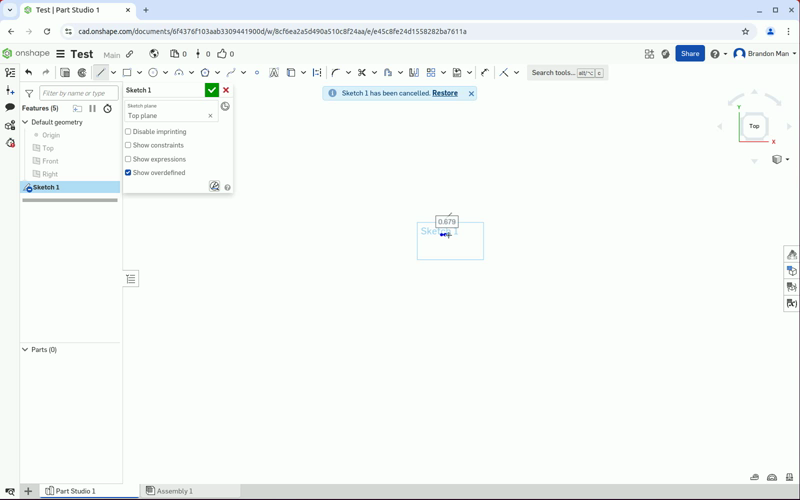
key_up(shift)
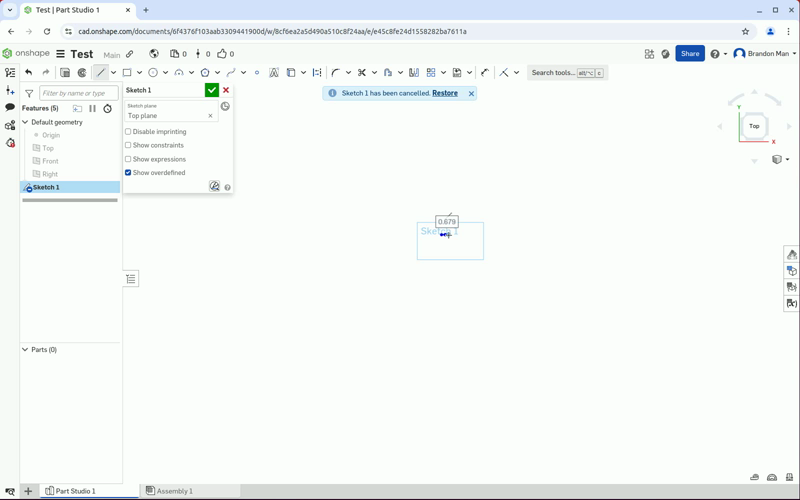
key_down(shift)
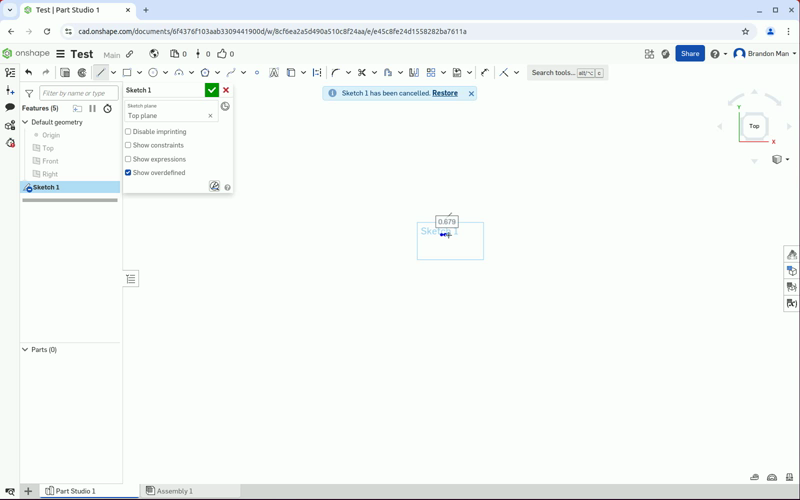
mouse_move(478, 234)
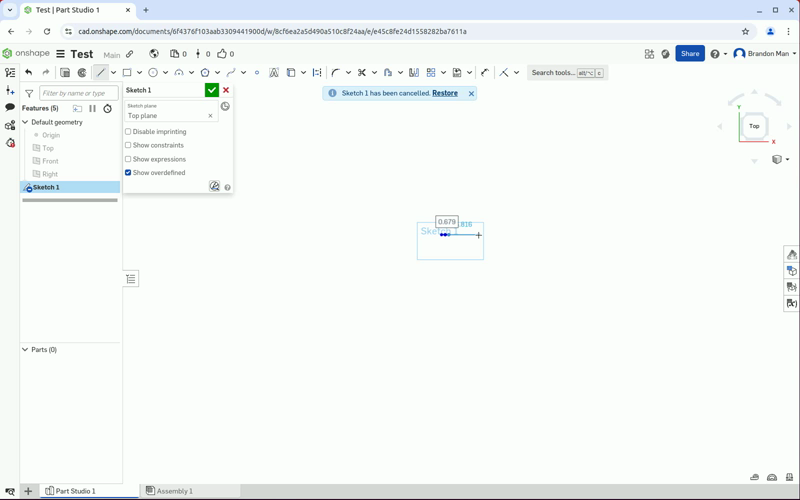
mouse_move(448, 222)
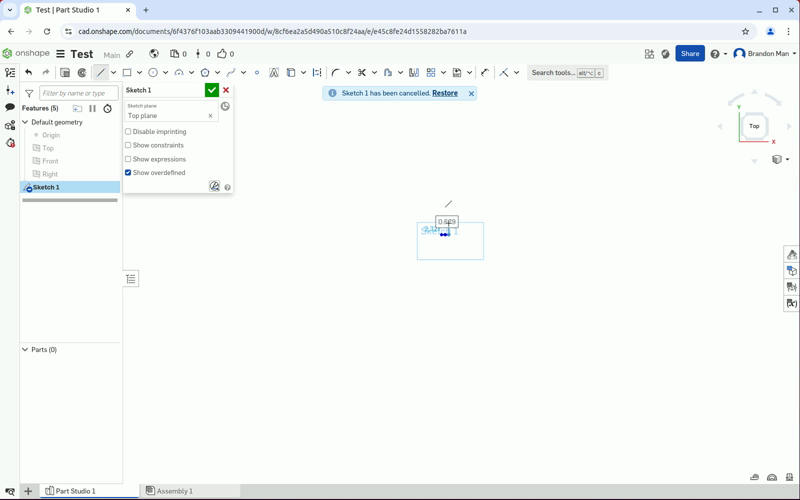
click(448, 222)
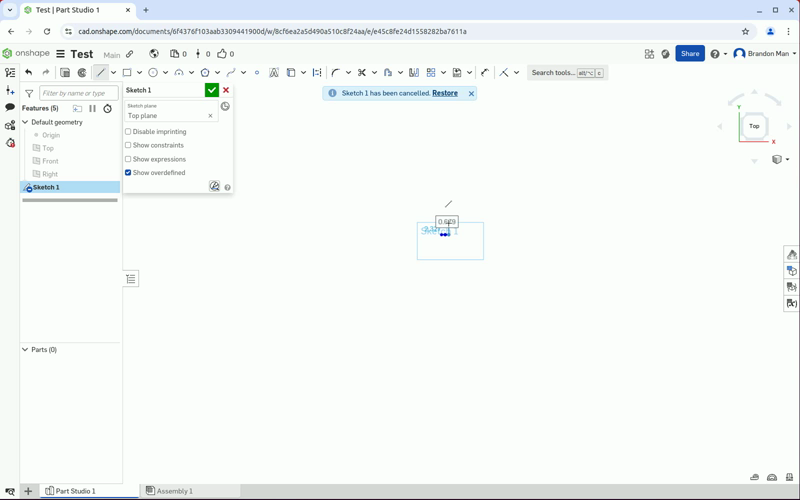
key_up(shift)
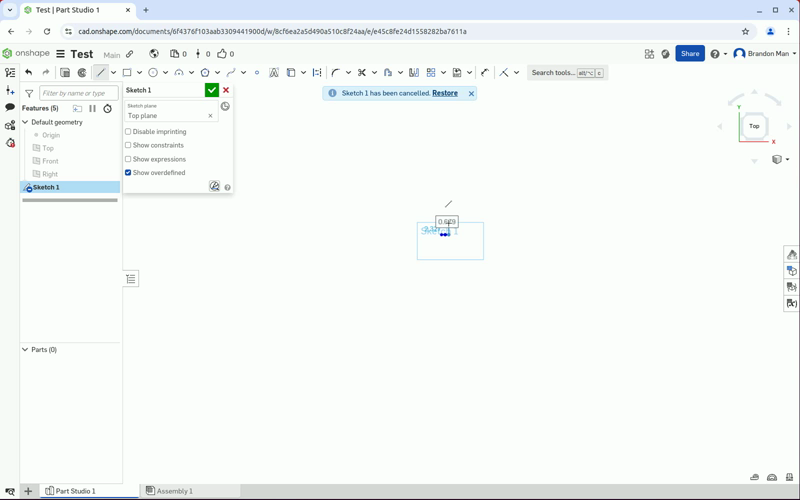
key_down(shift)
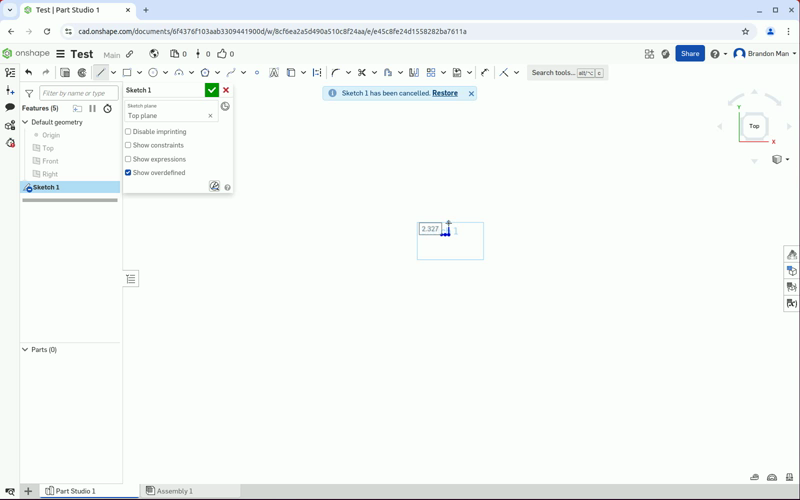
mouse_move(478, 222)
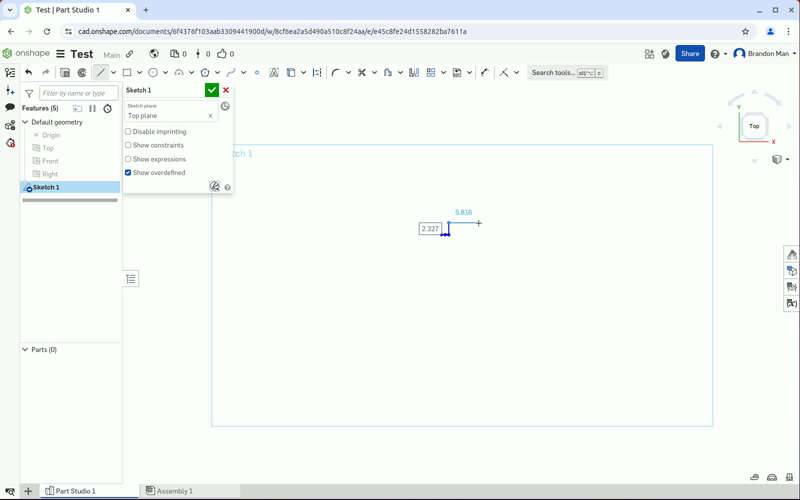
mouse_move(448, 219)
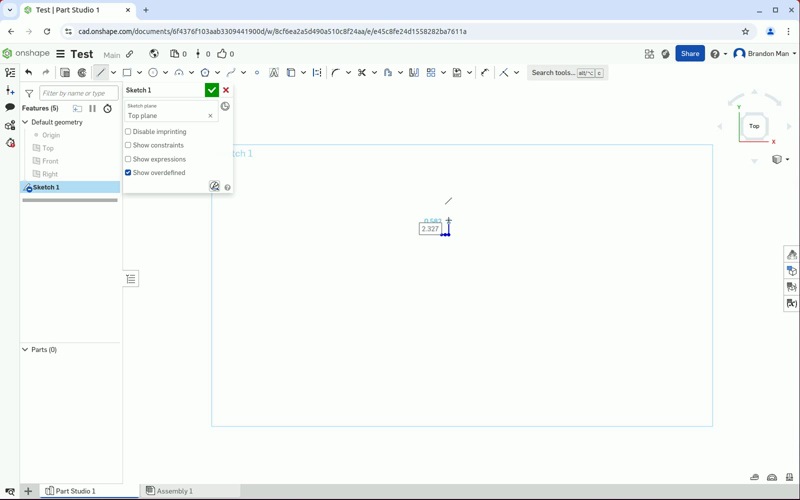
scroll(6)
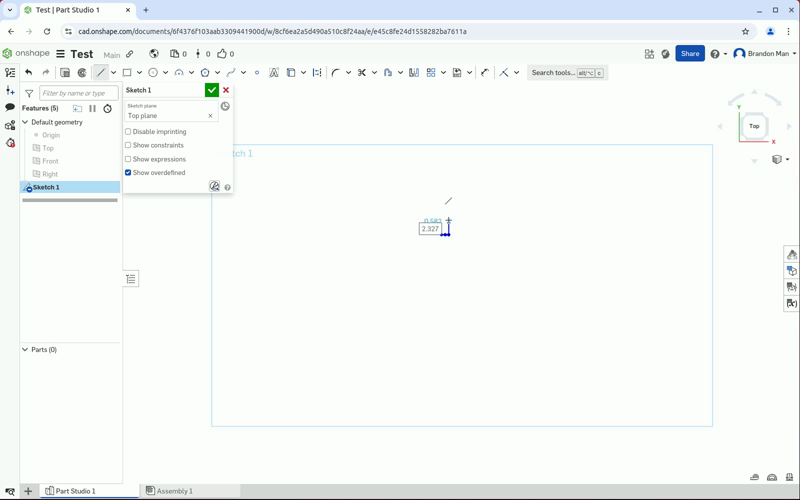
scroll(6)
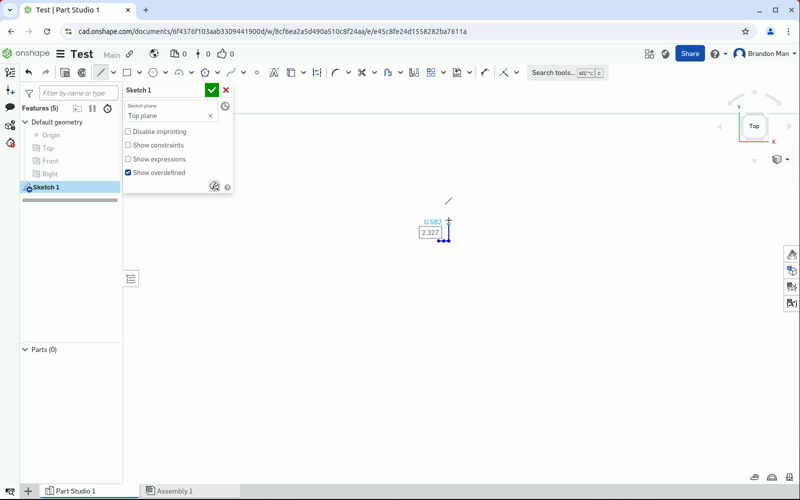
scroll(6)
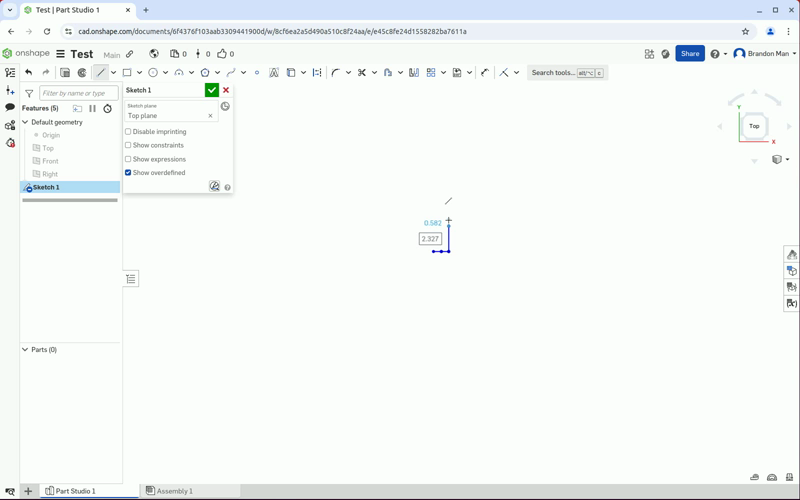
scroll(6)
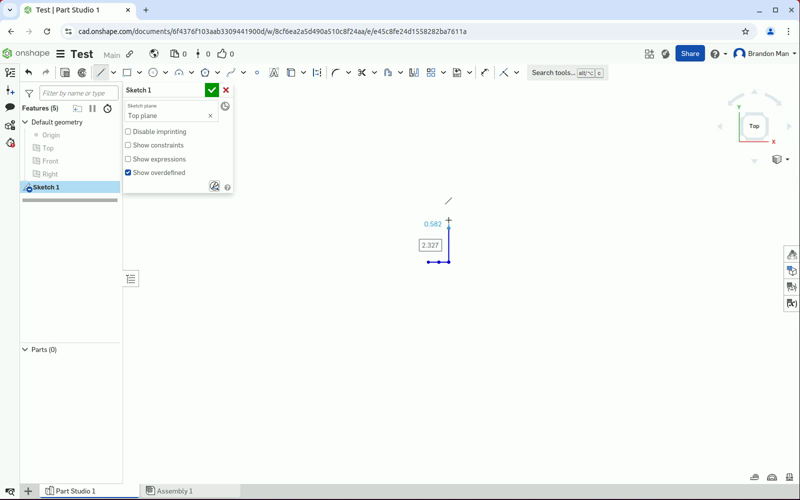
scroll(6)
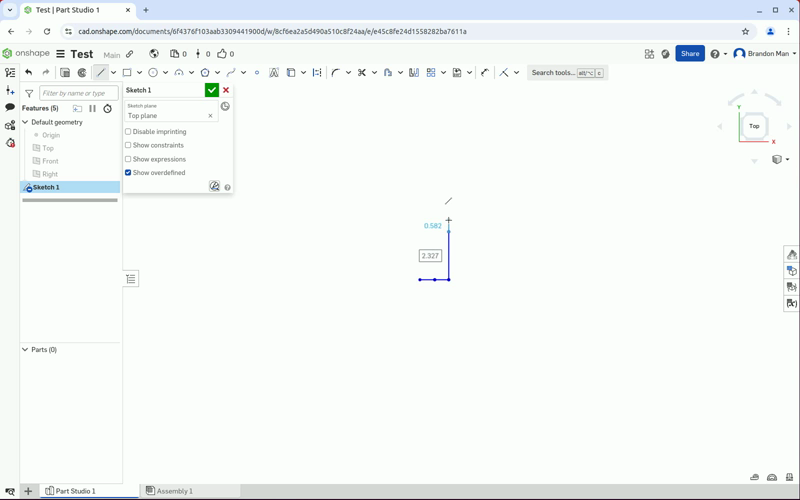
scroll(6)
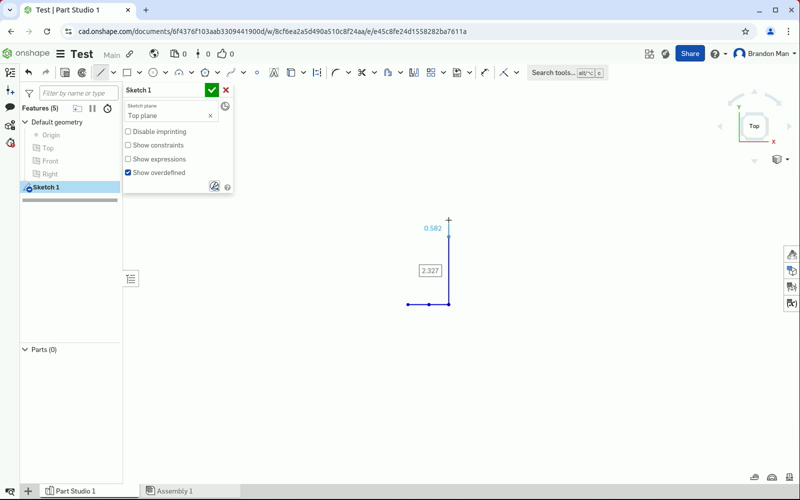
scroll(6)
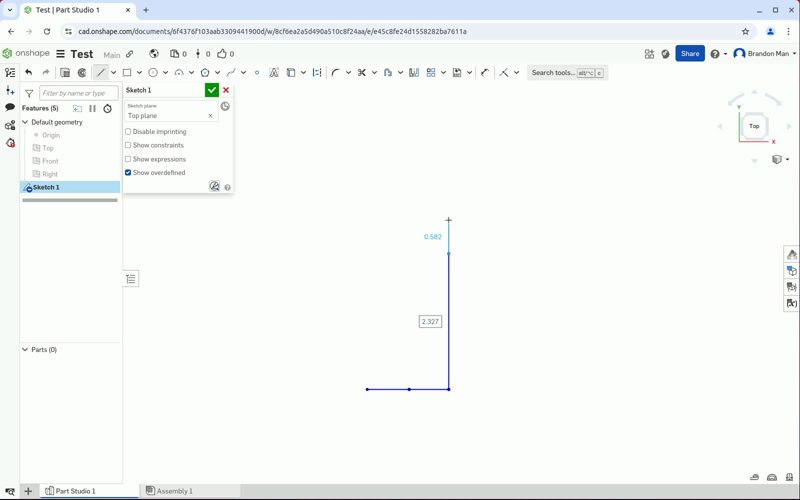
click(448, 219)
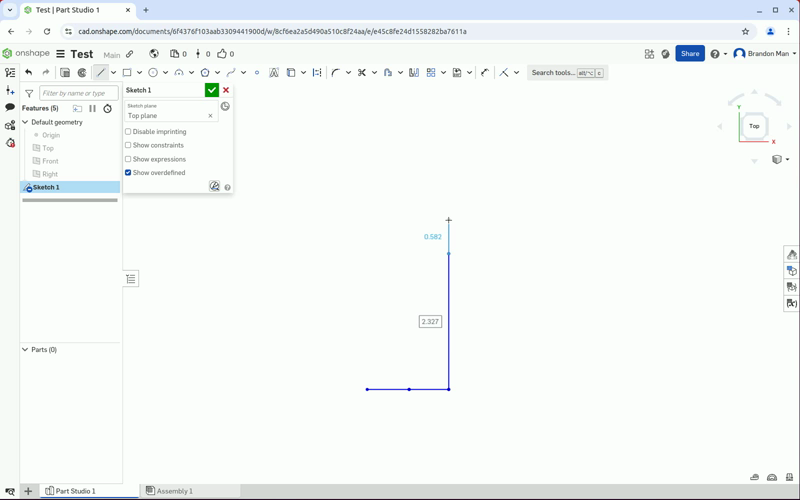
scroll(-6)
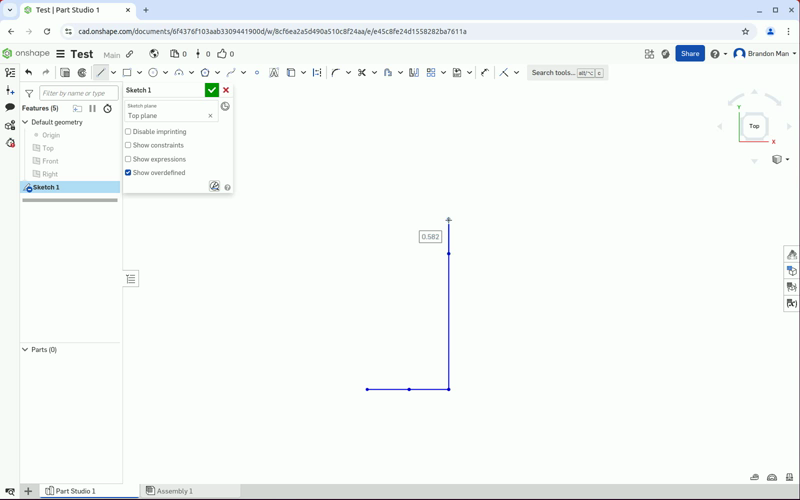
scroll(-6)
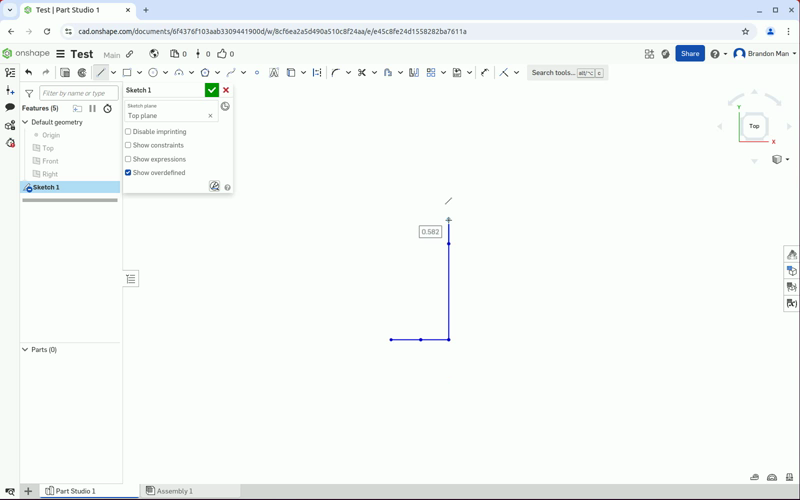
scroll(-6)
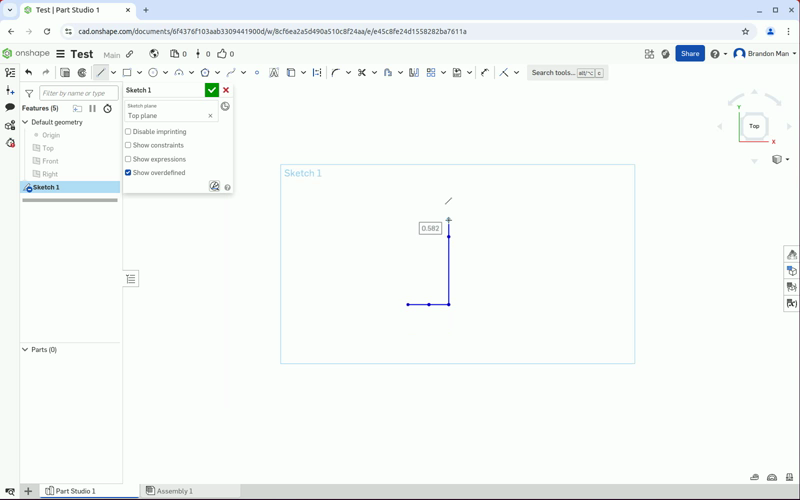
scroll(-6)
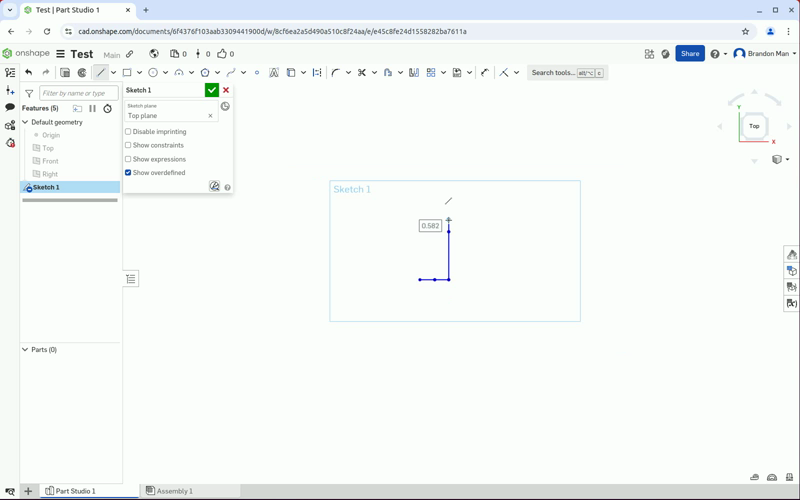
scroll(-6)
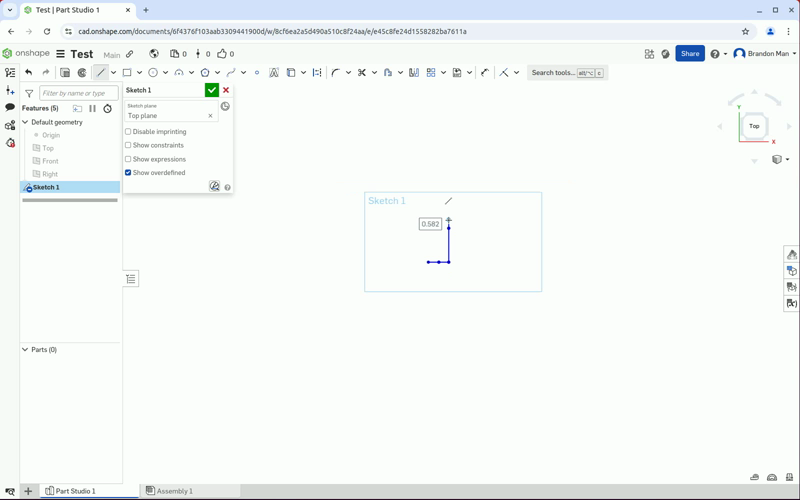
scroll(-6)
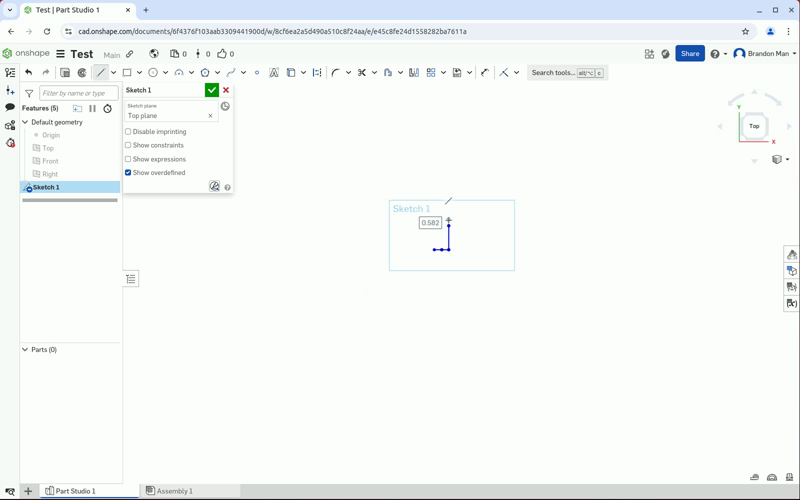
scroll(-6)
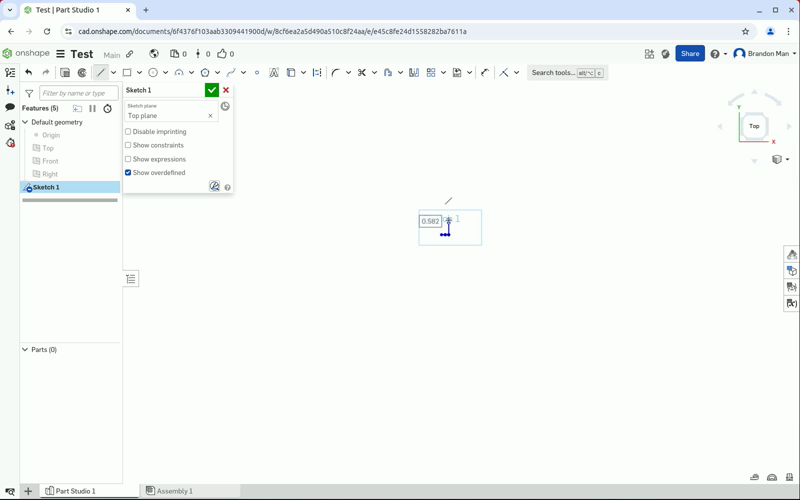
key_up(shift)
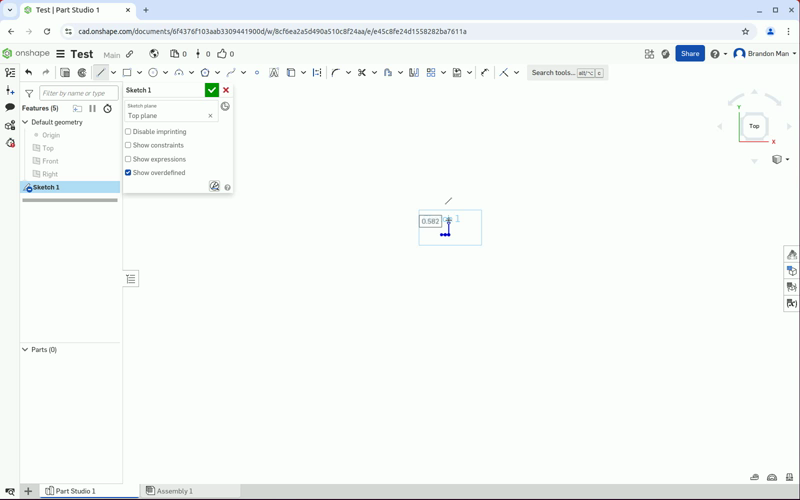
key_down(shift)
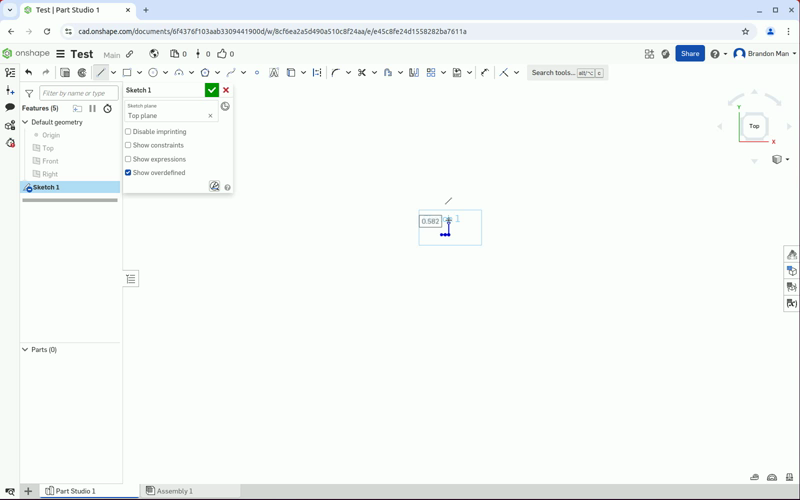
mouse_move(478, 219)
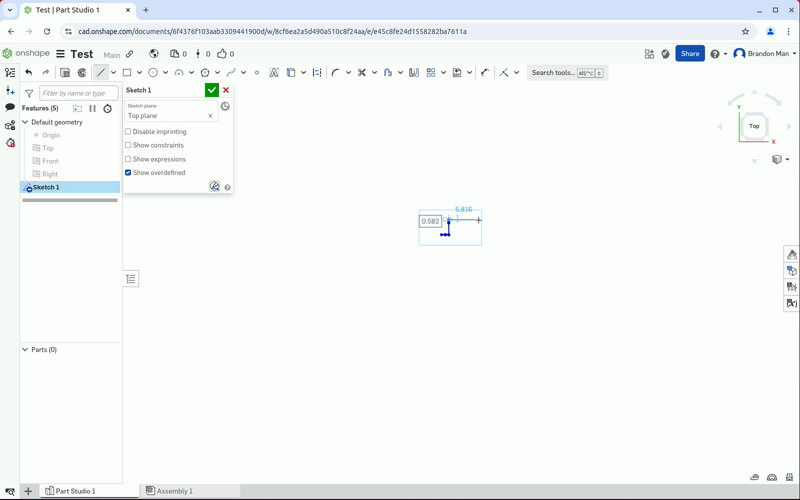
mouse_move(441, 219)
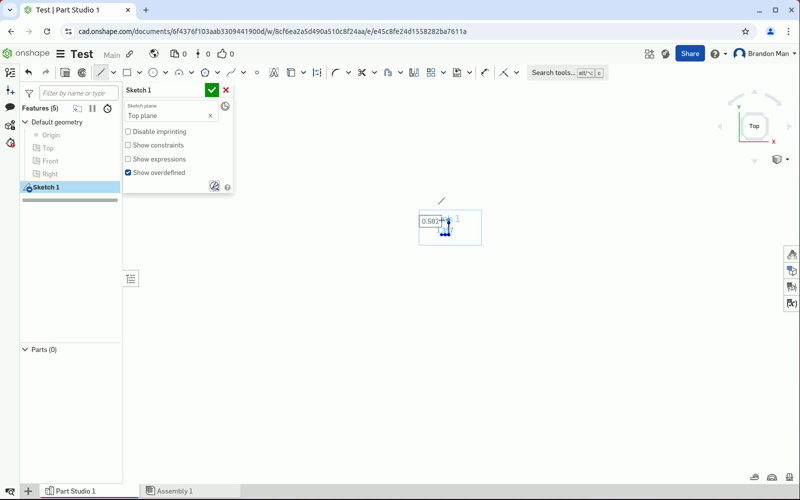
scroll(6)
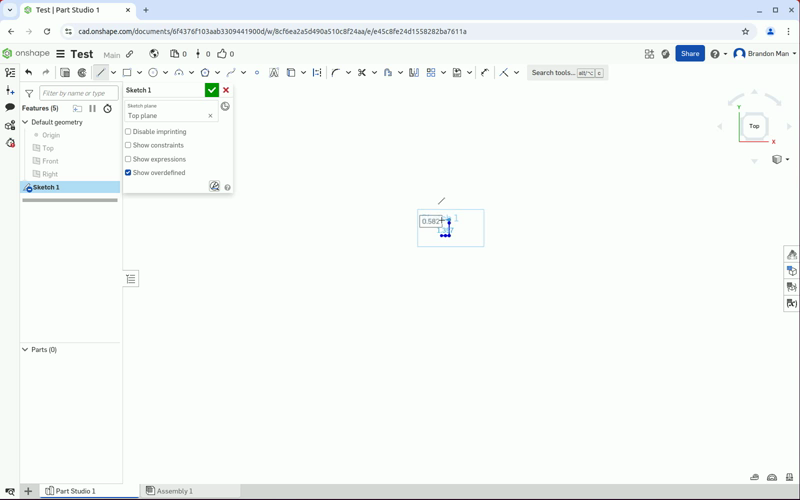
scroll(6)
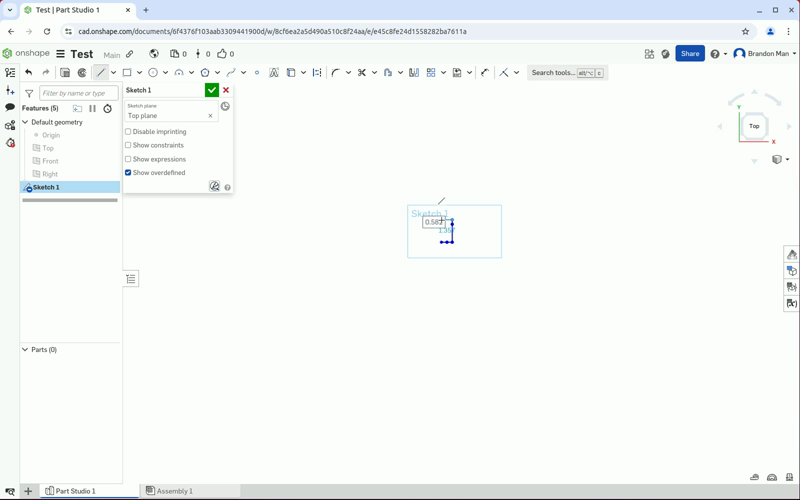
scroll(6)
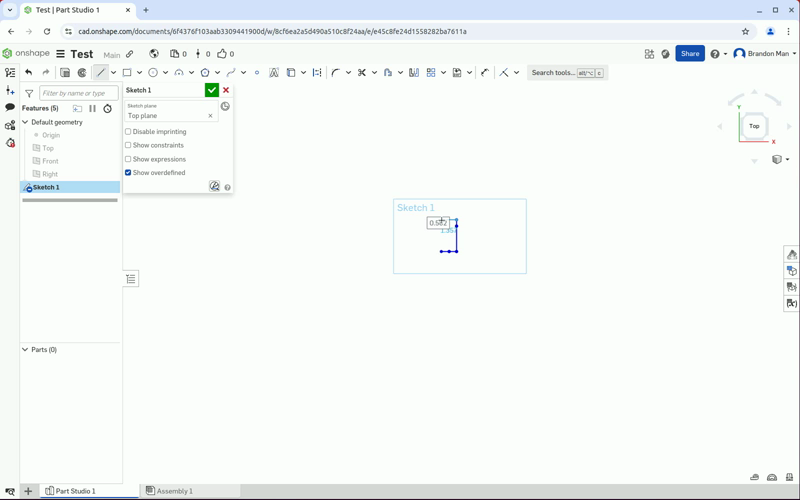
scroll(6)
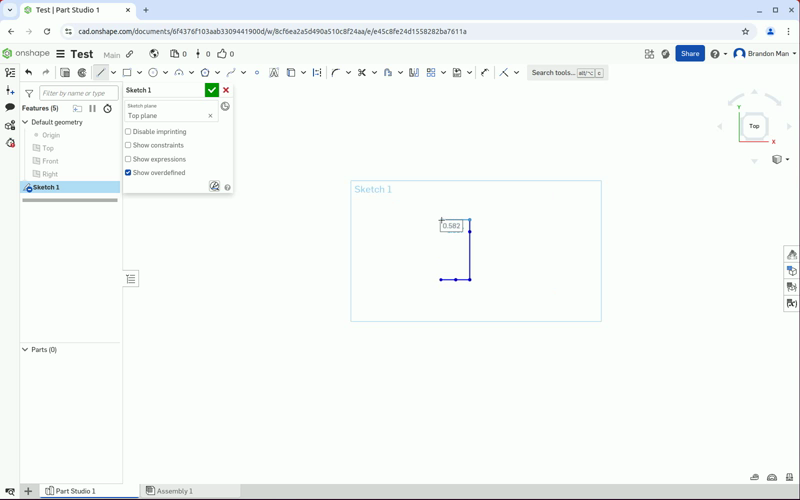
scroll(6)
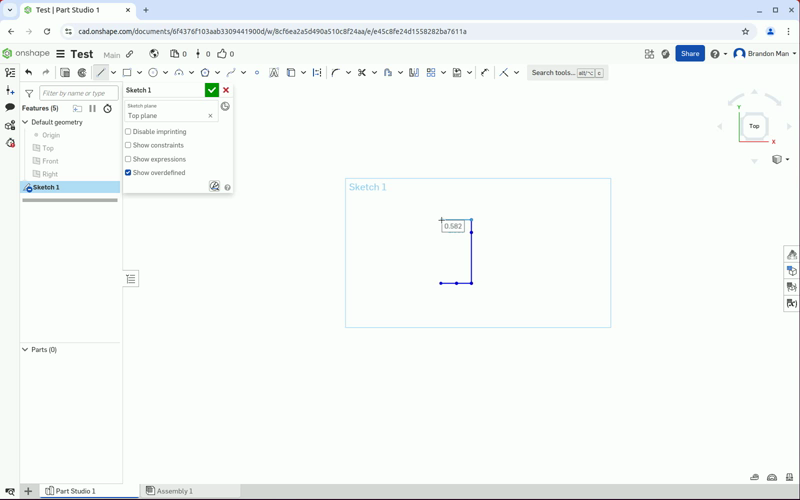
scroll(6)
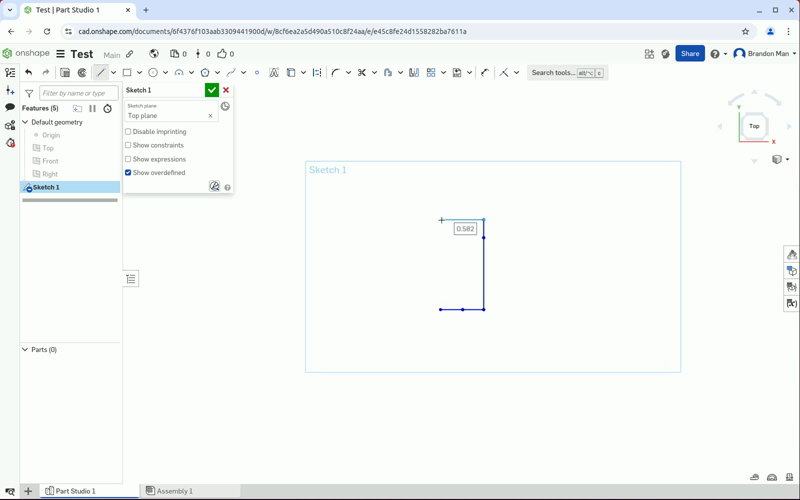
scroll(6)
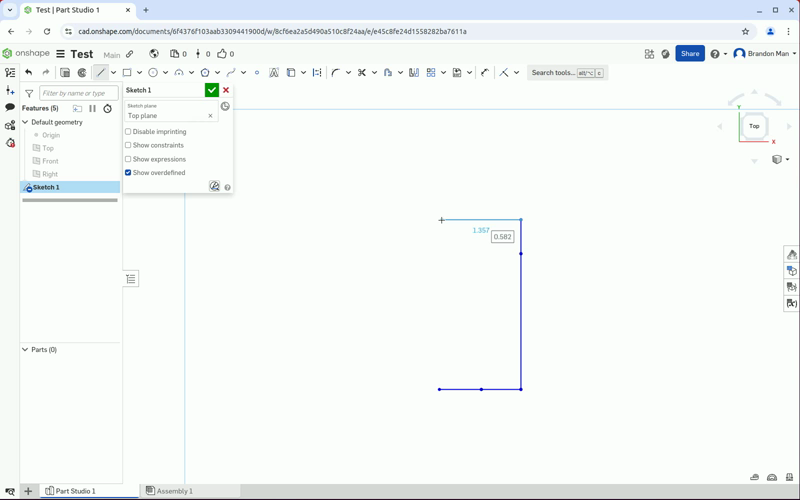
click(441, 219)
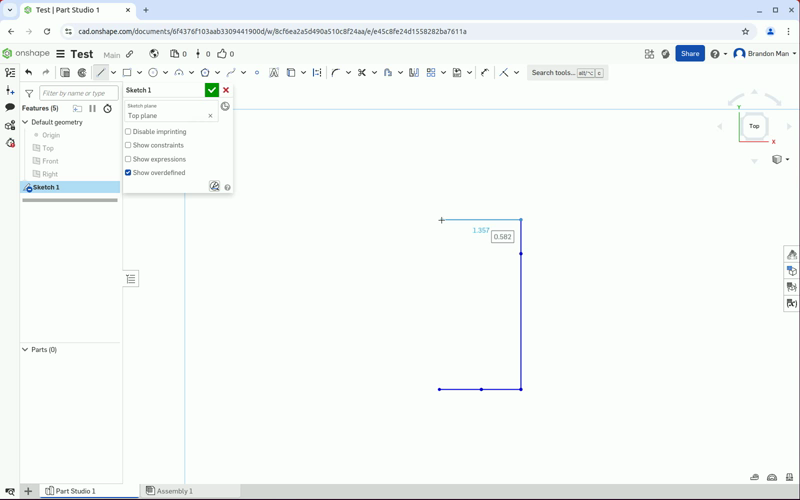
scroll(-6)
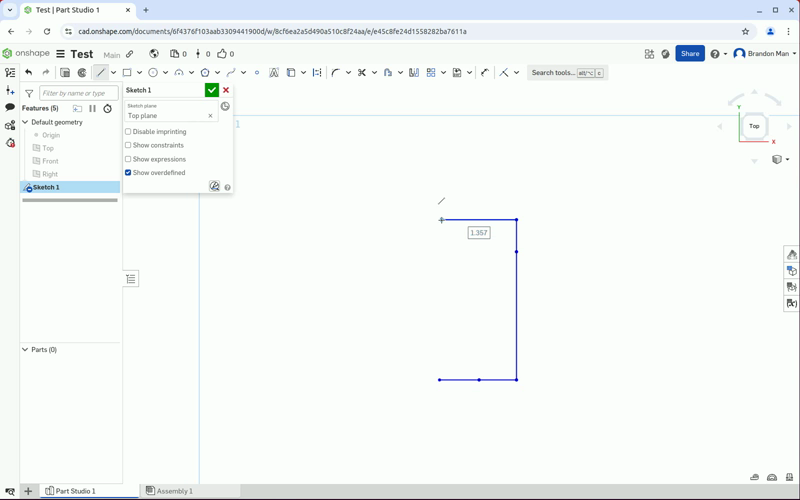
scroll(-6)
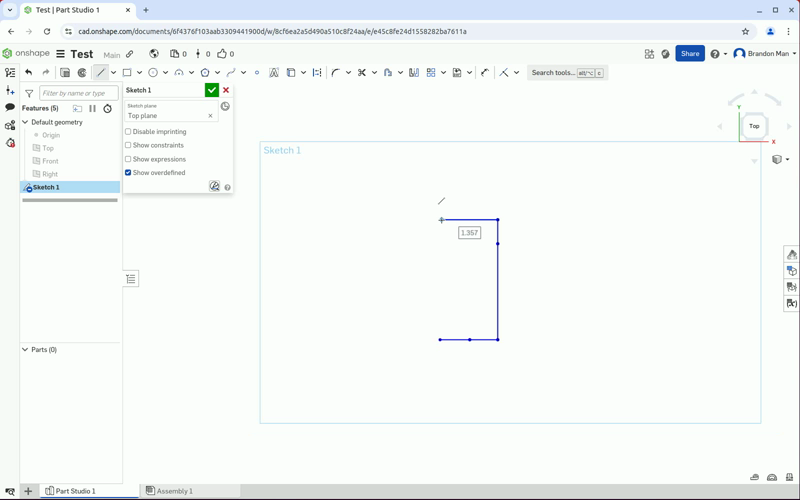
scroll(-6)
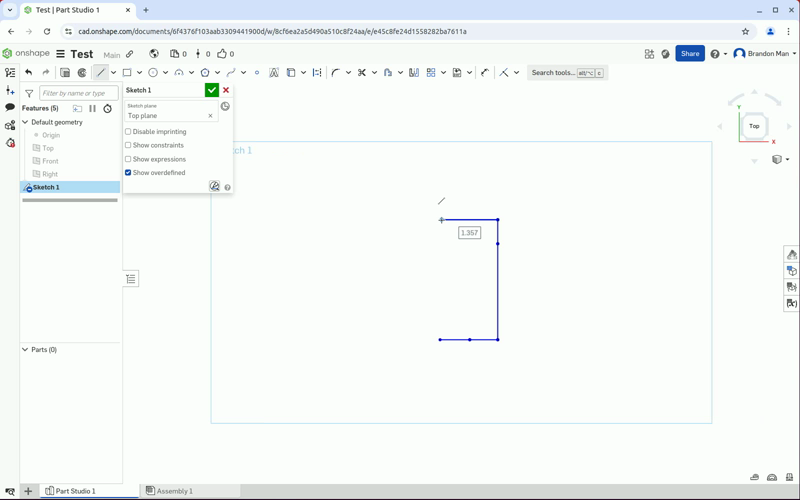
scroll(-6)
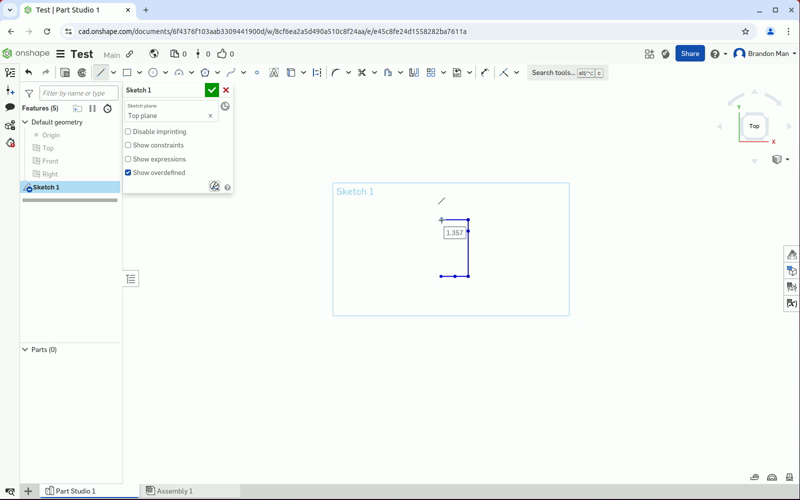
scroll(-6)
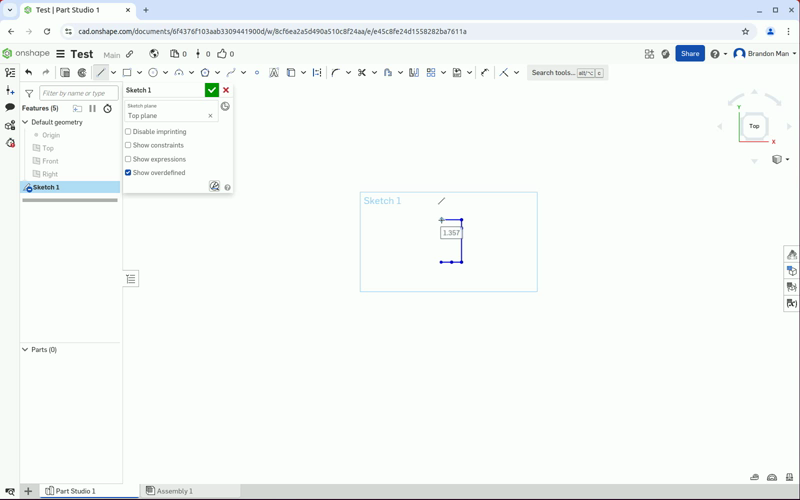
scroll(-6)
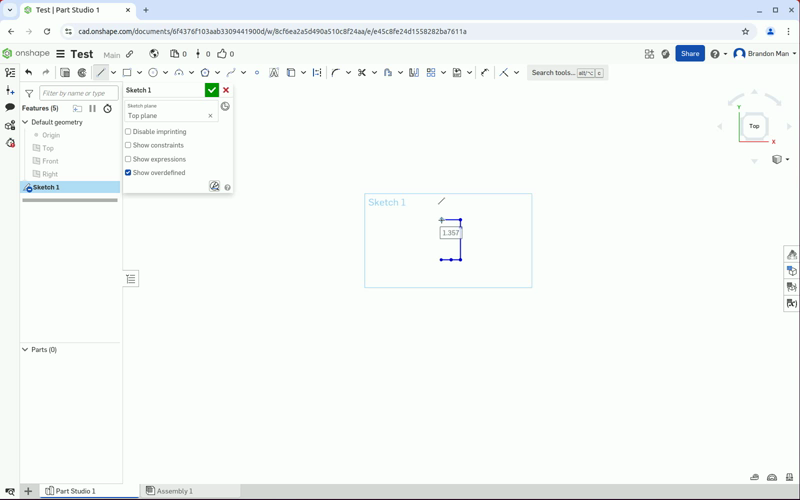
scroll(-6)
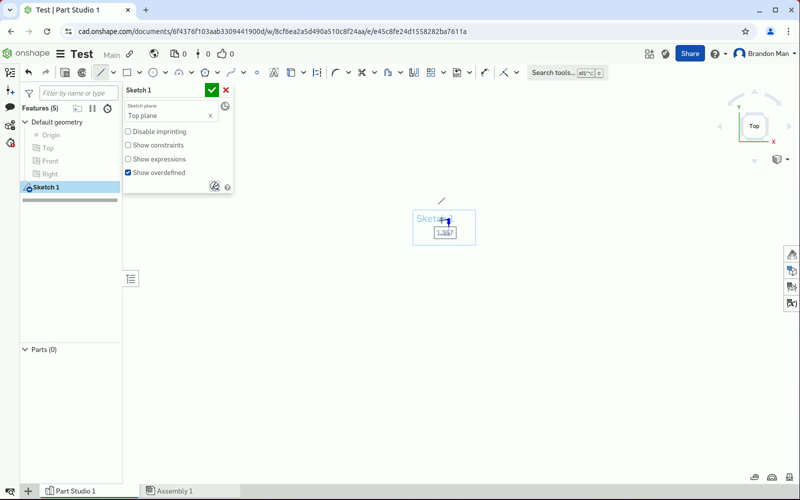
key_up(shift)
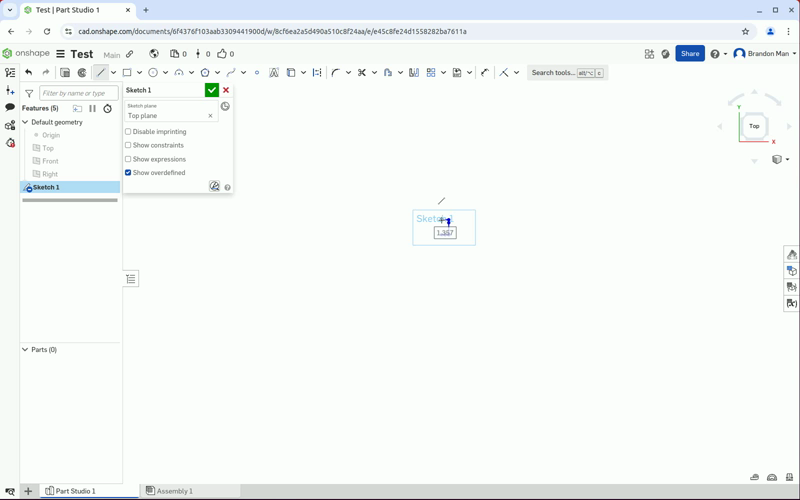
mouse_move(471, 219)
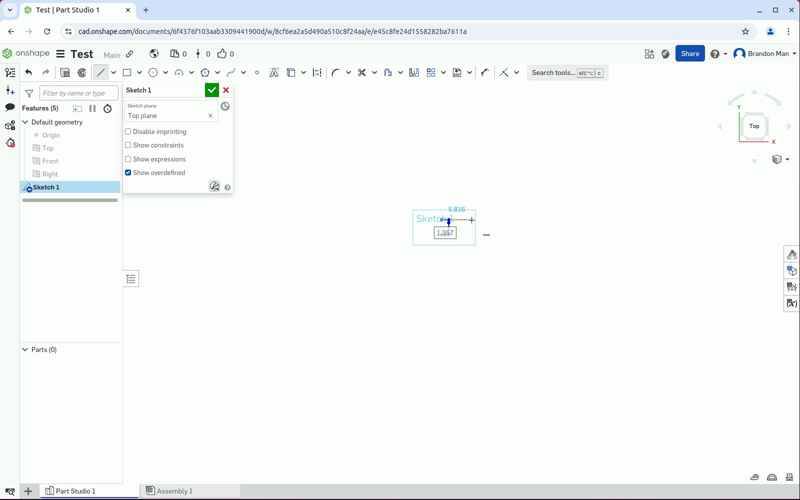
key_down(shift)
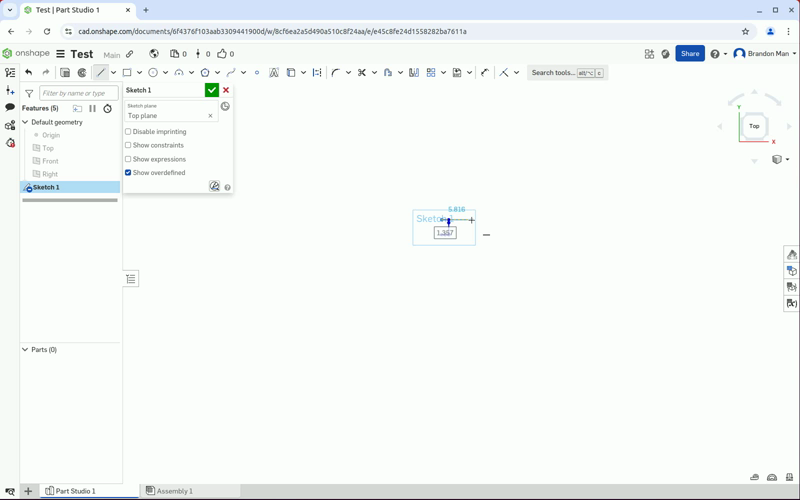
mouse_move(441, 234)
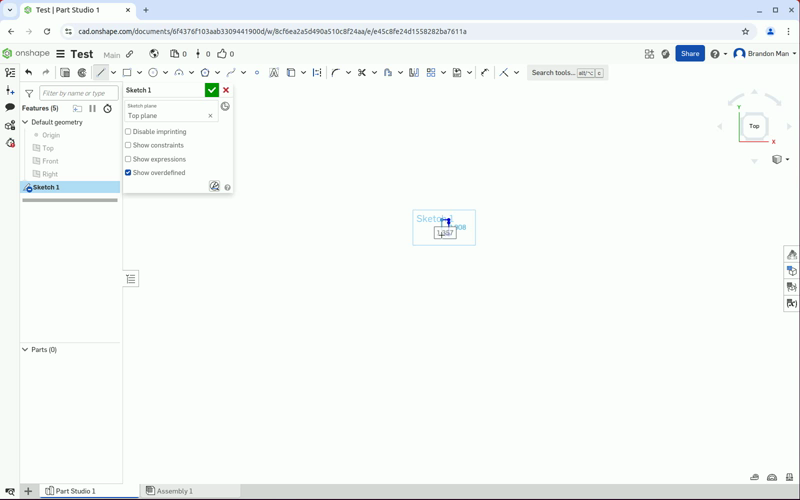
scroll(6)
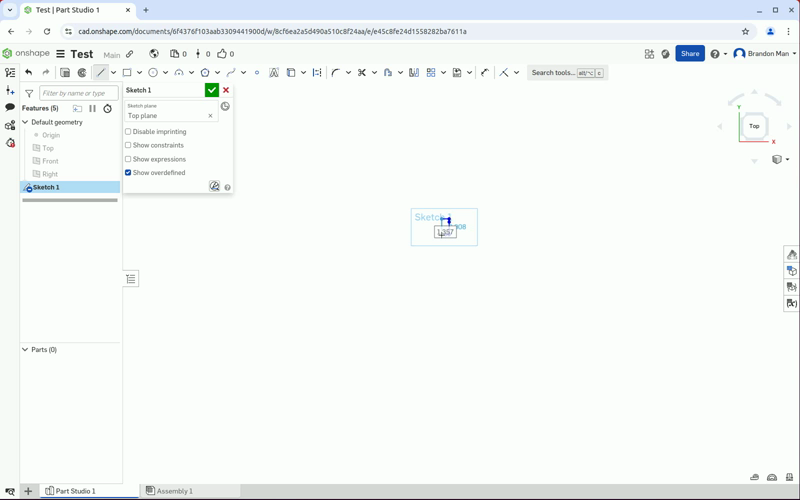
scroll(6)
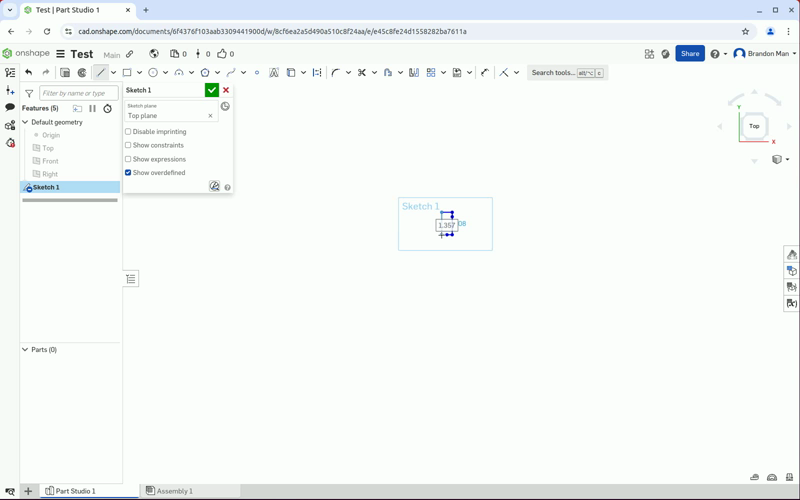
scroll(6)
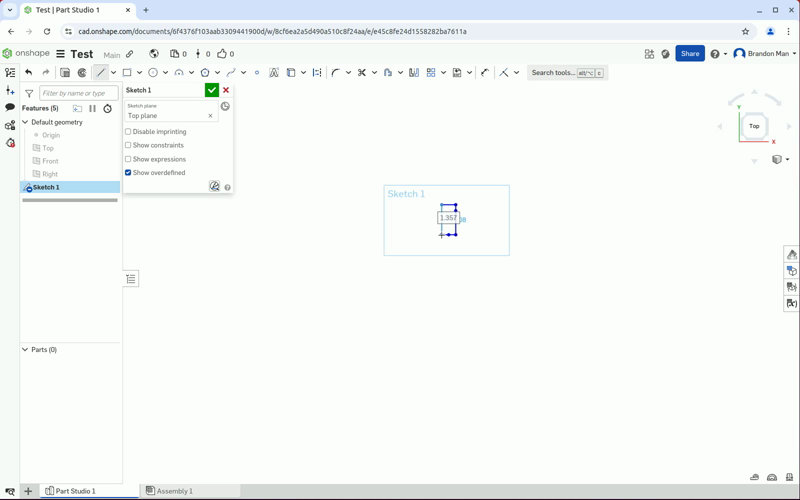
scroll(6)
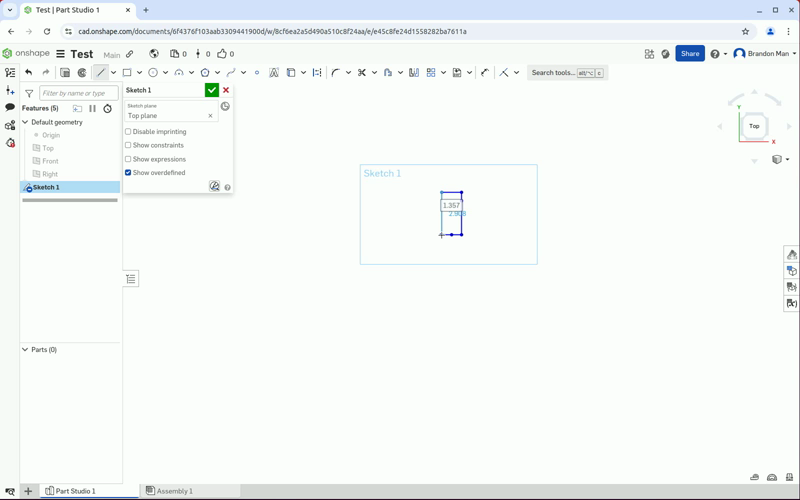
scroll(6)
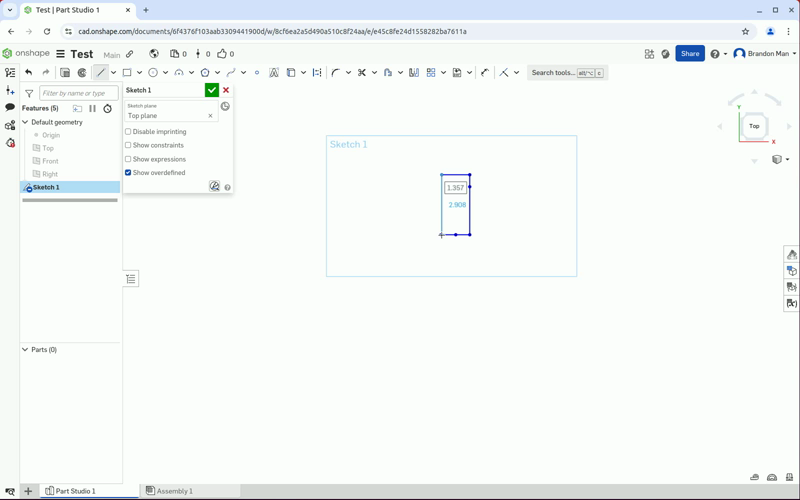
scroll(6)
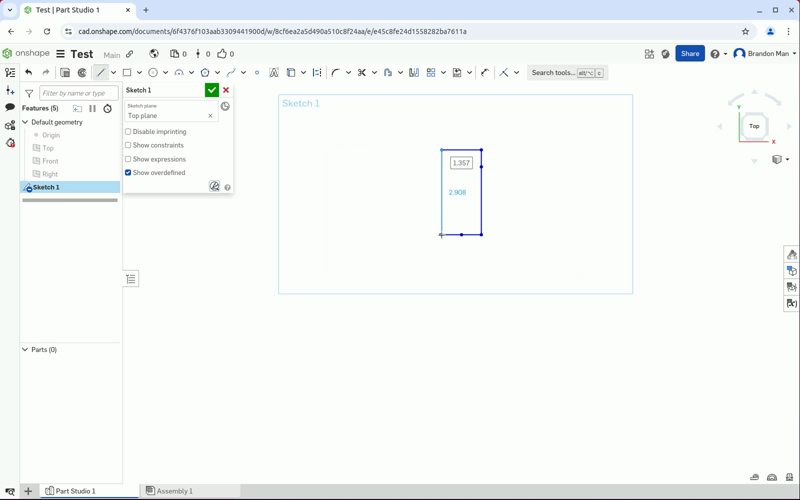
scroll(6)
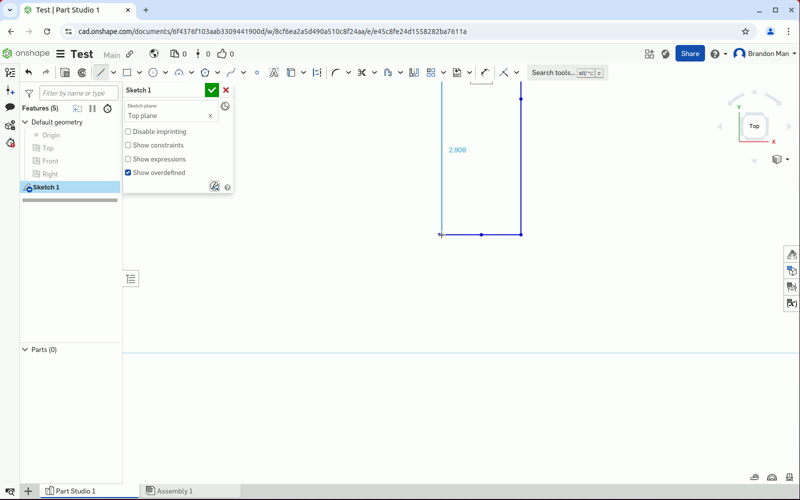
key_up(shift)
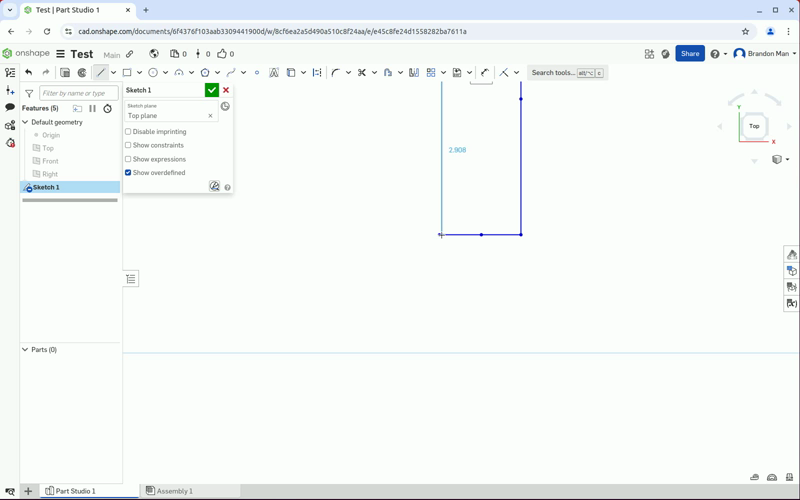
click(441, 234)
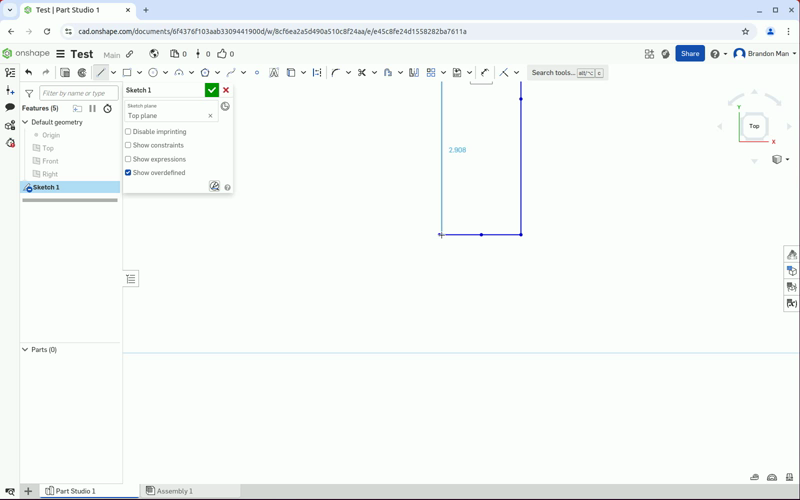
scroll(-6)
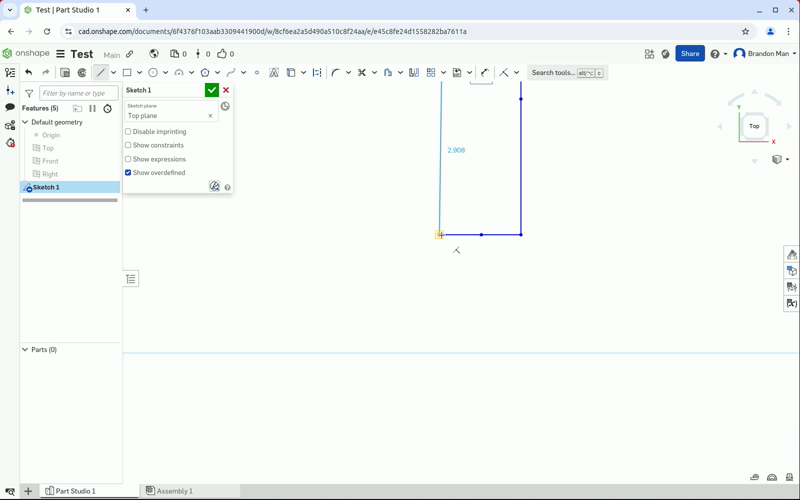
scroll(-6)
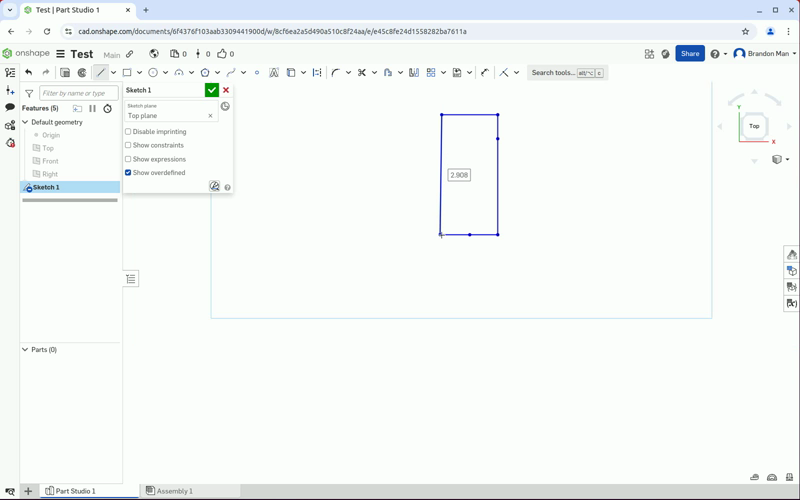
scroll(-6)
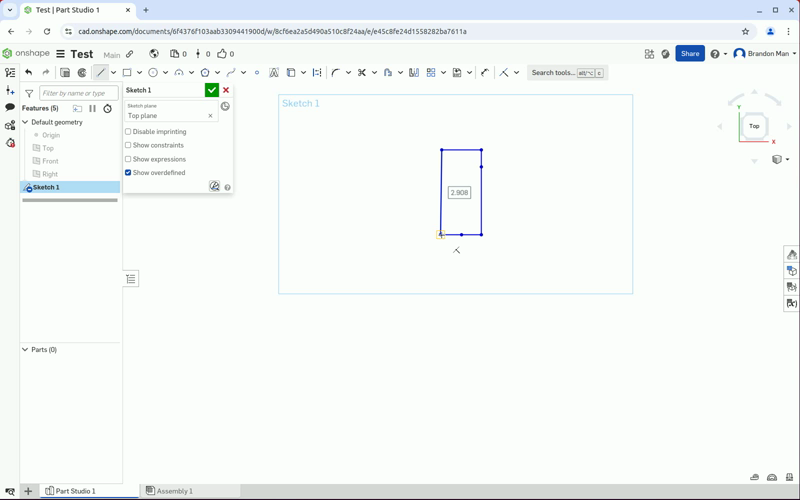
scroll(-6)
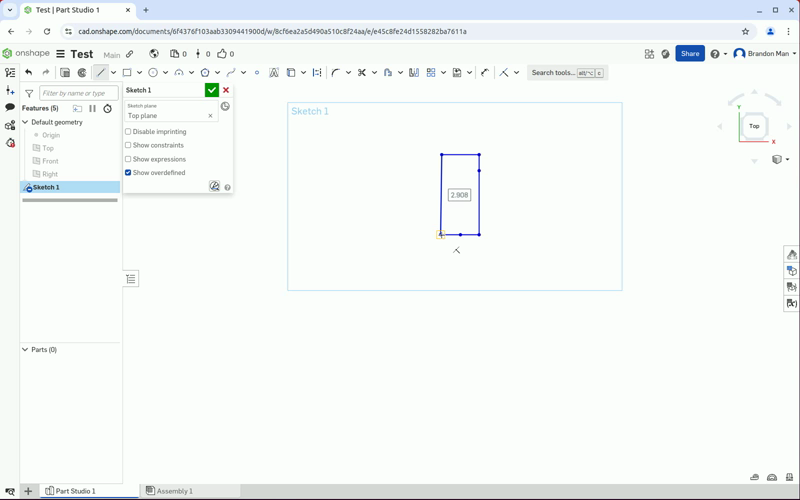
scroll(-6)
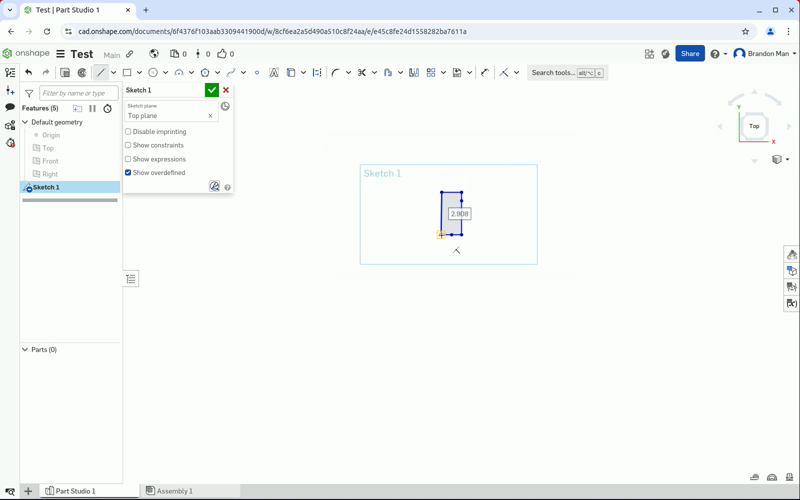
scroll(-6)
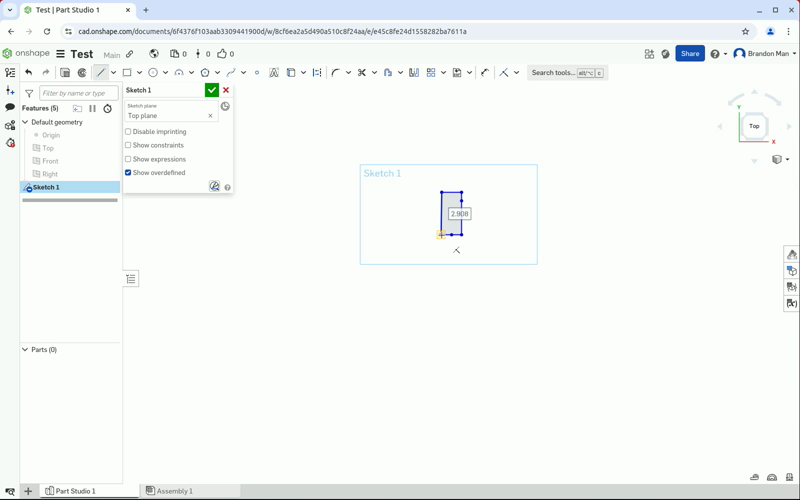
scroll(-6)
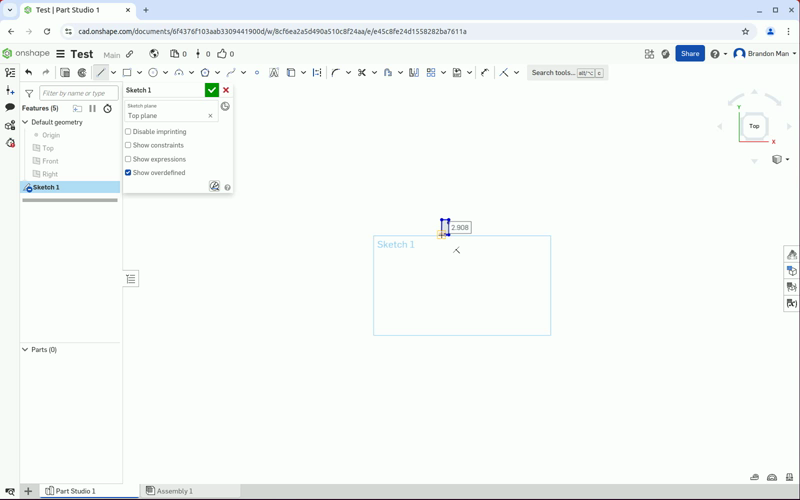
key(esc)
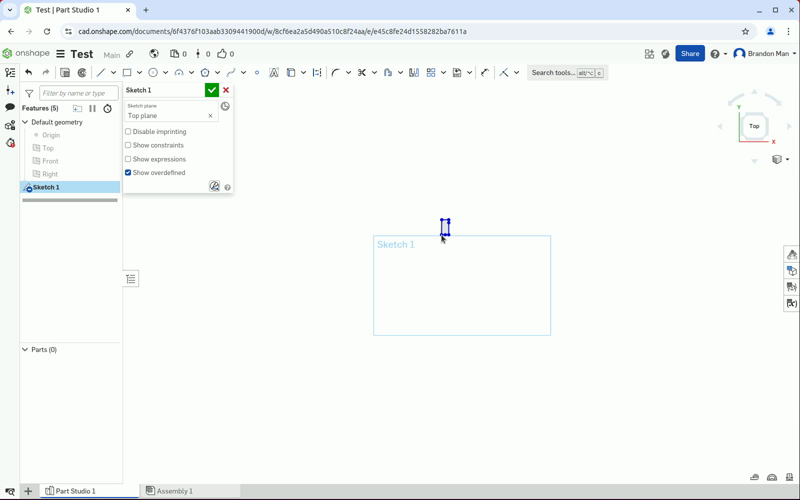
mouse_move(446, 223)
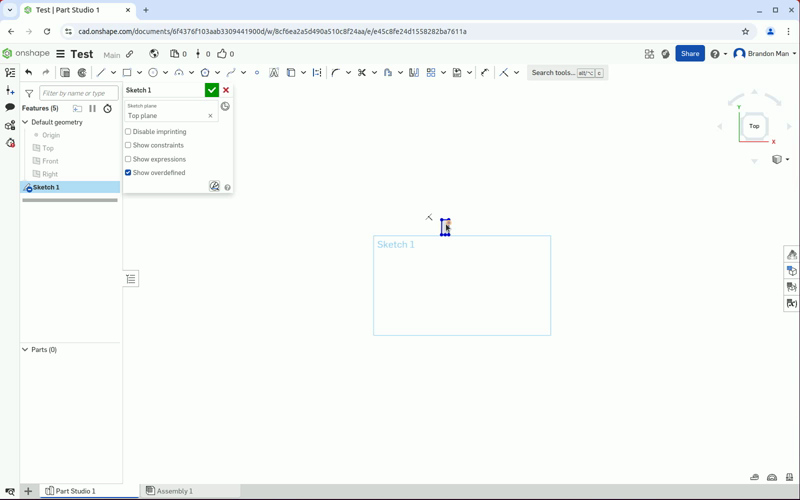
scroll(6)
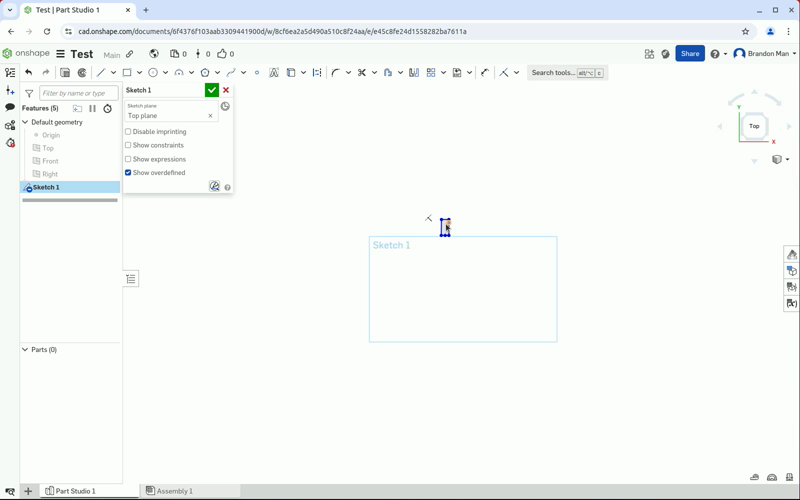
scroll(6)
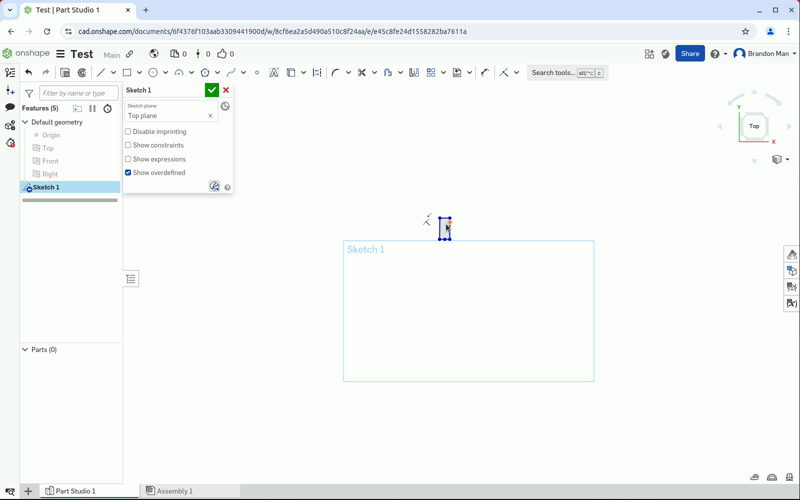
scroll(6)
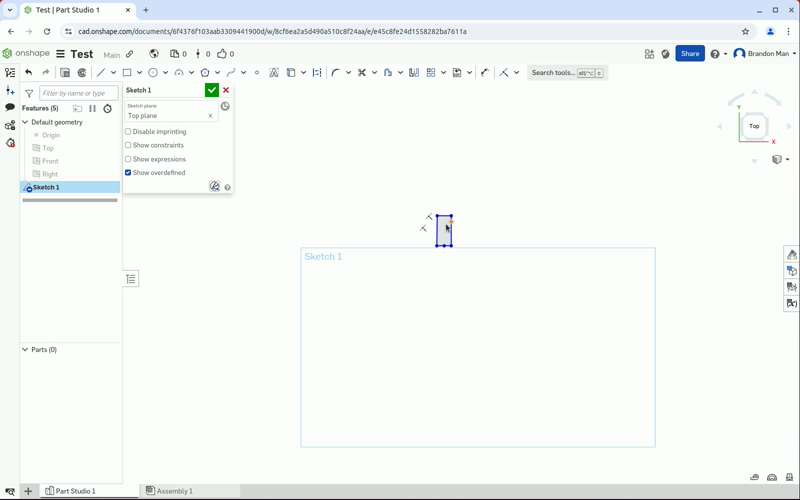
scroll(6)
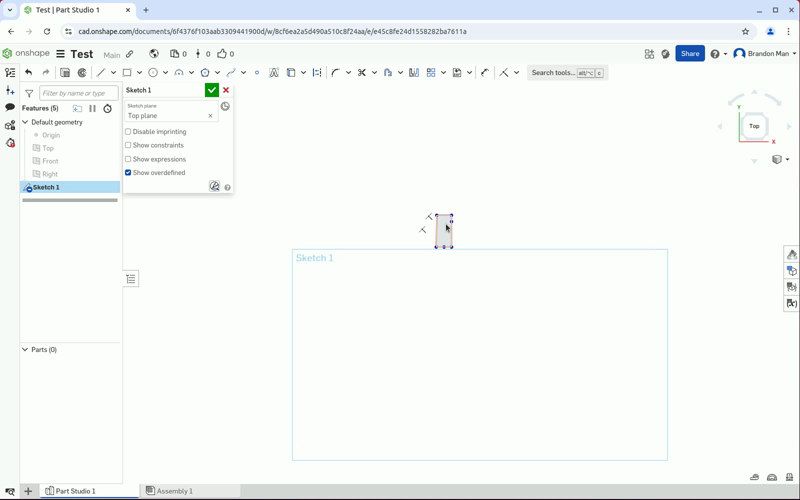
scroll(6)
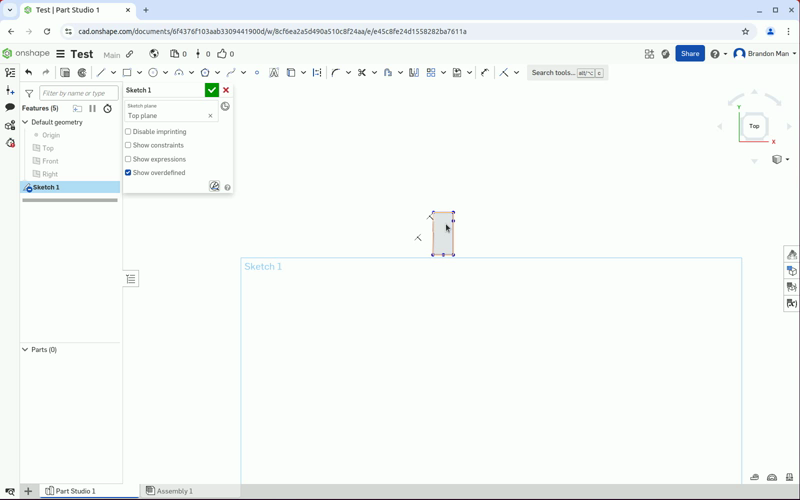
scroll(6)
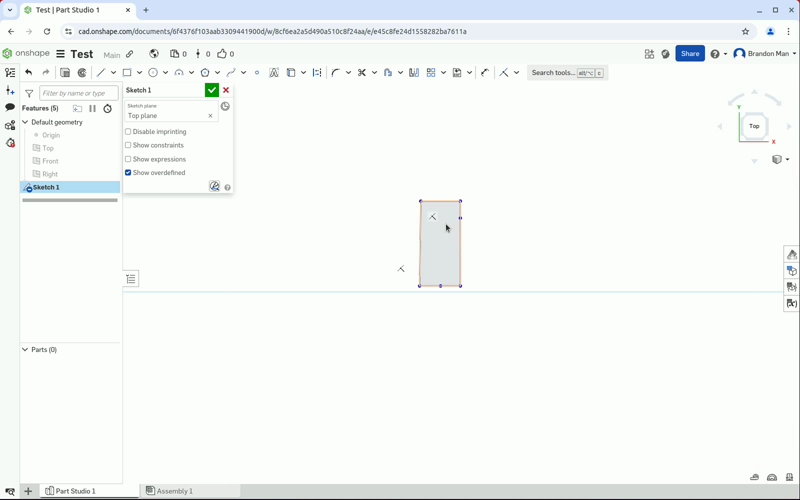
scroll(6)
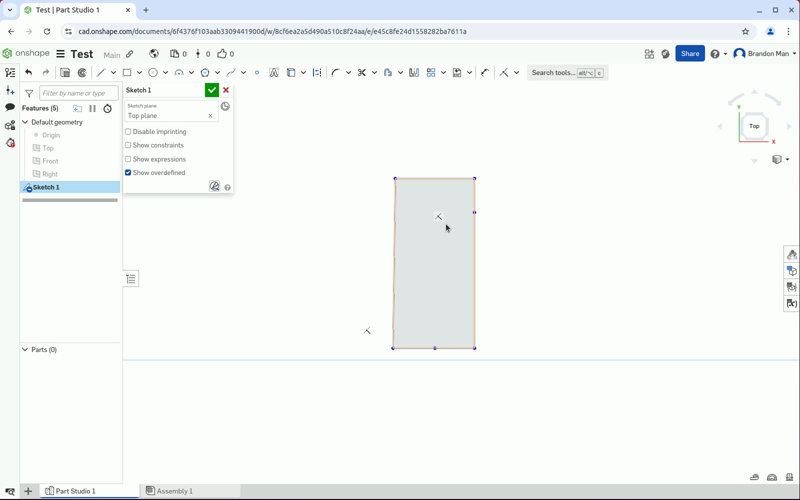
click(446, 223)
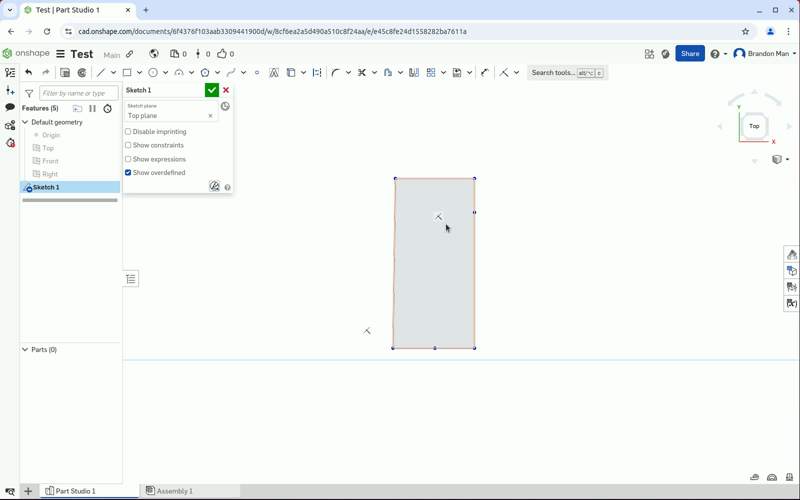
scroll(-6)
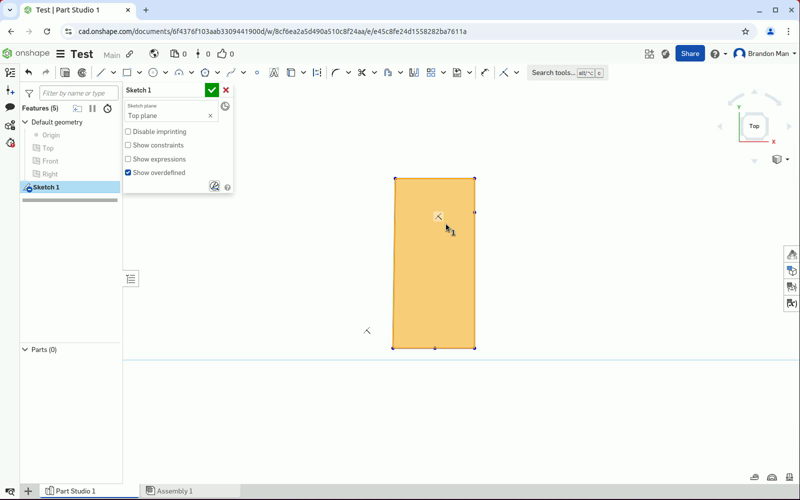
scroll(-6)
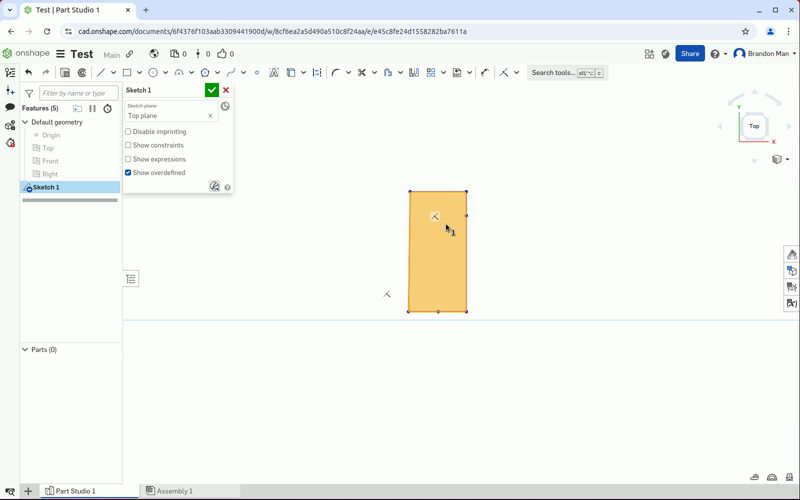
scroll(-6)
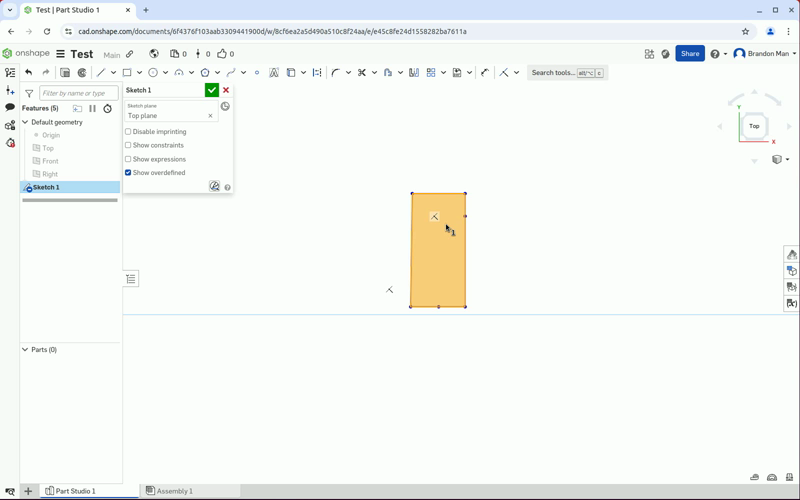
scroll(-6)
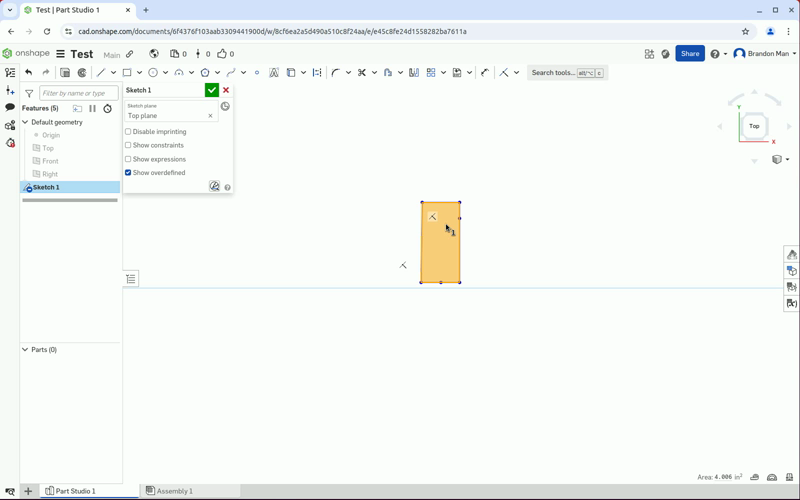
scroll(-6)
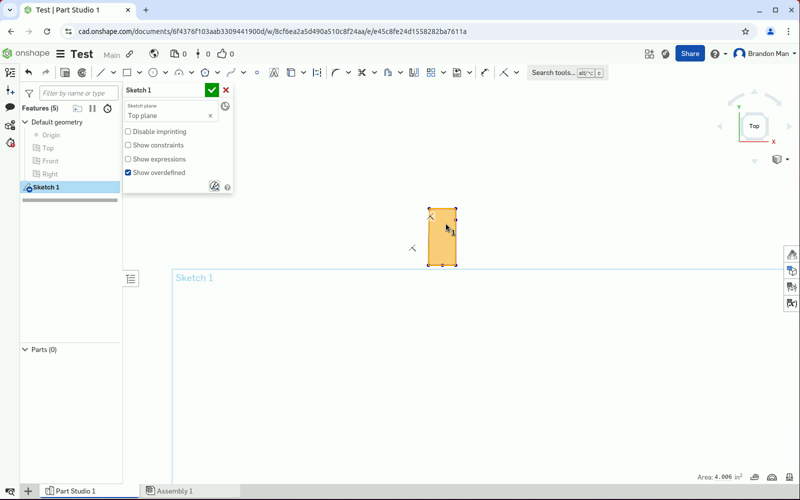
scroll(-6)
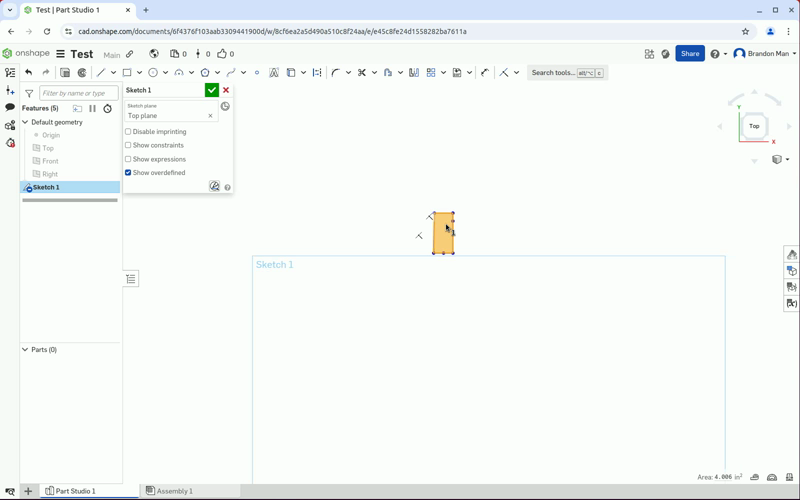
scroll(-6)
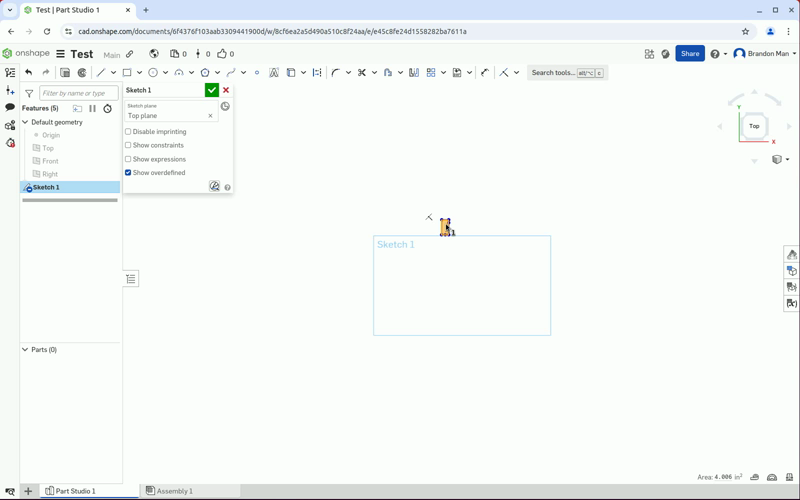
mouse_move(73, 352)
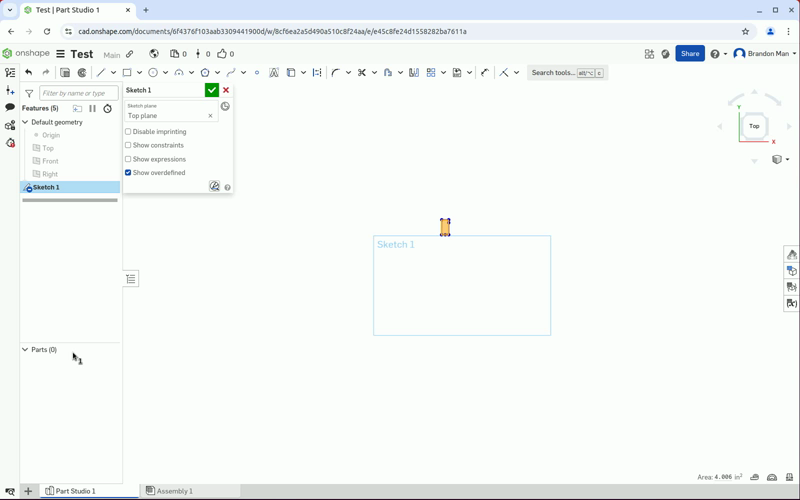
key(shift+y)
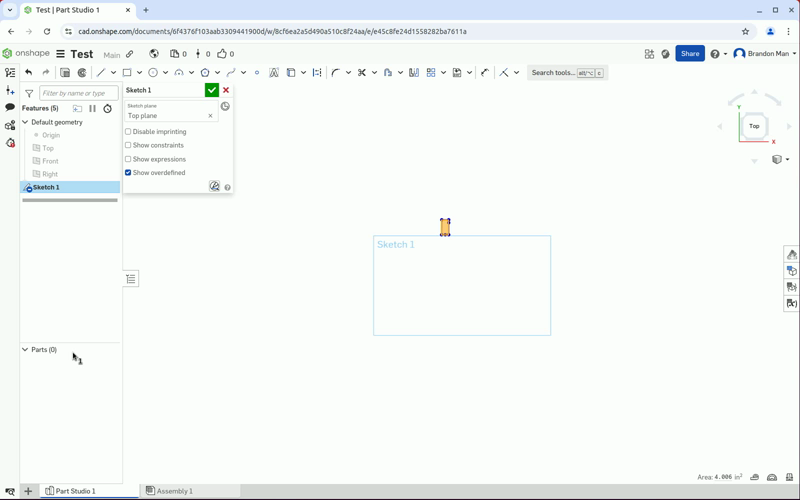
key(shift+e)
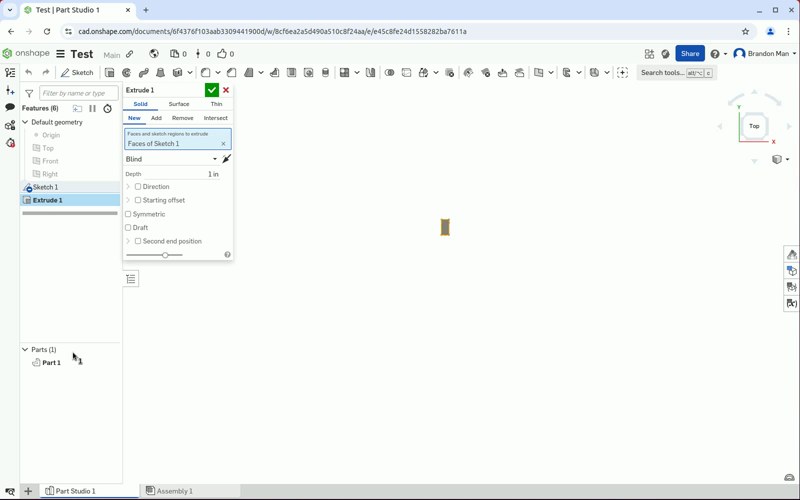
mouse_move(143, 106)
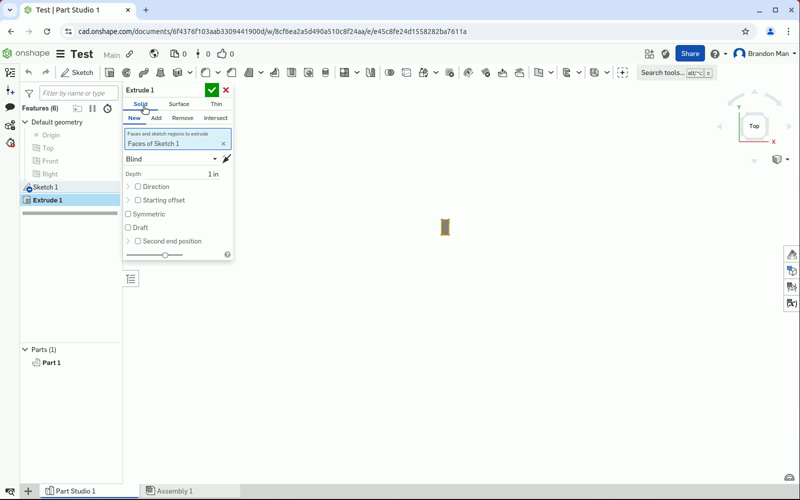
click(143, 106)
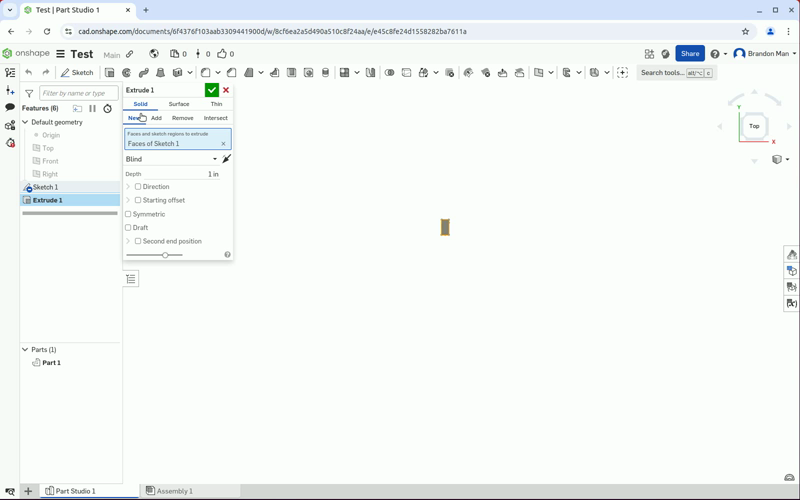
mouse_move(137, 120)
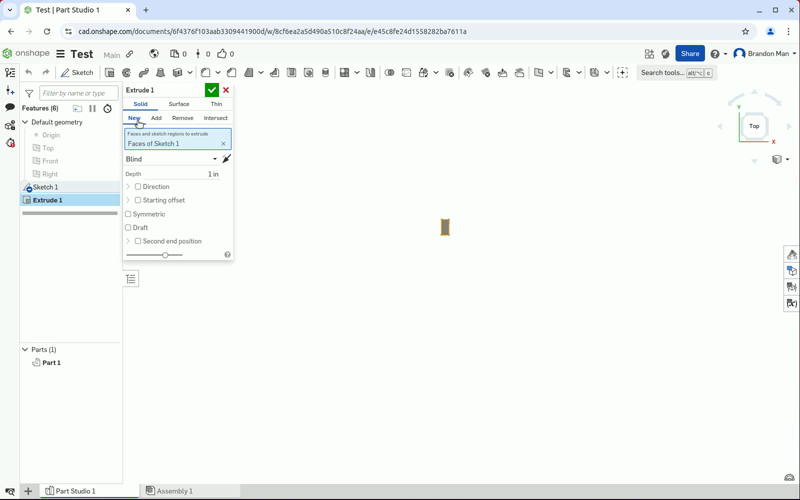
click(137, 120)
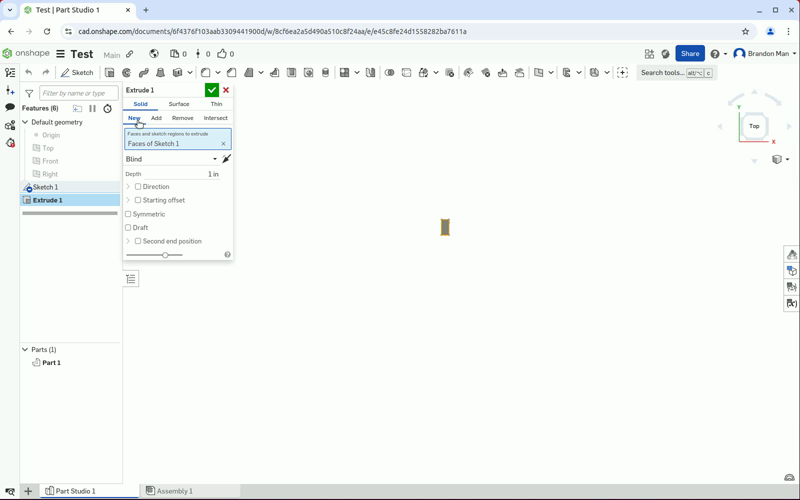
key(tab, 4)
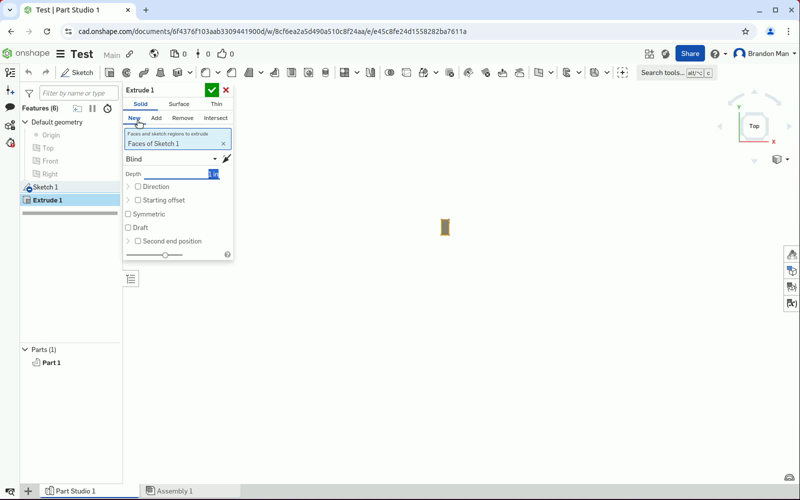
text(23.108)
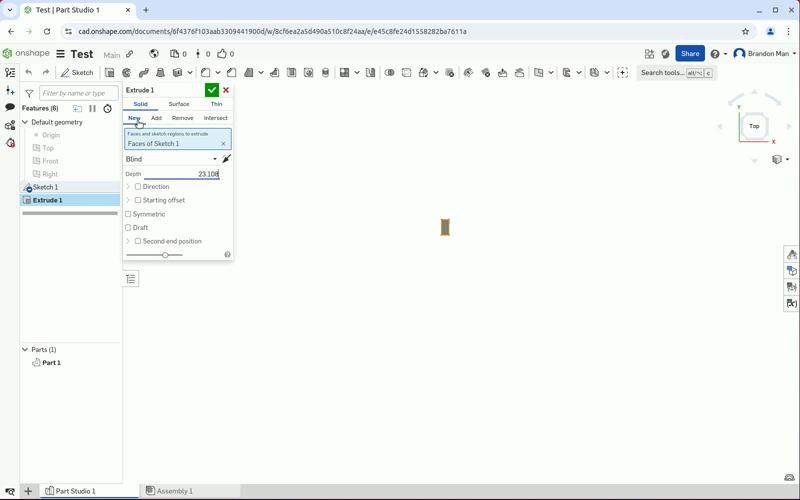
key(enter)
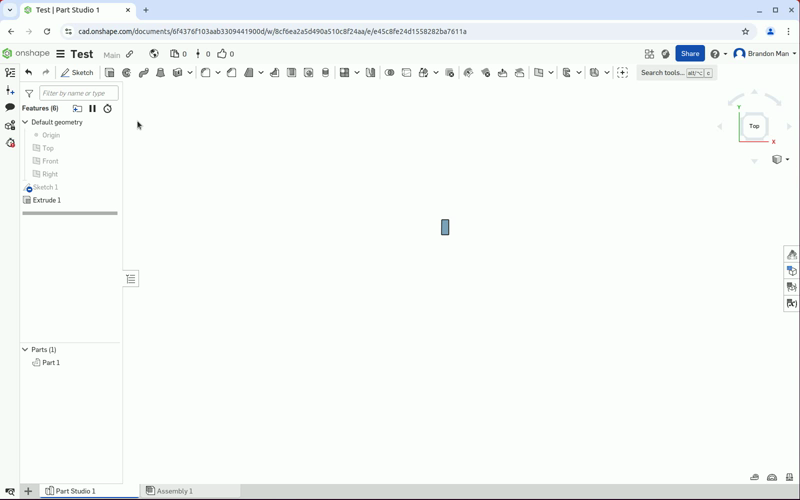
key(shift+h)
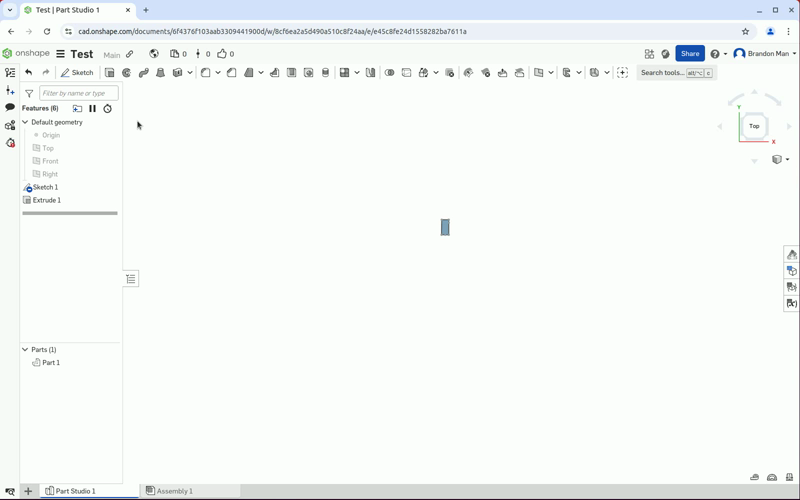
key(shift+h)
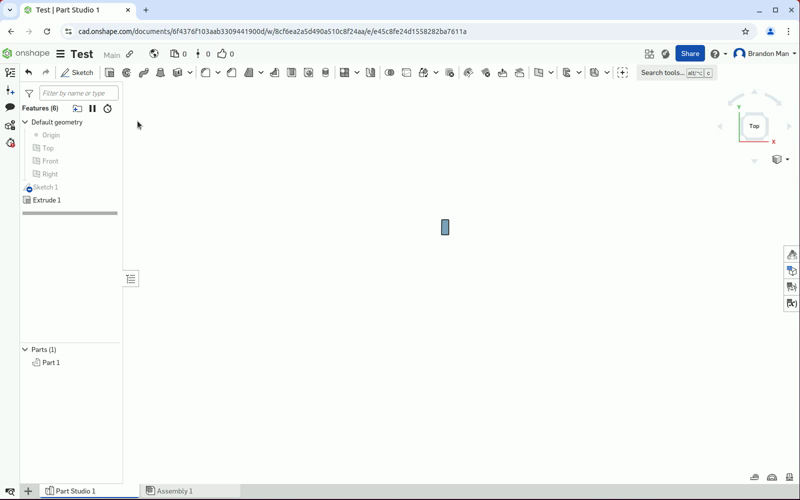
mouse_move(73, 189)
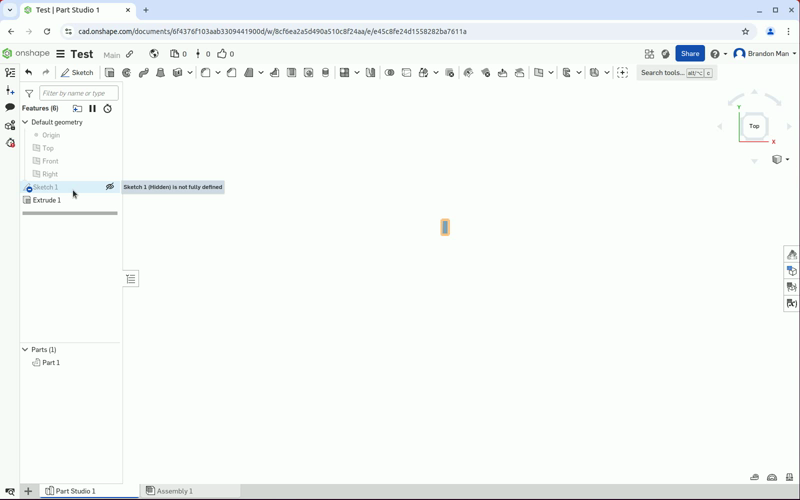
click(73, 189)
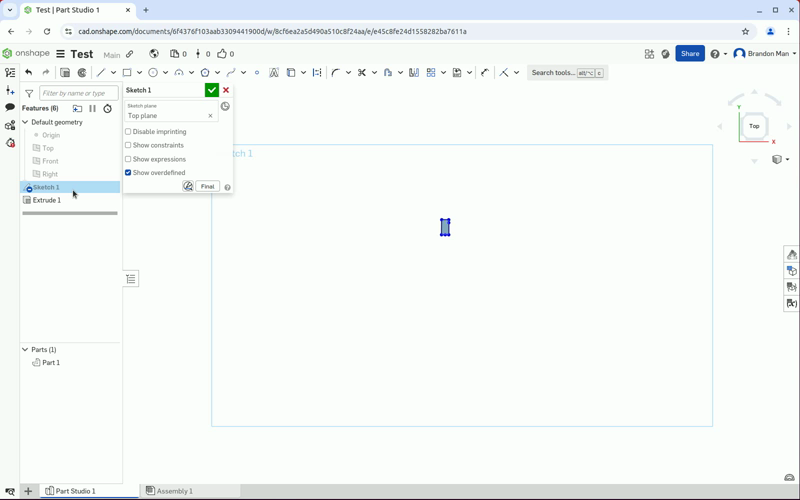
mouse_move(229, 92)
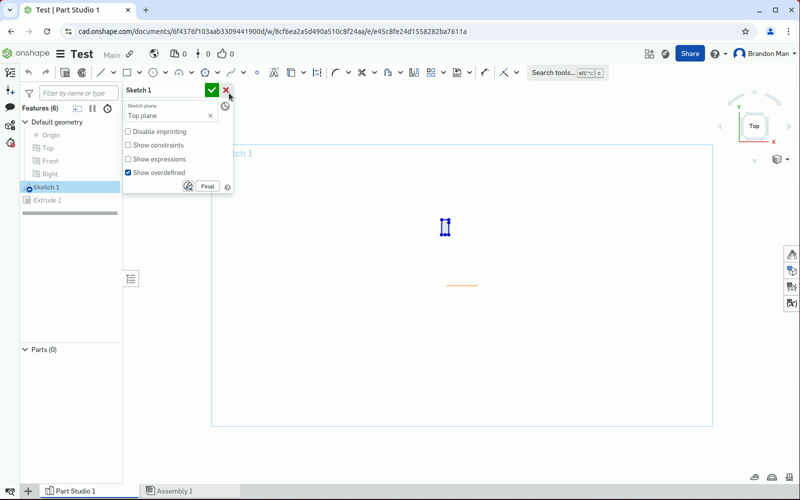
click(229, 92)
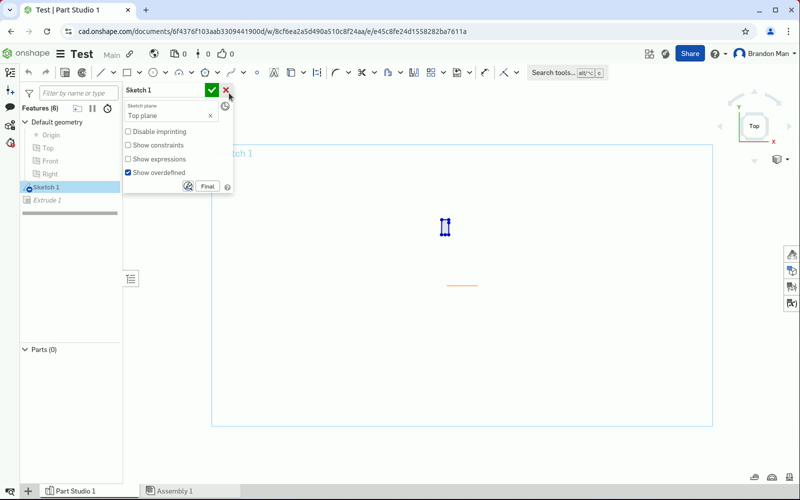
key(shift+s)
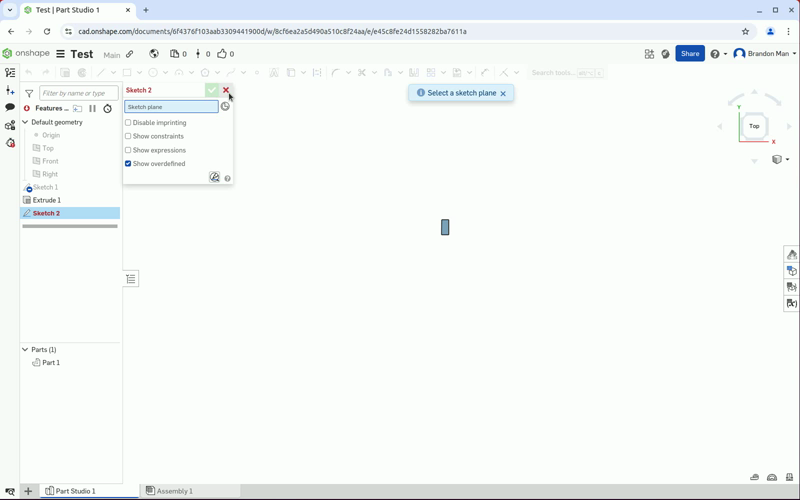
mouse_move(73, 150)
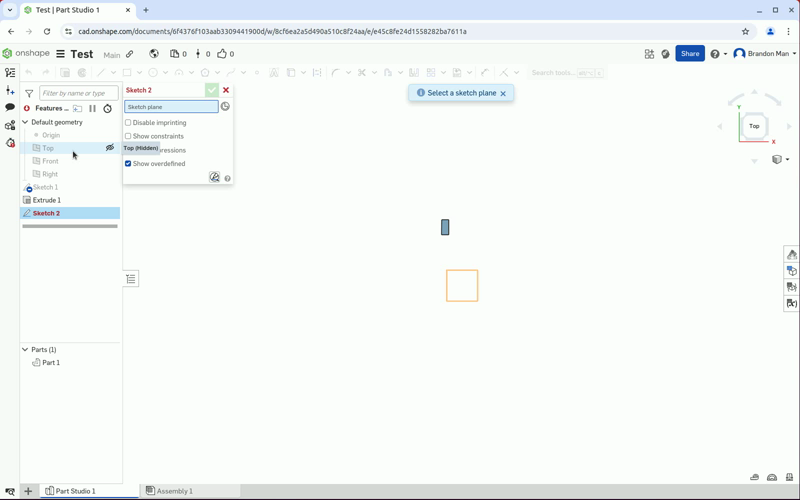
click(73, 150)
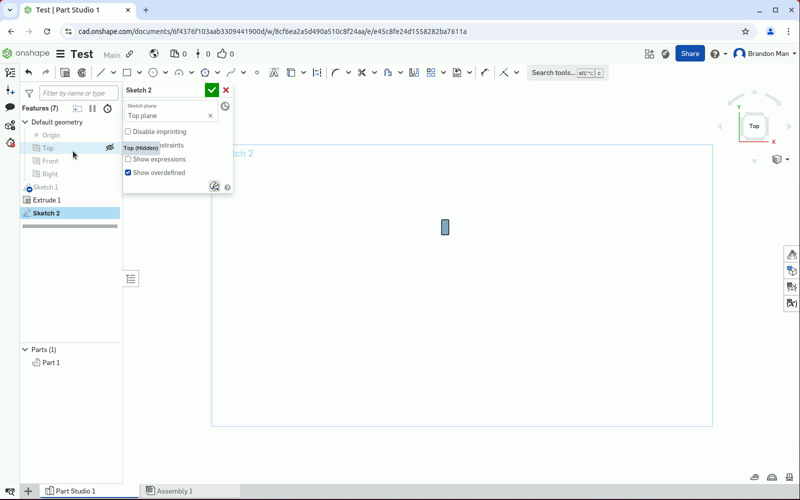
mouse_move(73, 352)
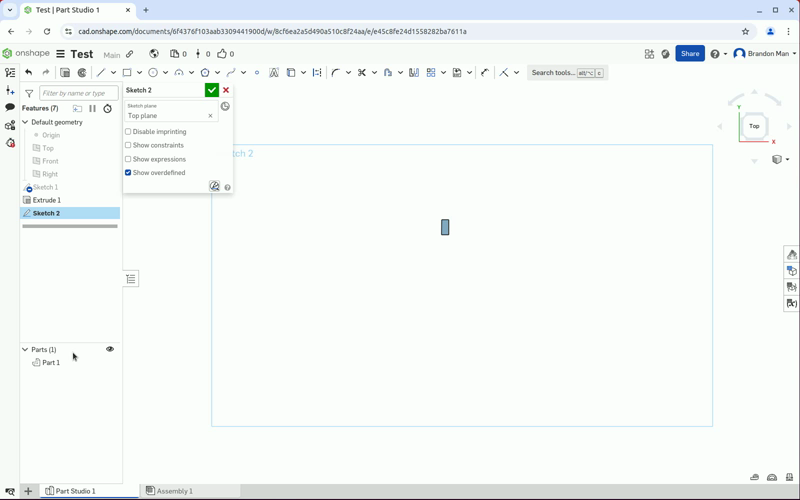
key(y)
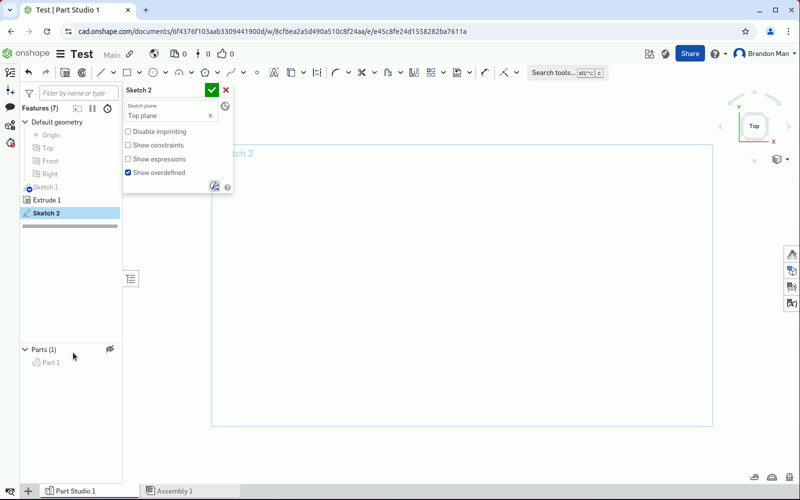
key(l)
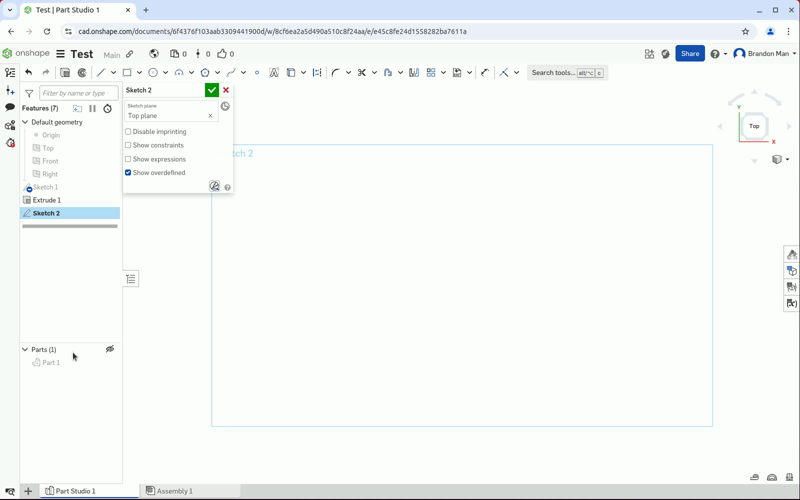
key_down(shift)
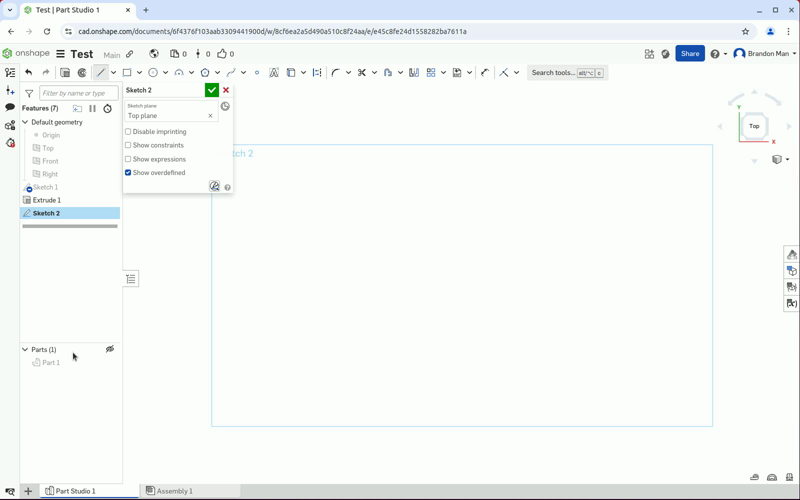
mouse_move(438, 218)
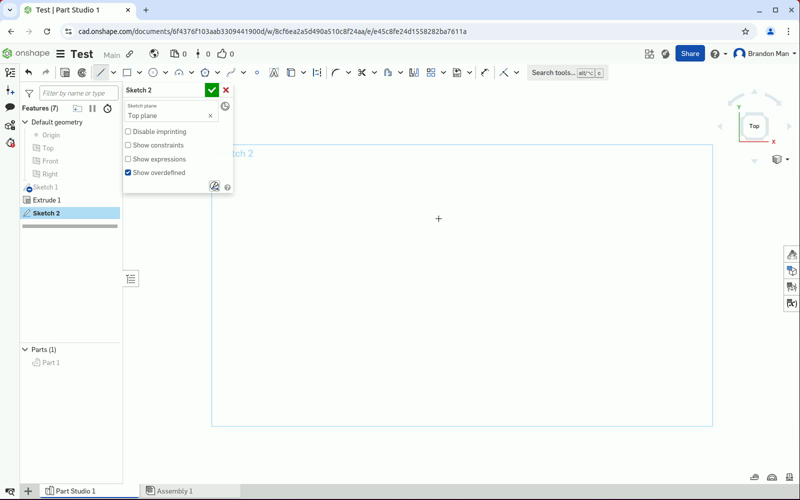
click(438, 218)
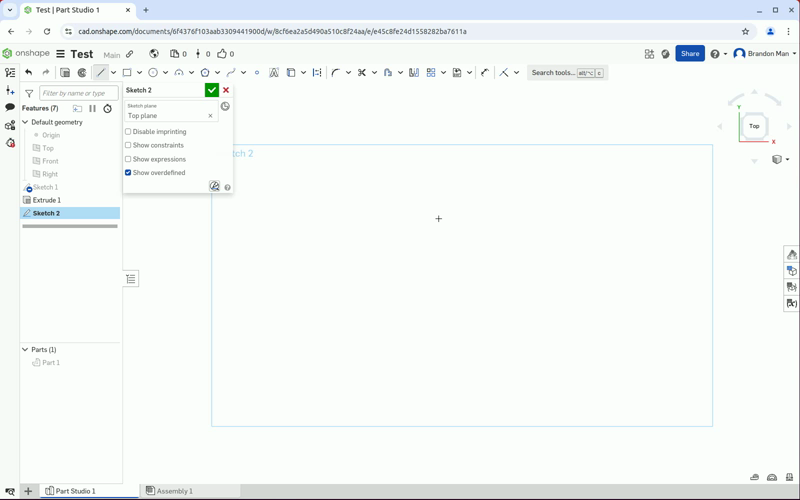
key_up(shift)
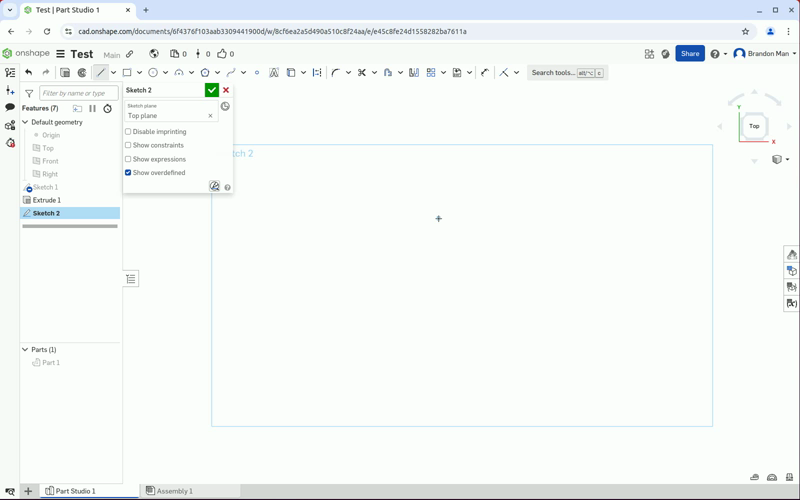
key_down(shift)
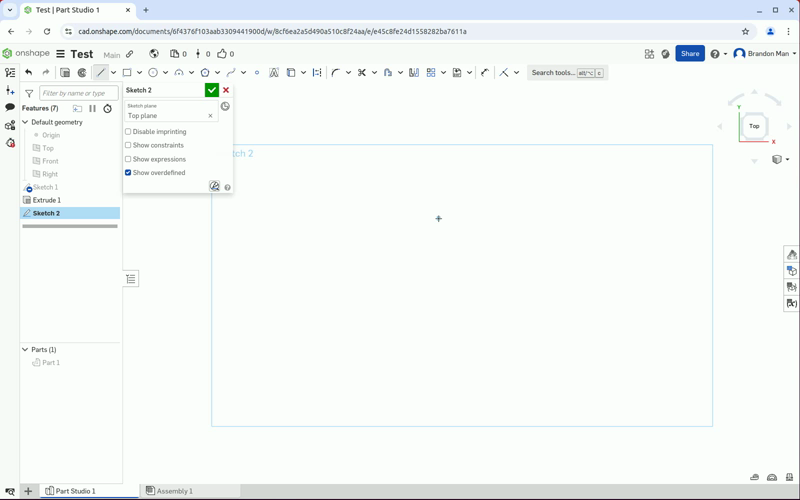
mouse_move(468, 218)
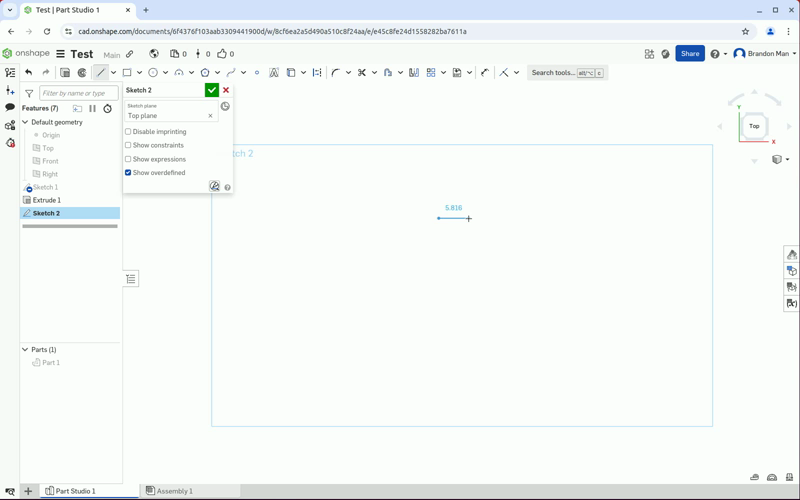
mouse_move(441, 221)
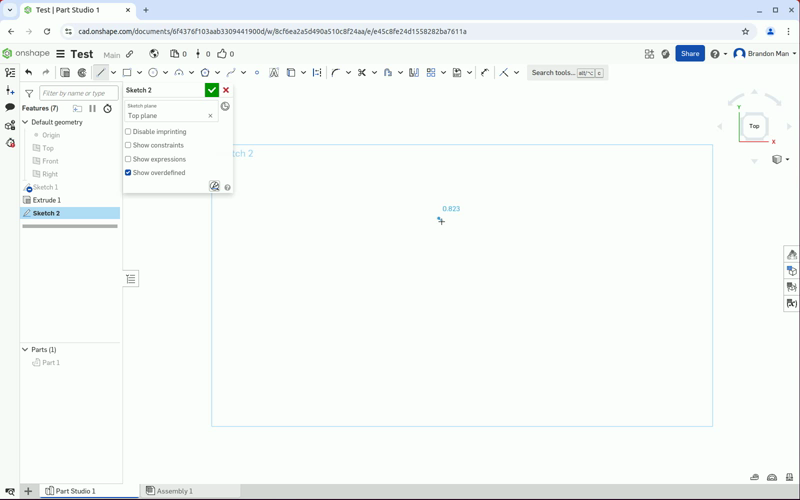
scroll(6)
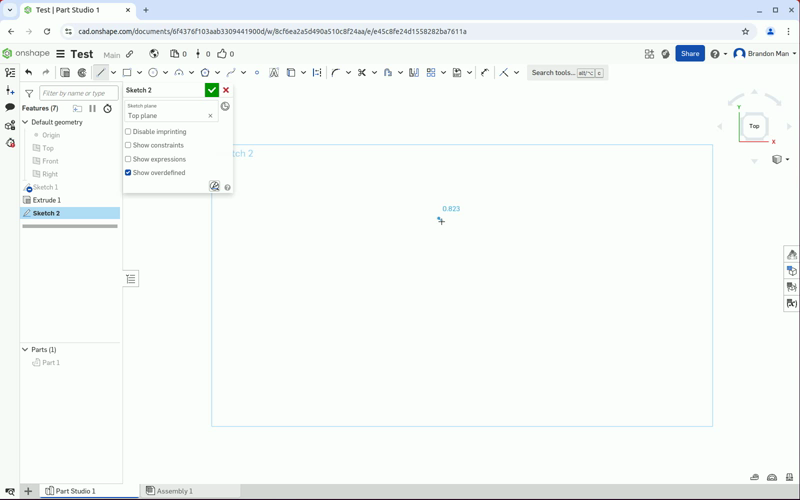
scroll(6)
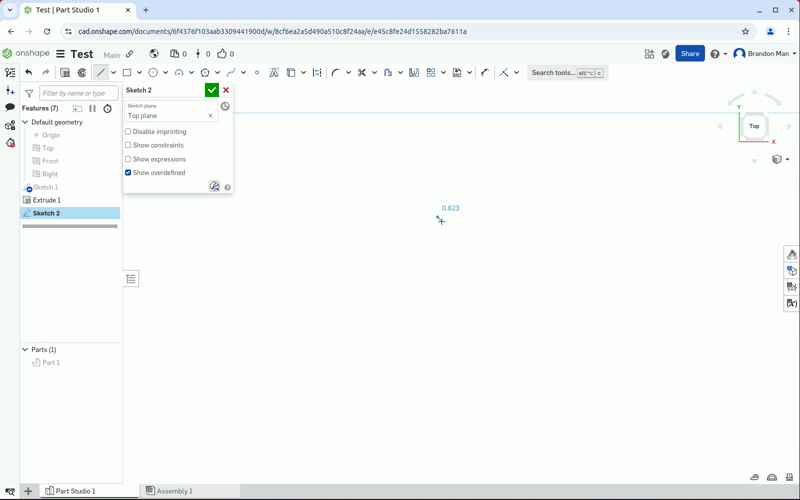
scroll(6)
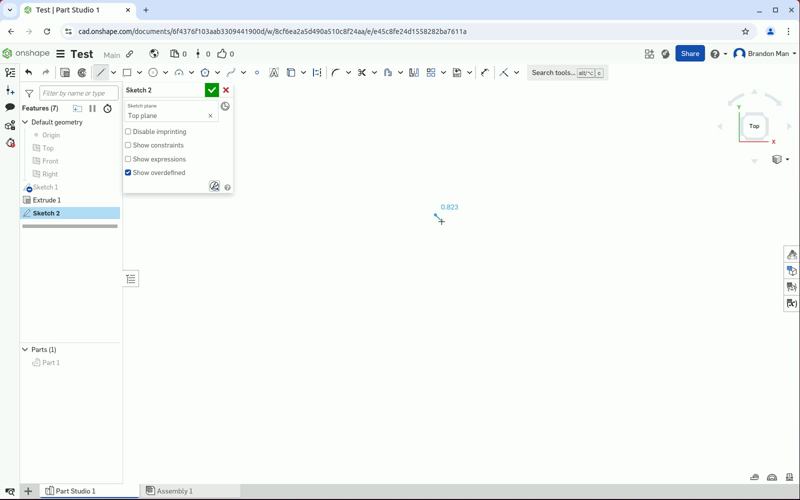
scroll(6)
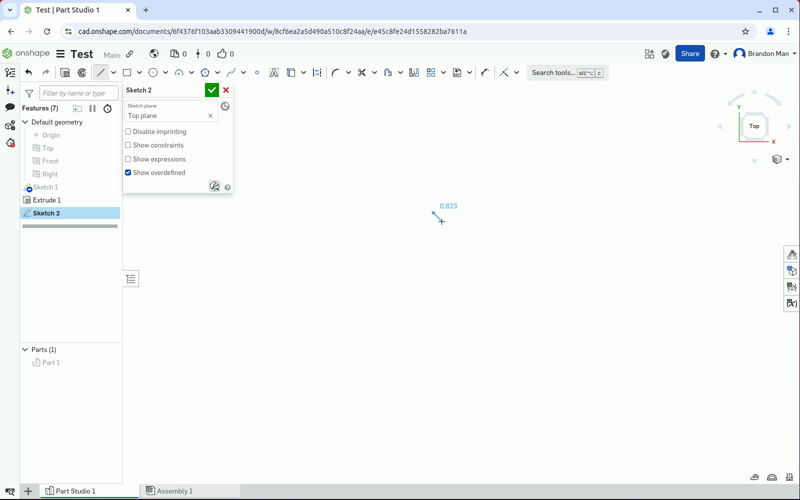
scroll(6)
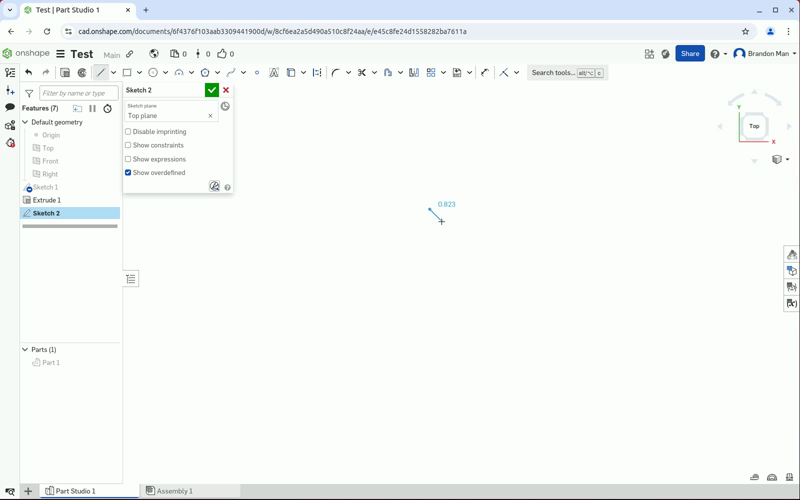
scroll(6)
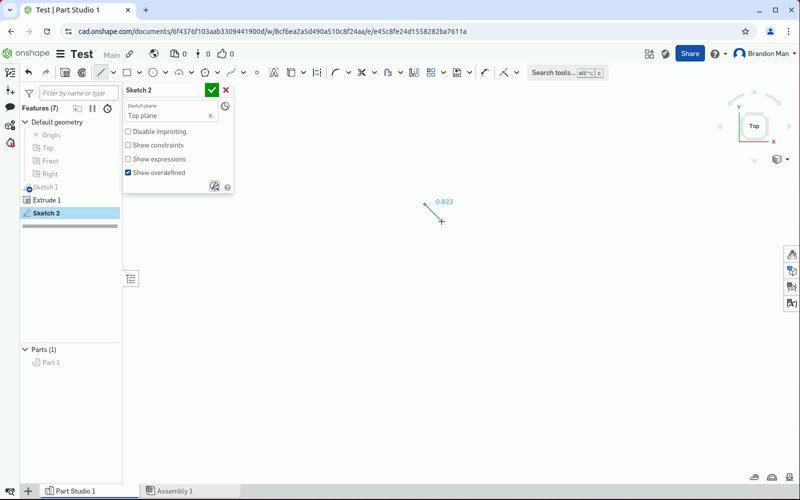
scroll(6)
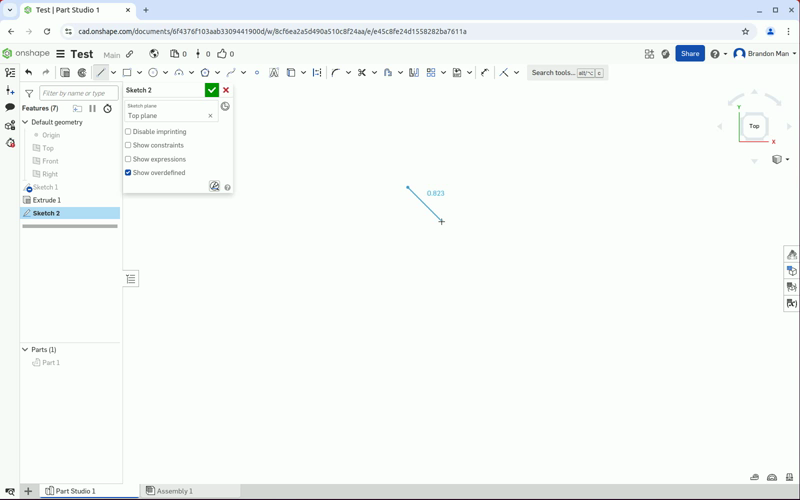
click(441, 221)
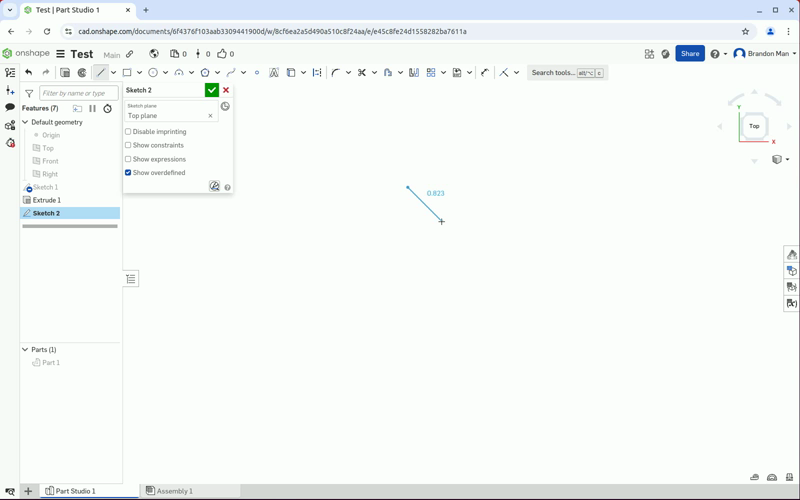
scroll(-6)
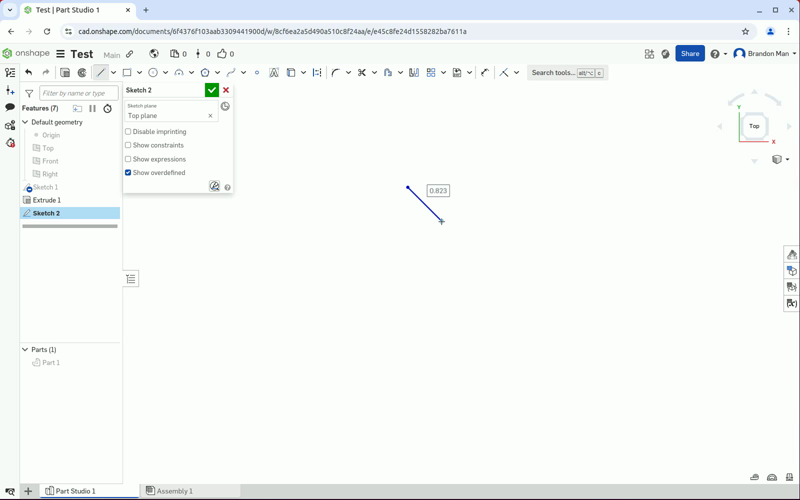
scroll(-6)
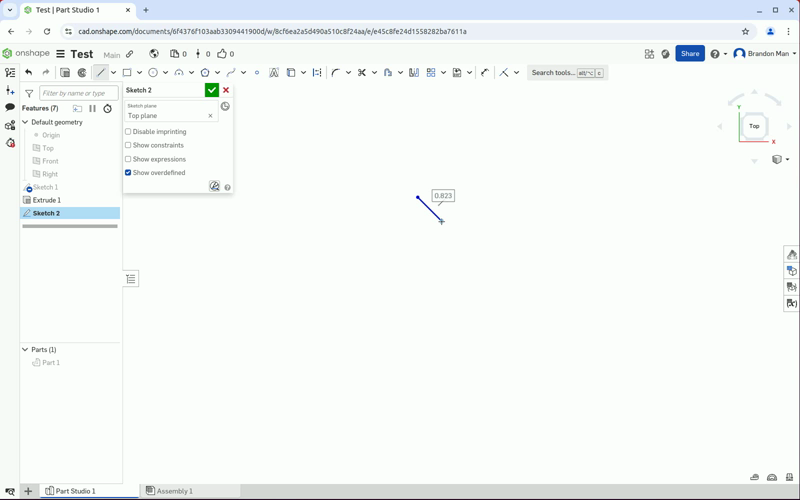
scroll(-6)
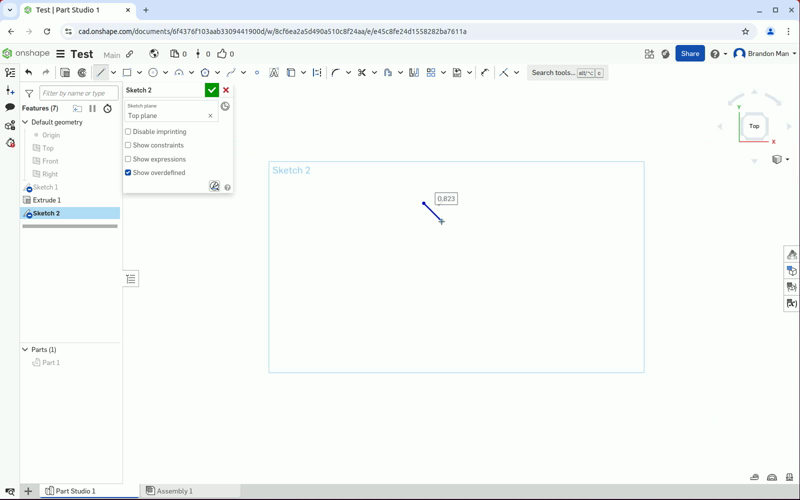
scroll(-6)
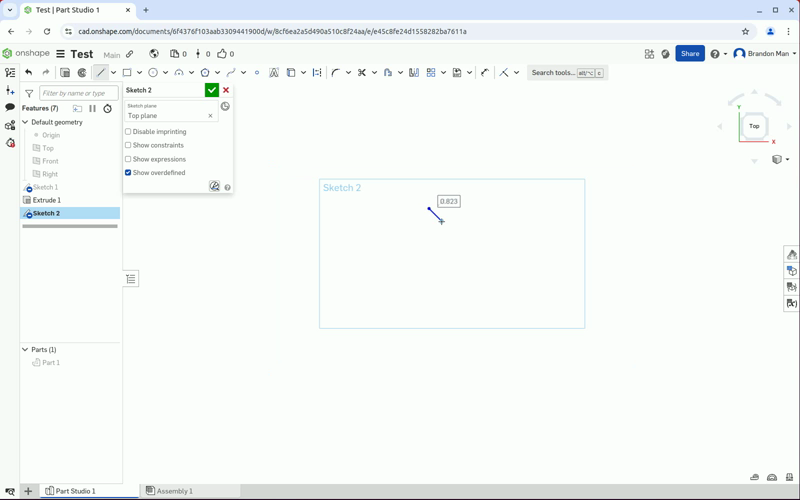
scroll(-6)
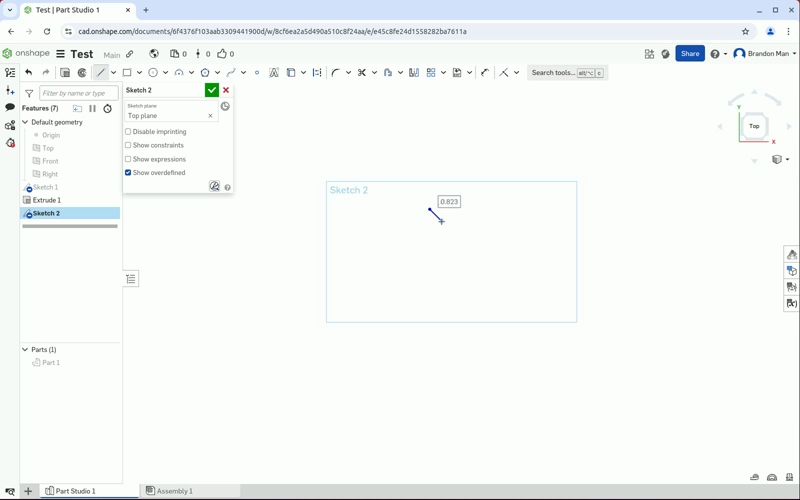
scroll(-6)
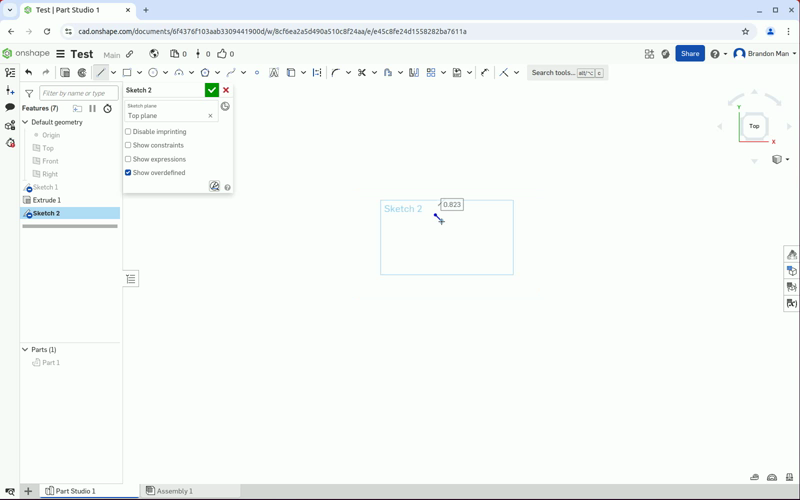
scroll(-6)
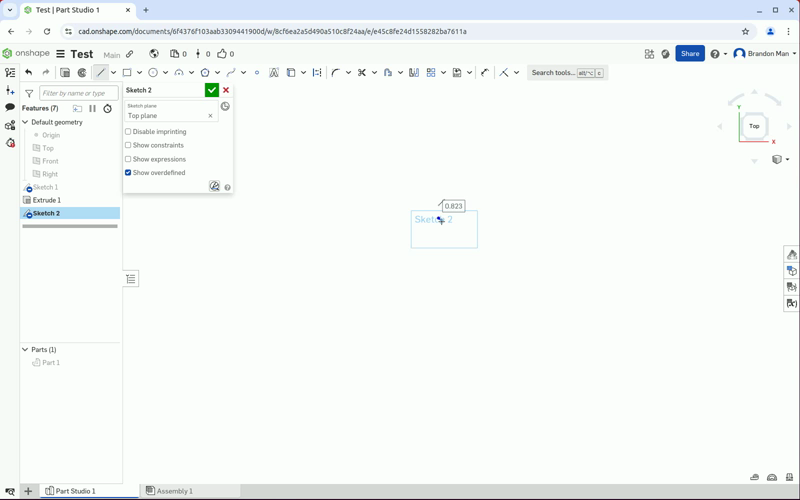
key_up(shift)
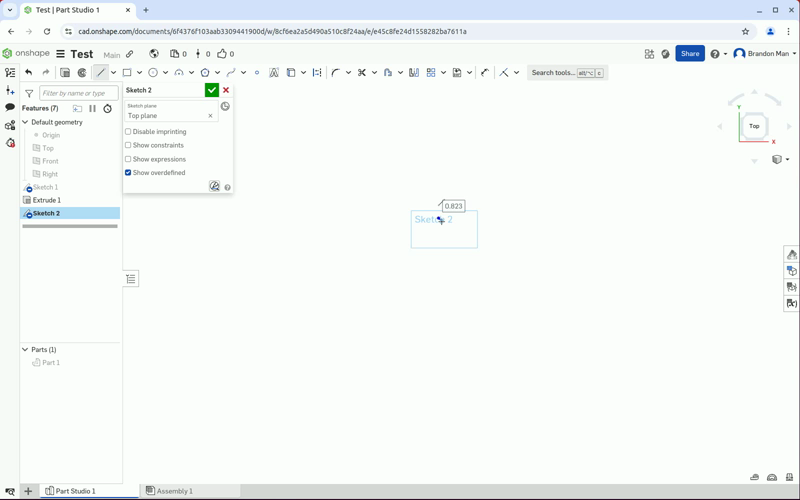
key_down(shift)
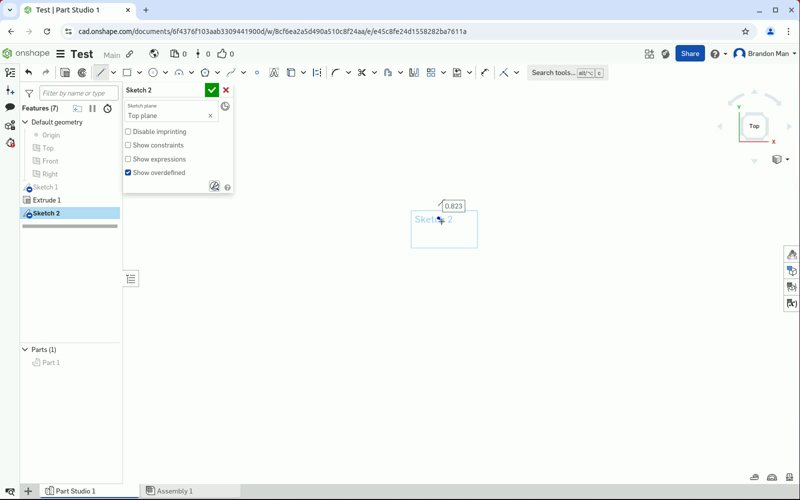
mouse_move(471, 221)
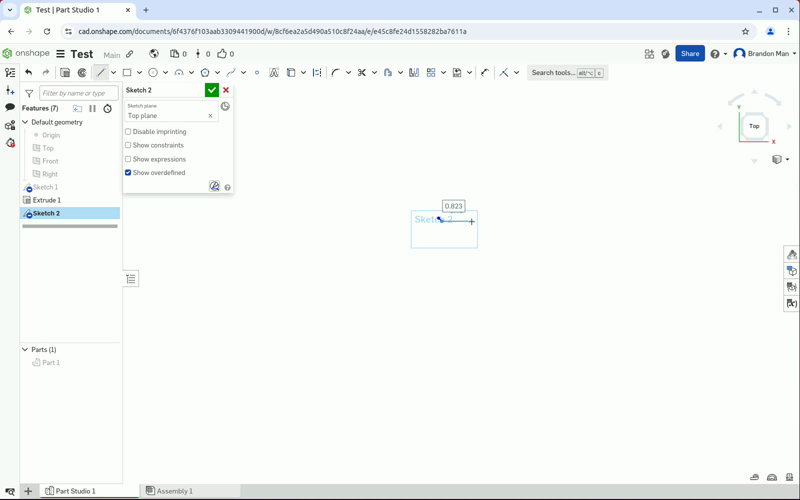
mouse_move(447, 221)
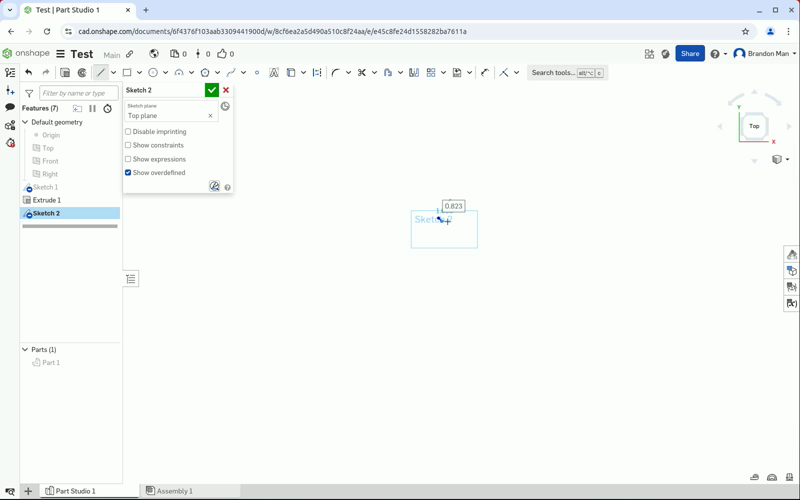
scroll(6)
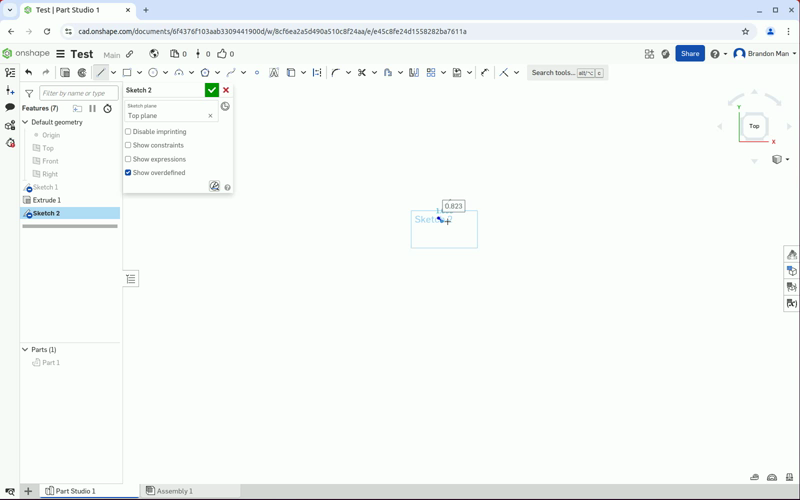
scroll(6)
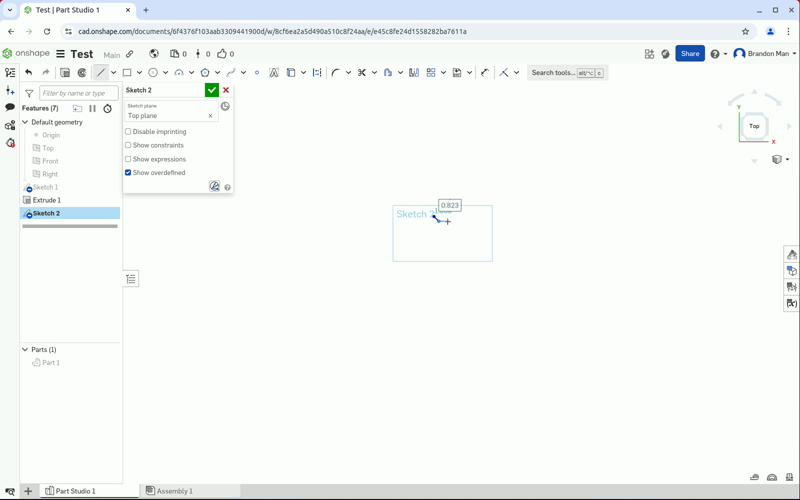
scroll(6)
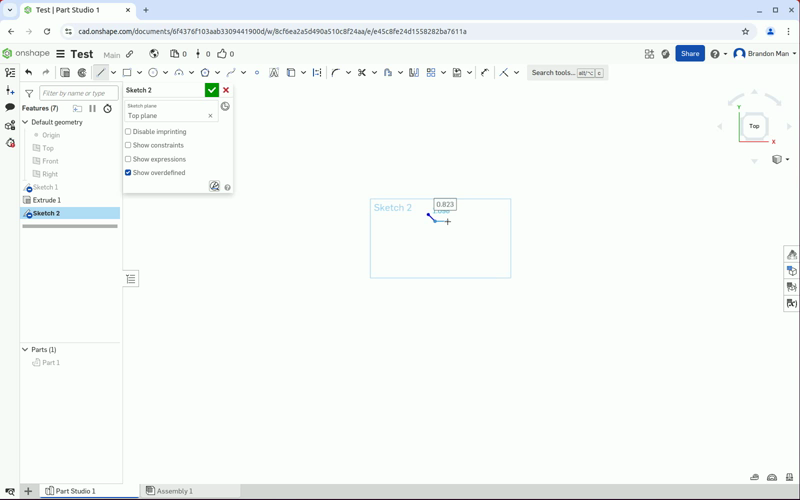
scroll(6)
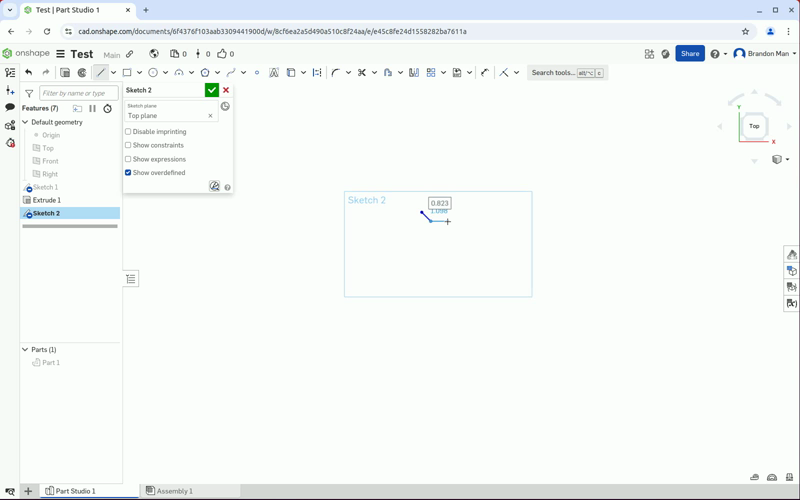
scroll(6)
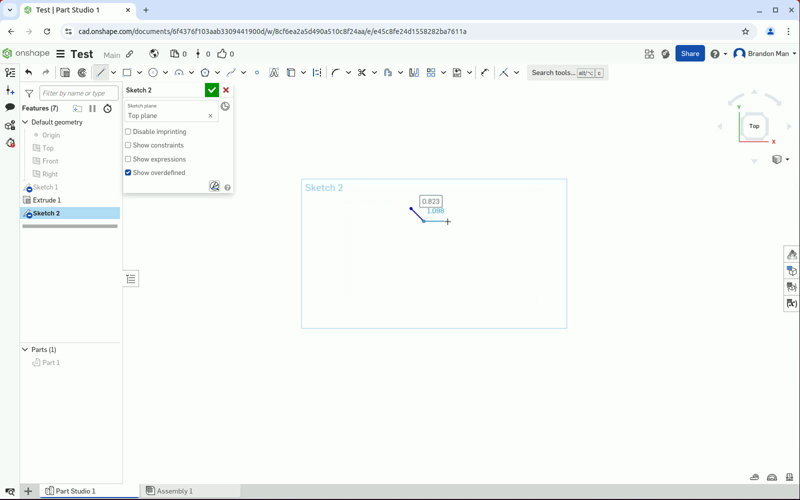
scroll(6)
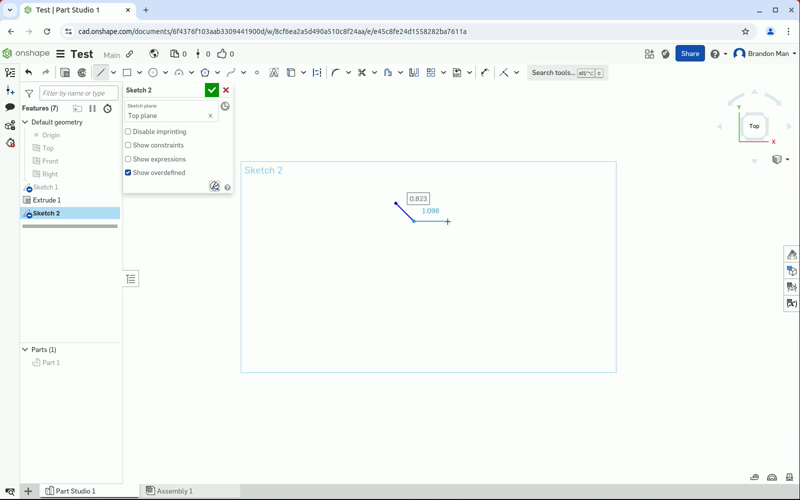
scroll(6)
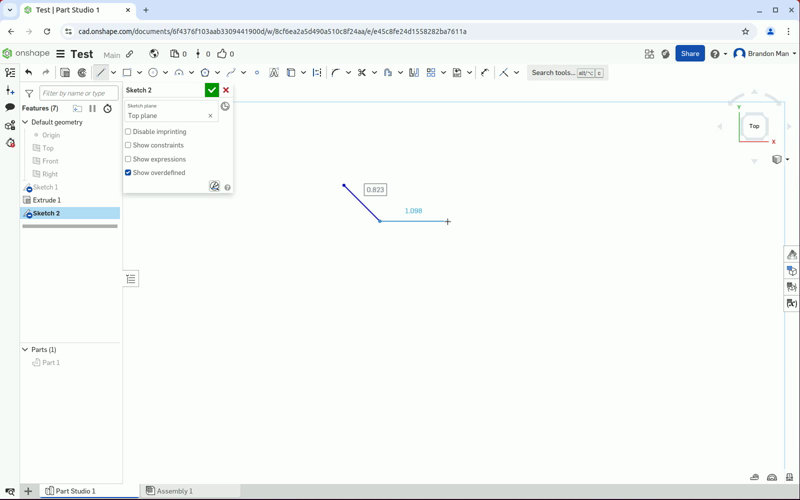
click(447, 221)
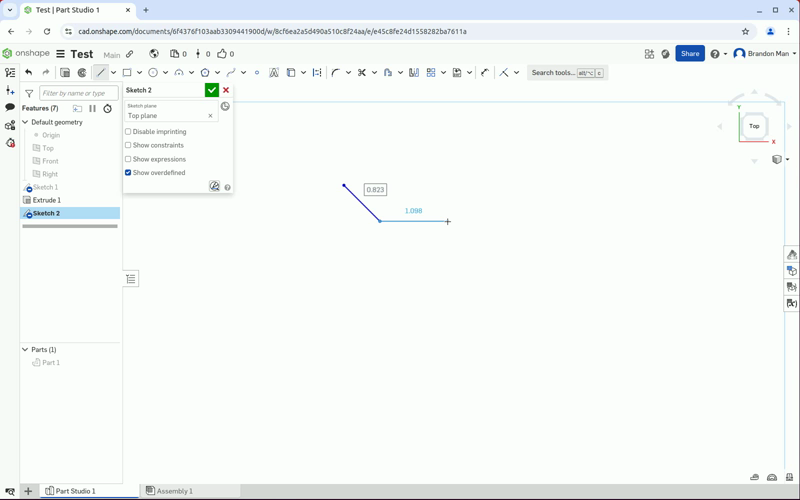
scroll(-6)
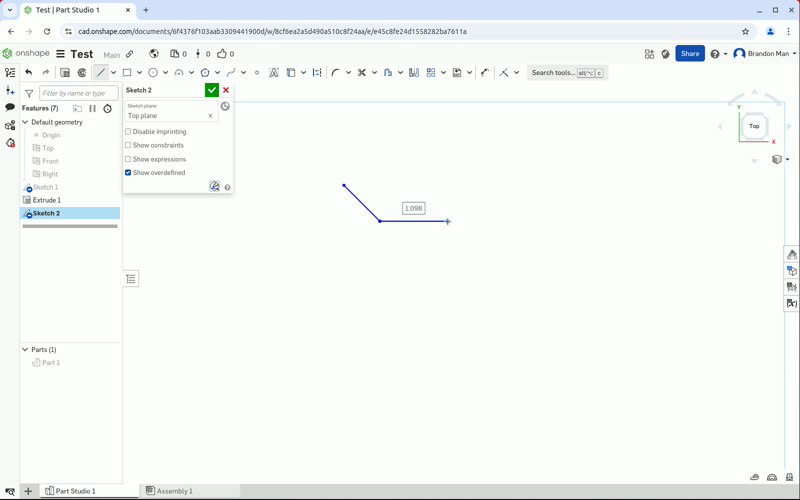
scroll(-6)
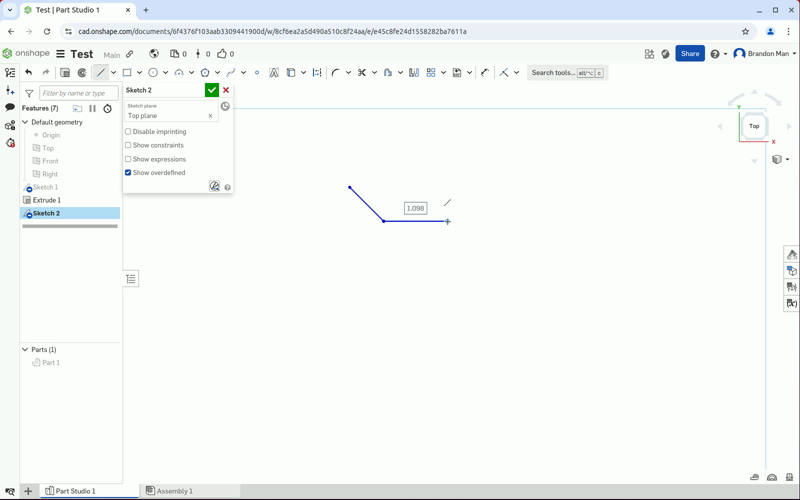
scroll(-6)
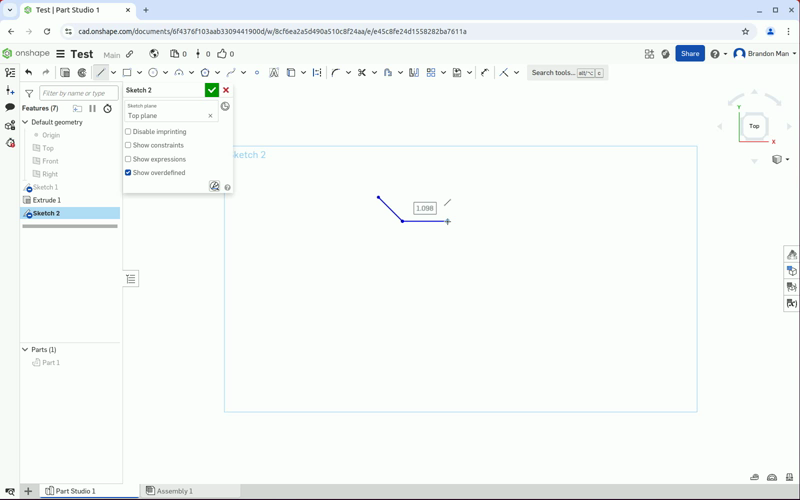
scroll(-6)
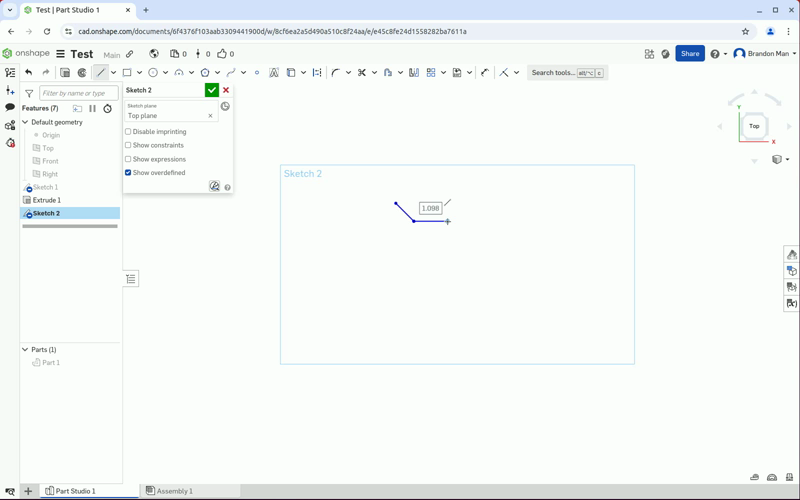
scroll(-6)
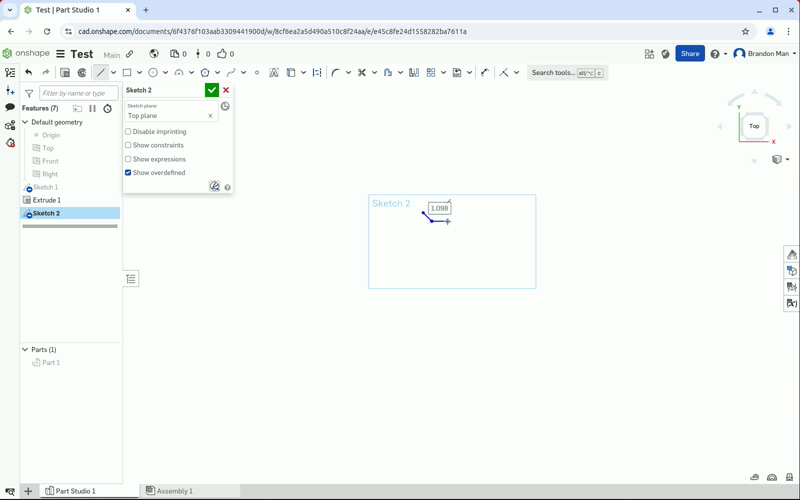
scroll(-6)
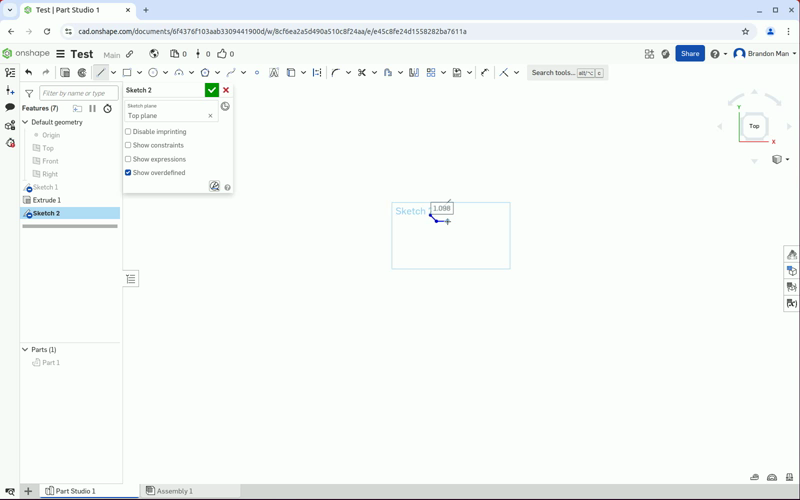
scroll(-6)
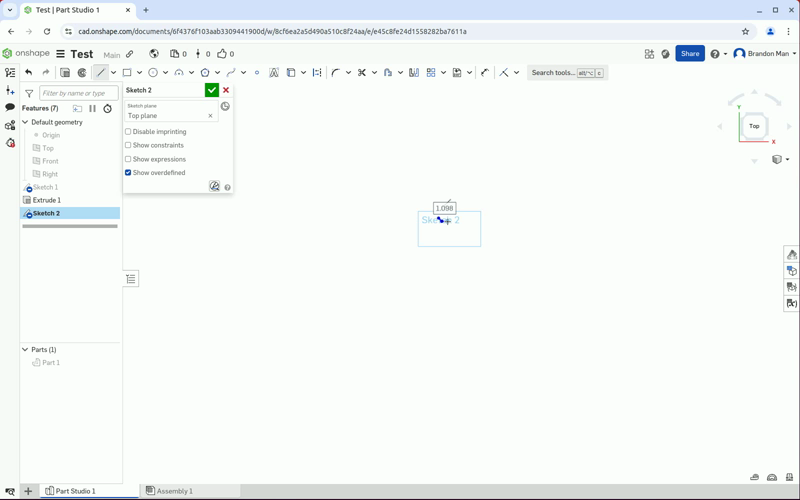
key_up(shift)
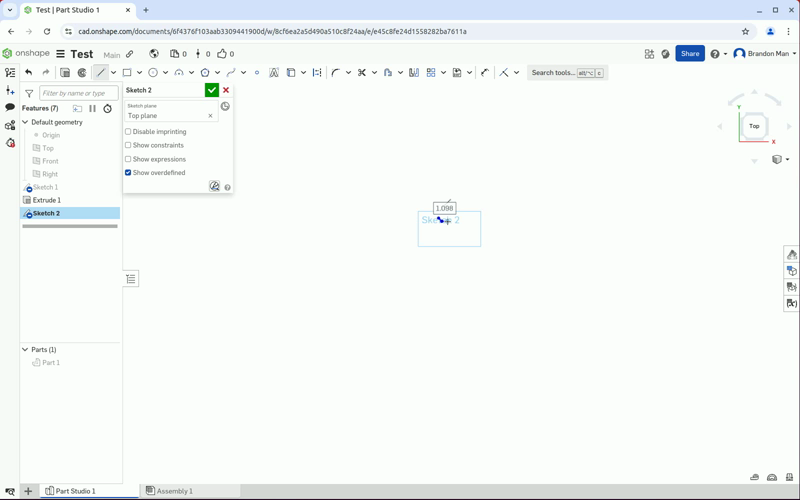
key_down(shift)
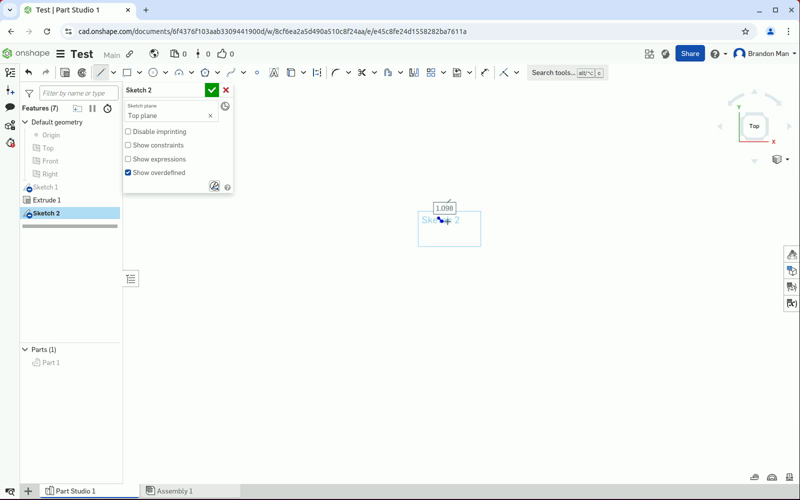
mouse_move(477, 221)
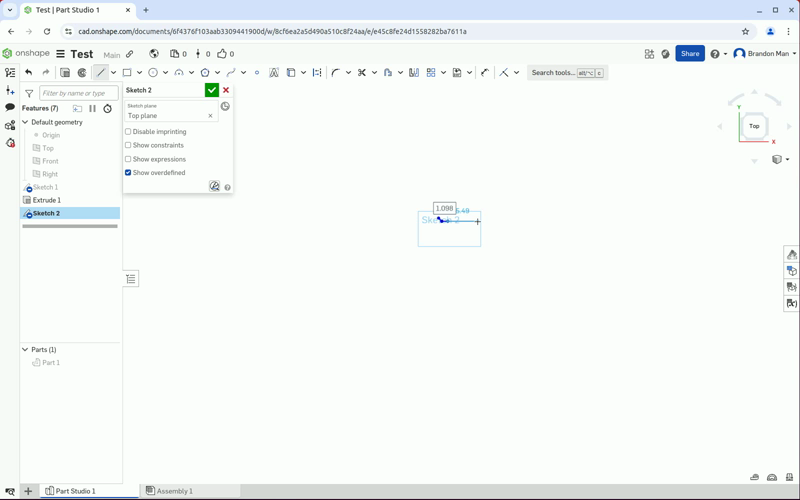
mouse_move(474, 221)
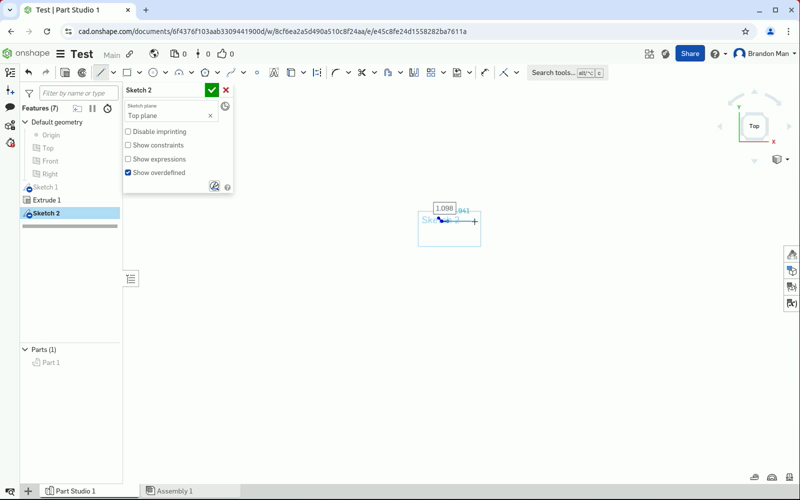
click(474, 221)
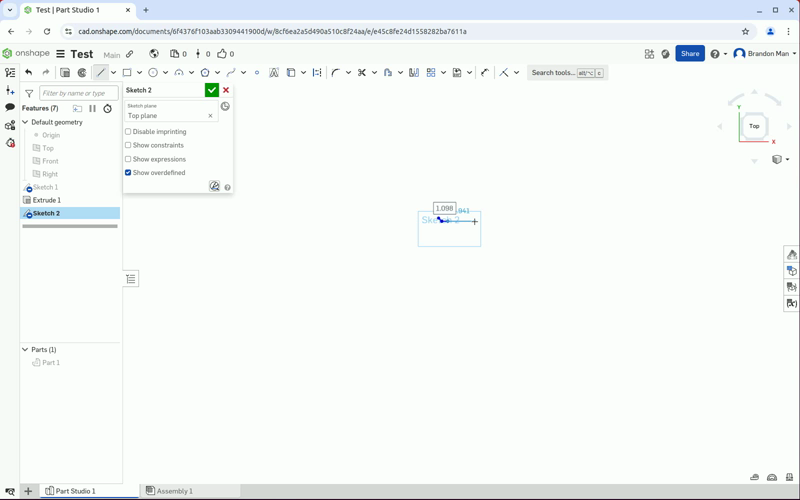
key_up(shift)
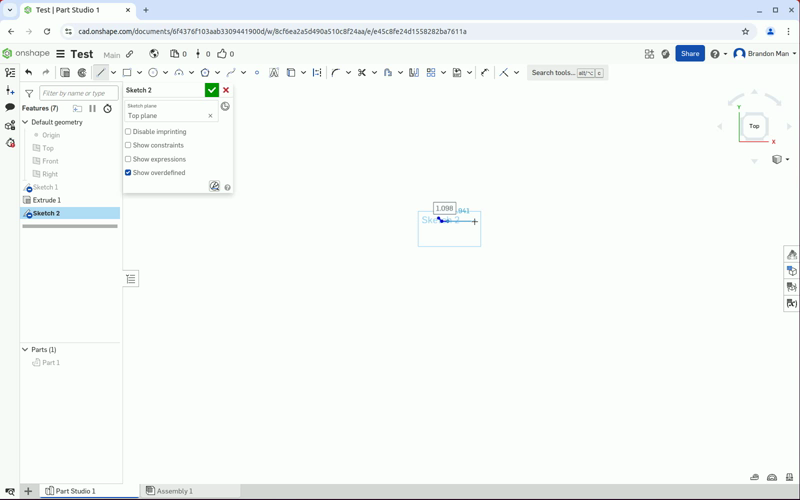
key_down(shift)
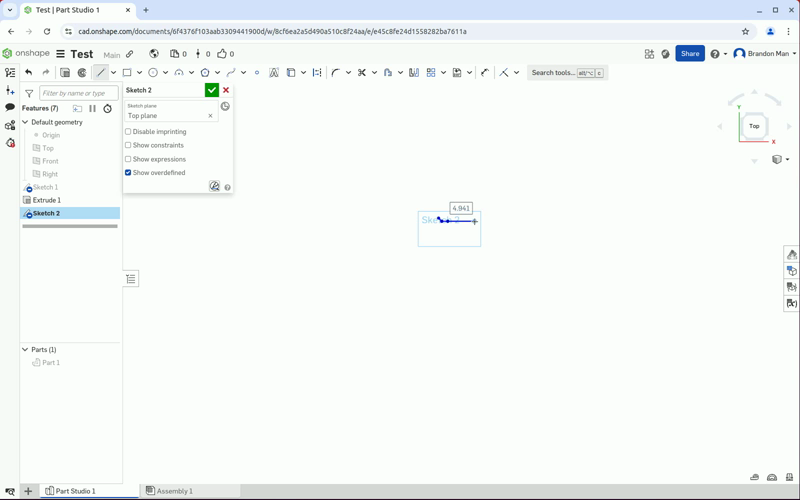
mouse_move(504, 221)
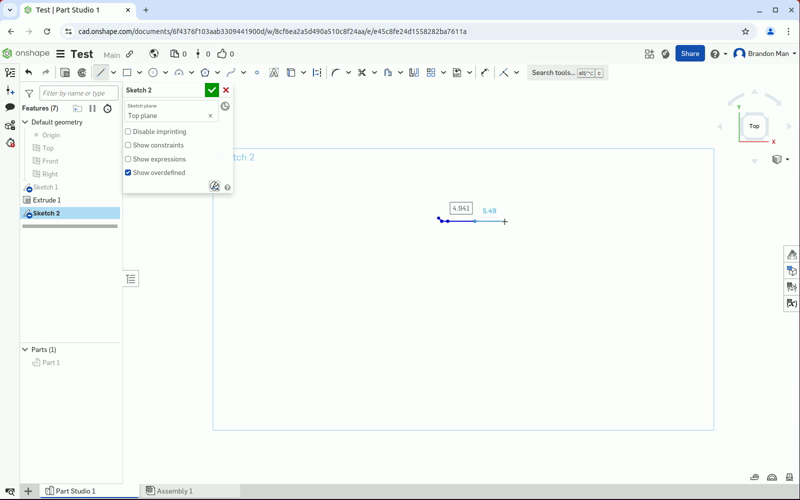
mouse_move(480, 221)
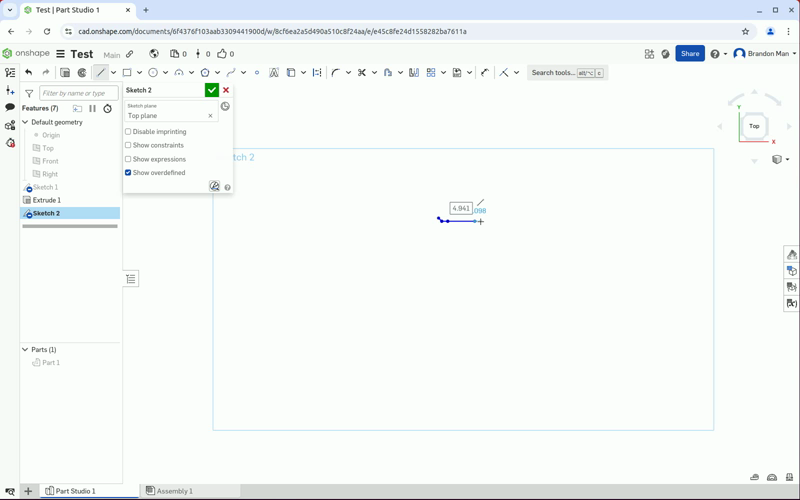
scroll(6)
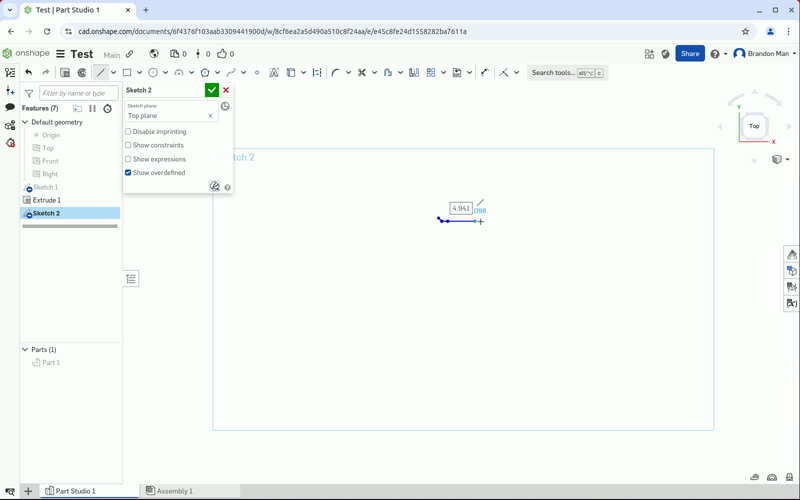
scroll(6)
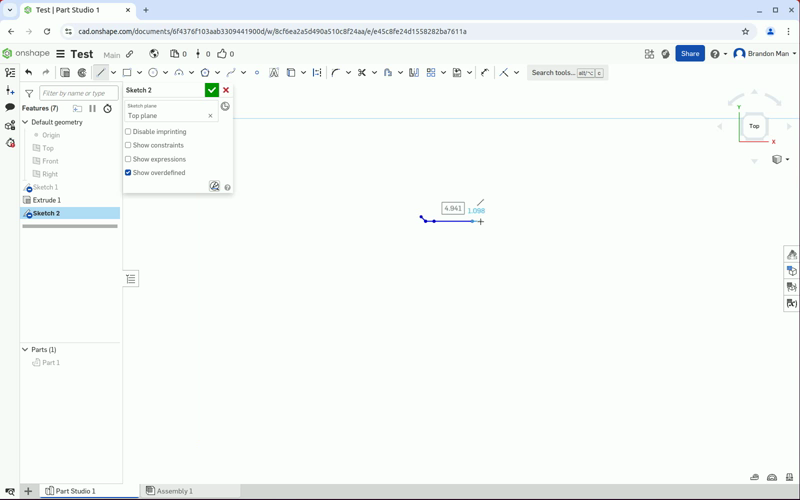
scroll(6)
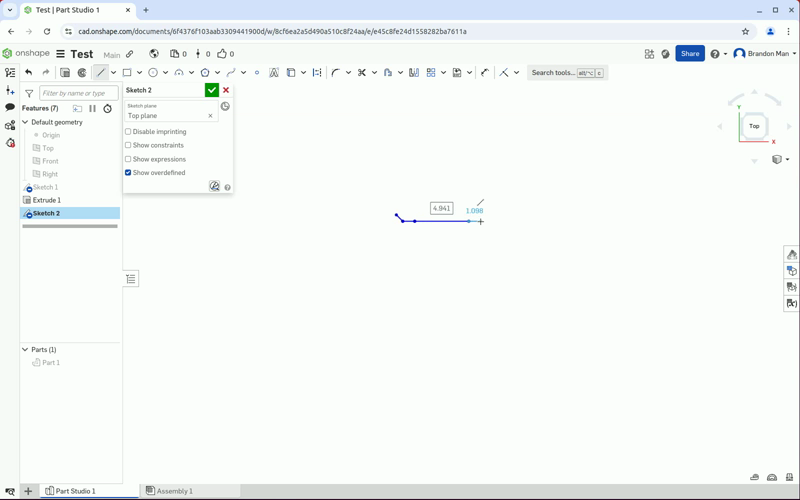
scroll(6)
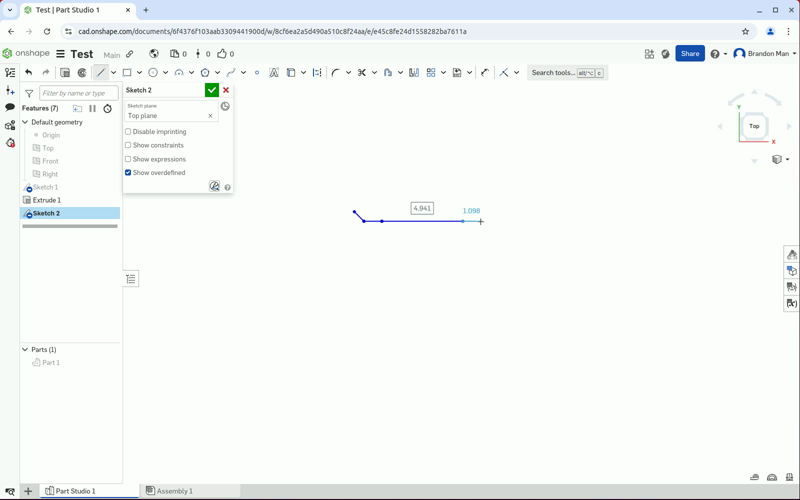
scroll(6)
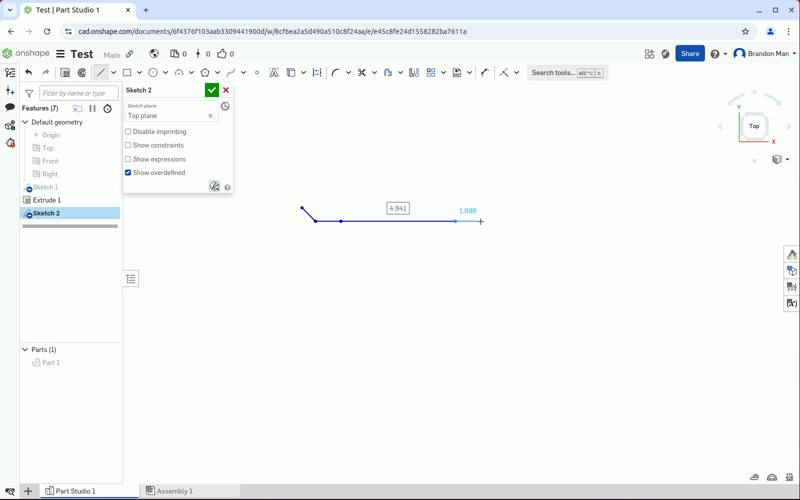
scroll(6)
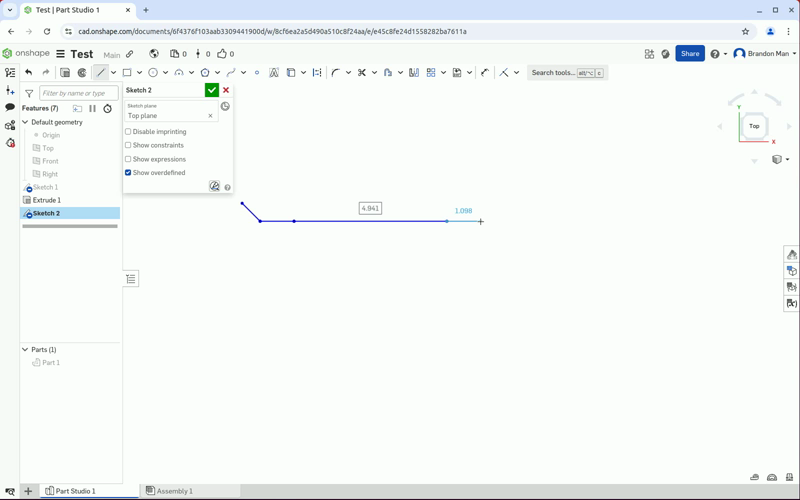
scroll(6)
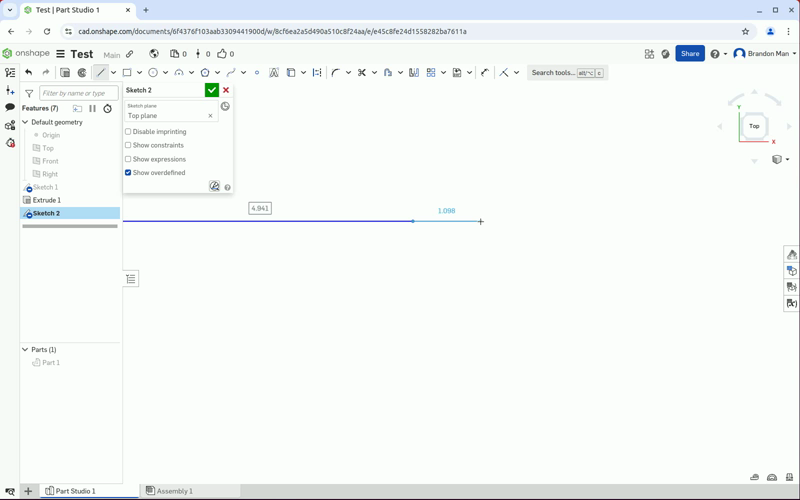
click(480, 221)
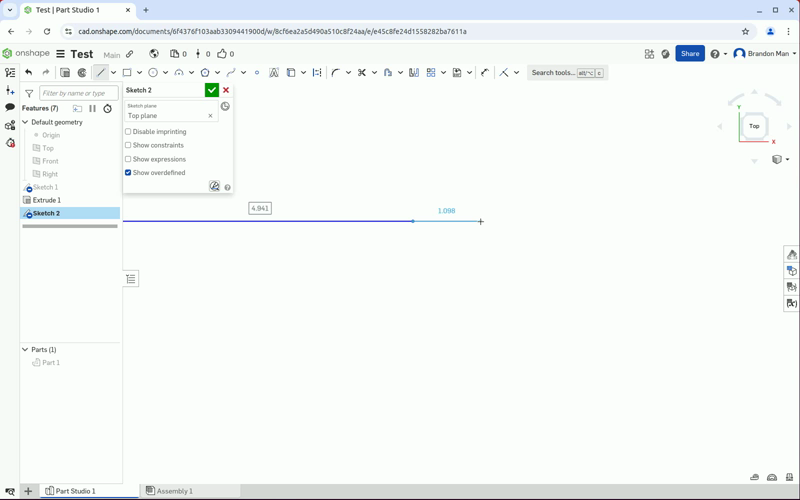
scroll(-6)
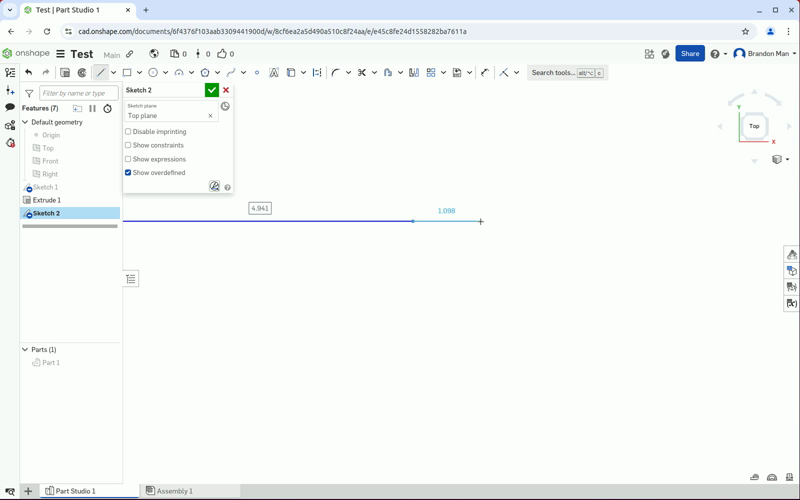
scroll(-6)
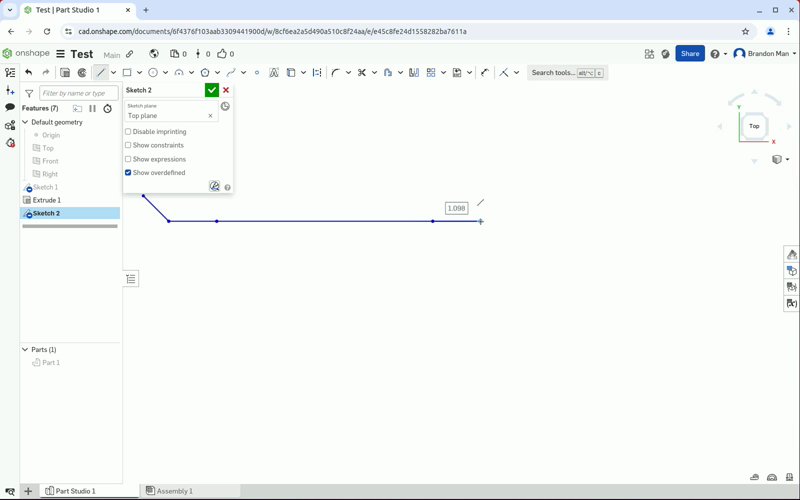
scroll(-6)
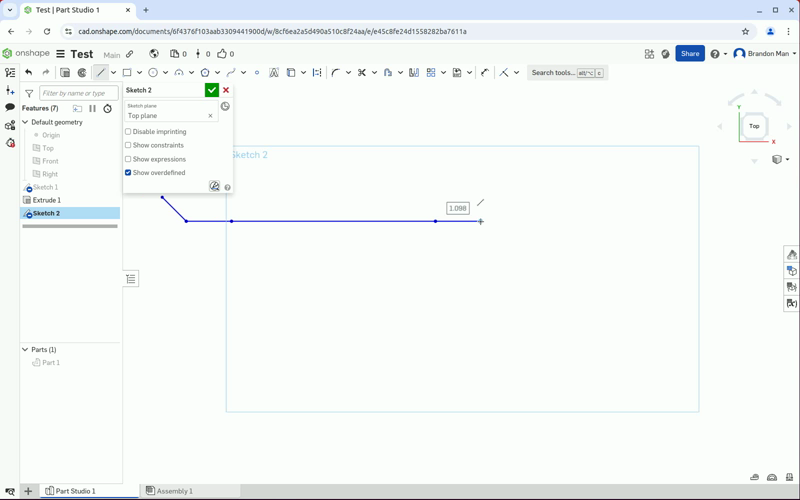
scroll(-6)
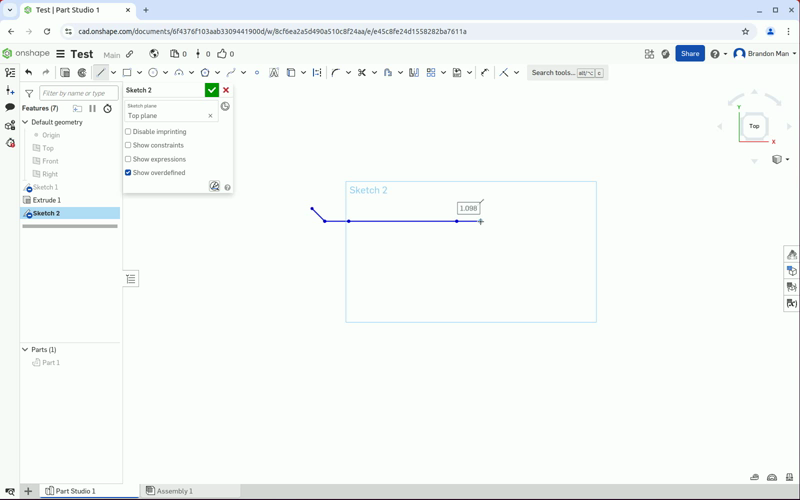
scroll(-6)
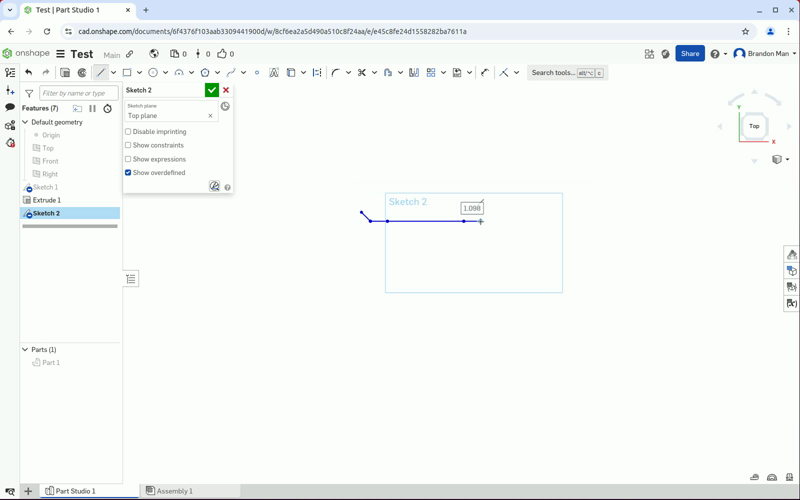
scroll(-6)
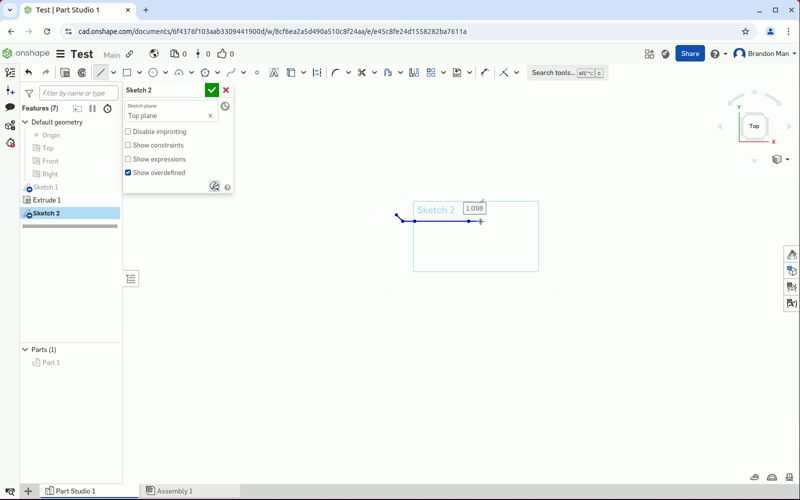
scroll(-6)
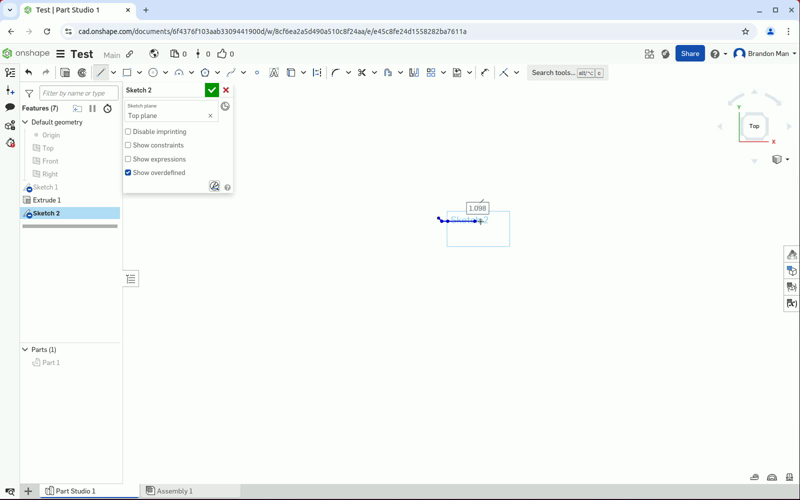
key_up(shift)
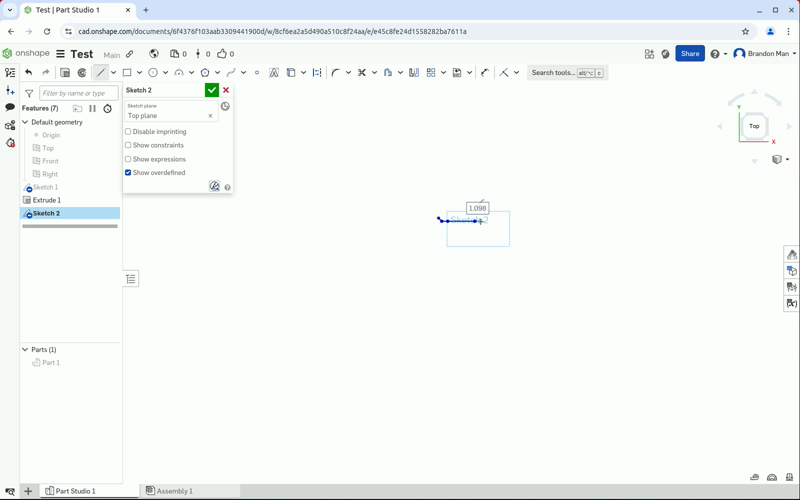
key_down(shift)
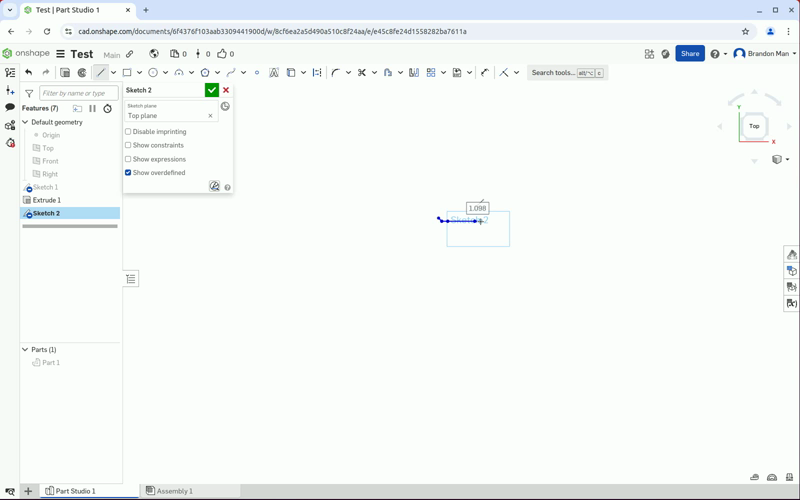
mouse_move(510, 221)
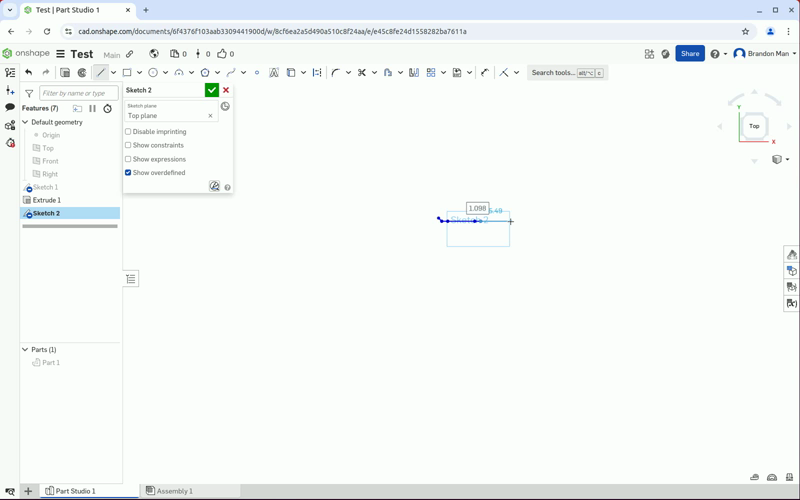
mouse_move(483, 218)
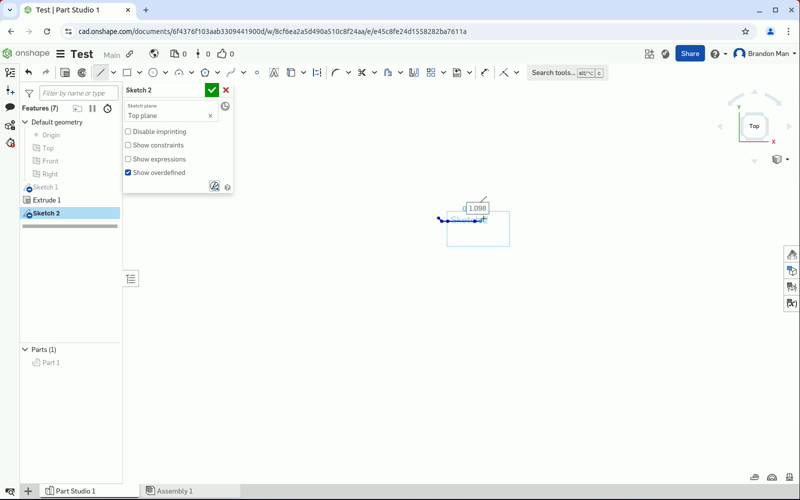
scroll(6)
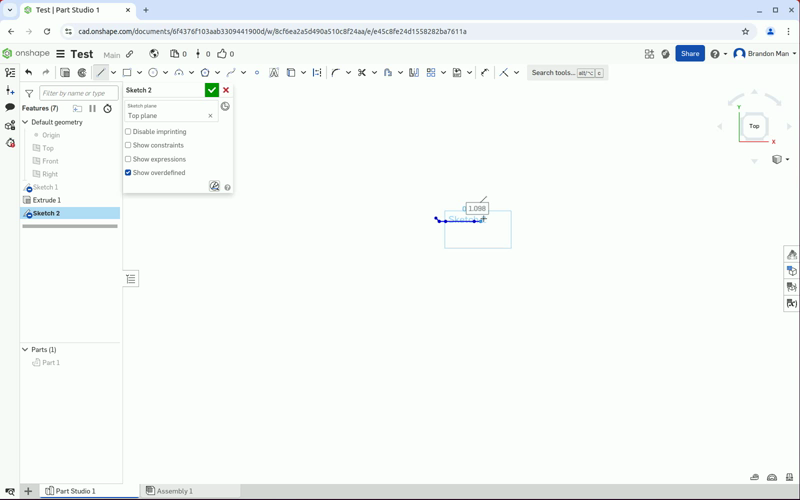
scroll(6)
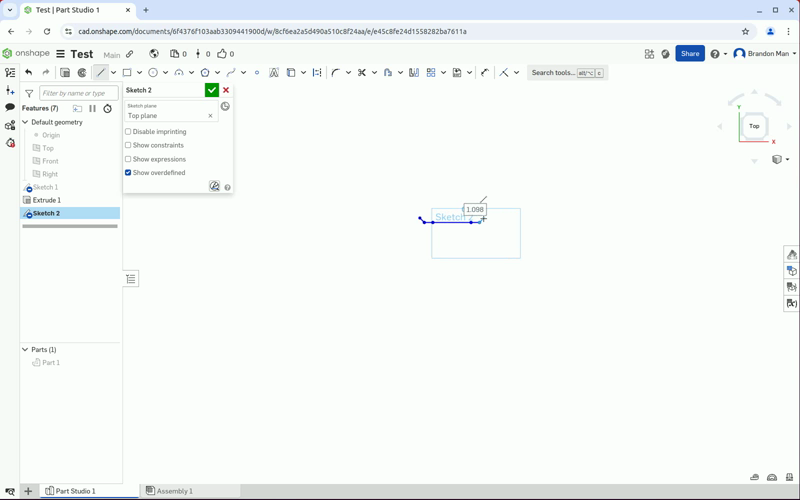
scroll(6)
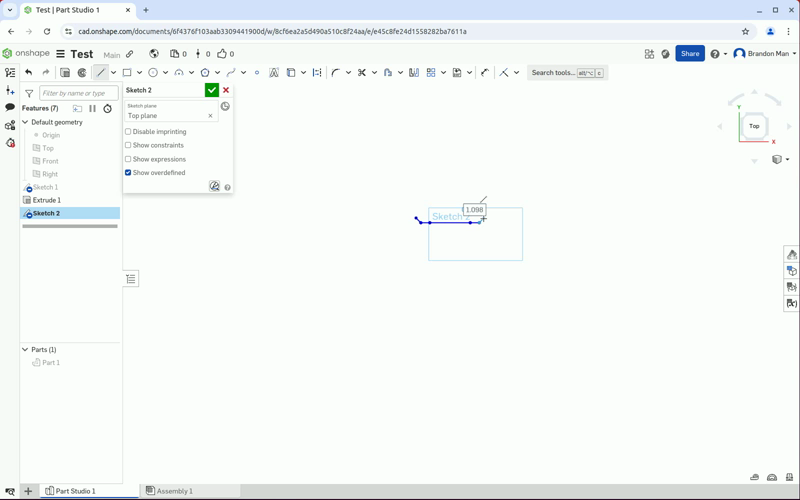
scroll(6)
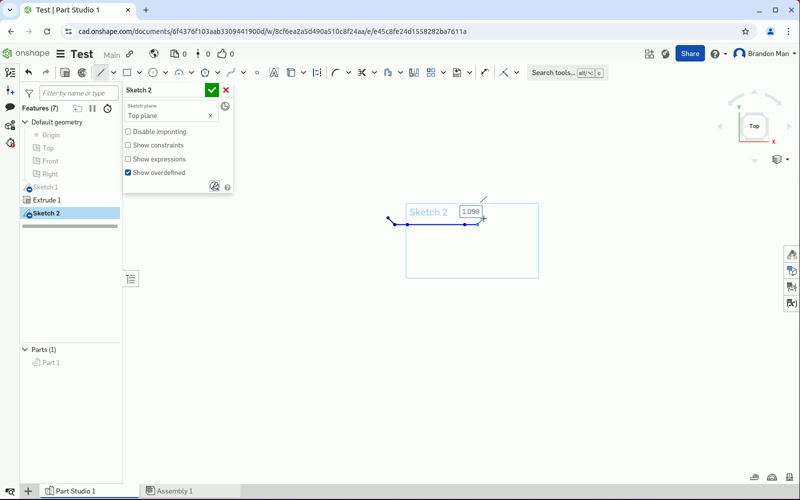
scroll(6)
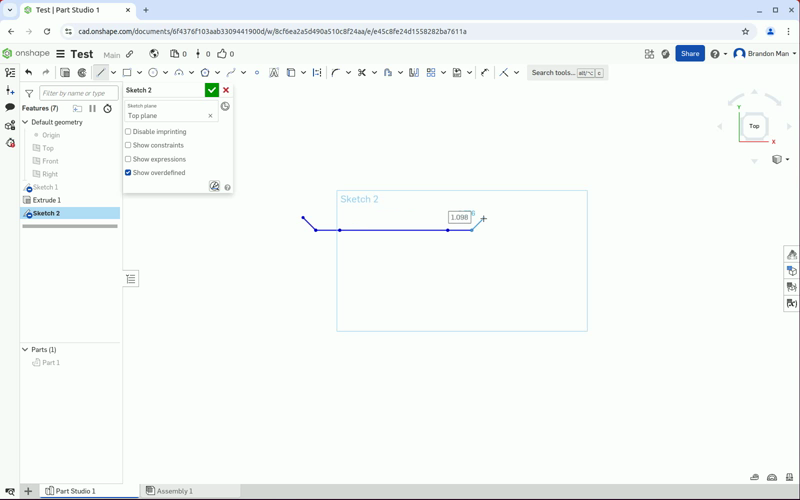
scroll(6)
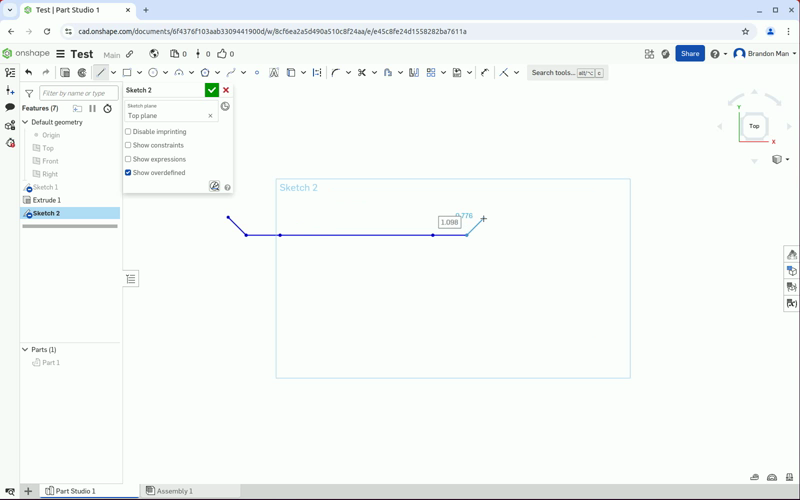
scroll(6)
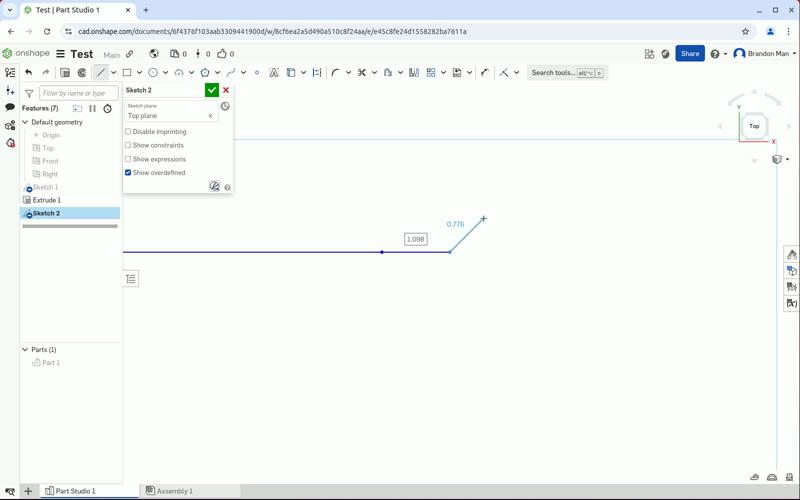
click(483, 218)
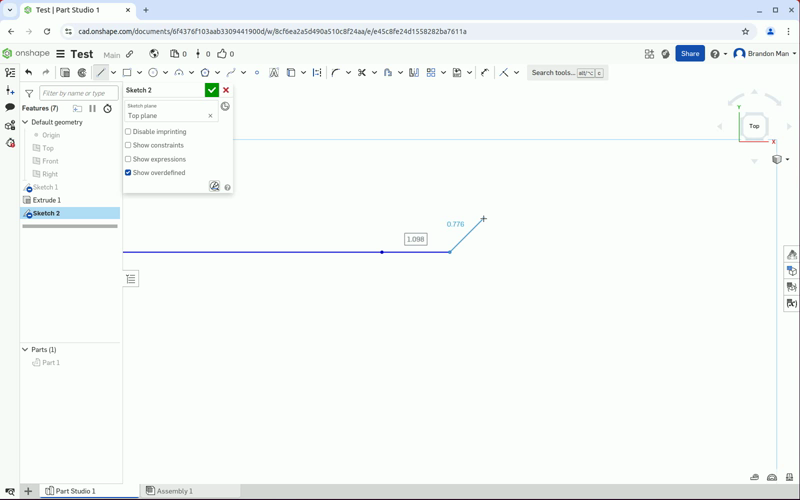
scroll(-6)
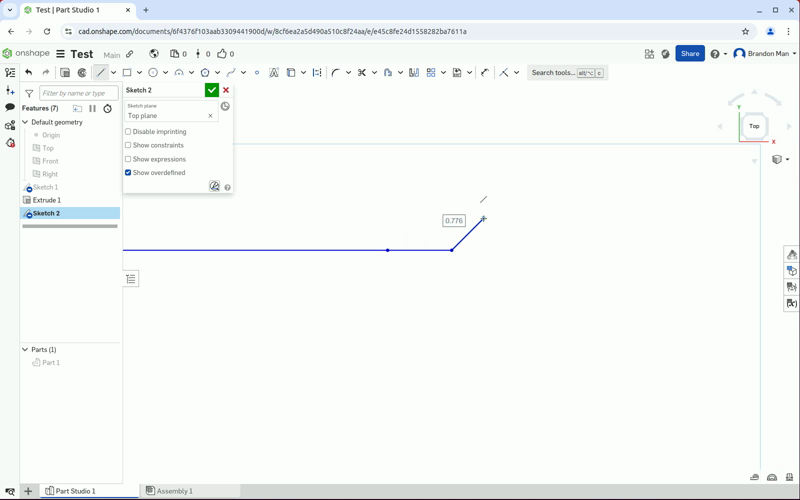
scroll(-6)
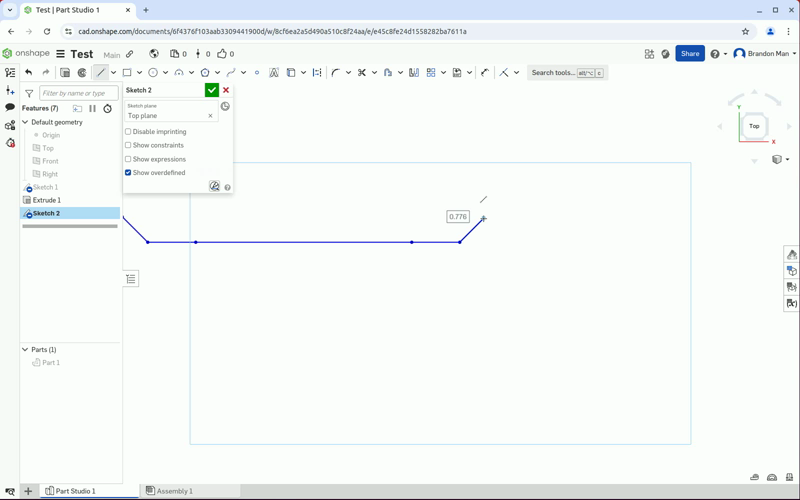
scroll(-6)
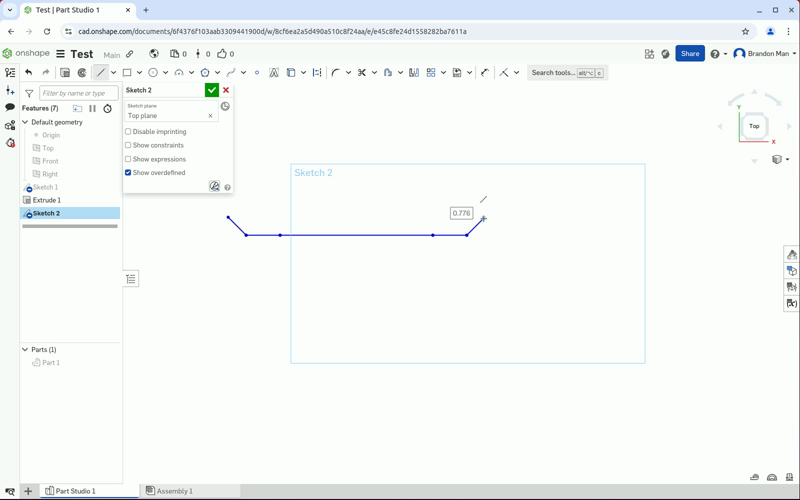
scroll(-6)
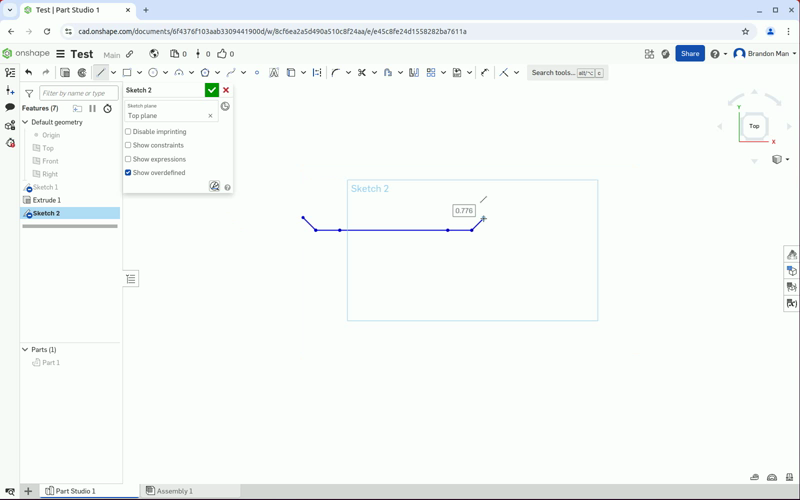
scroll(-6)
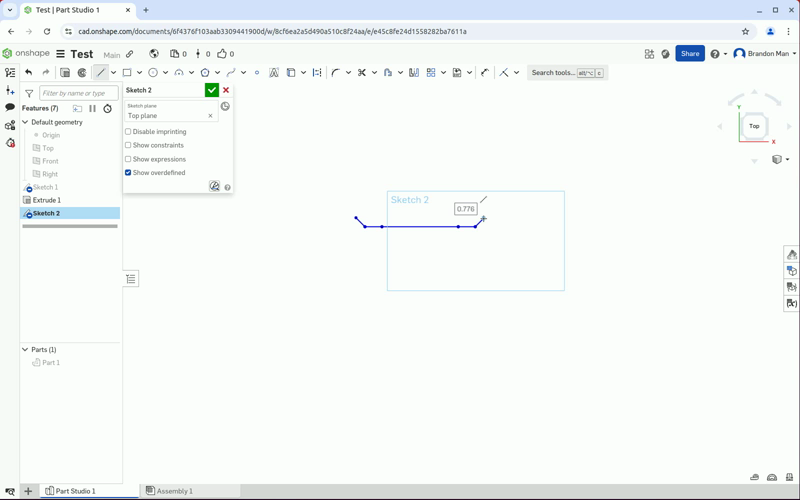
scroll(-6)
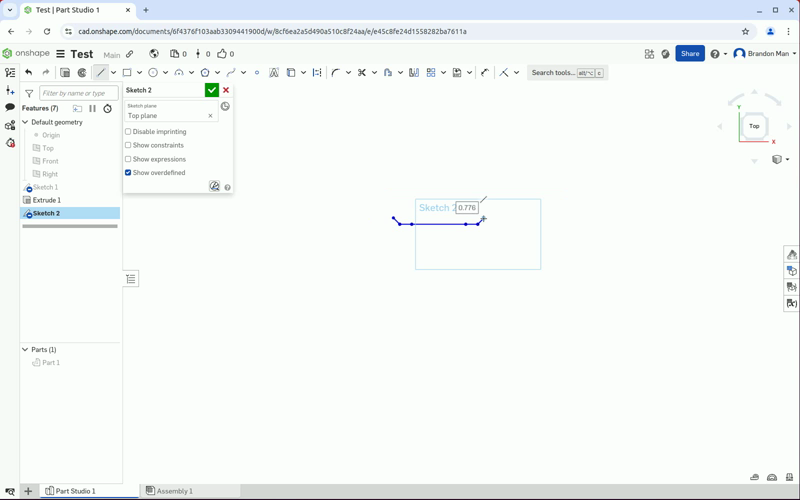
scroll(-6)
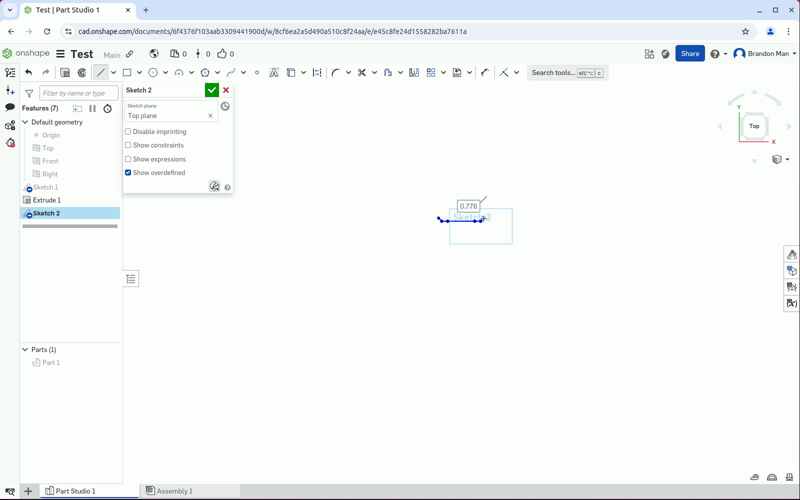
key_up(shift)
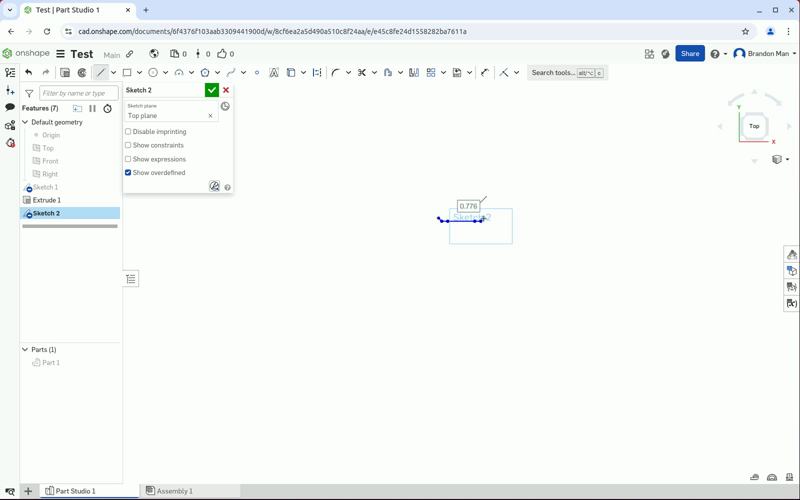
mouse_move(513, 218)
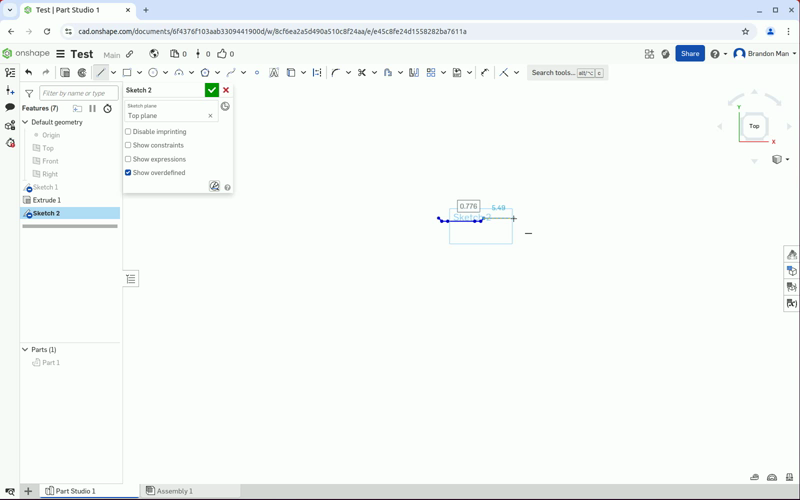
key_down(shift)
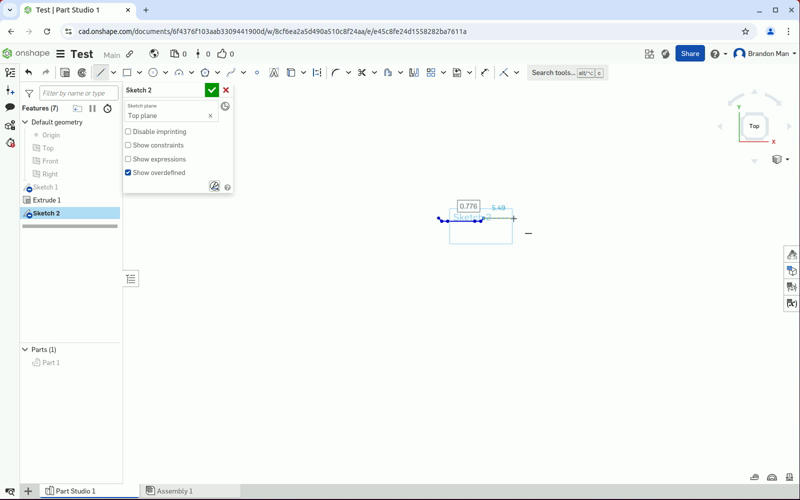
mouse_move(438, 218)
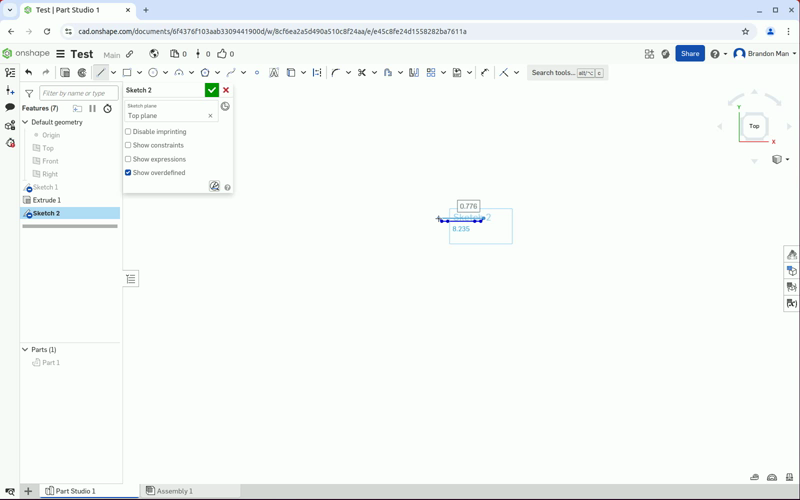
scroll(6)
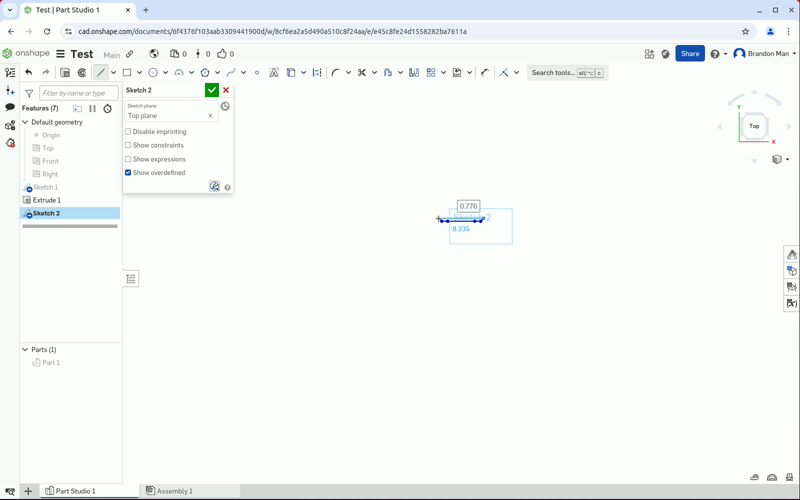
scroll(6)
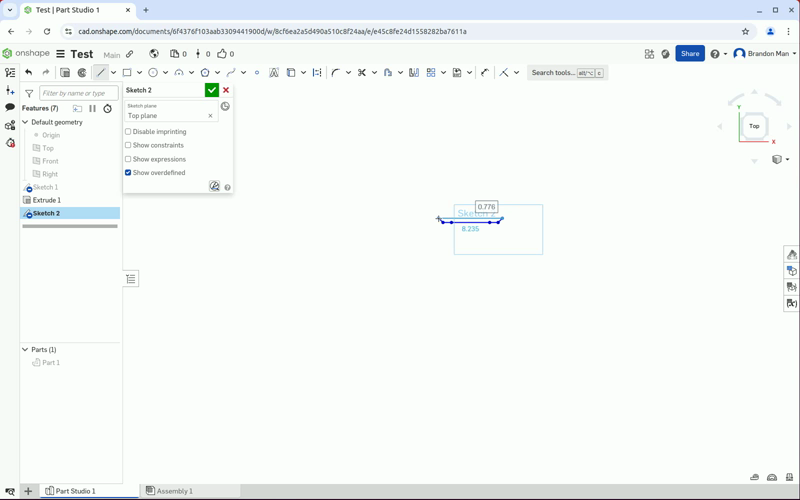
scroll(6)
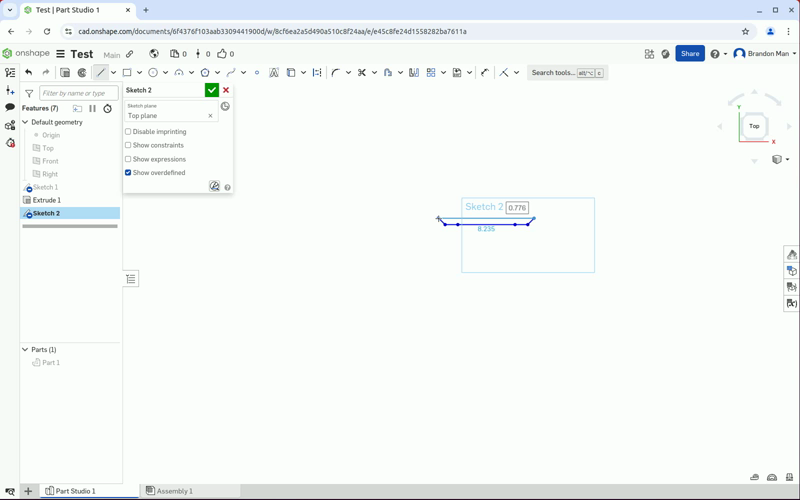
scroll(6)
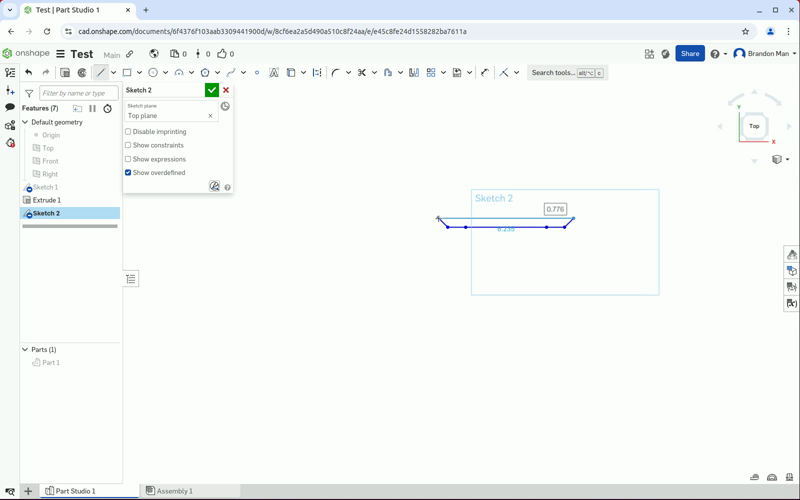
scroll(6)
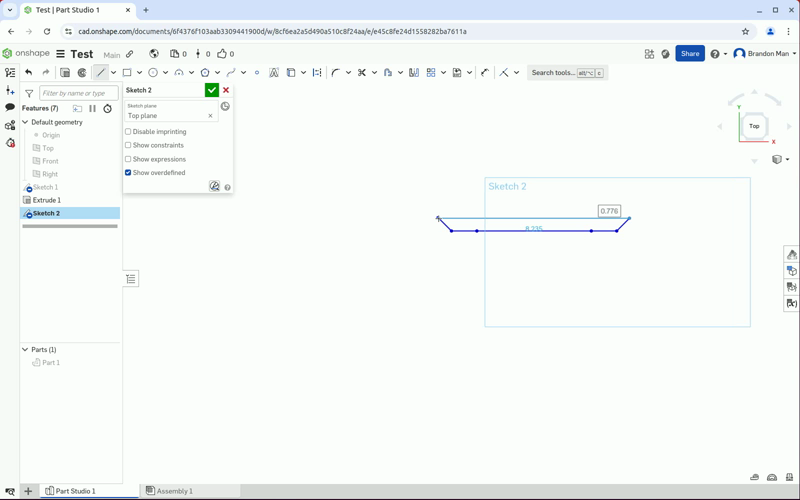
scroll(6)
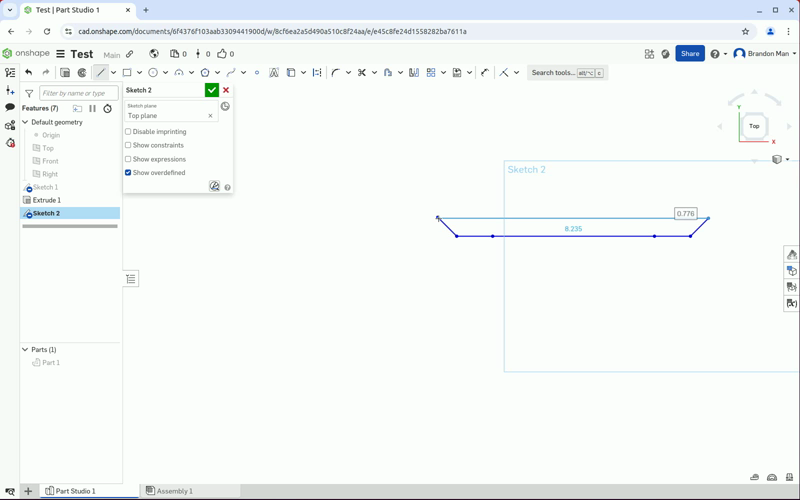
scroll(6)
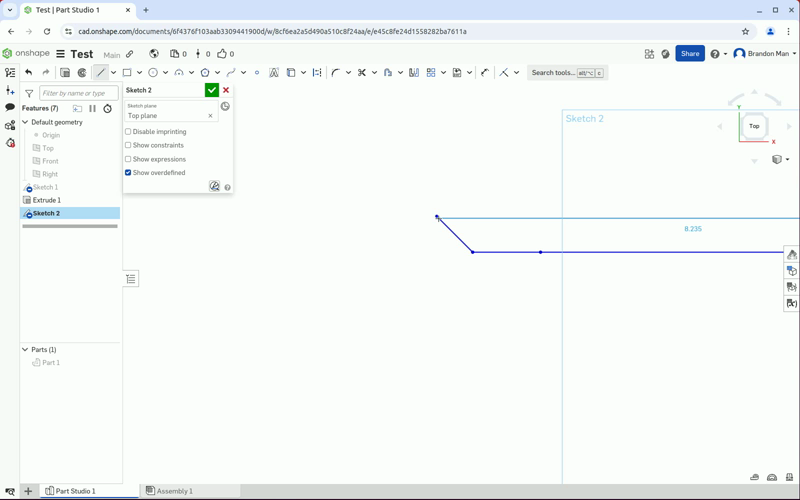
key_up(shift)
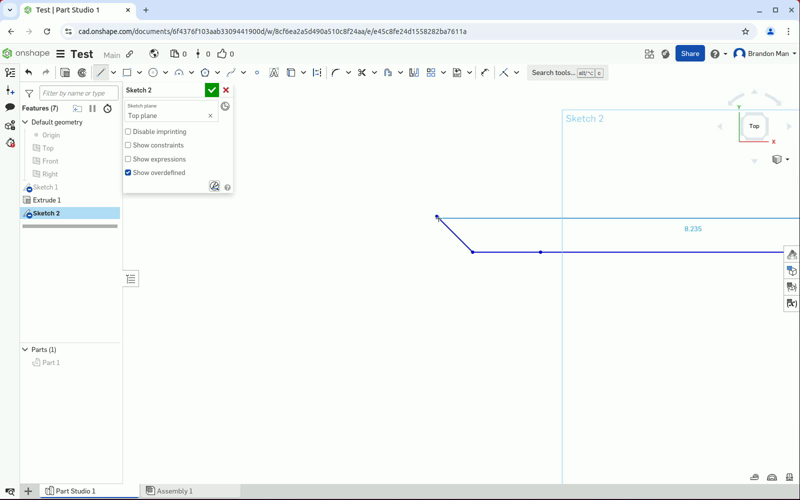
click(438, 218)
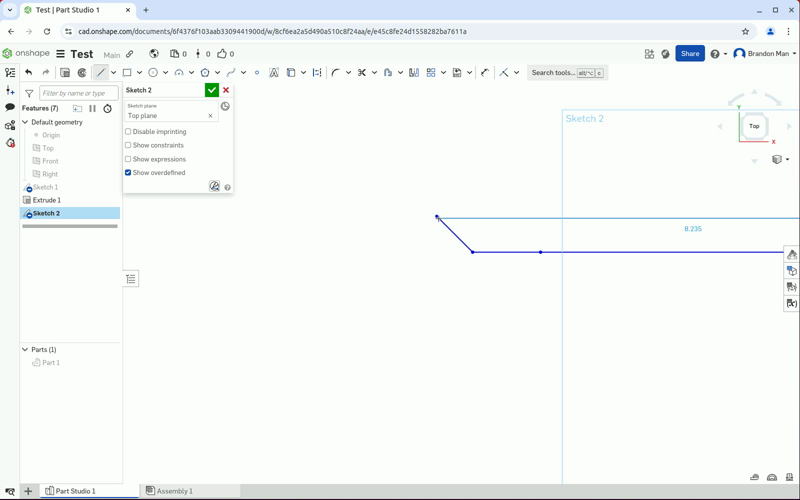
scroll(-6)
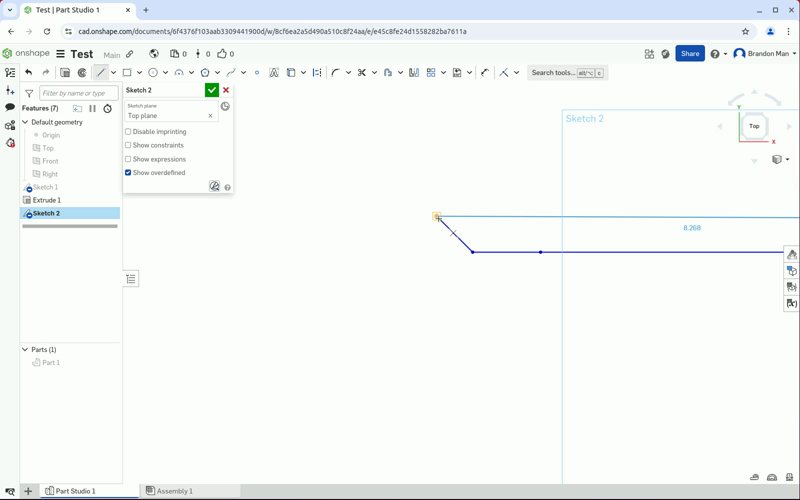
scroll(-6)
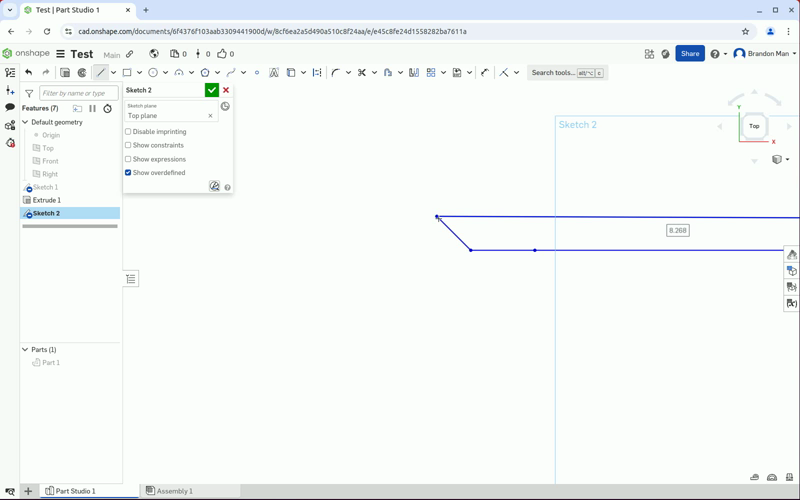
scroll(-6)
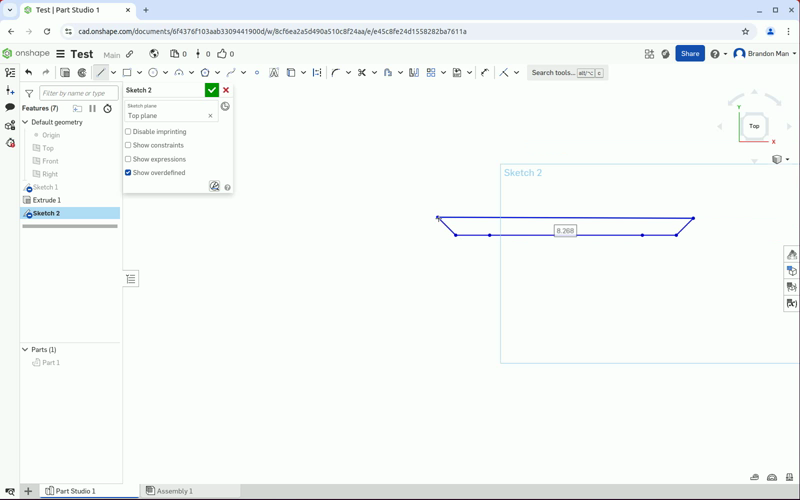
scroll(-6)
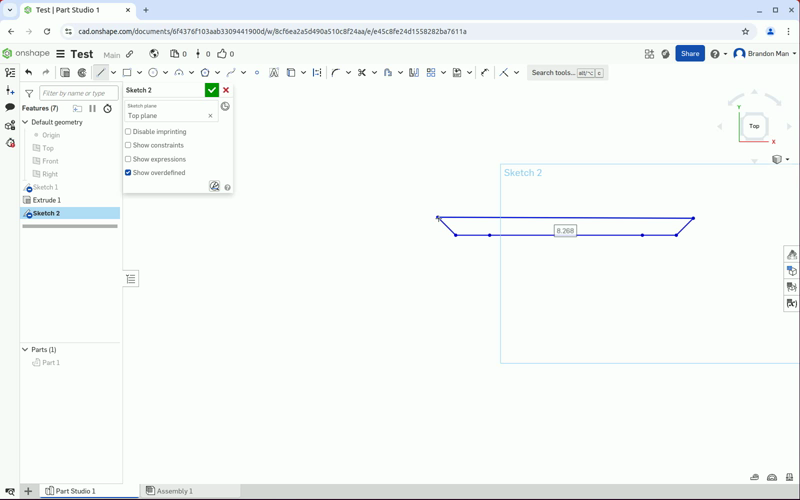
scroll(-6)
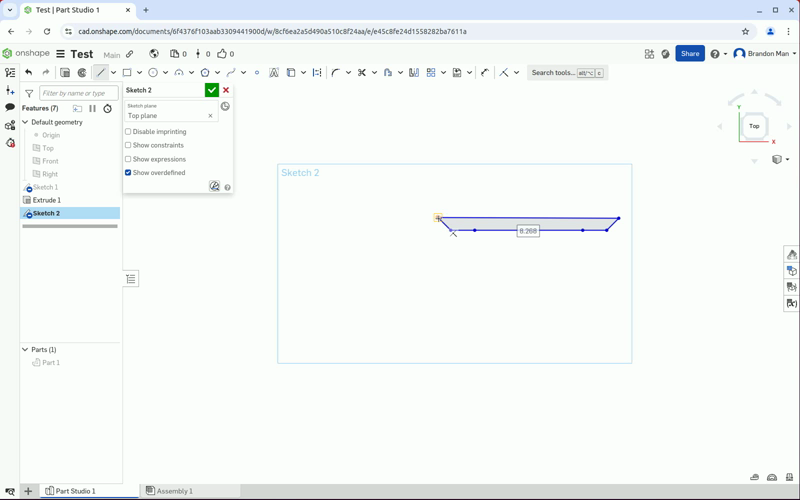
scroll(-6)
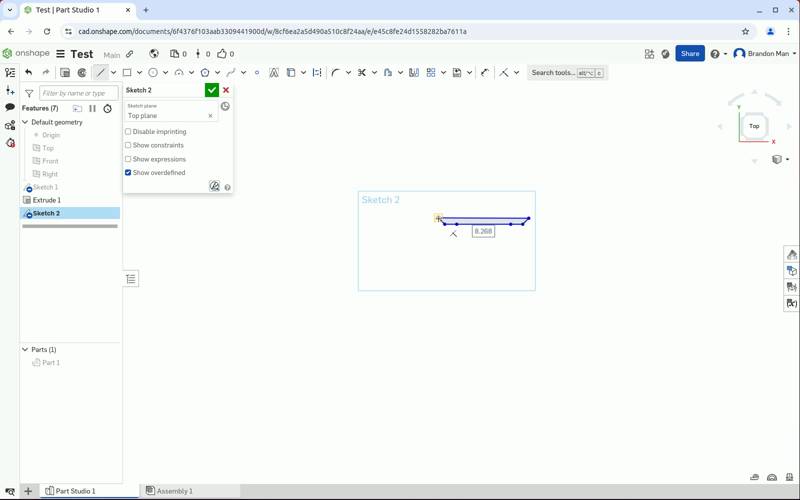
scroll(-6)
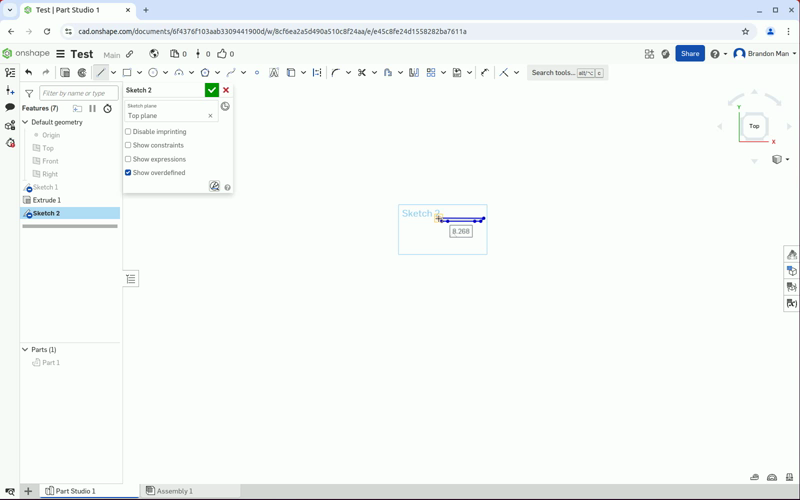
key(esc)
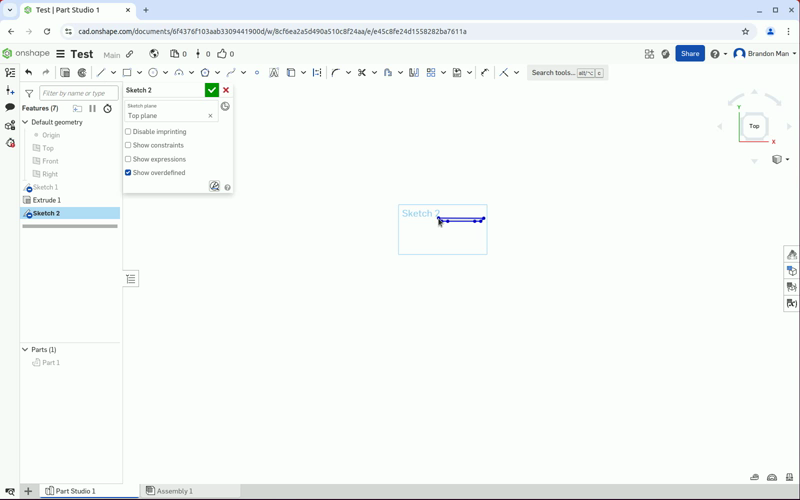
mouse_move(454, 220)
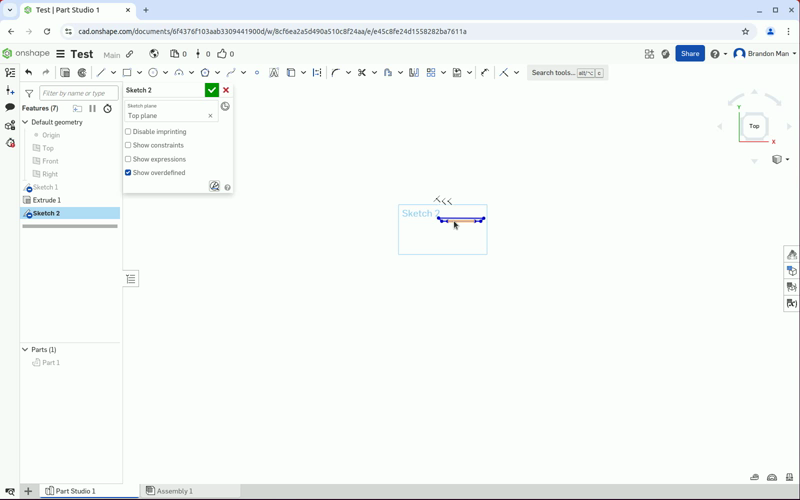
scroll(6)
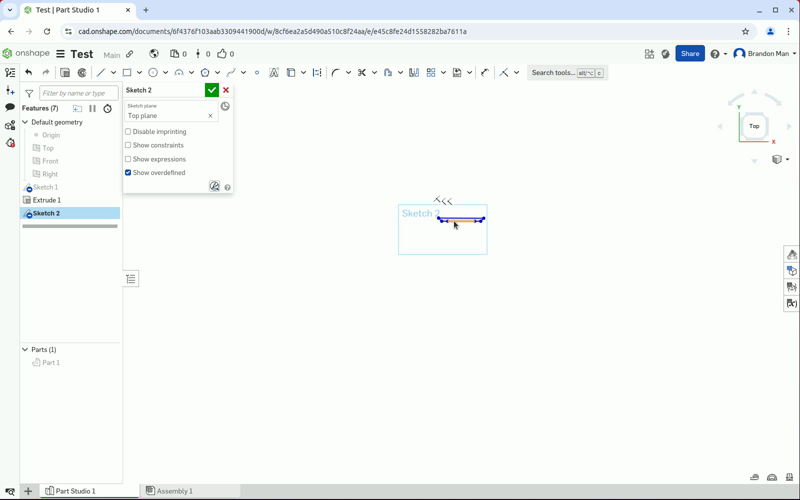
scroll(6)
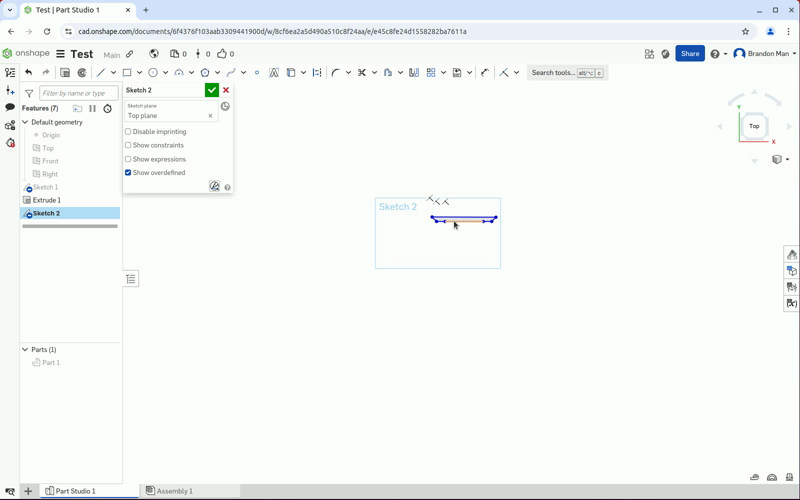
scroll(6)
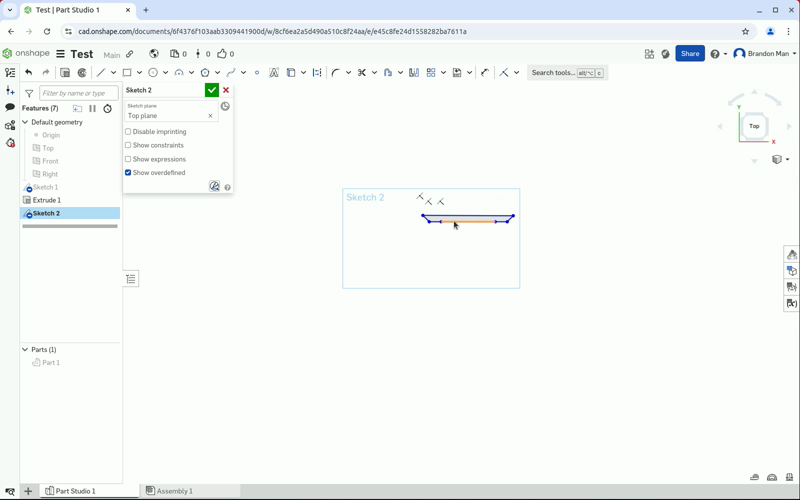
scroll(6)
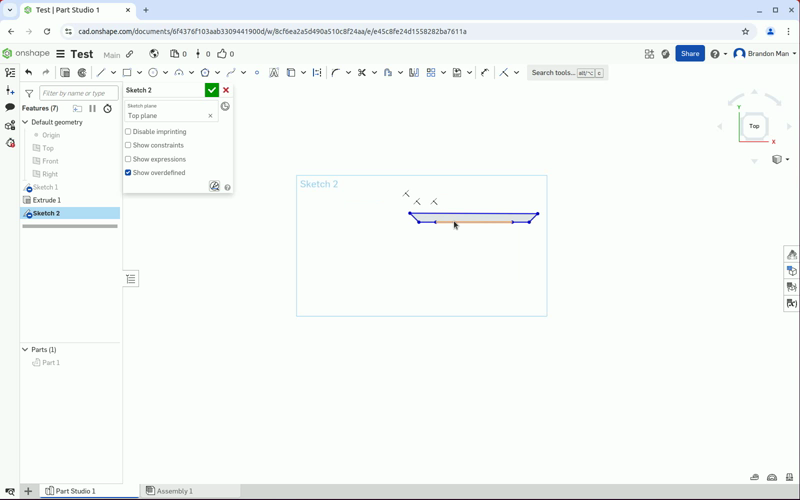
scroll(6)
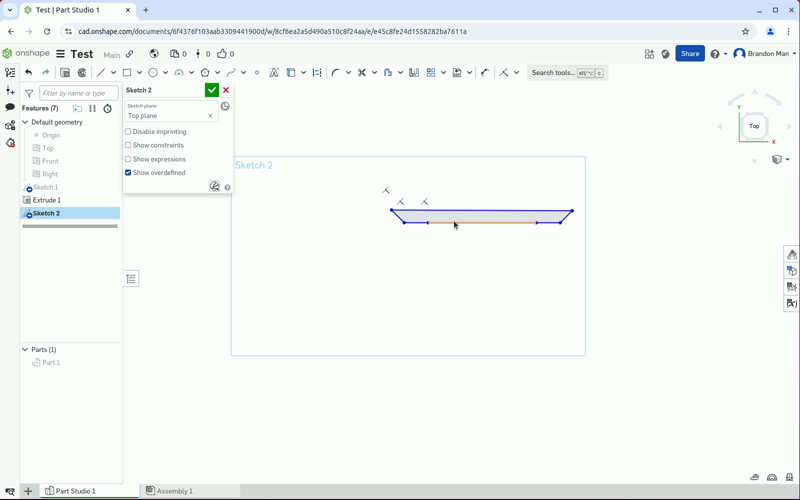
scroll(6)
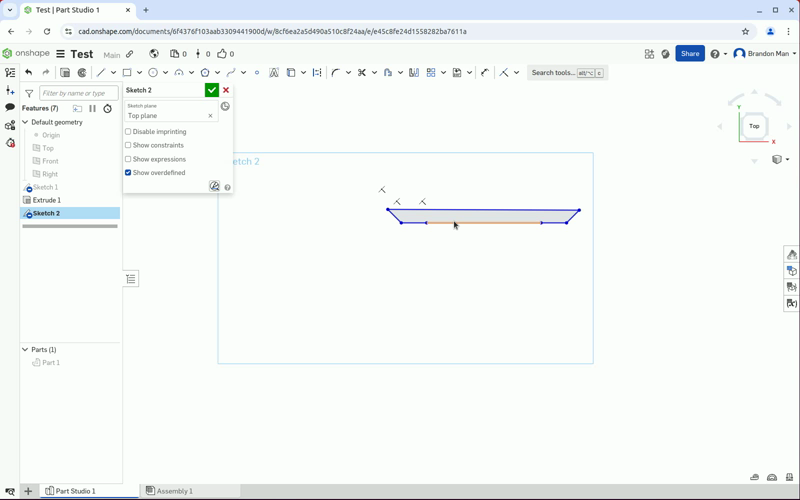
scroll(6)
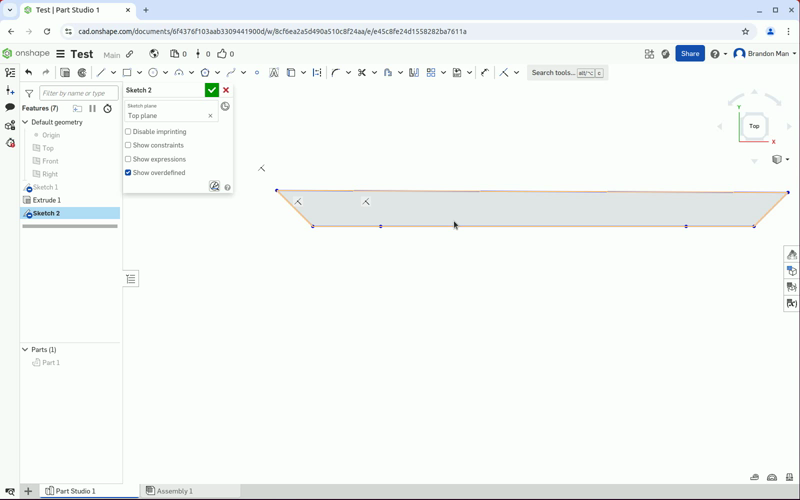
click(454, 220)
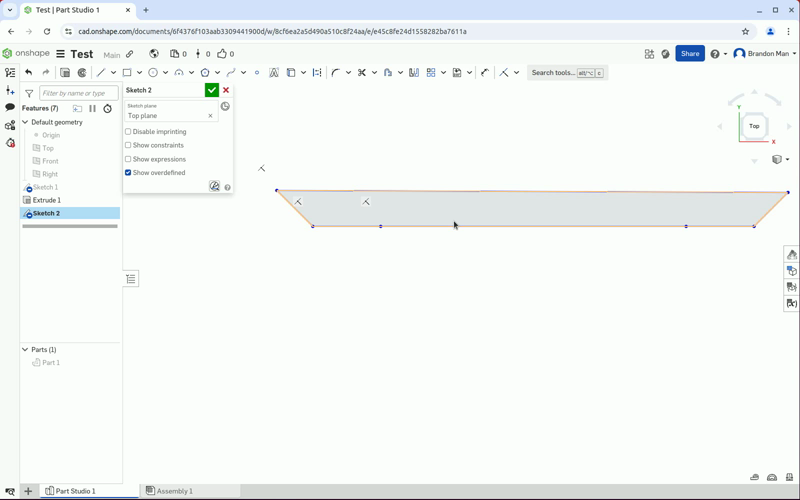
scroll(-6)
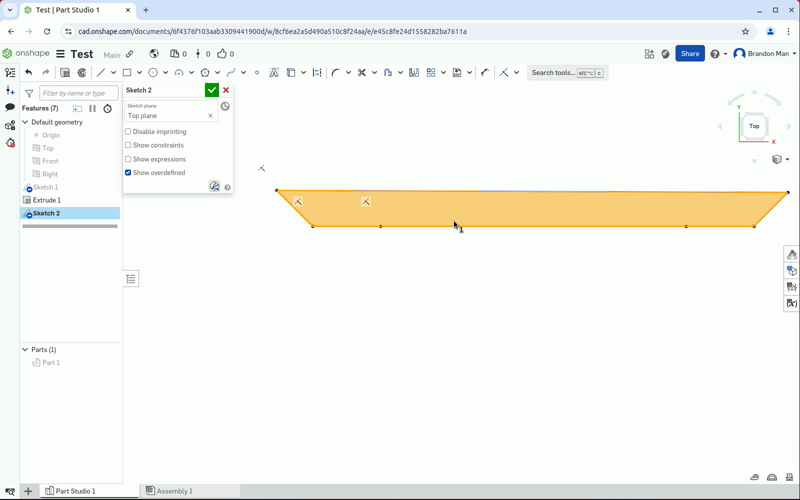
scroll(-6)
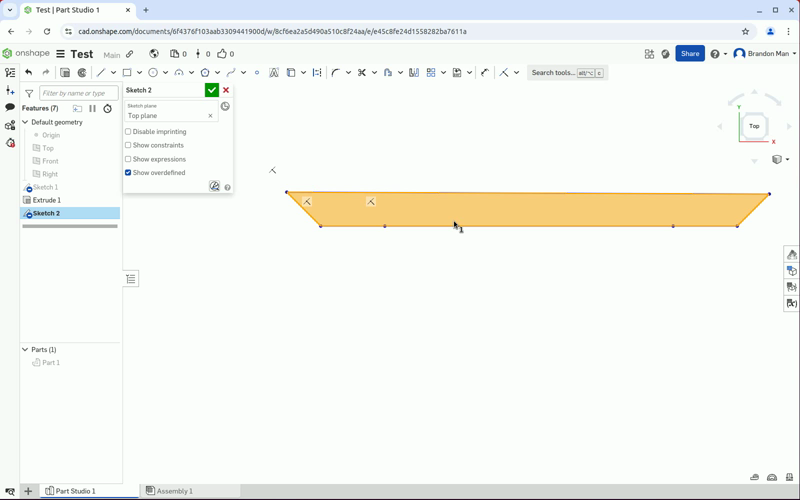
scroll(-6)
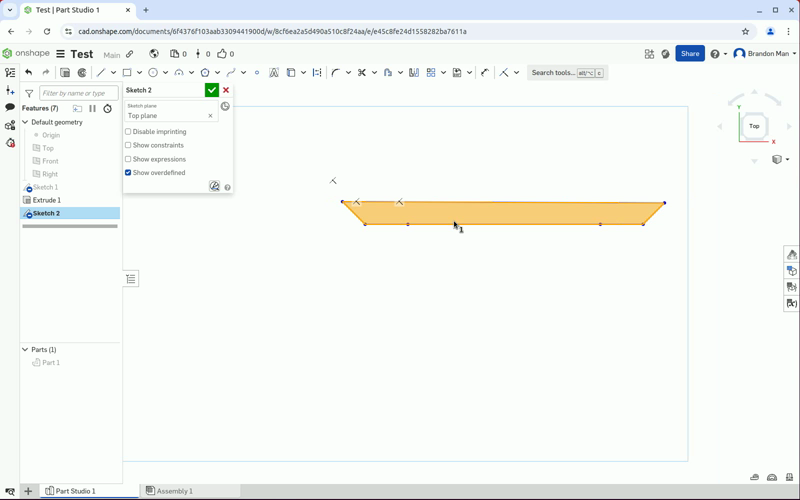
scroll(-6)
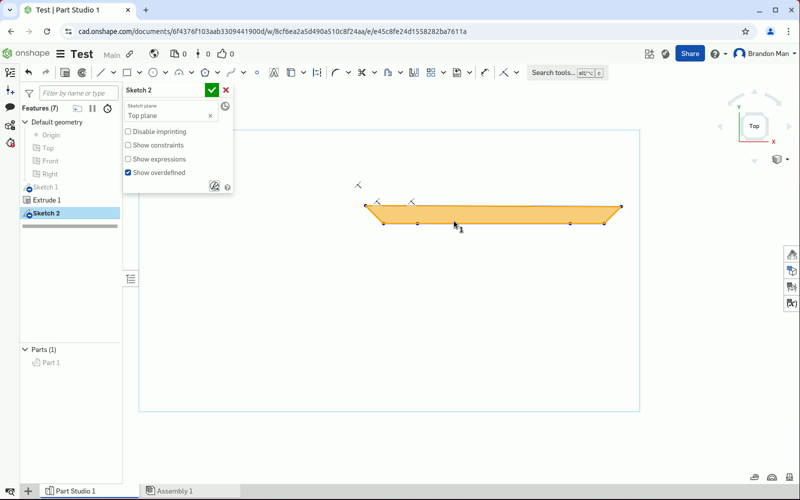
scroll(-6)
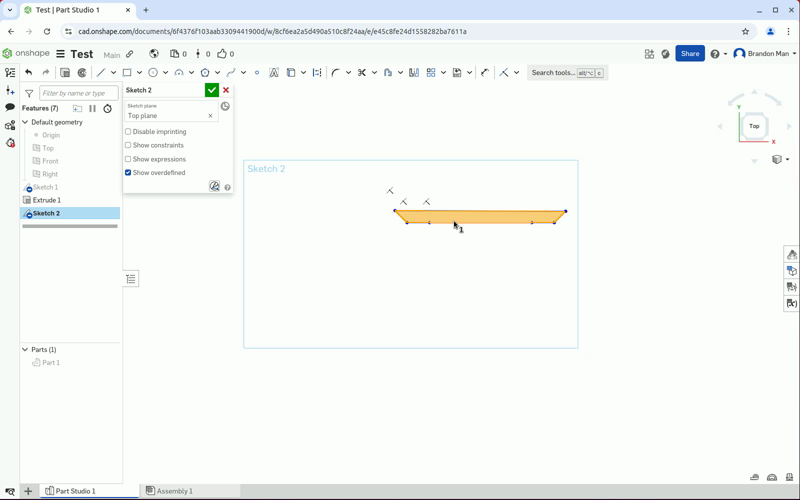
scroll(-6)
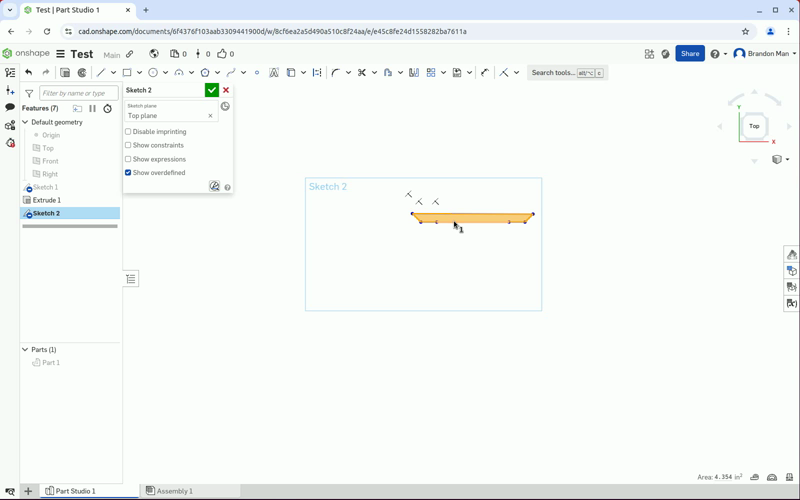
scroll(-6)
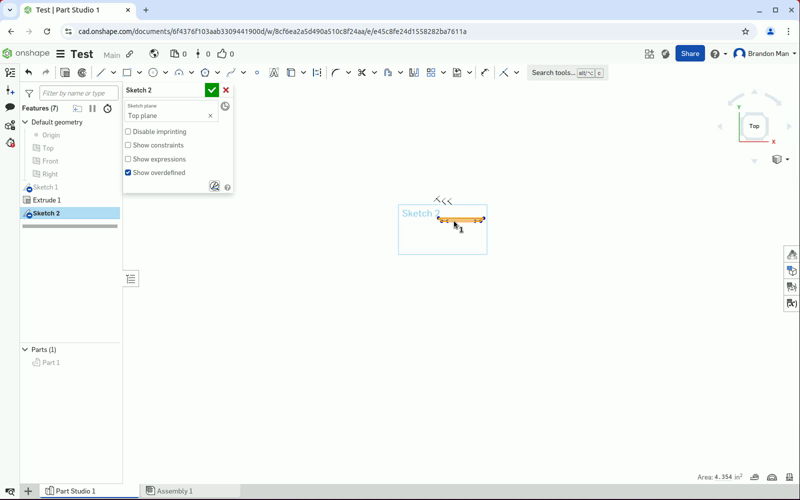
mouse_move(73, 352)
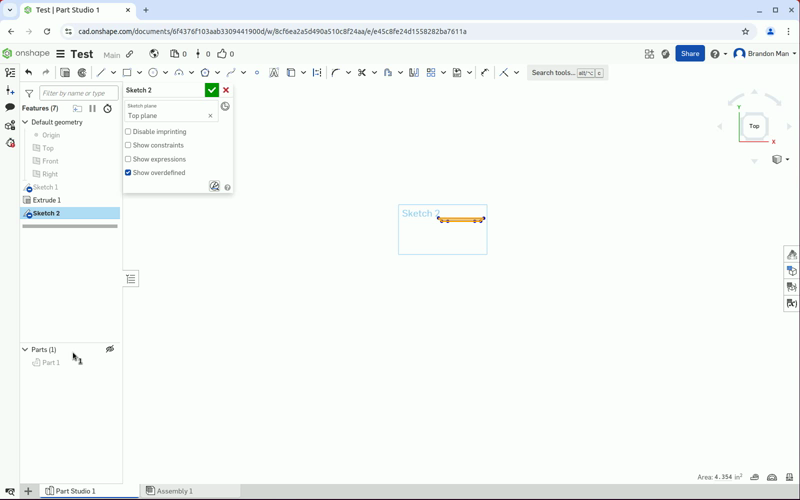
key(shift+y)
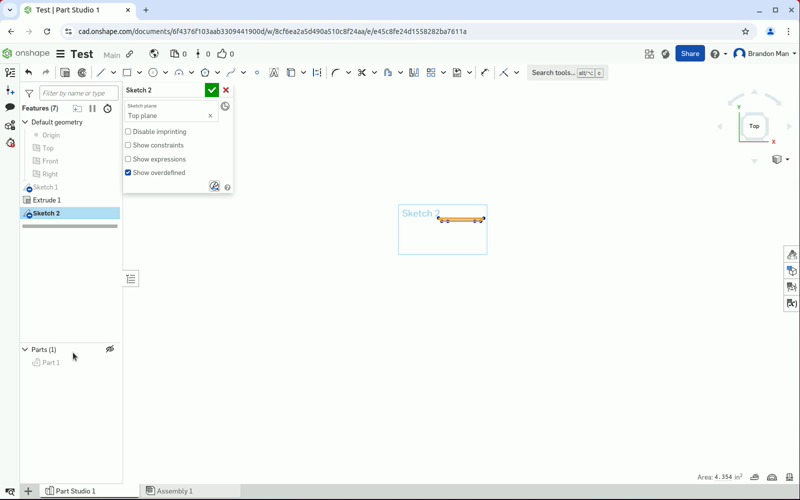
key(shift+e)
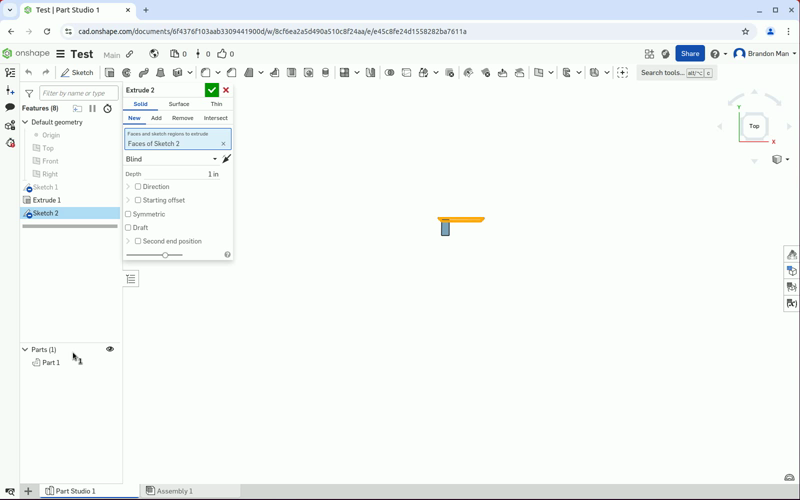
mouse_move(143, 106)
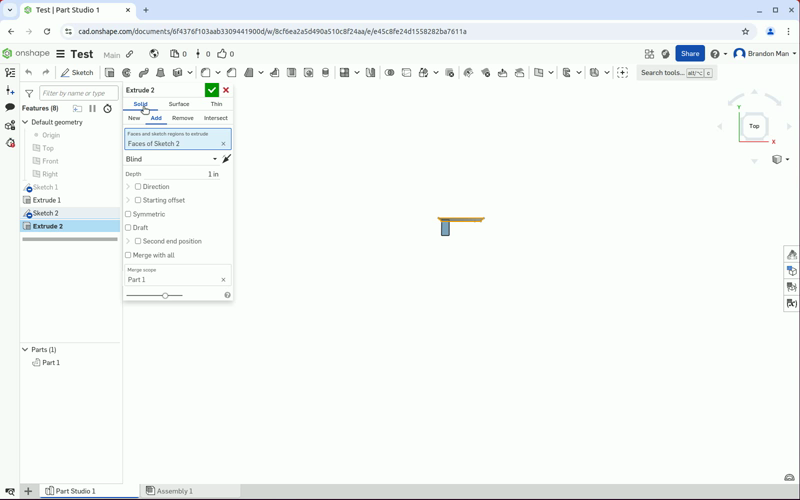
click(143, 106)
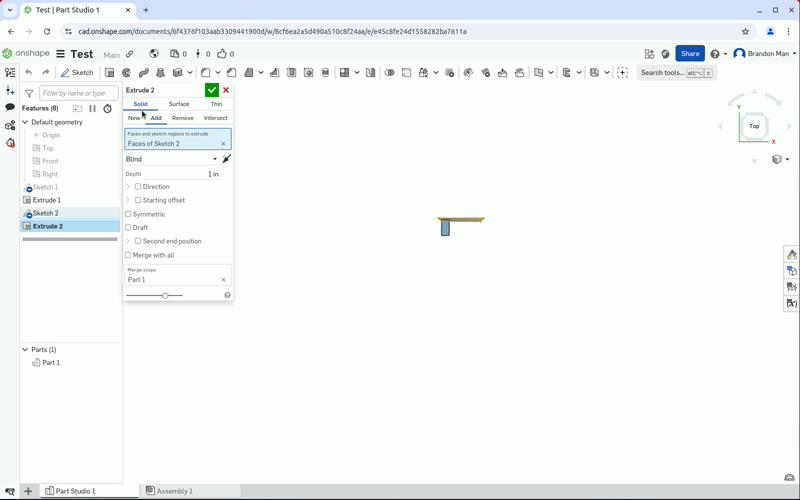
mouse_move(137, 120)
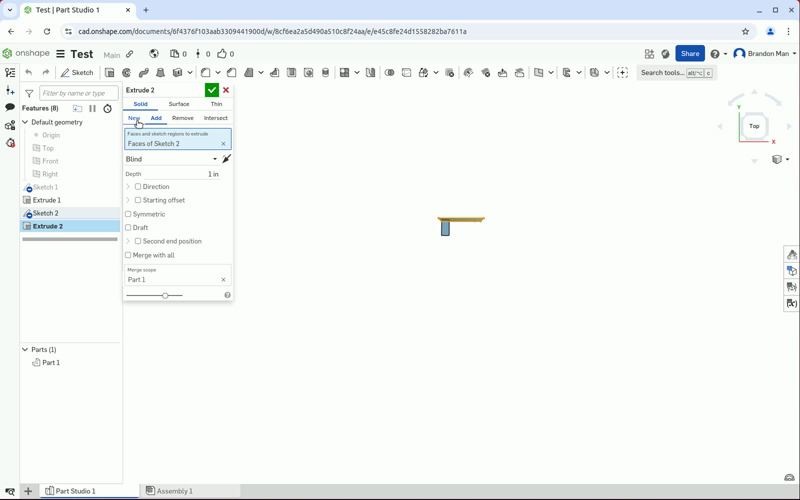
click(137, 120)
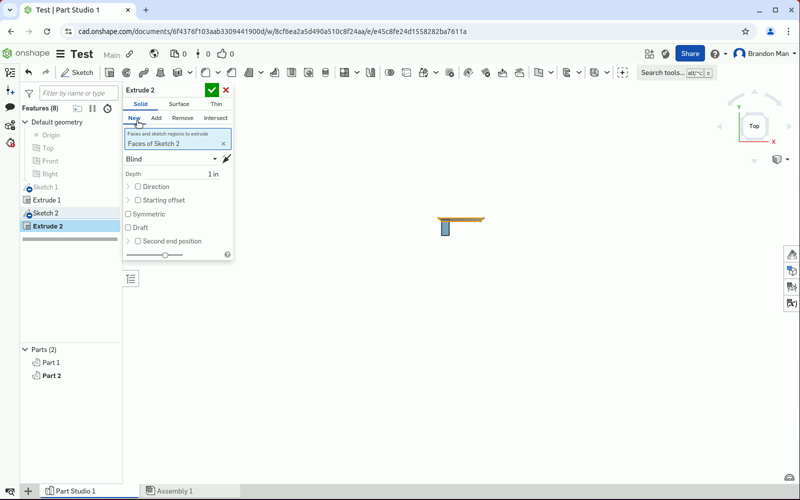
key(tab, 4)
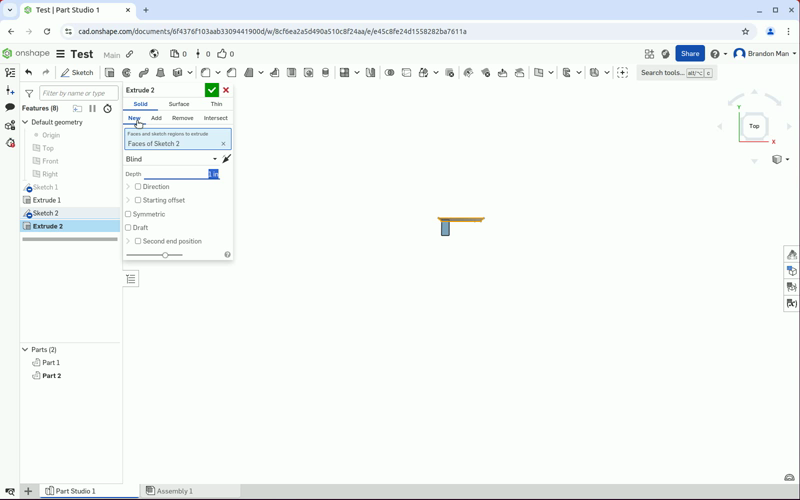
text(2.889)
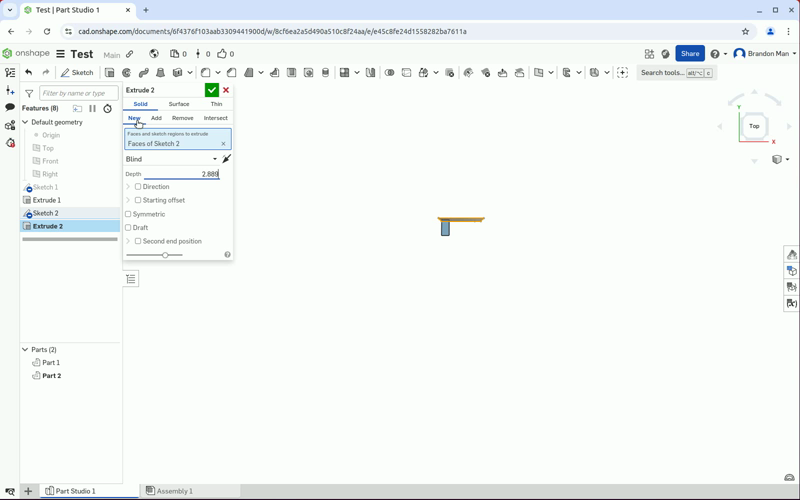
key(enter)
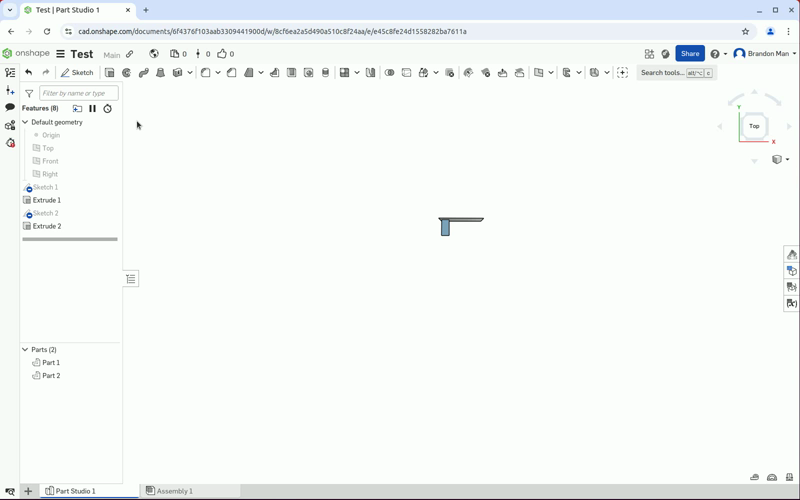
key(shift+h)
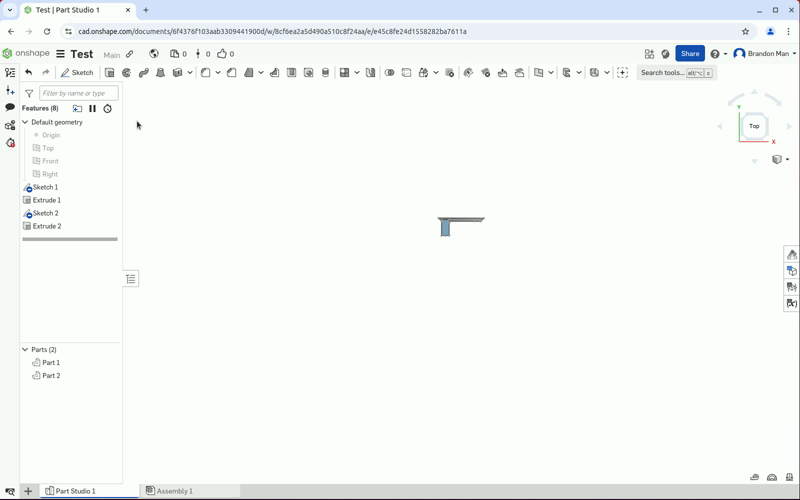
key(shift+h)
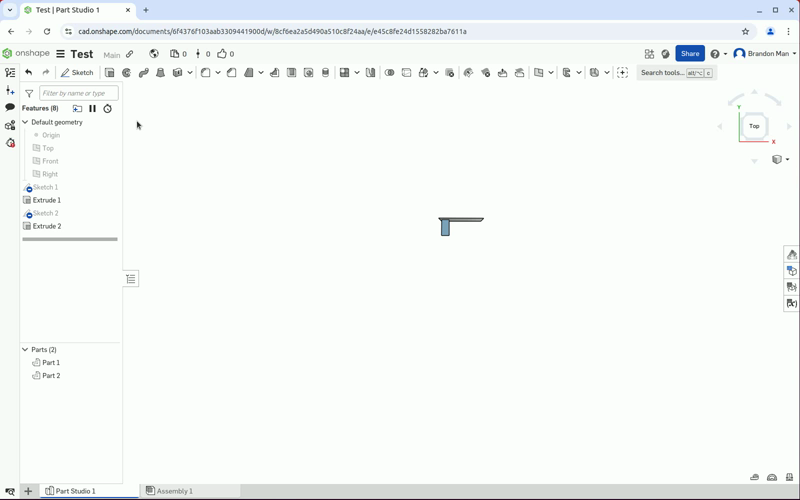
mouse_move(73, 189)
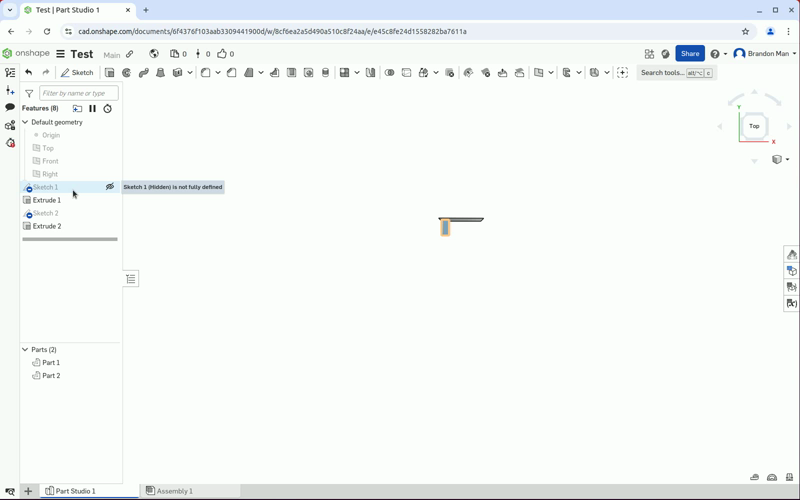
click(73, 189)
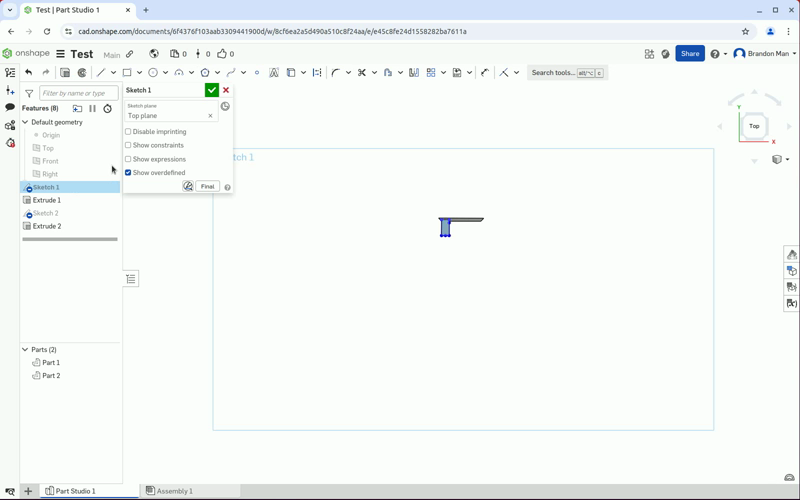
mouse_move(229, 92)
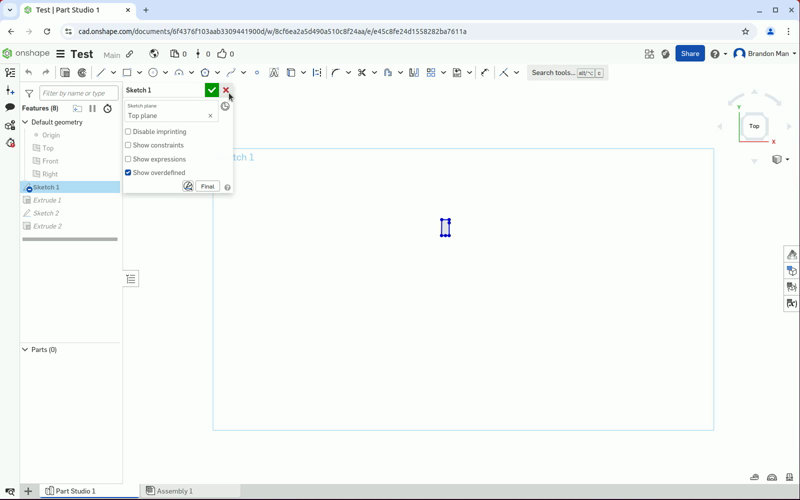
click(229, 92)
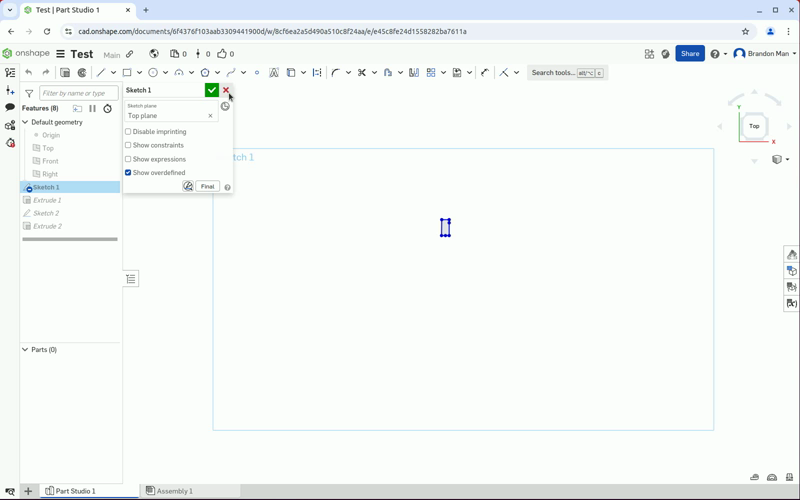
key(shift+s)
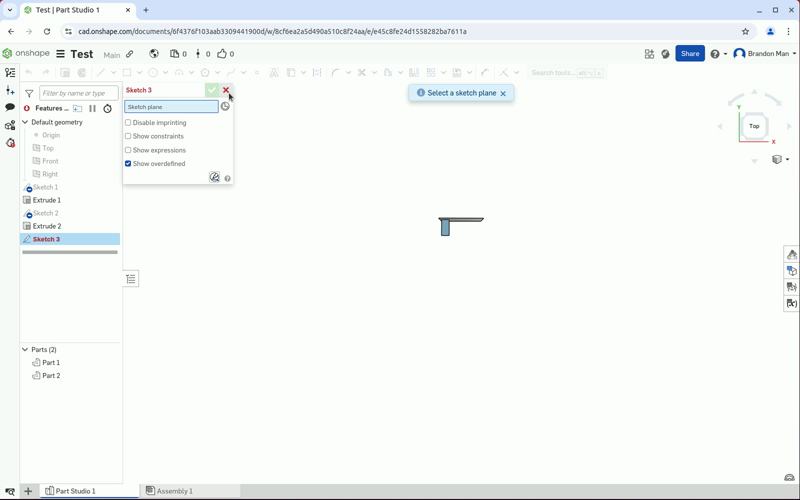
mouse_move(73, 150)
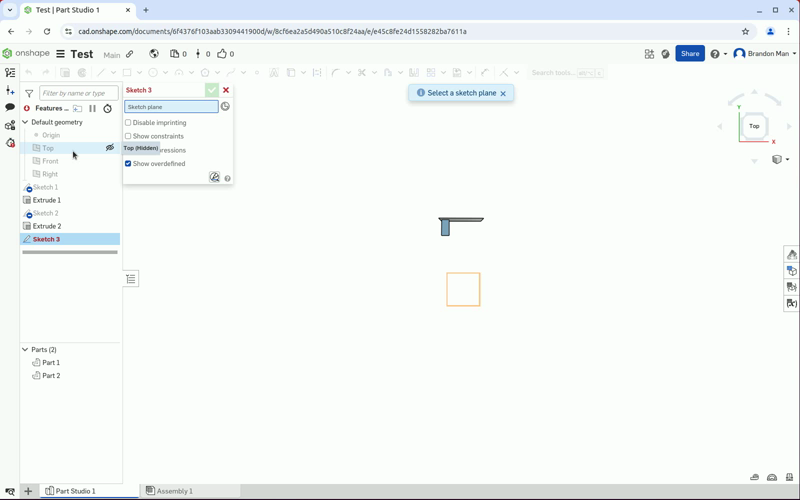
click(73, 150)
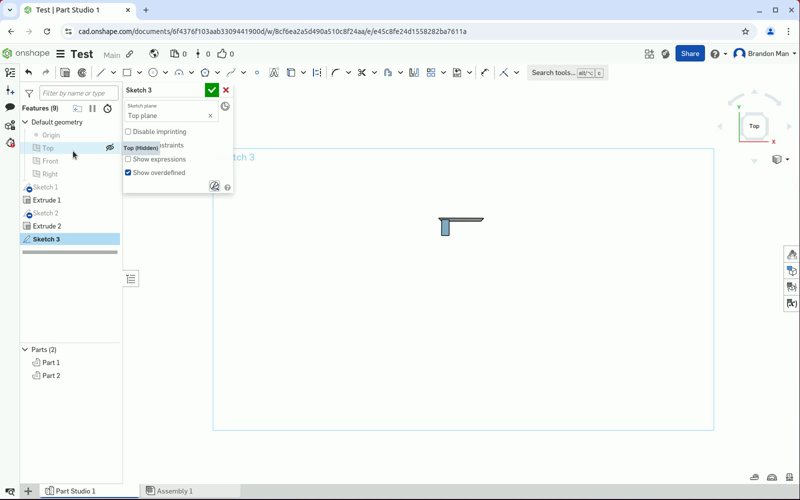
mouse_move(73, 352)
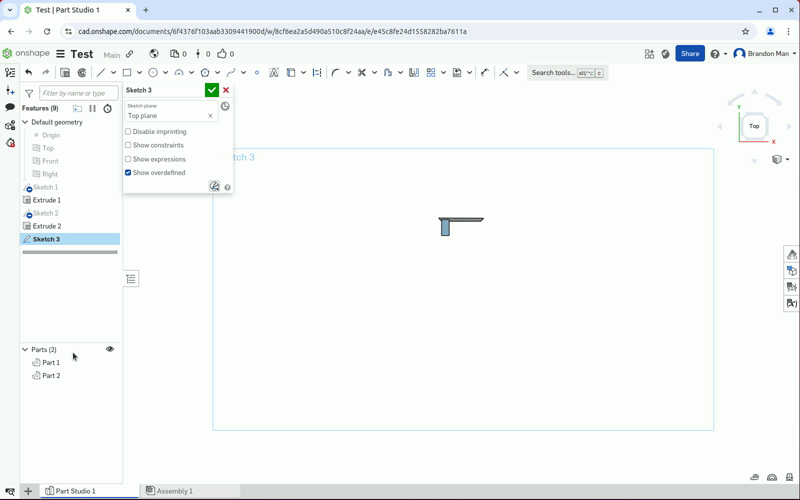
key(y)
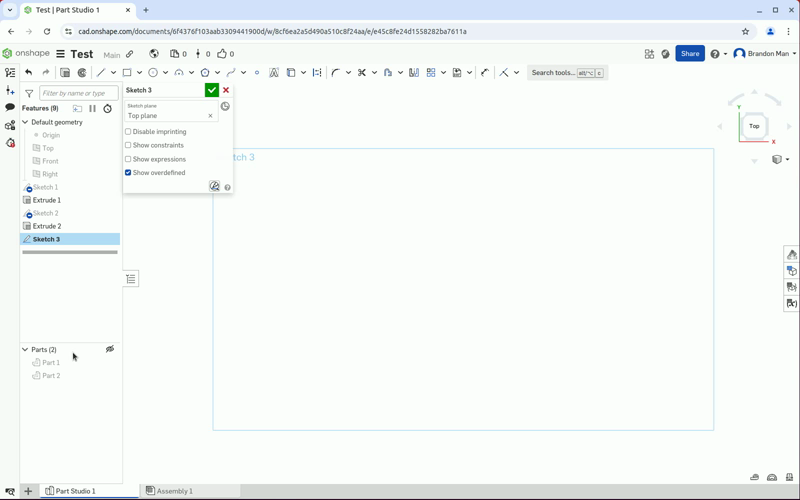
key(l)
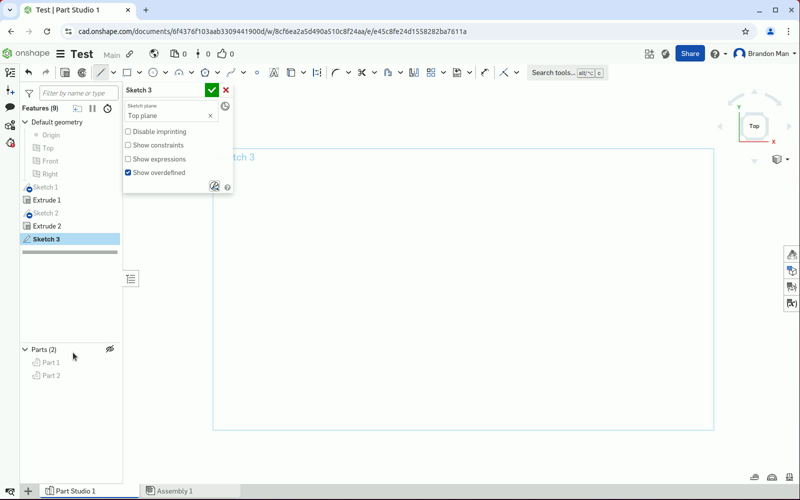
key_down(shift)
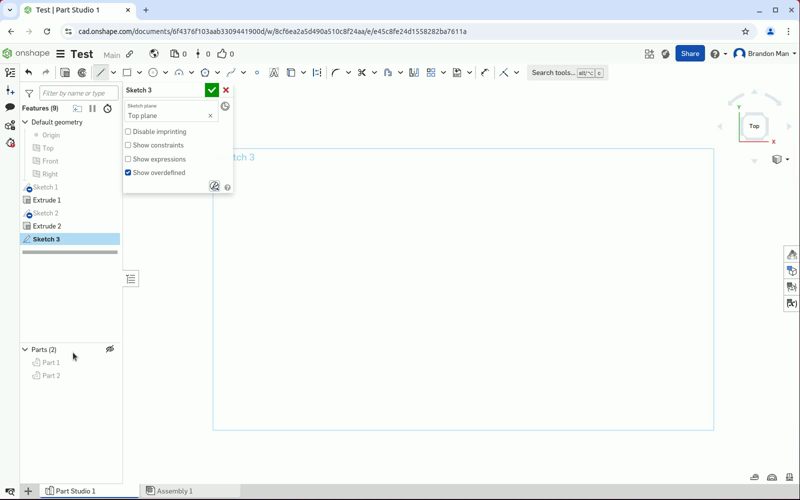
mouse_move(447, 224)
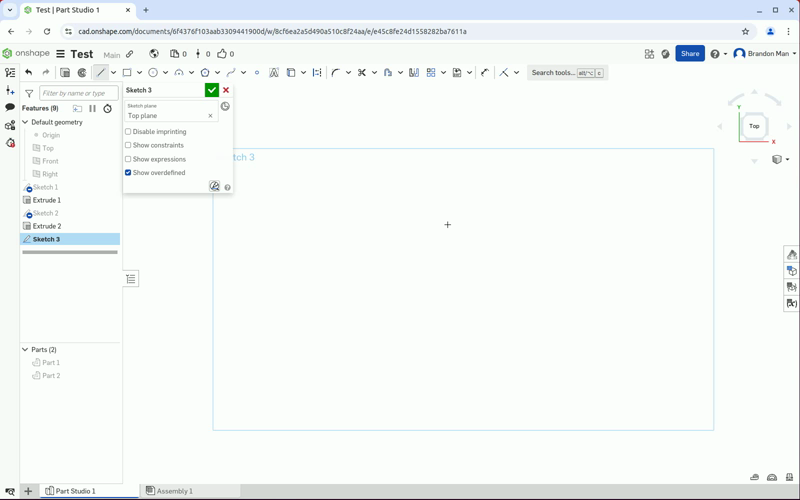
click(447, 224)
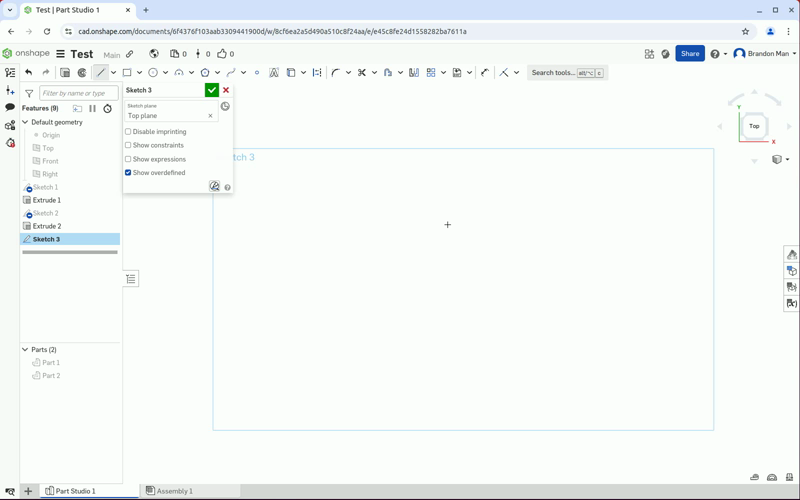
key_up(shift)
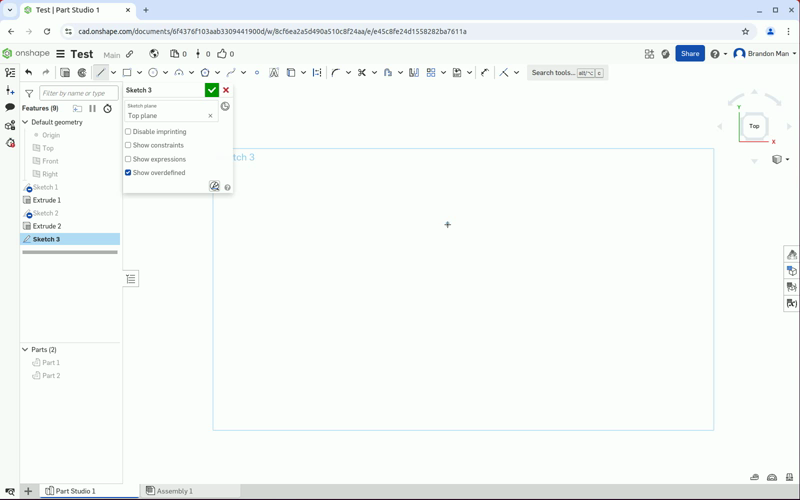
key_down(shift)
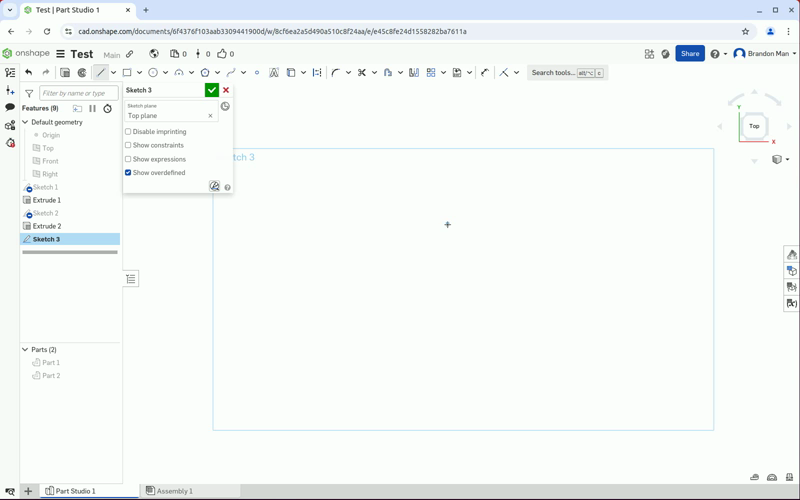
mouse_move(477, 224)
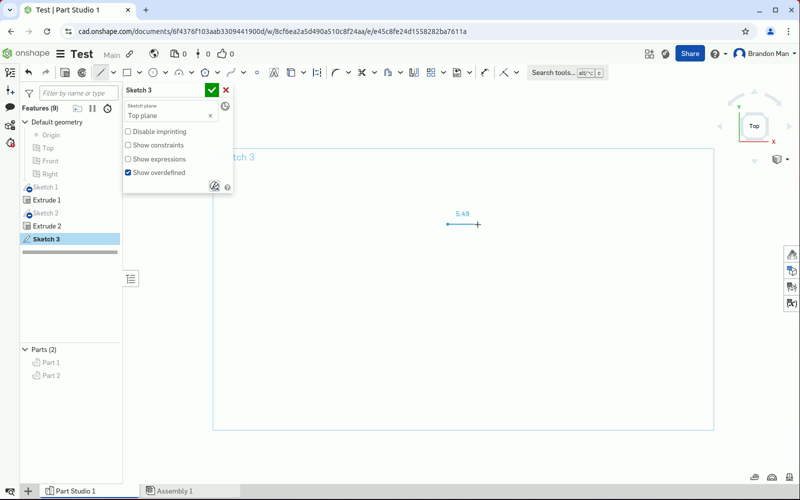
mouse_move(474, 224)
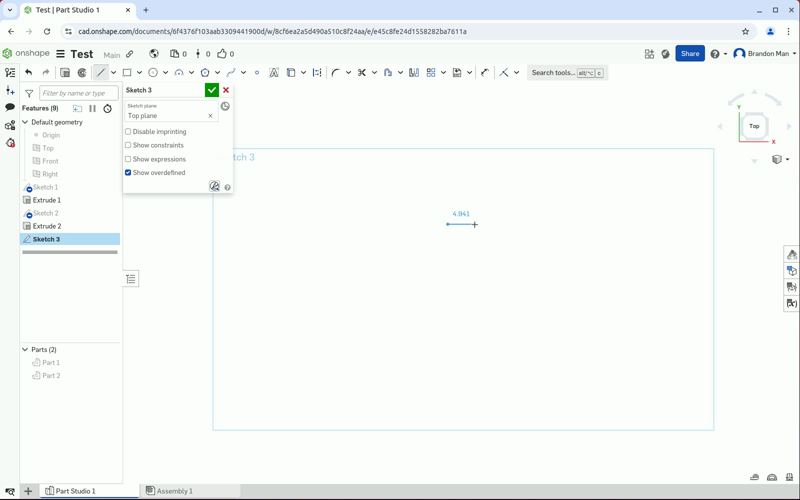
click(474, 224)
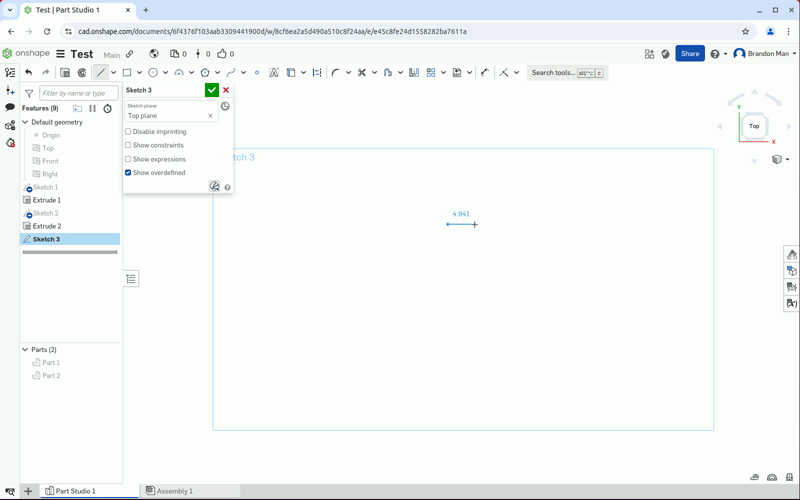
key_up(shift)
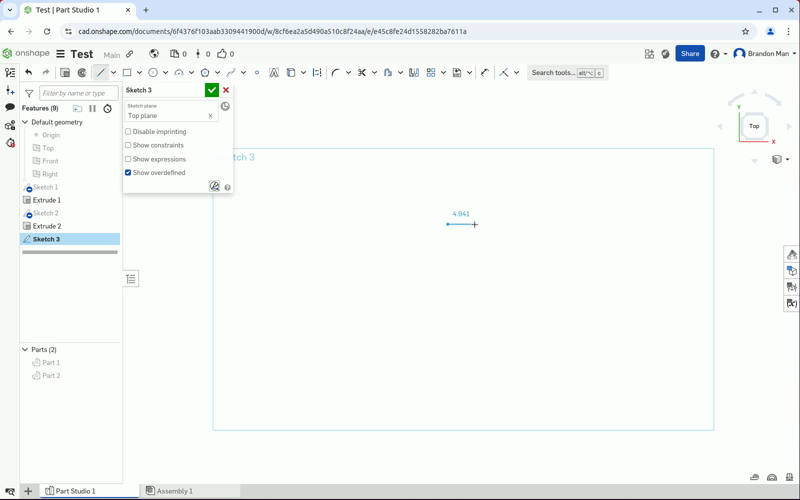
key_down(shift)
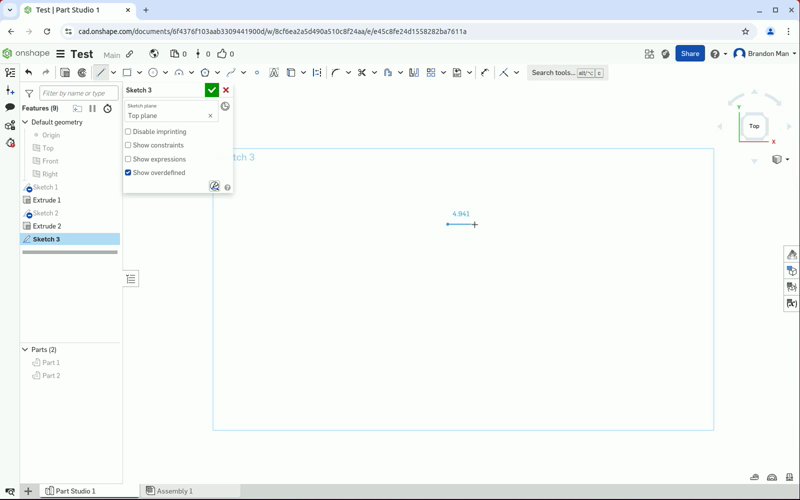
mouse_move(504, 224)
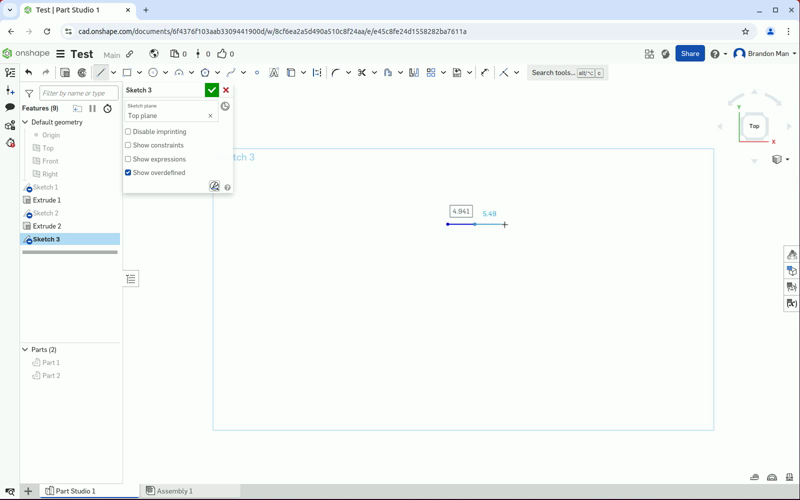
mouse_move(474, 221)
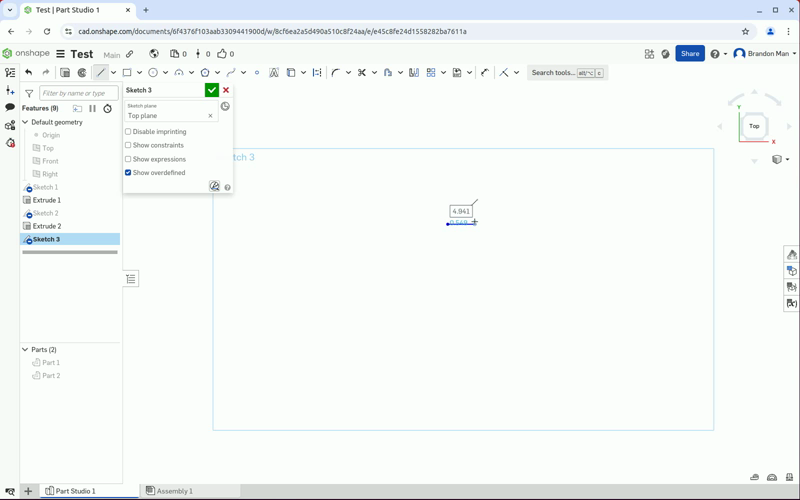
scroll(6)
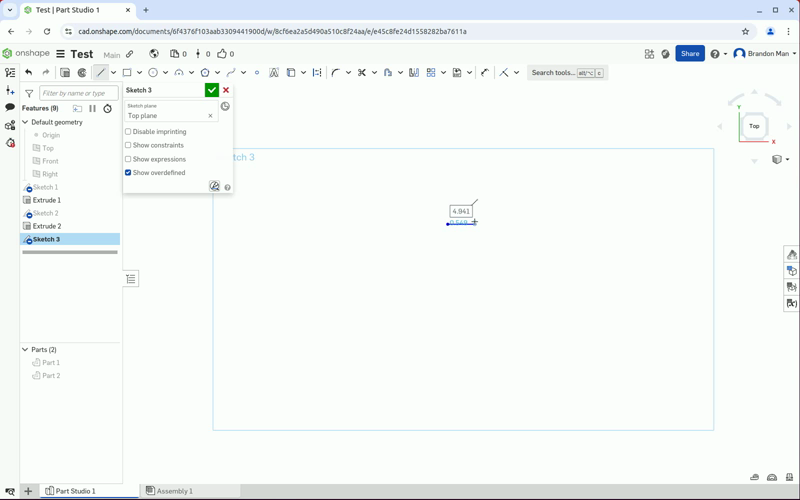
scroll(6)
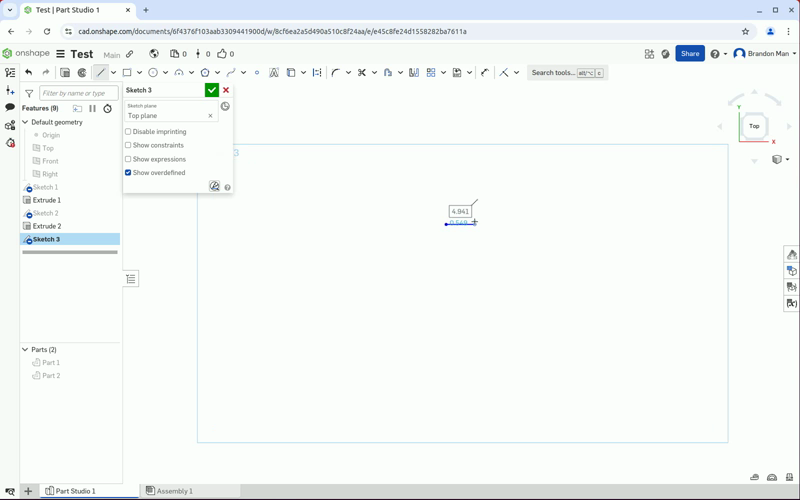
scroll(6)
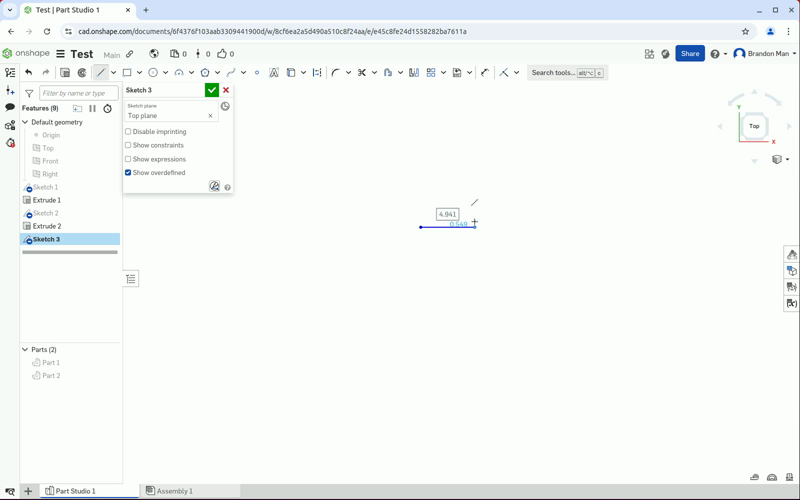
scroll(6)
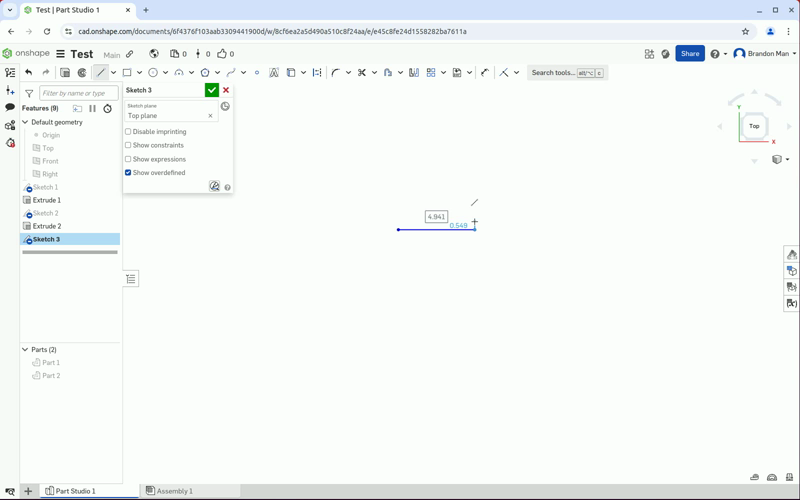
scroll(6)
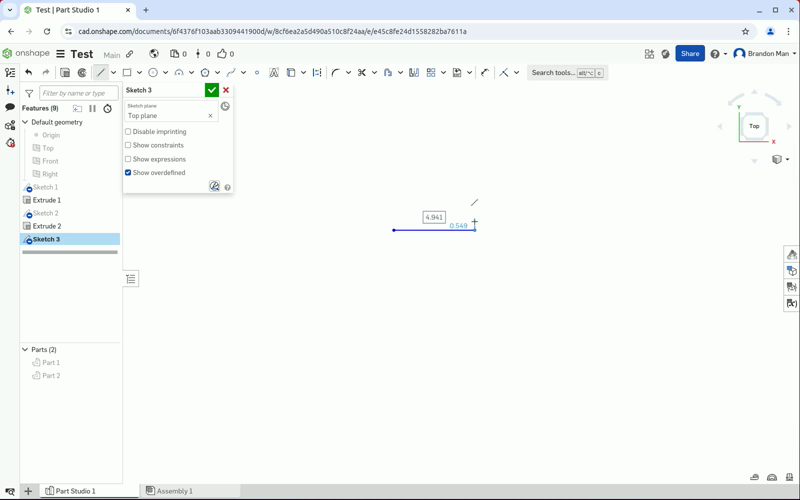
scroll(6)
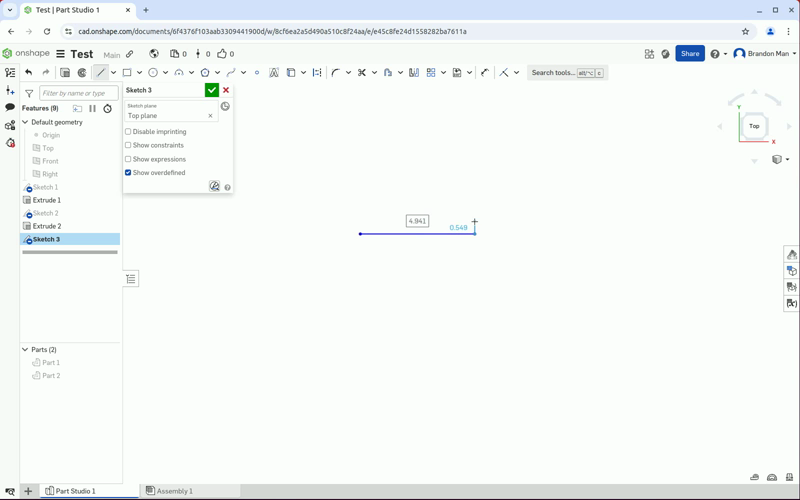
scroll(6)
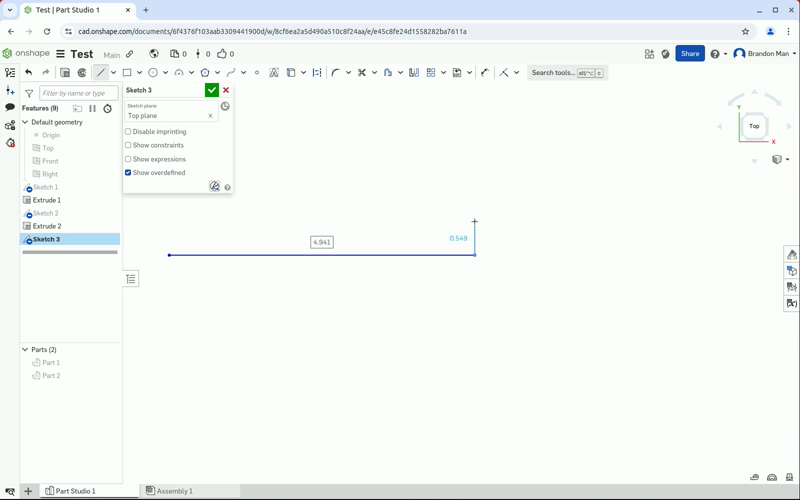
click(474, 221)
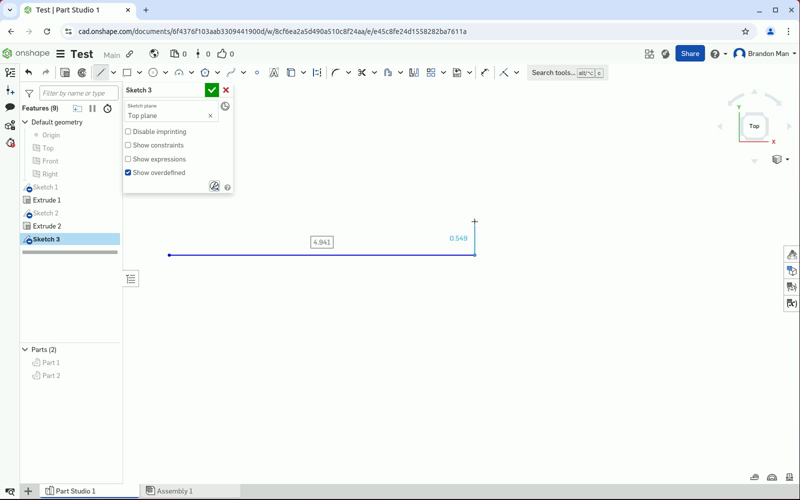
scroll(-6)
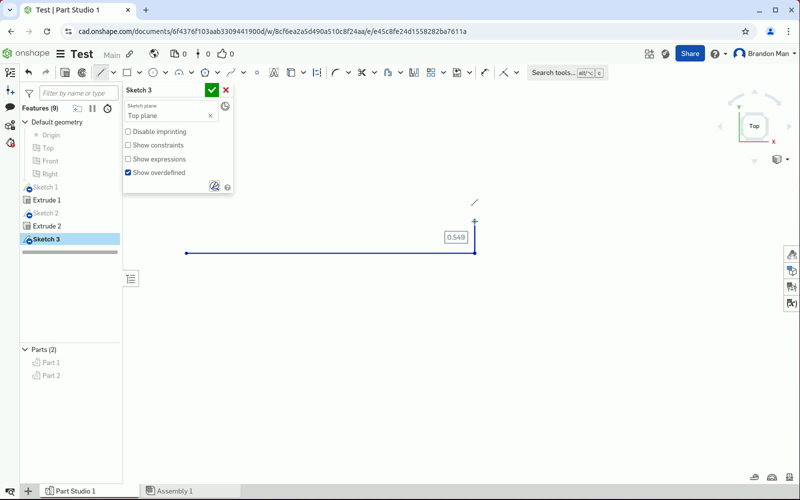
scroll(-6)
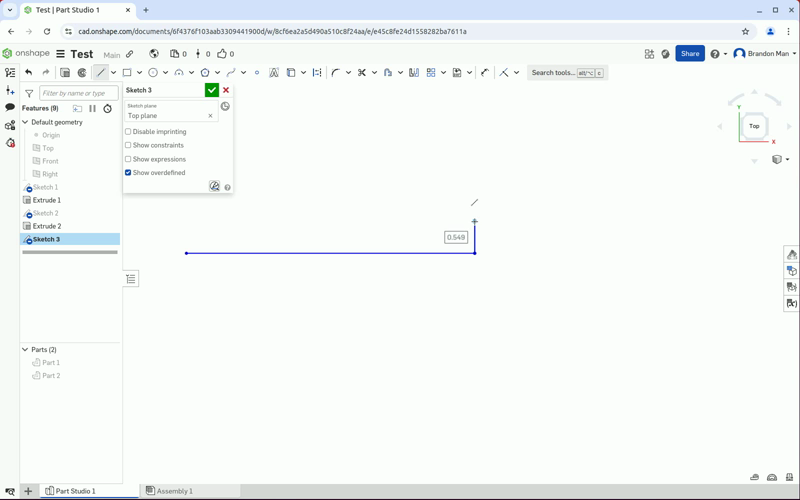
scroll(-6)
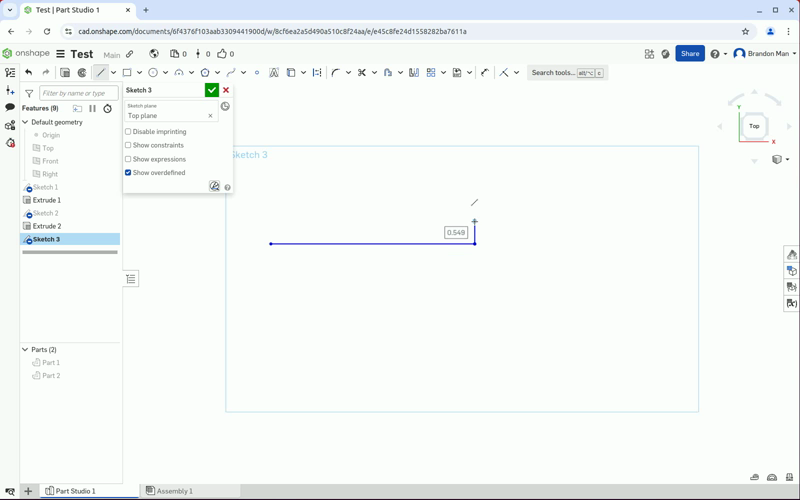
scroll(-6)
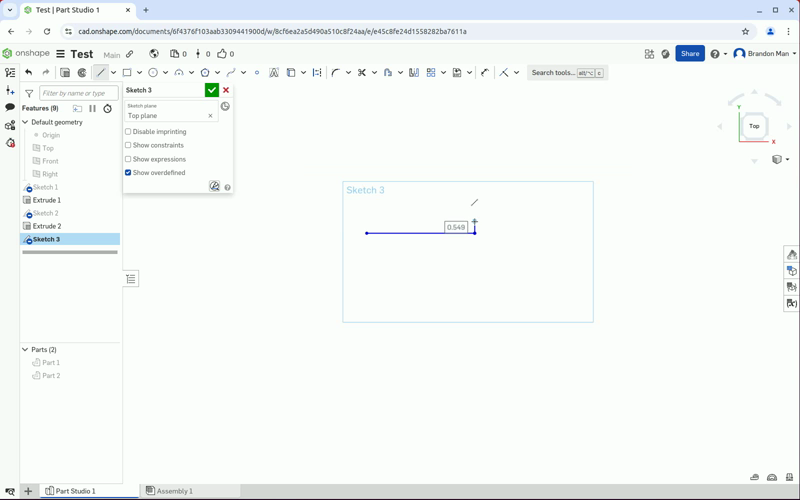
scroll(-6)
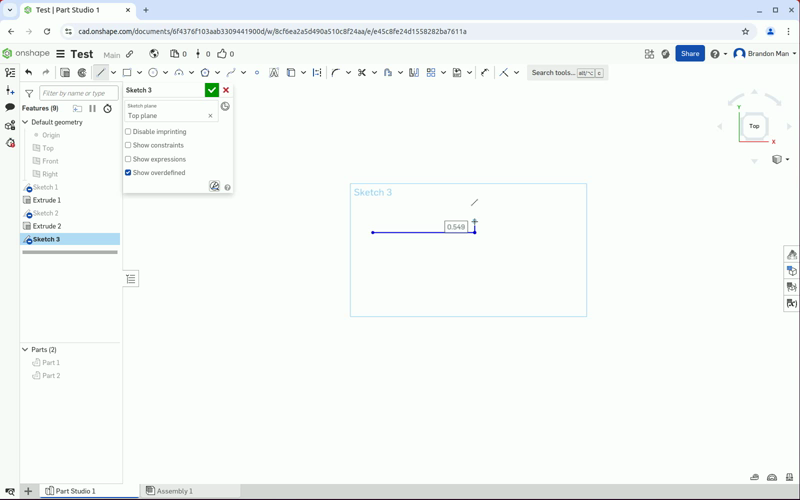
scroll(-6)
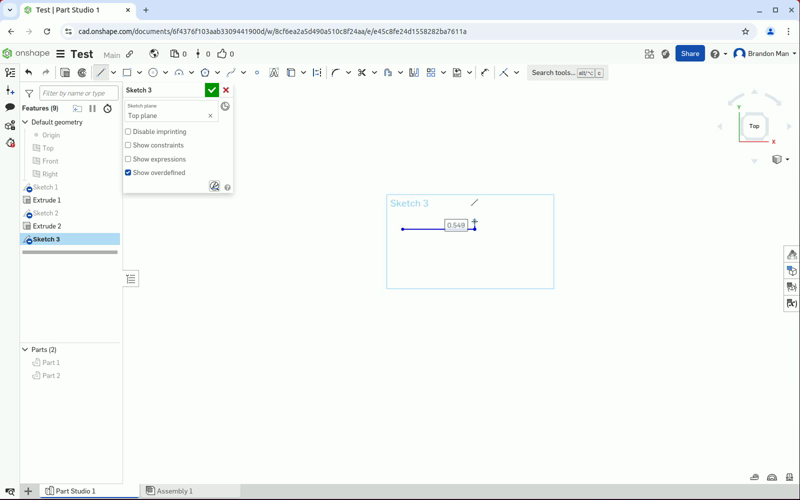
scroll(-6)
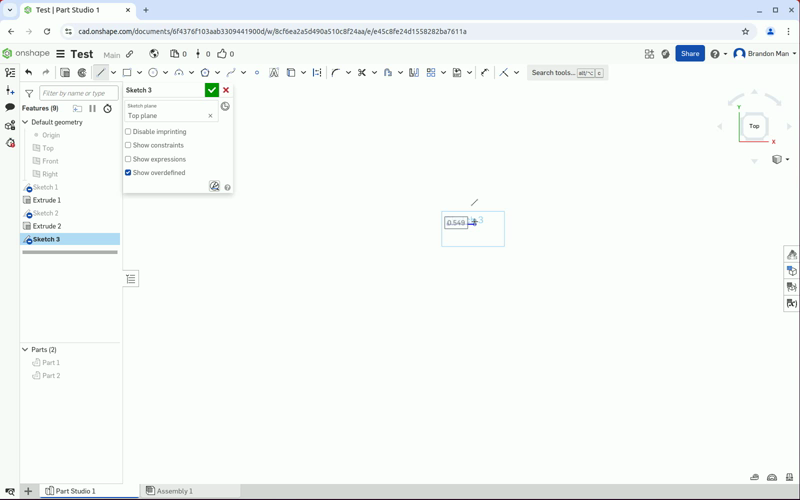
key_up(shift)
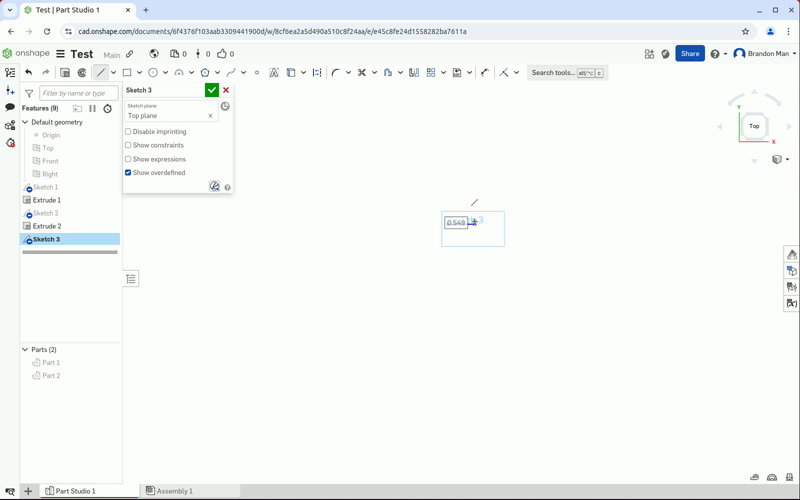
key_down(shift)
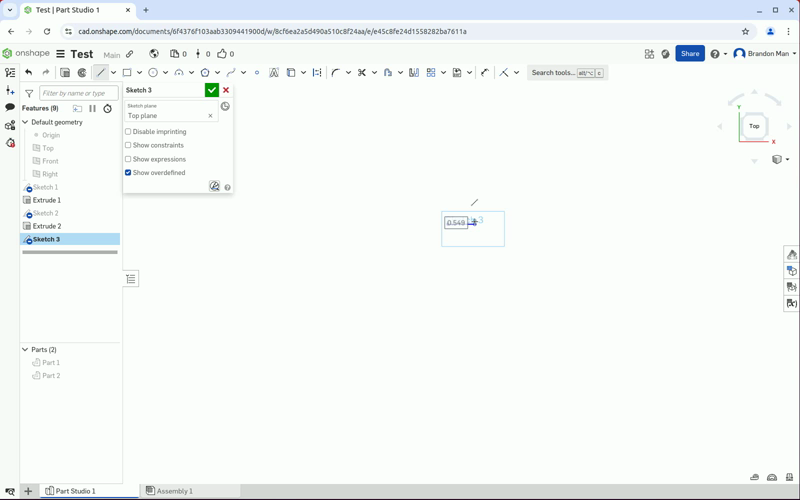
mouse_move(504, 221)
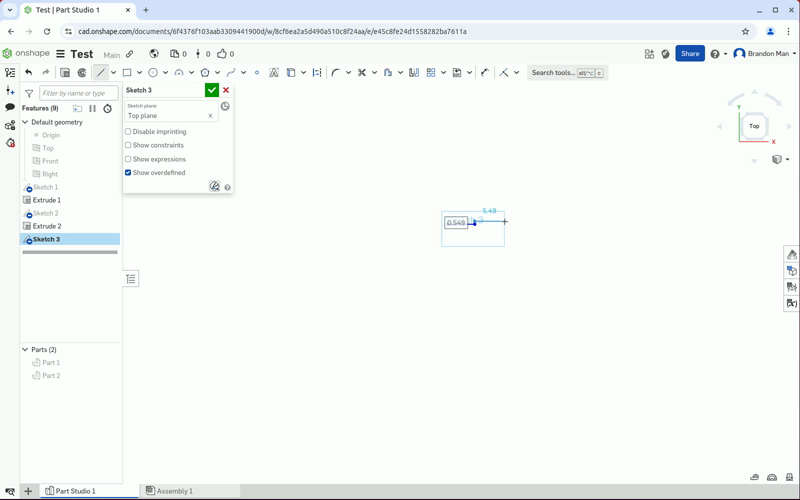
mouse_move(447, 221)
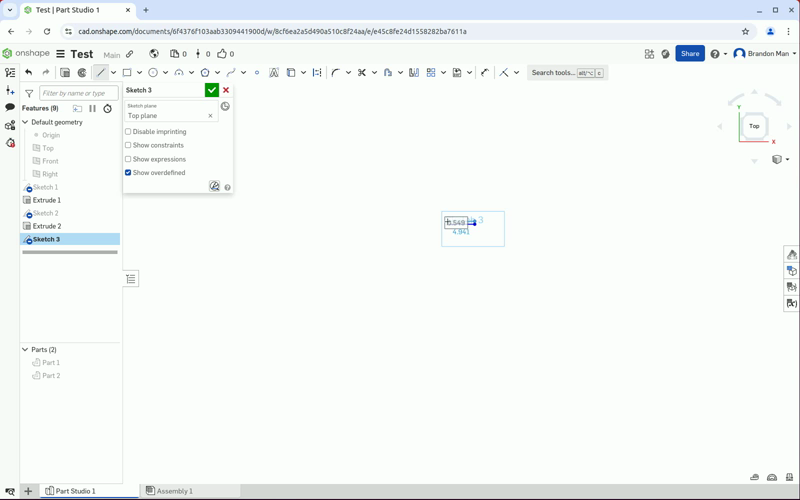
scroll(6)
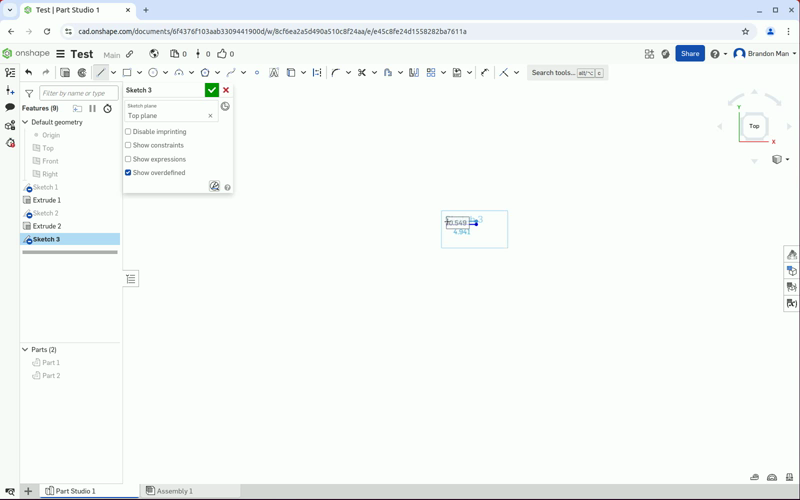
scroll(6)
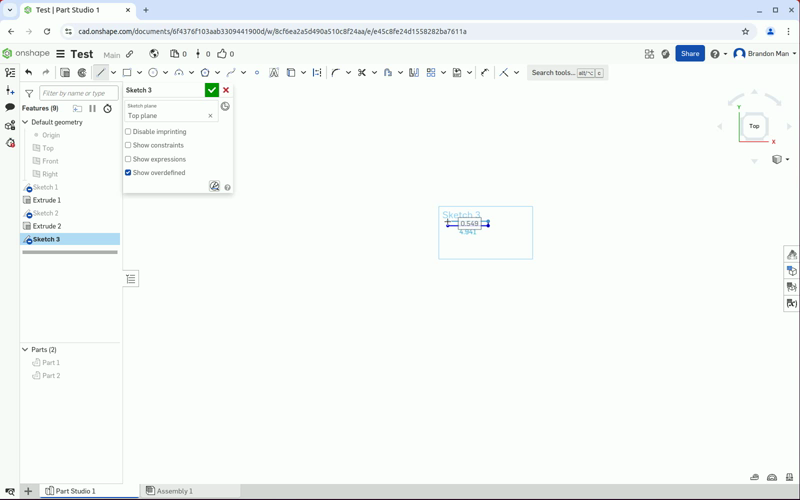
scroll(6)
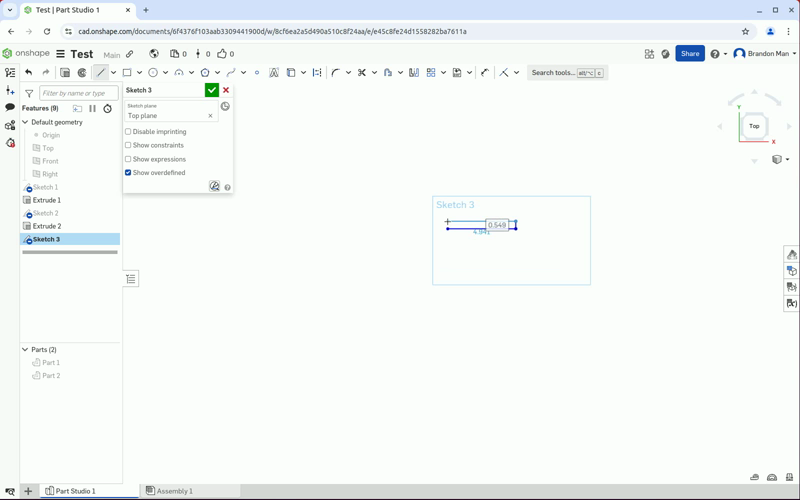
scroll(6)
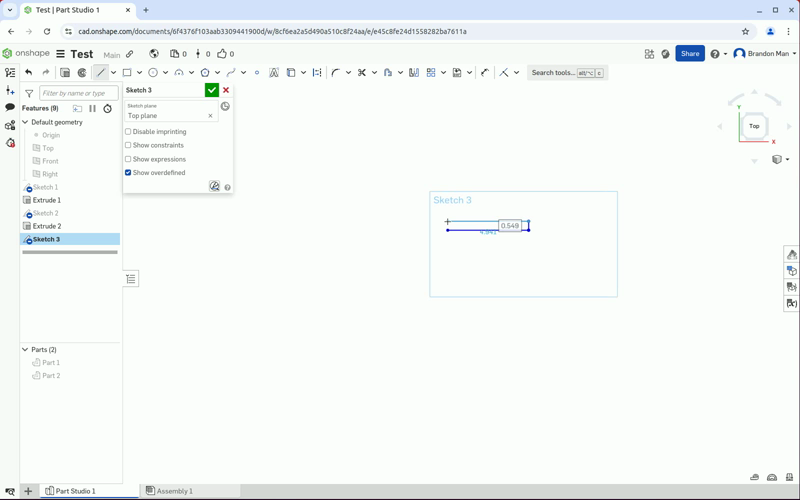
scroll(6)
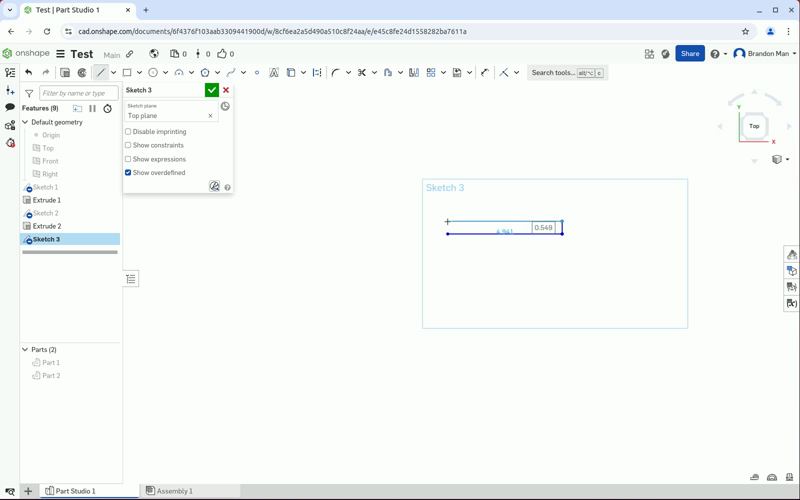
scroll(6)
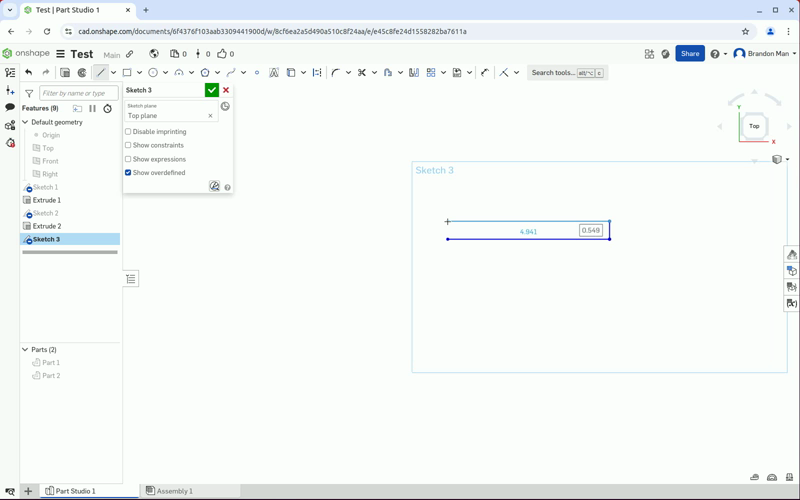
scroll(6)
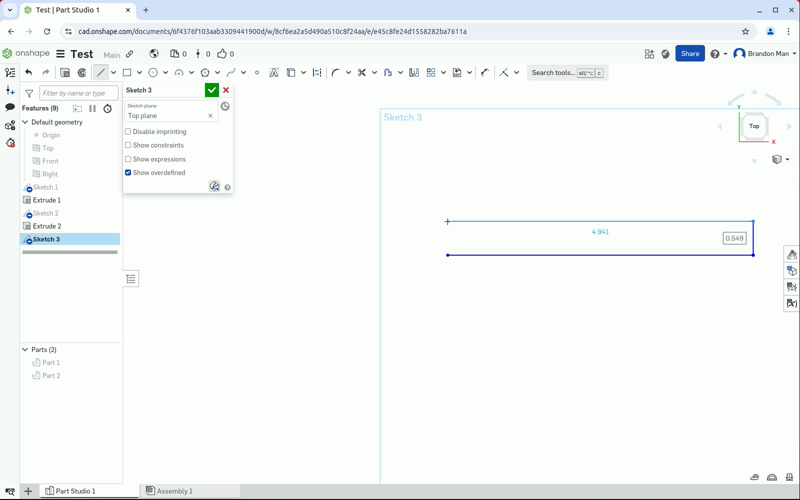
click(447, 221)
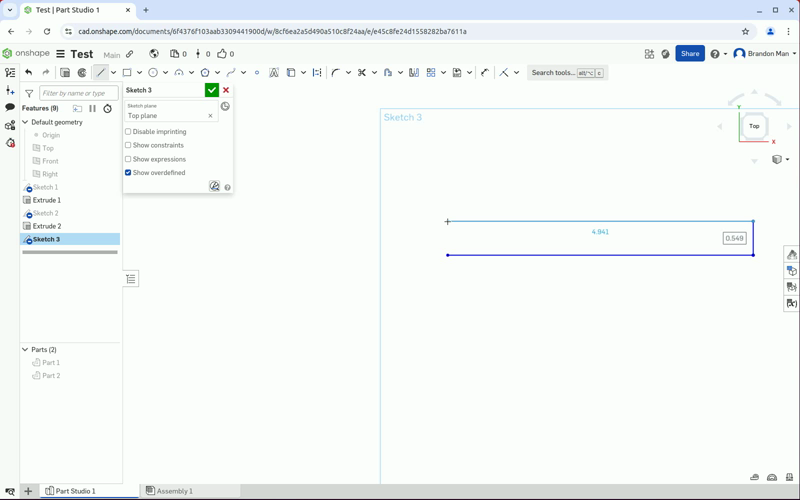
scroll(-6)
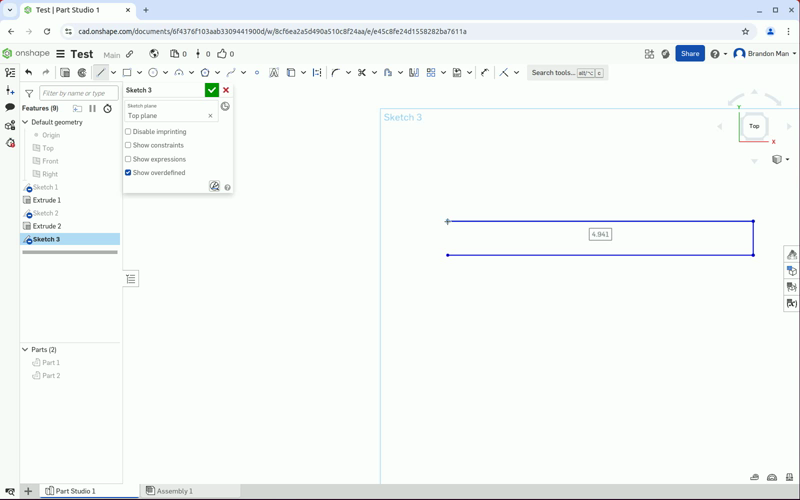
scroll(-6)
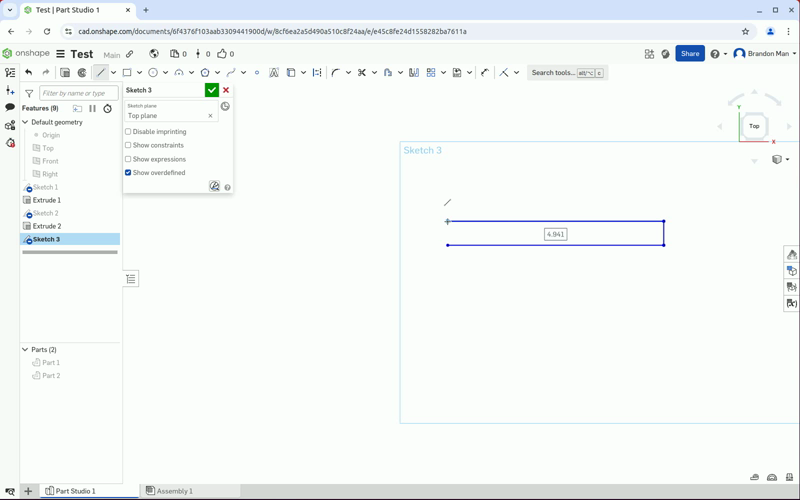
scroll(-6)
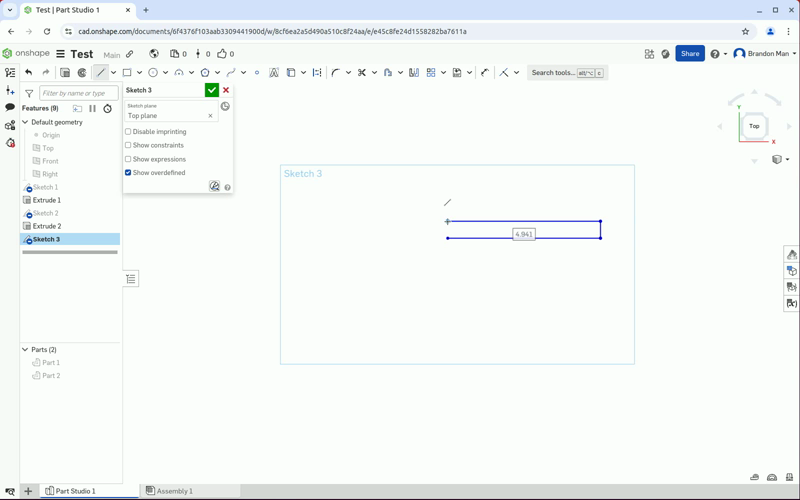
scroll(-6)
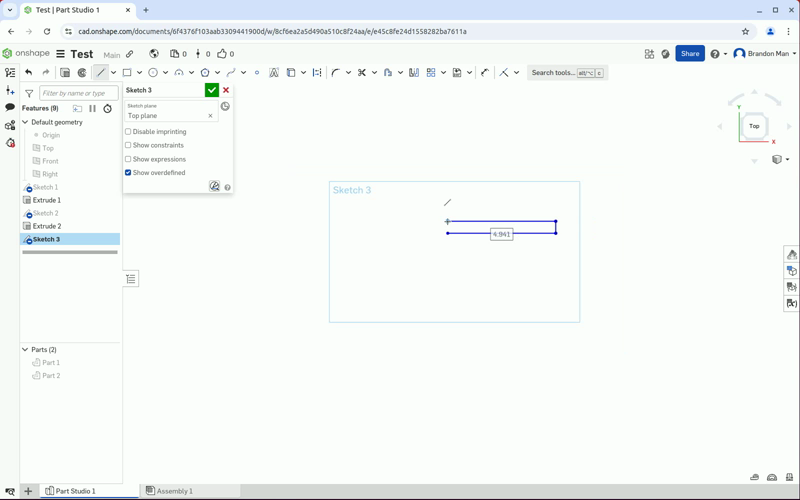
scroll(-6)
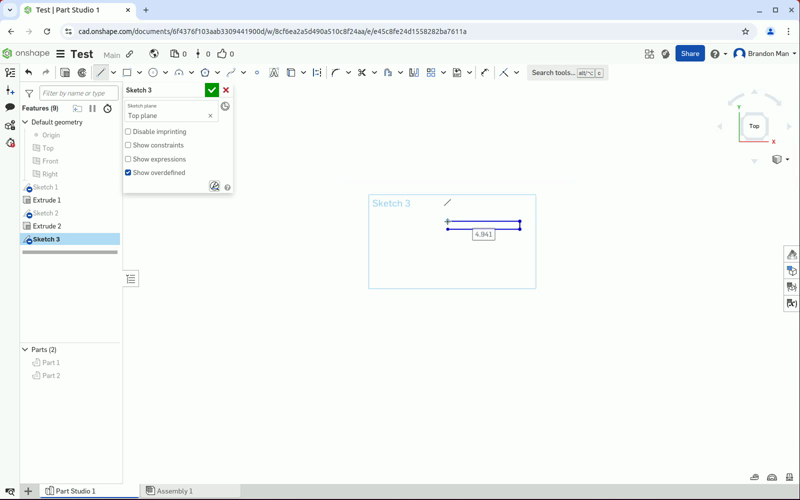
scroll(-6)
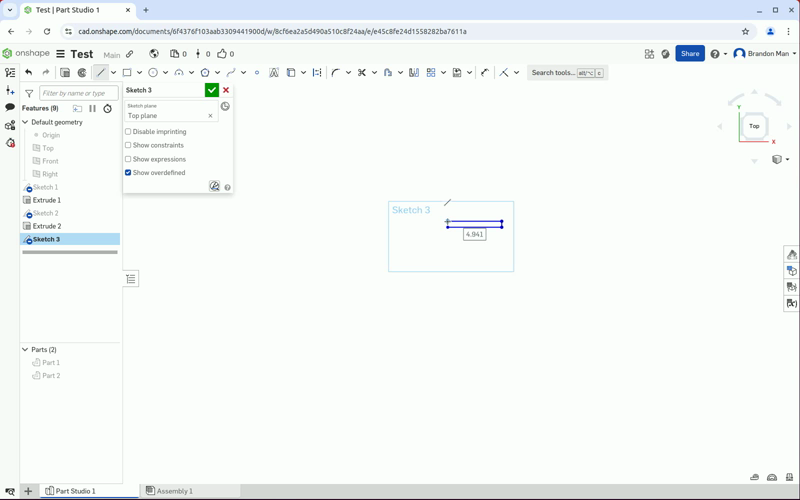
scroll(-6)
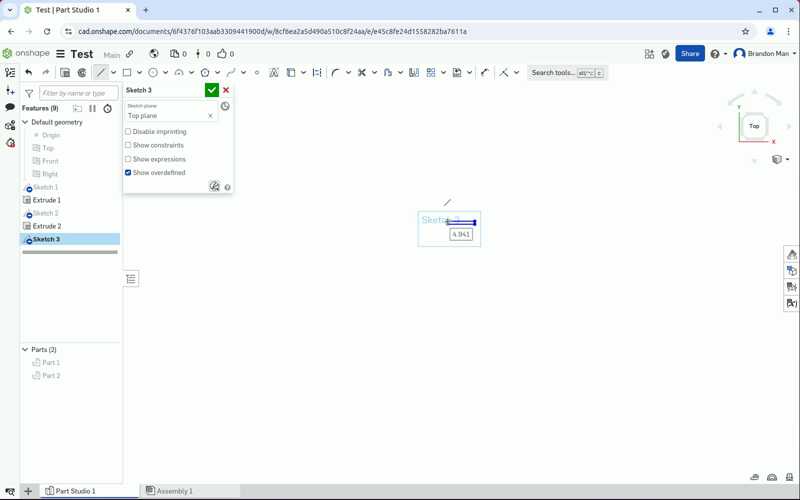
key_up(shift)
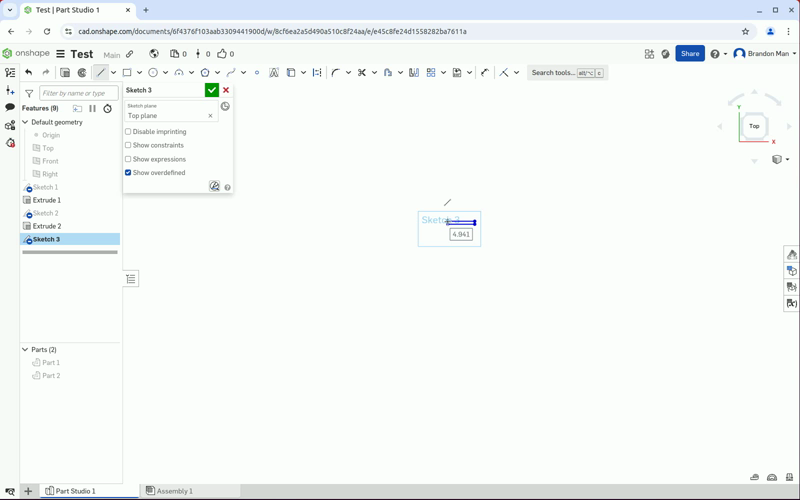
mouse_move(477, 221)
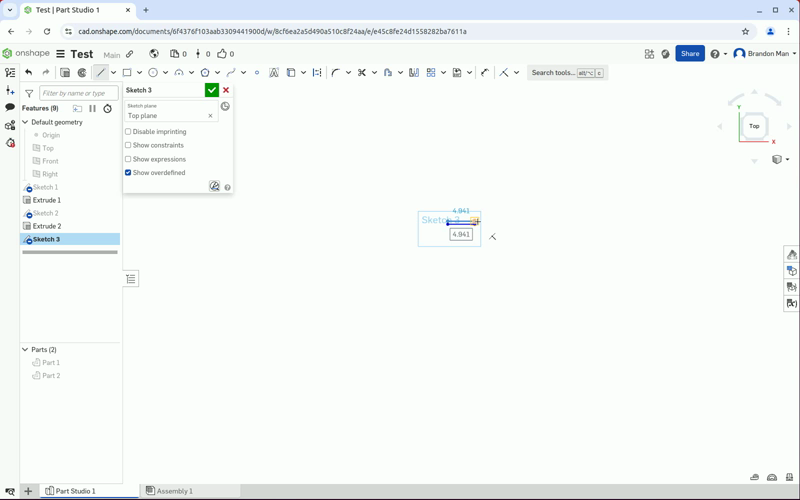
key_down(shift)
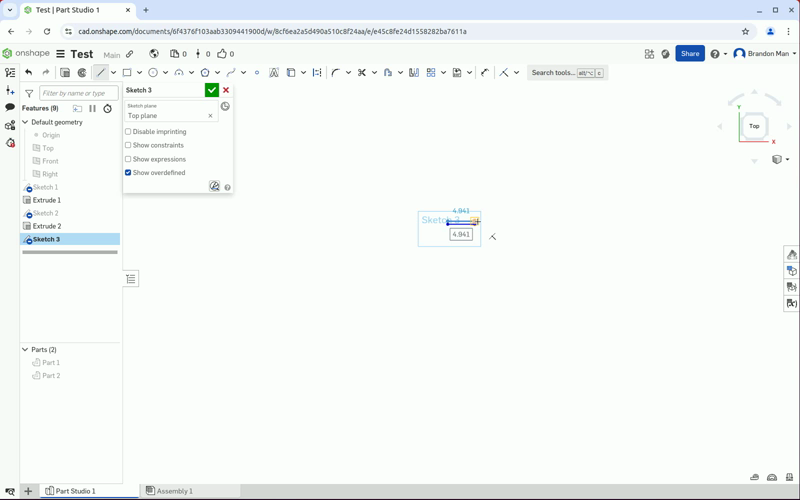
mouse_move(447, 224)
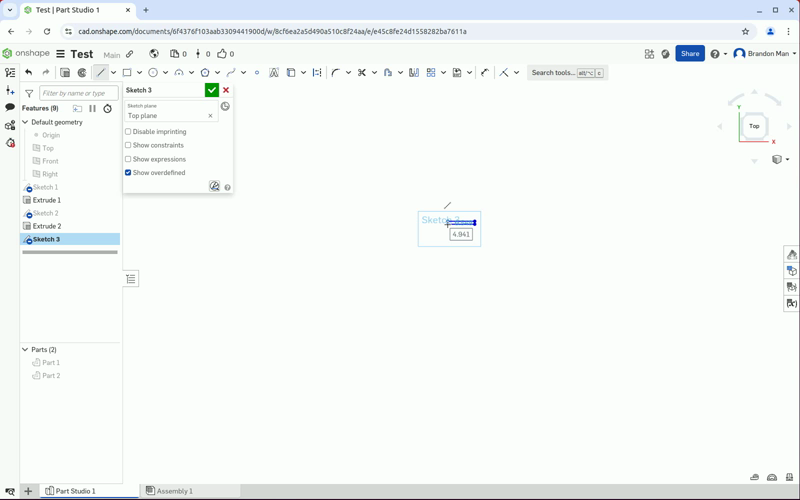
scroll(6)
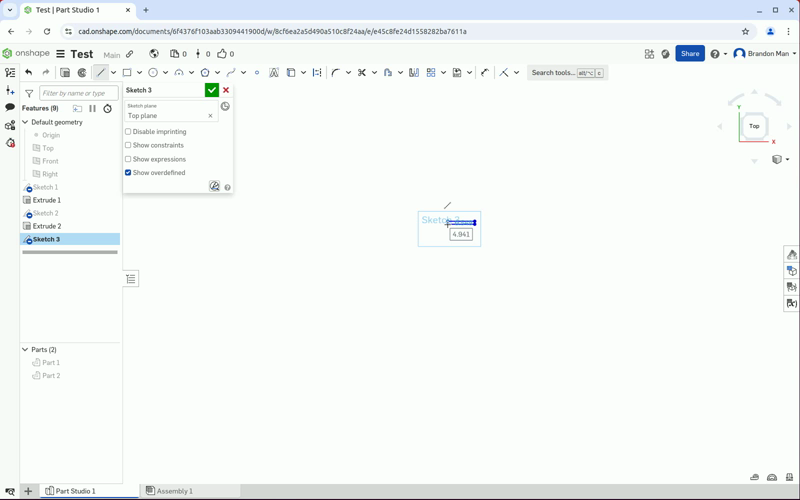
scroll(6)
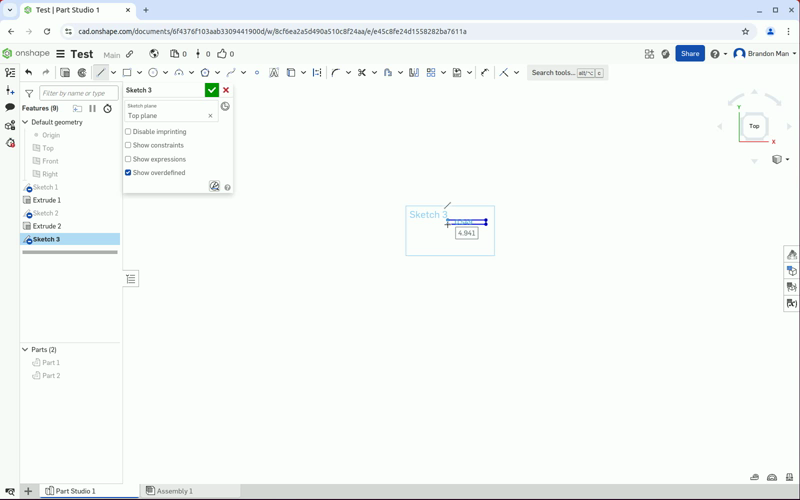
scroll(6)
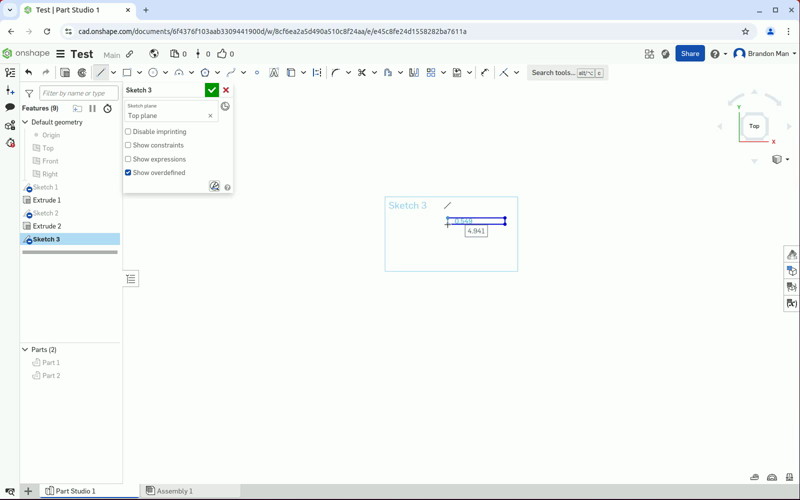
scroll(6)
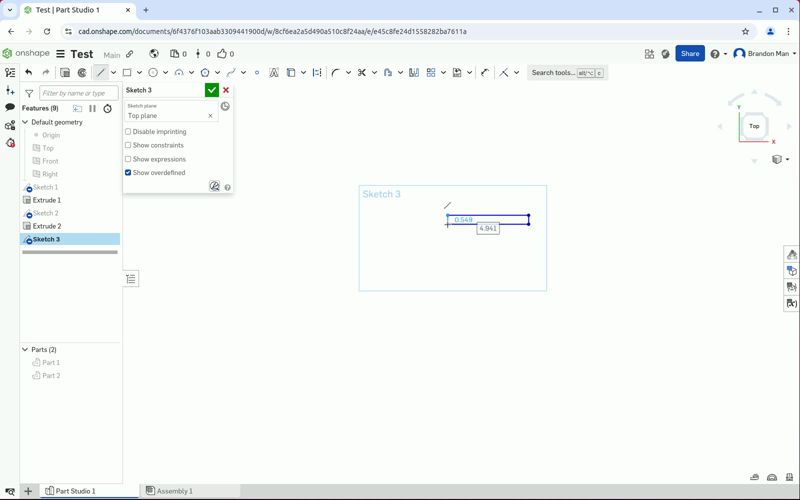
scroll(6)
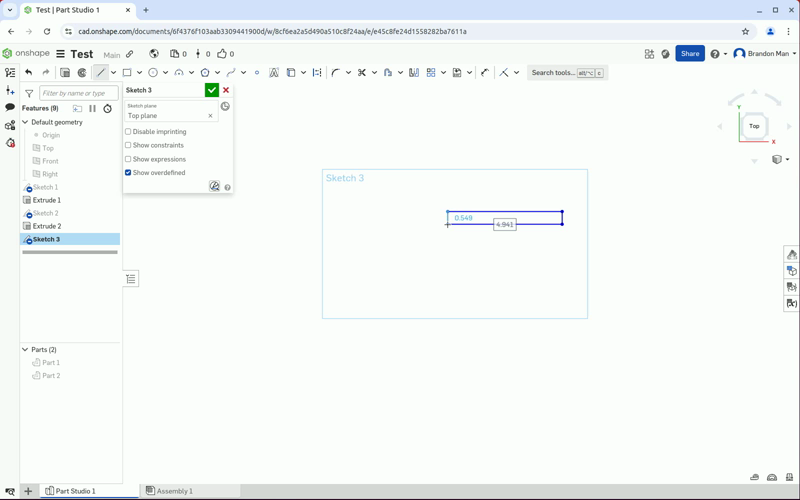
scroll(6)
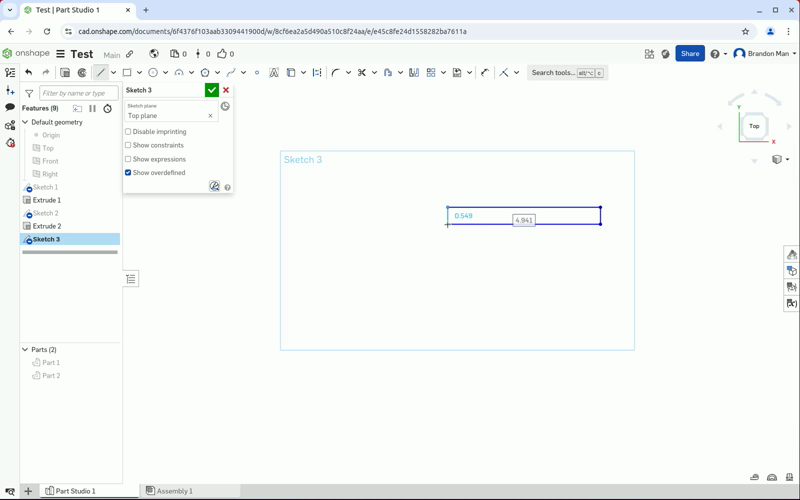
scroll(6)
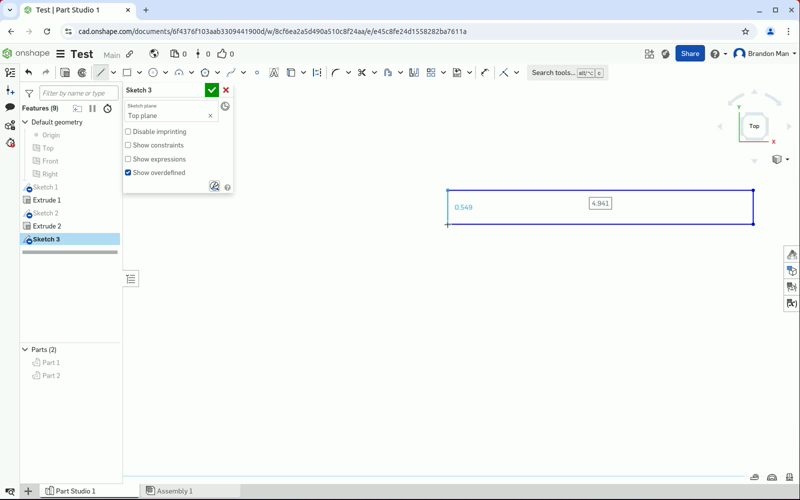
key_up(shift)
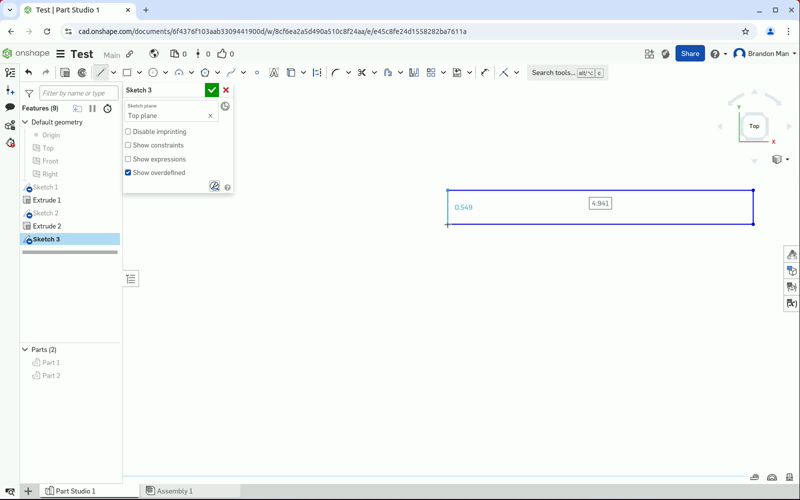
click(447, 224)
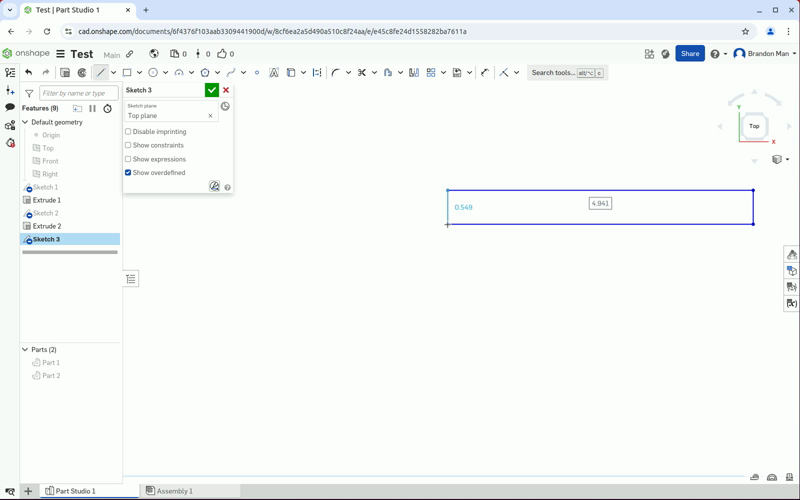
scroll(-6)
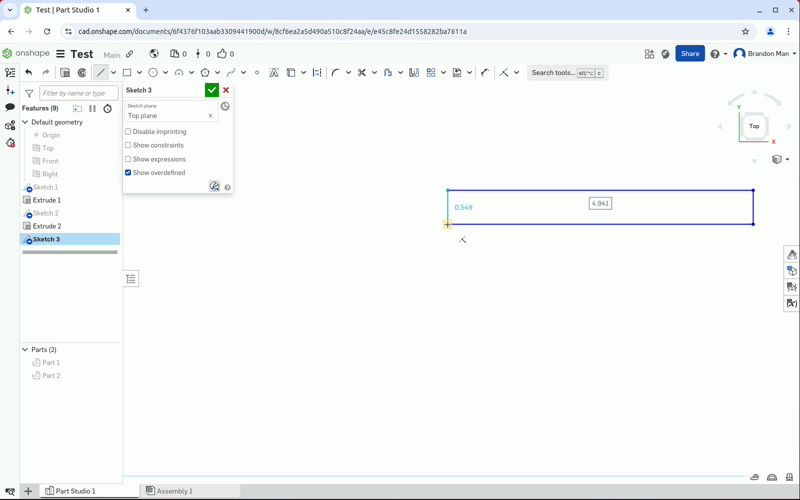
scroll(-6)
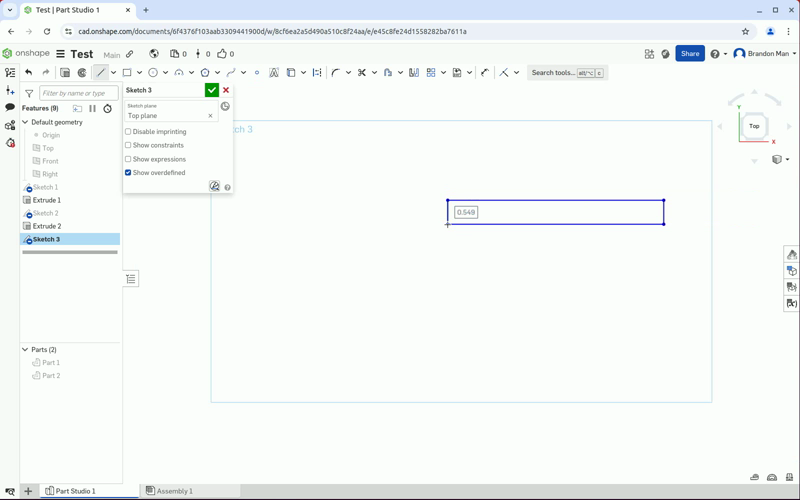
scroll(-6)
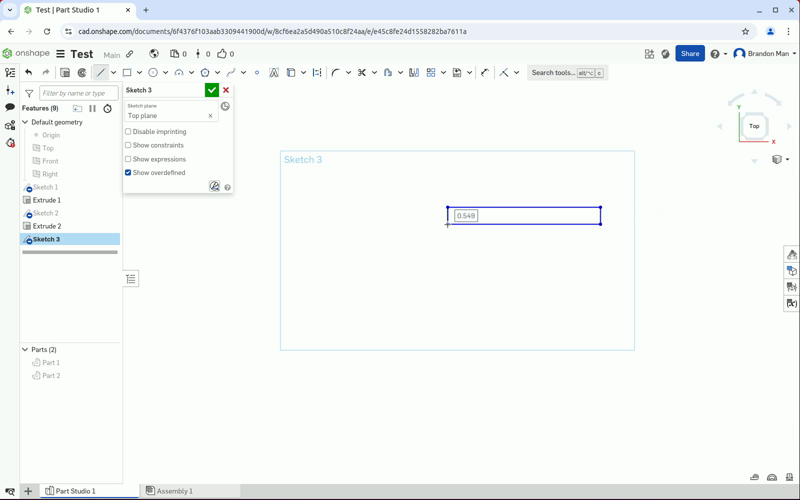
scroll(-6)
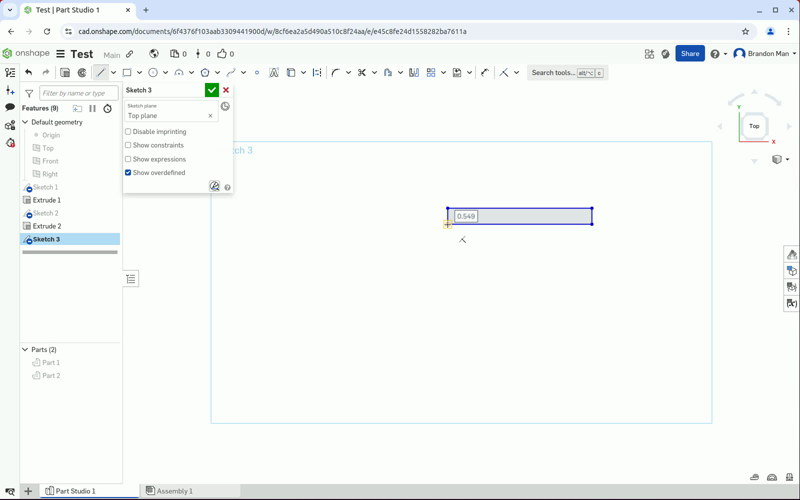
scroll(-6)
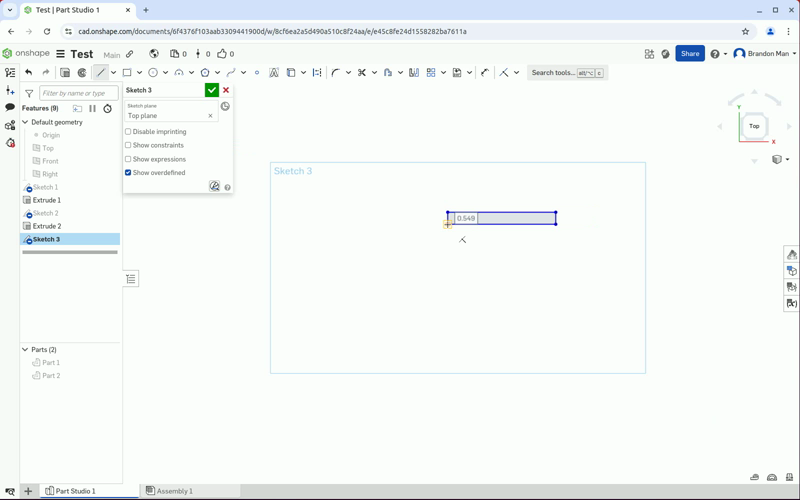
scroll(-6)
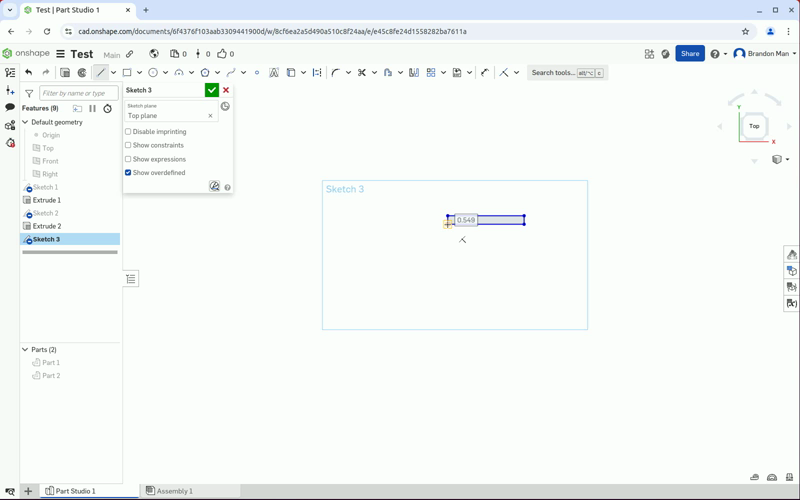
scroll(-6)
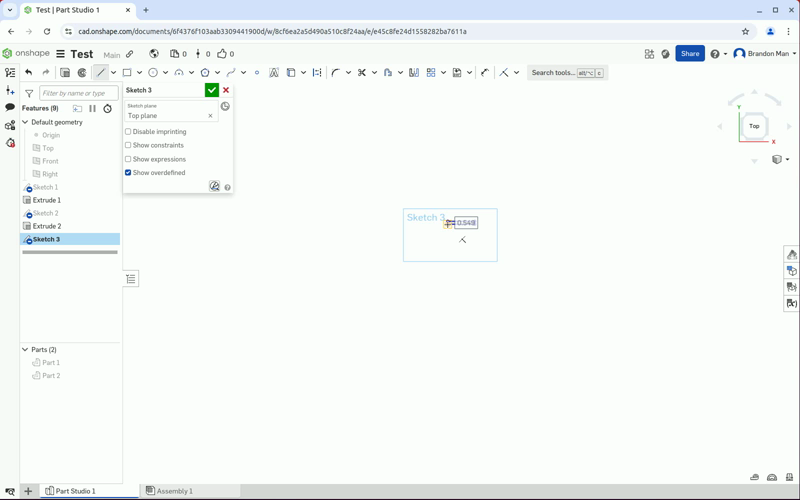
key(esc)
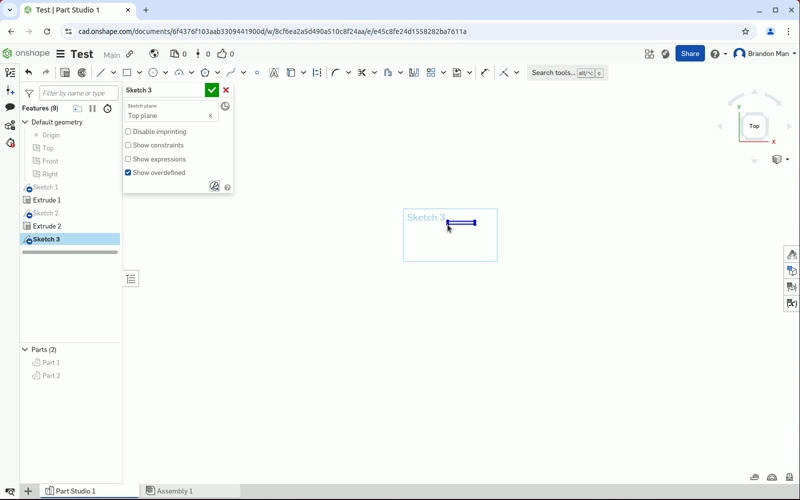
mouse_move(460, 223)
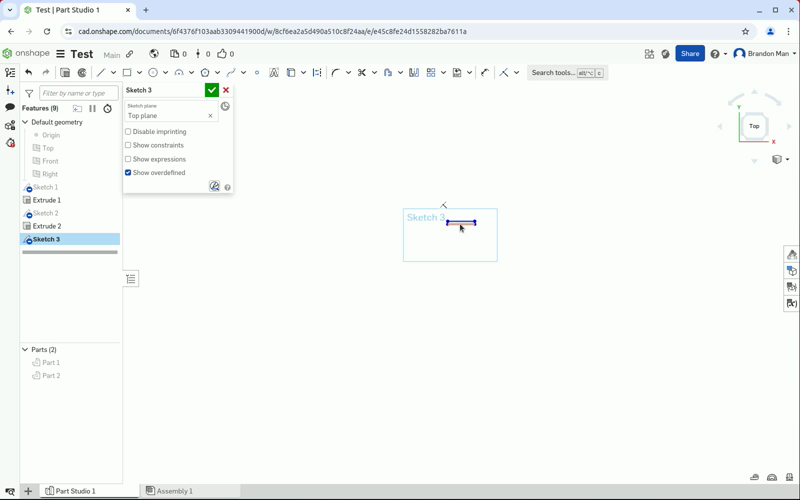
scroll(6)
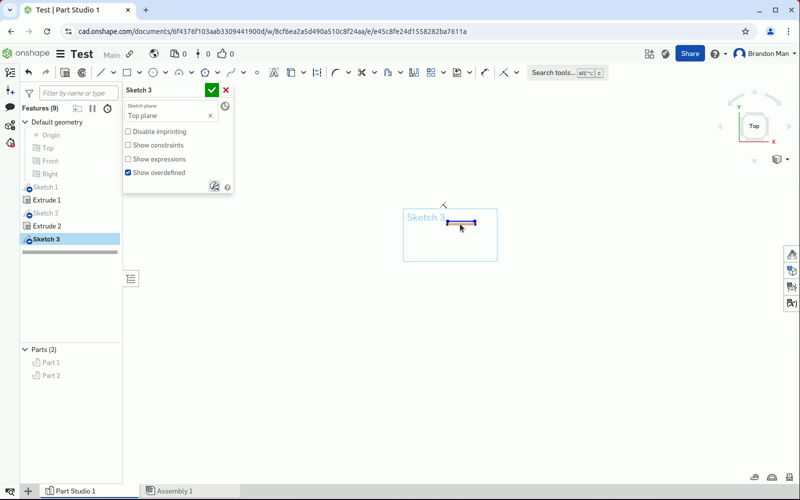
scroll(6)
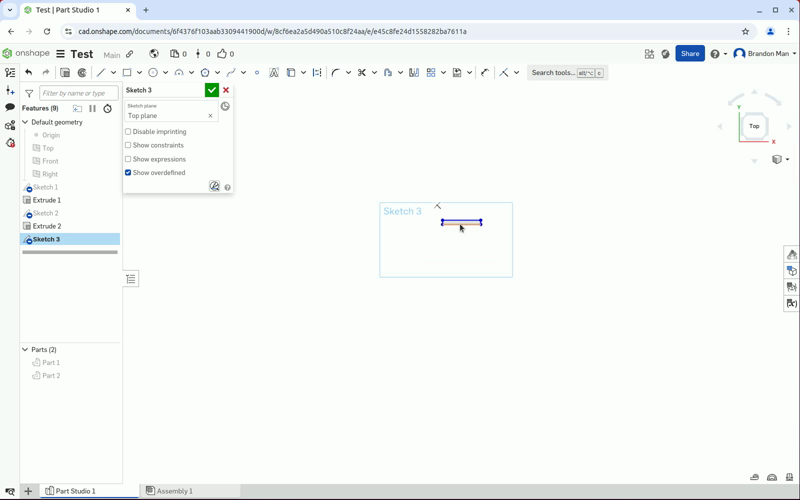
scroll(6)
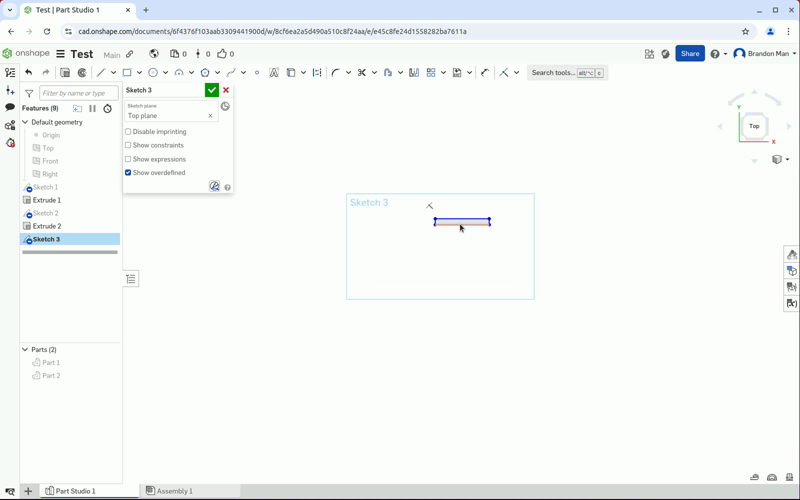
scroll(6)
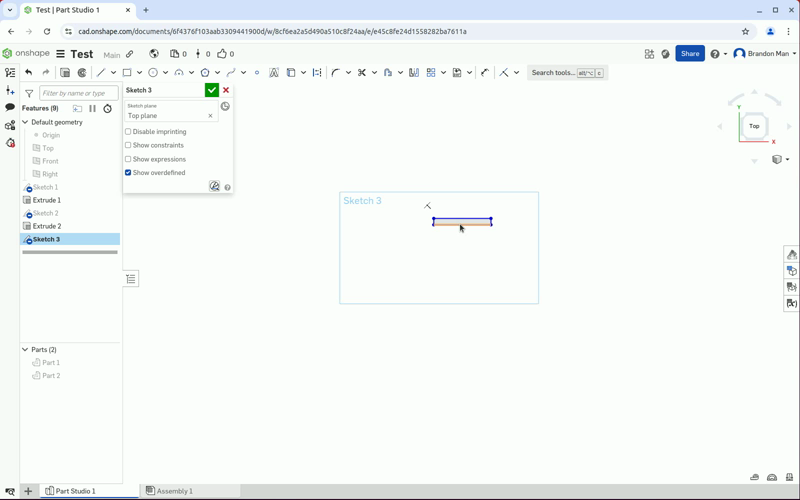
scroll(6)
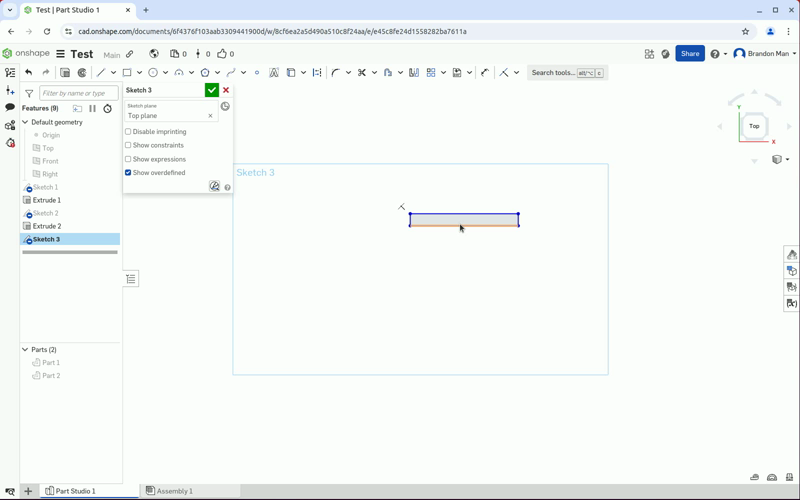
scroll(6)
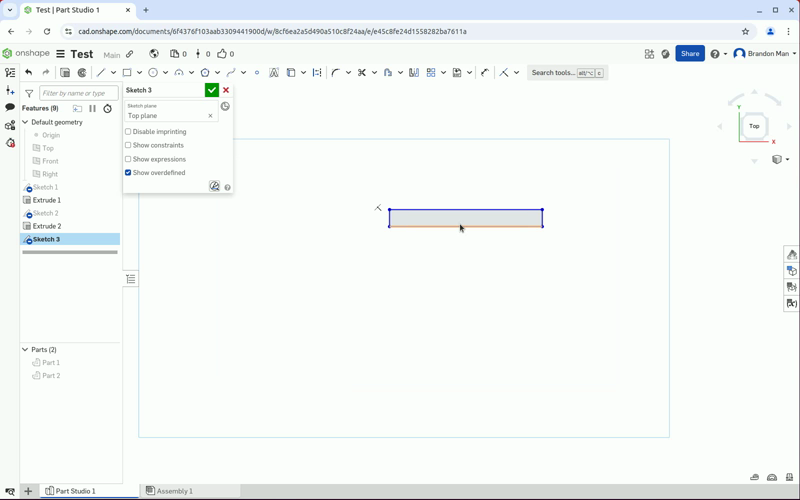
scroll(6)
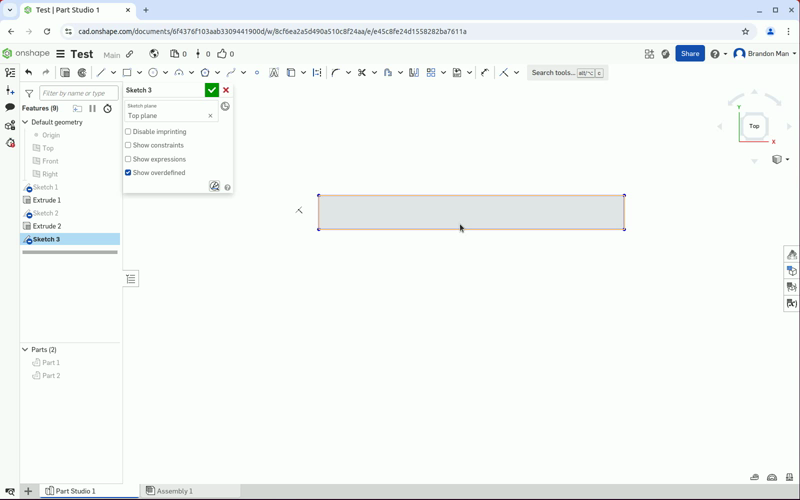
click(460, 223)
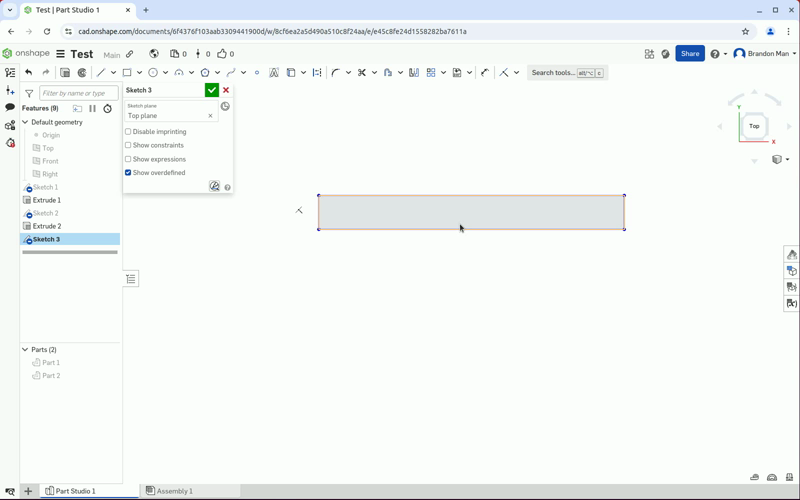
scroll(-6)
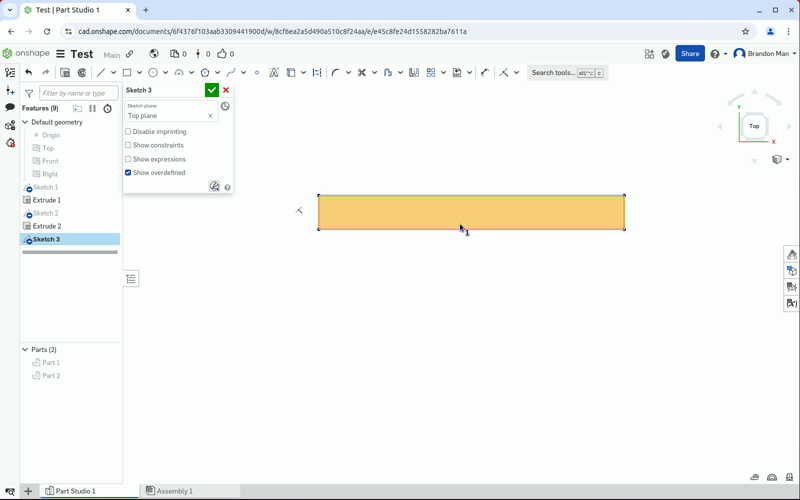
scroll(-6)
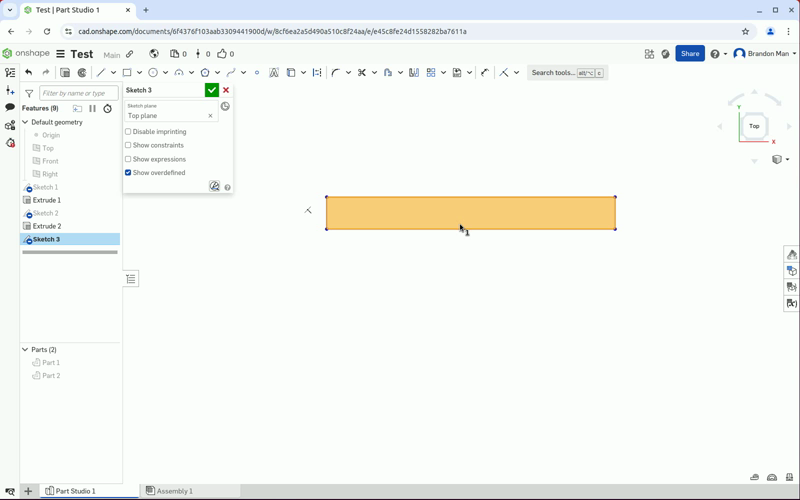
scroll(-6)
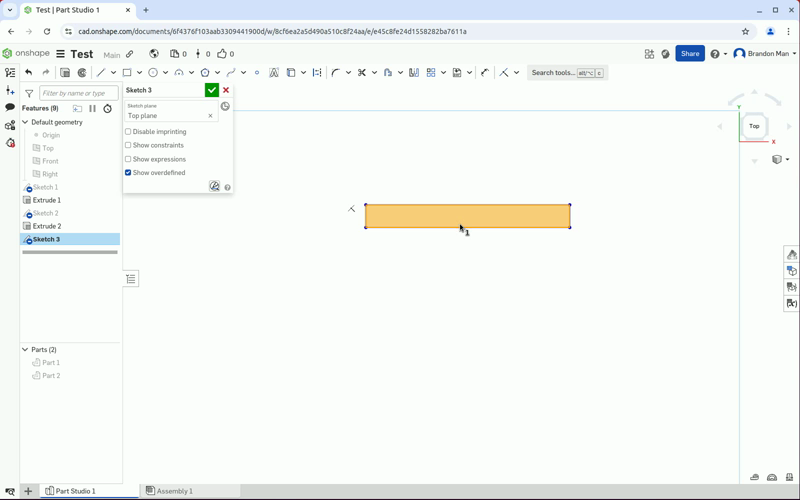
scroll(-6)
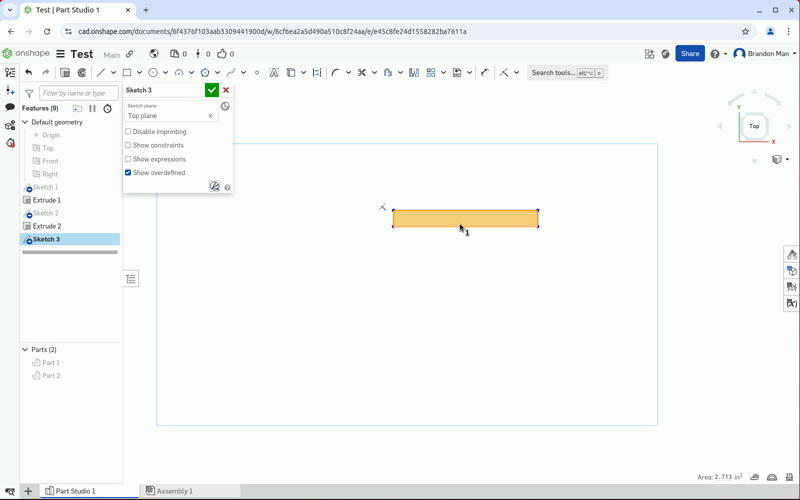
scroll(-6)
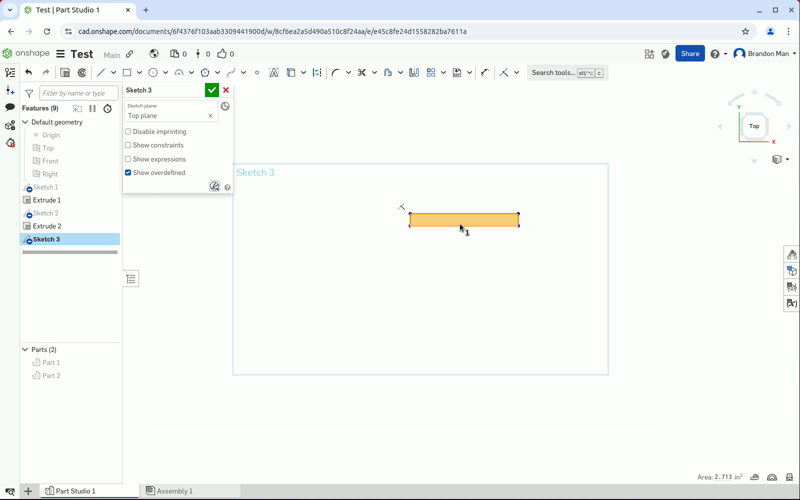
scroll(-6)
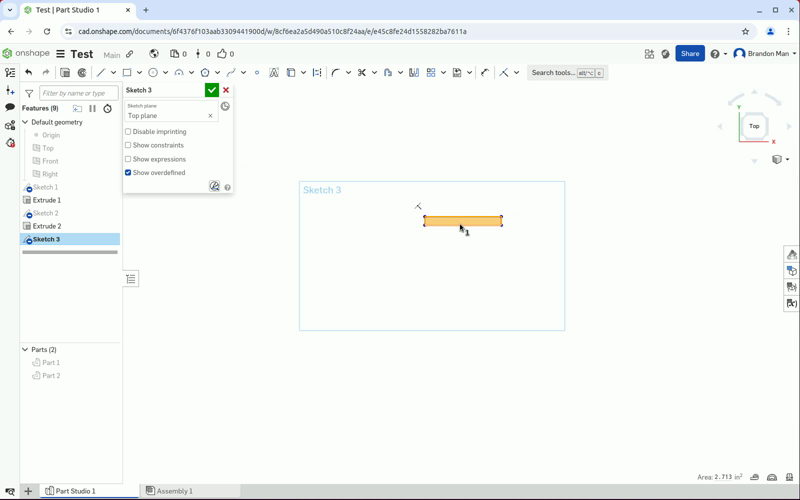
scroll(-6)
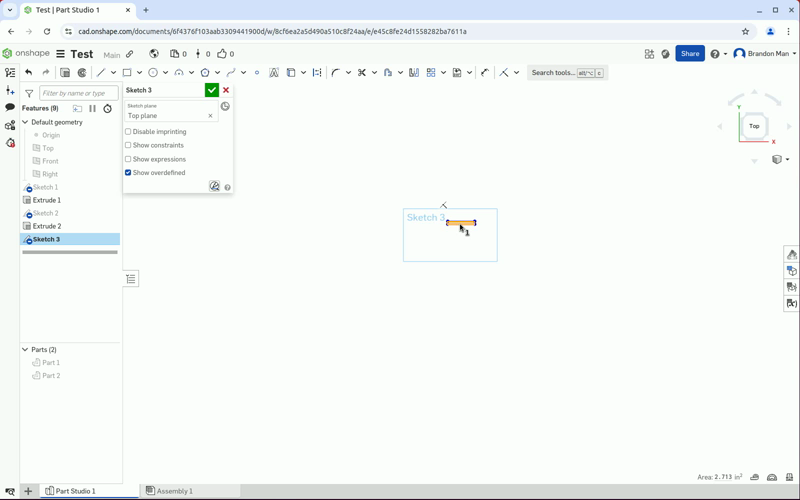
mouse_move(73, 352)
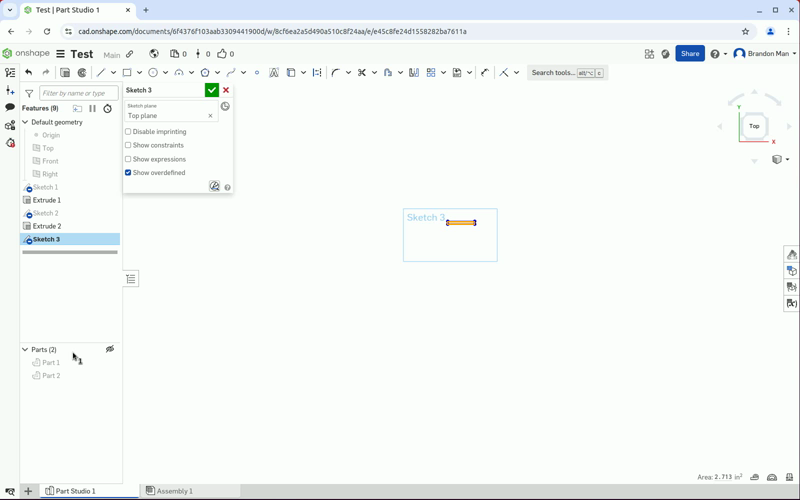
key(shift+y)
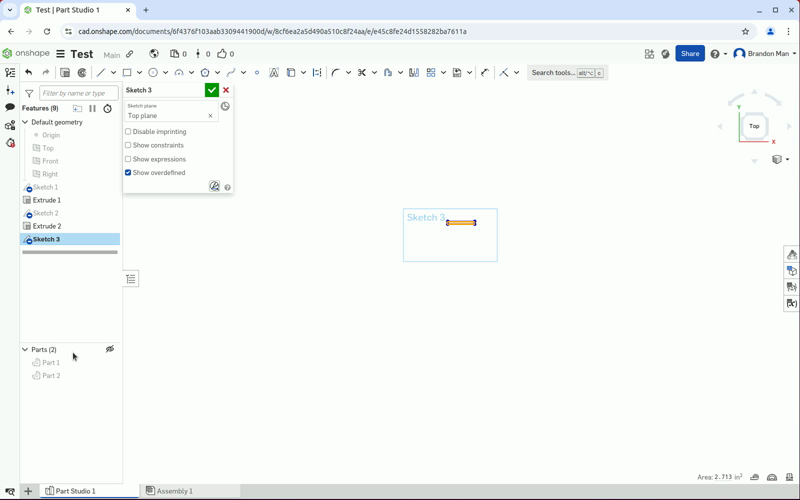
key(shift+e)
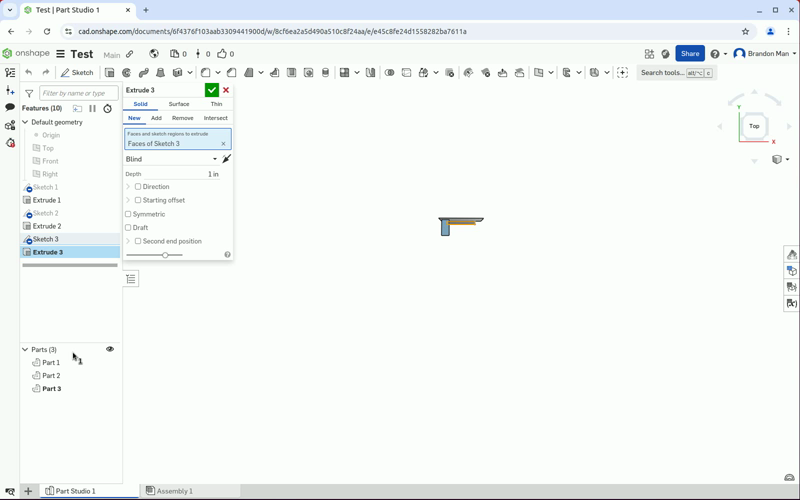
mouse_move(143, 106)
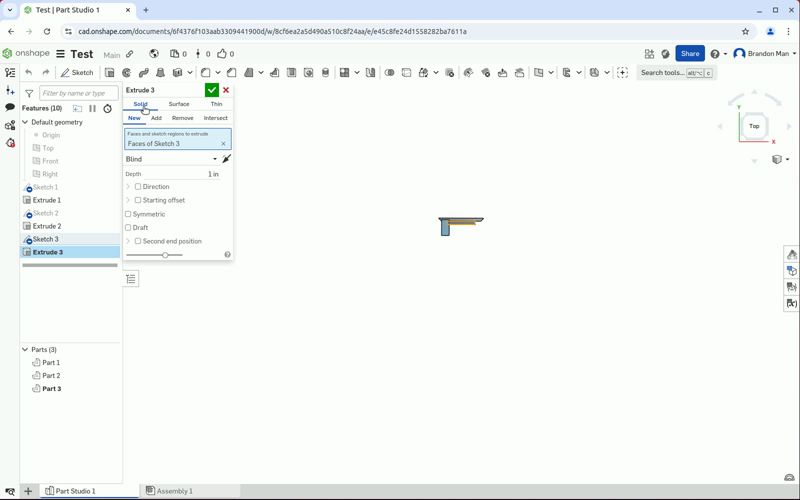
click(143, 106)
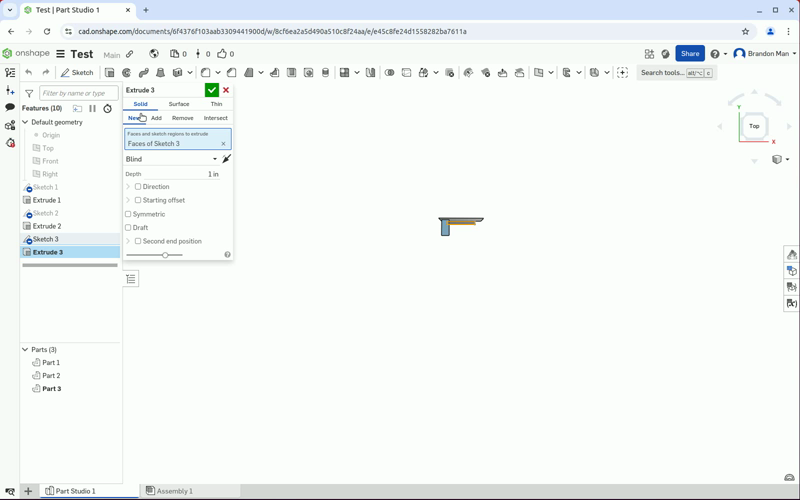
mouse_move(137, 120)
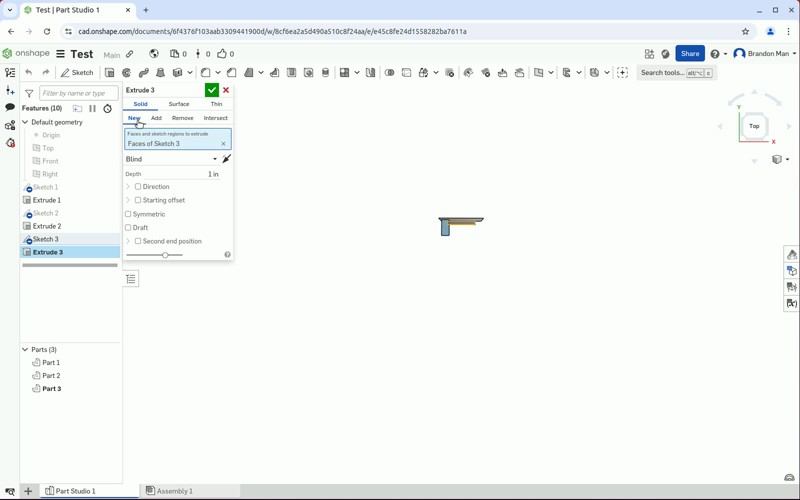
click(137, 120)
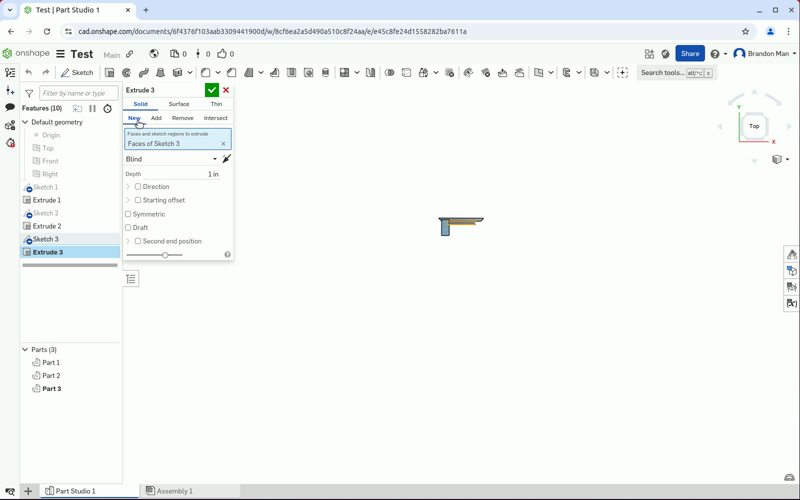
key(tab, 4)
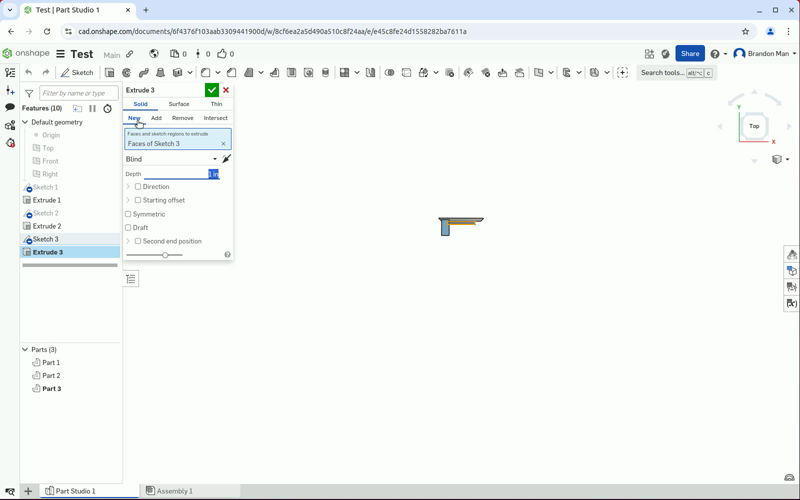
text(2.889)
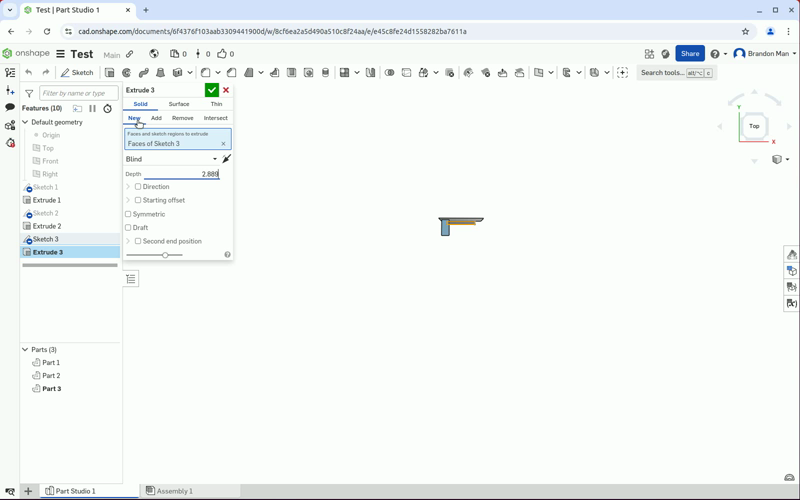
key(enter)
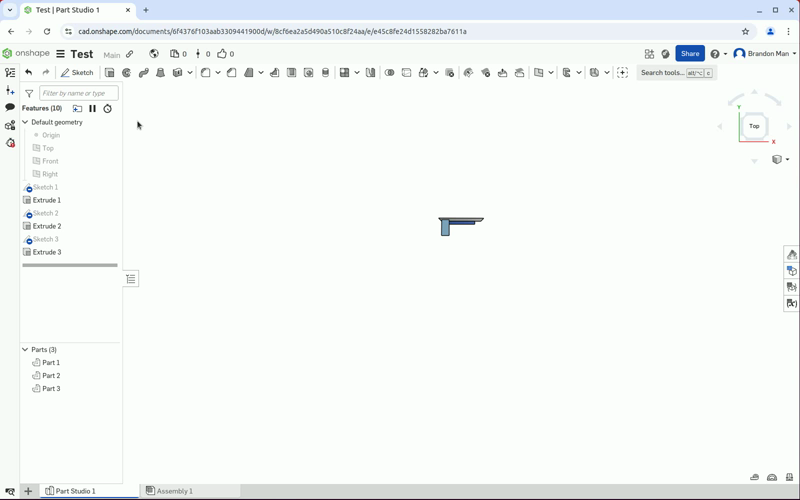
key(shift+h)
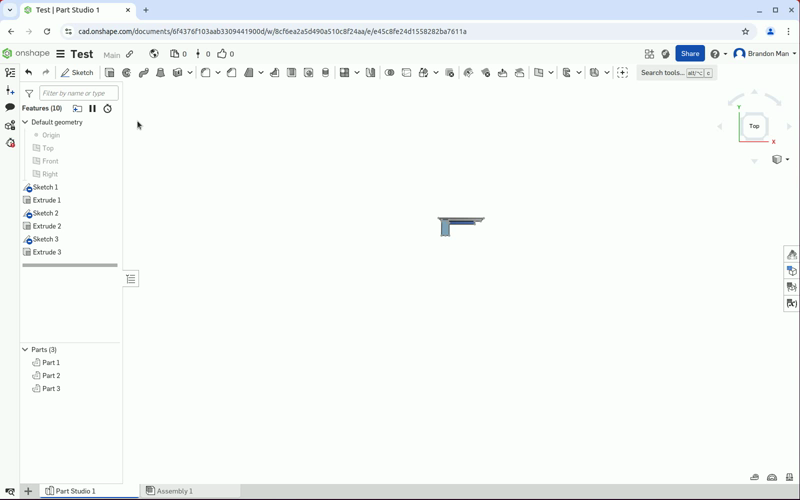
key(shift+h)
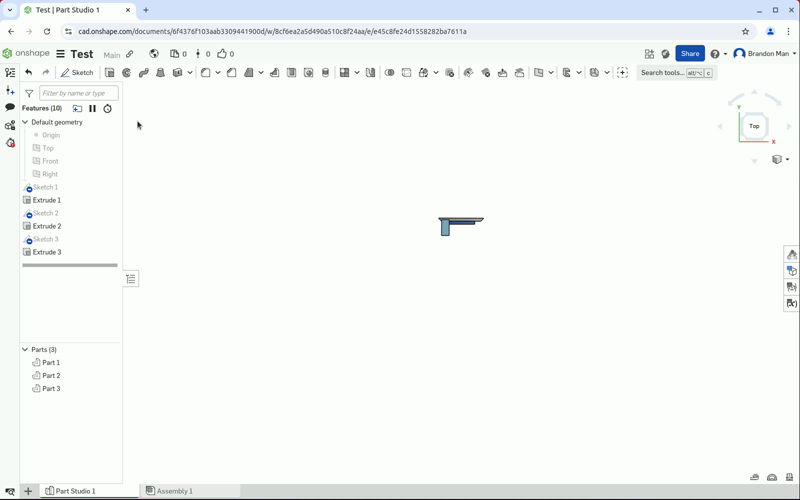
mouse_move(73, 189)
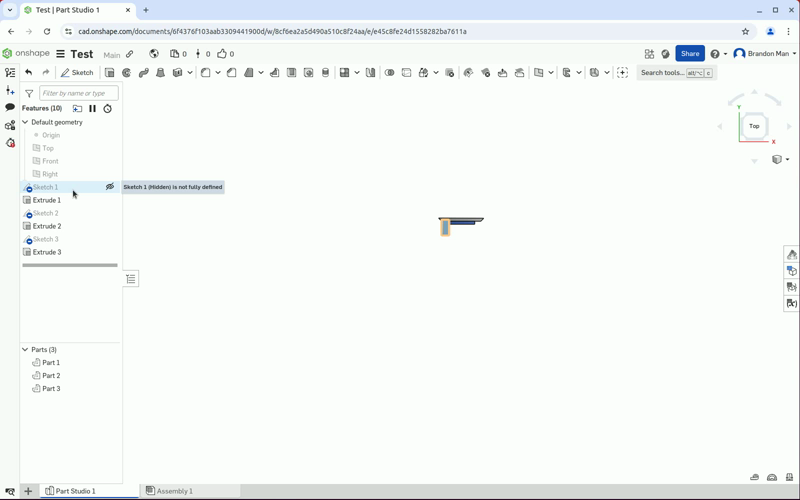
click(73, 189)
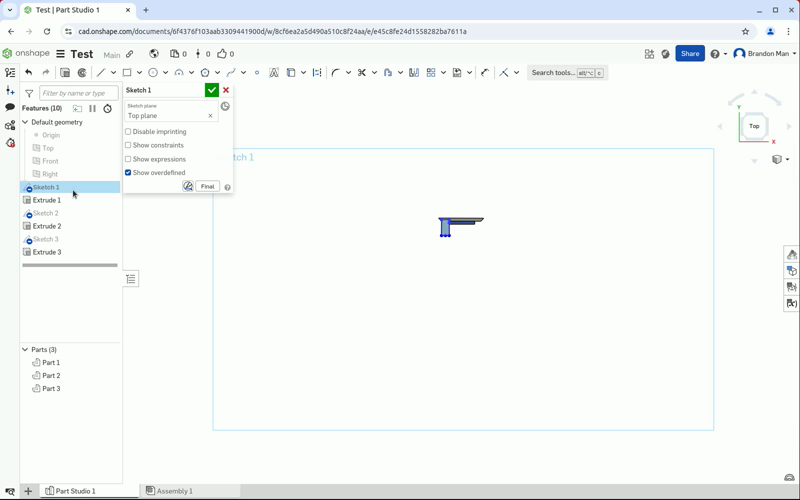
mouse_move(229, 92)
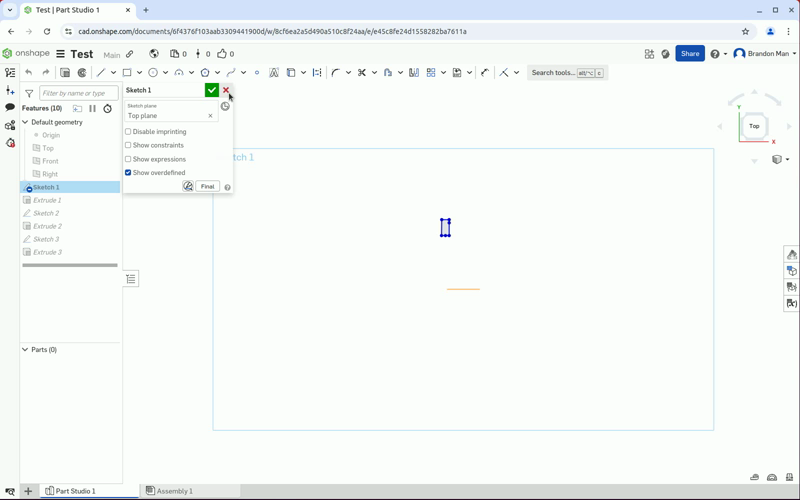
click(229, 92)
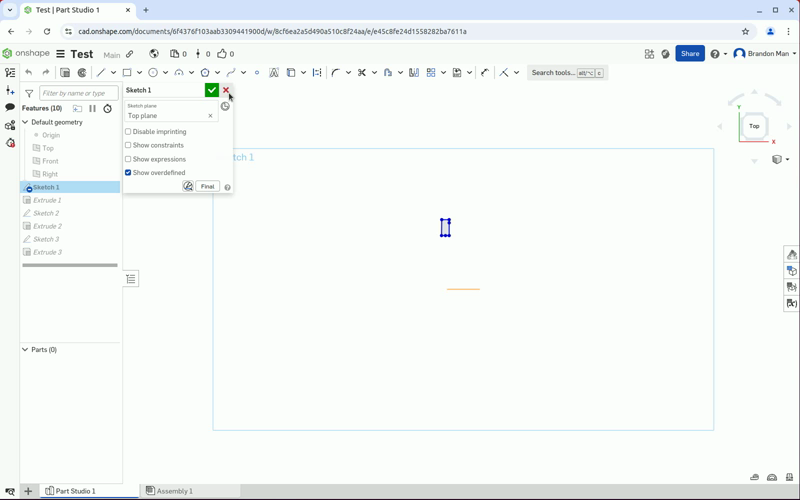
key(shift+s)
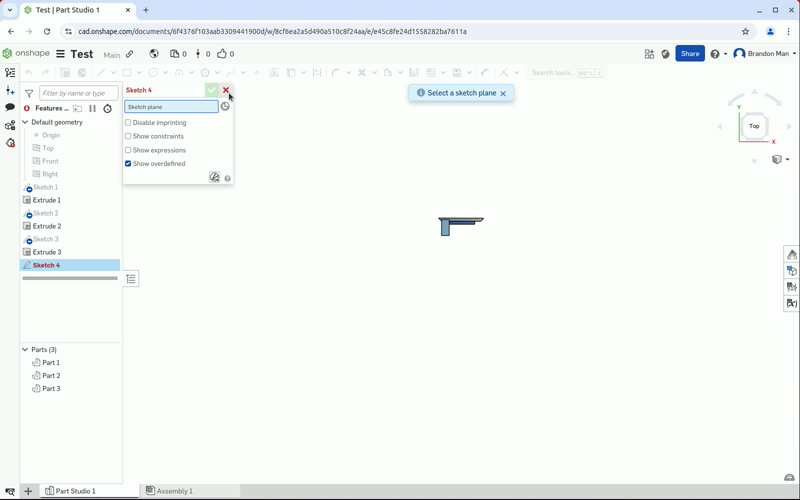
mouse_move(73, 150)
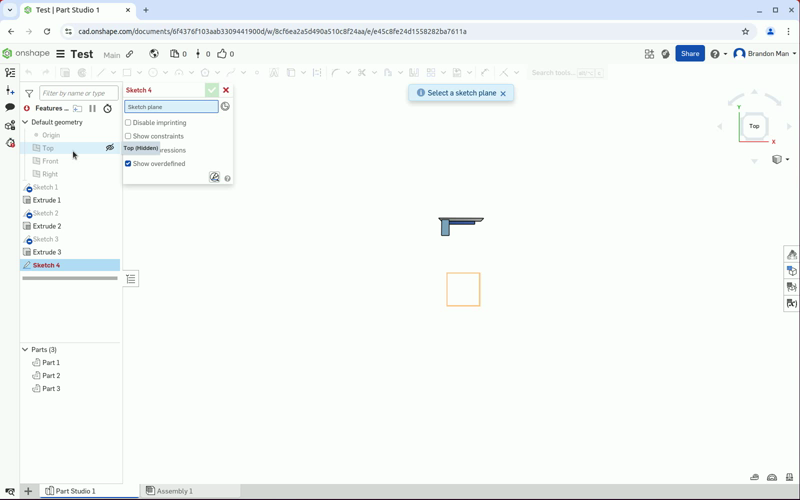
click(73, 150)
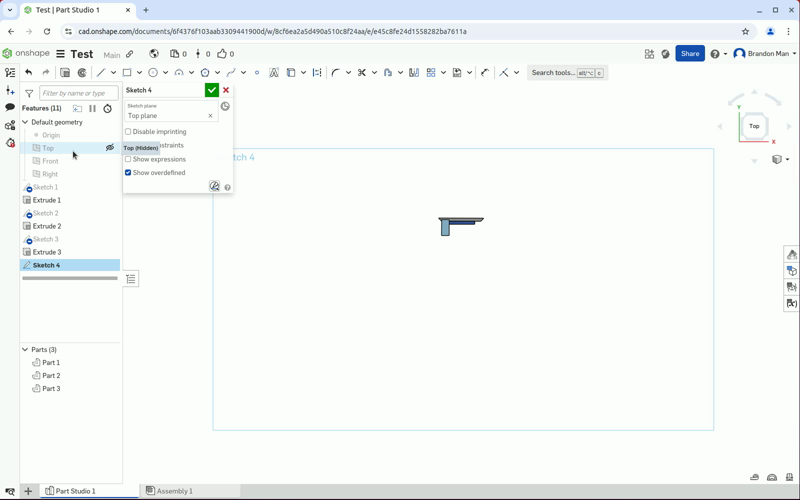
mouse_move(73, 352)
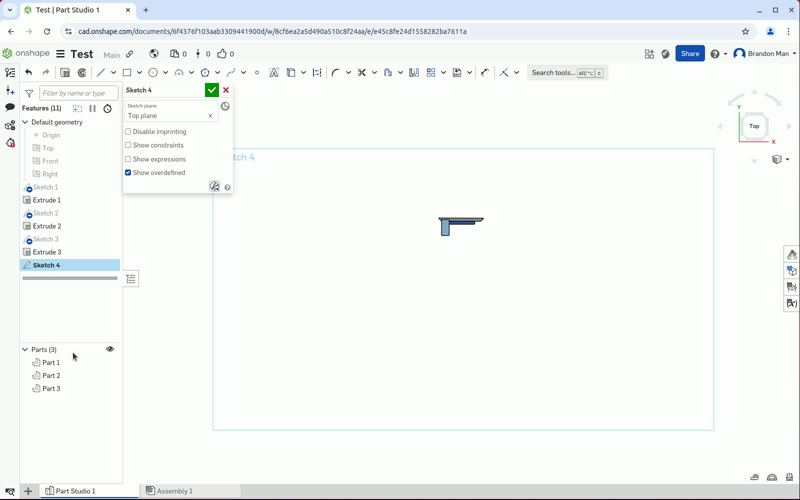
key(y)
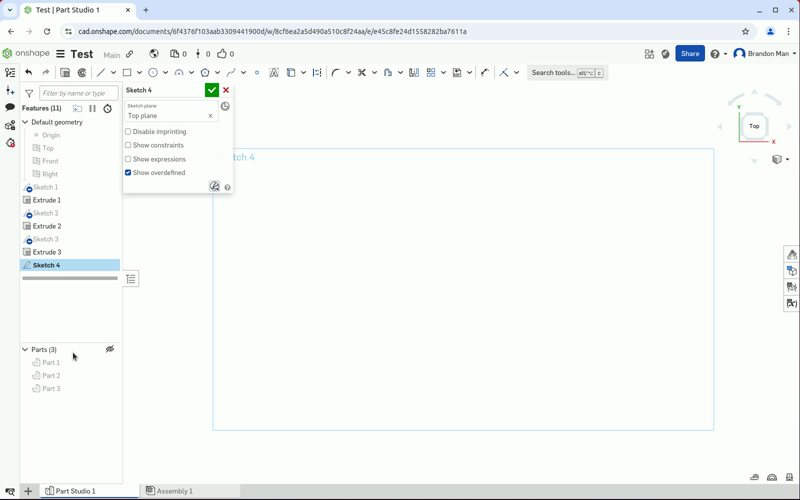
key(l)
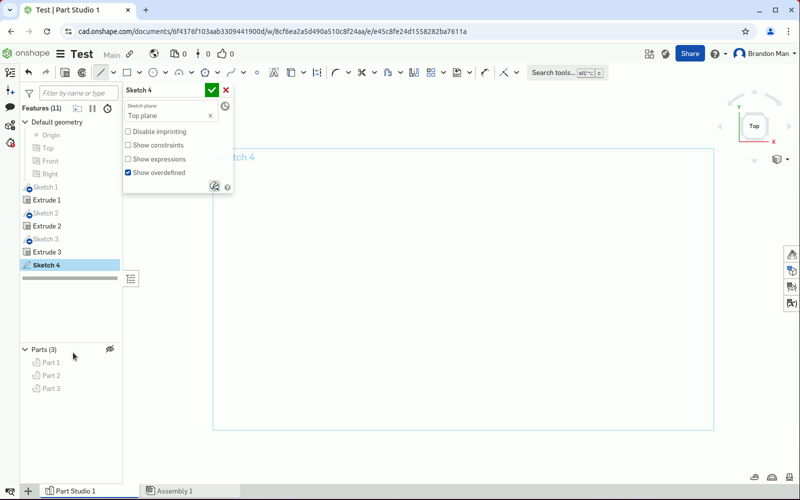
key_down(shift)
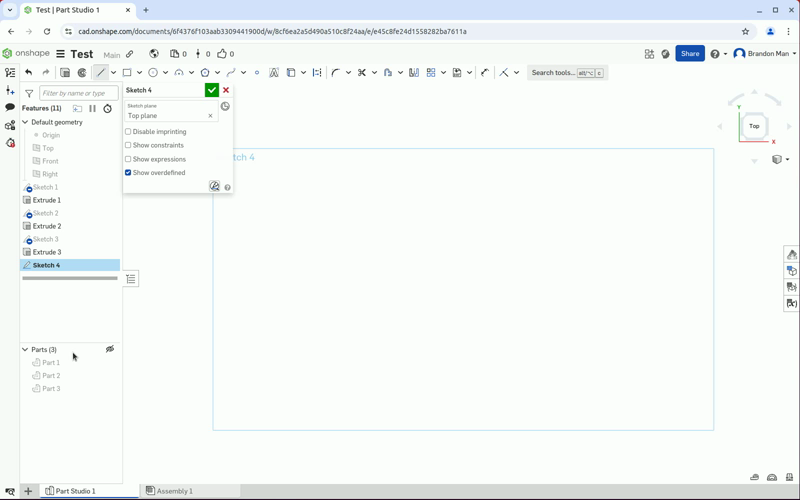
mouse_move(438, 347)
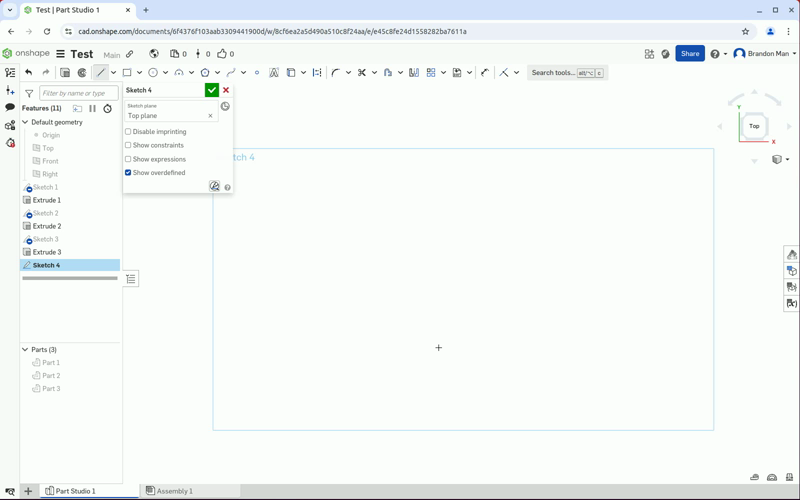
click(438, 347)
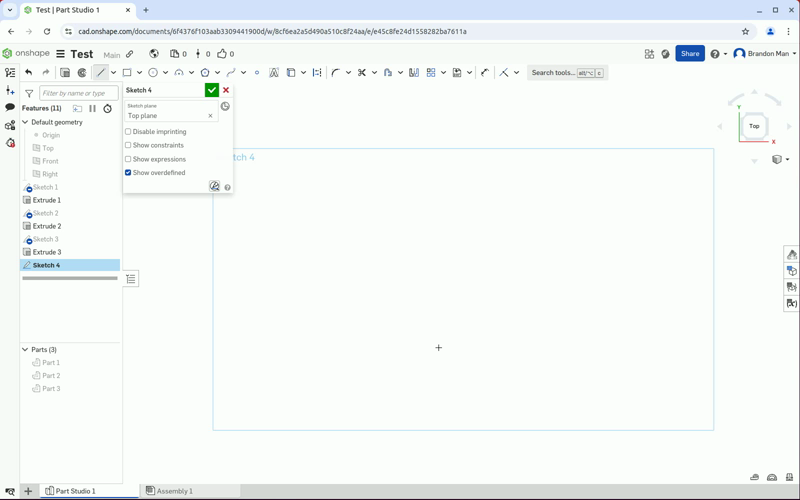
key_up(shift)
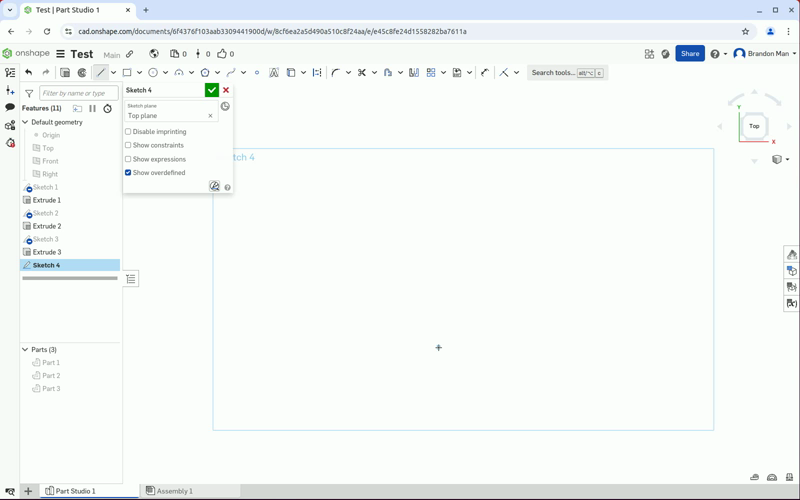
key_down(shift)
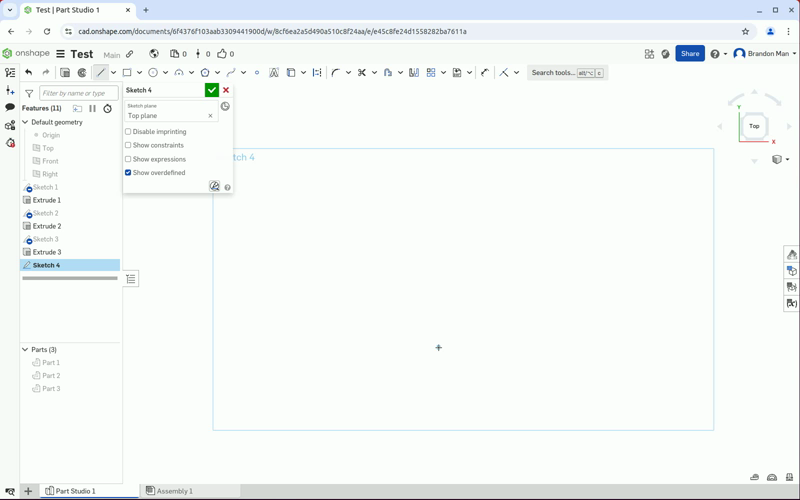
mouse_move(468, 347)
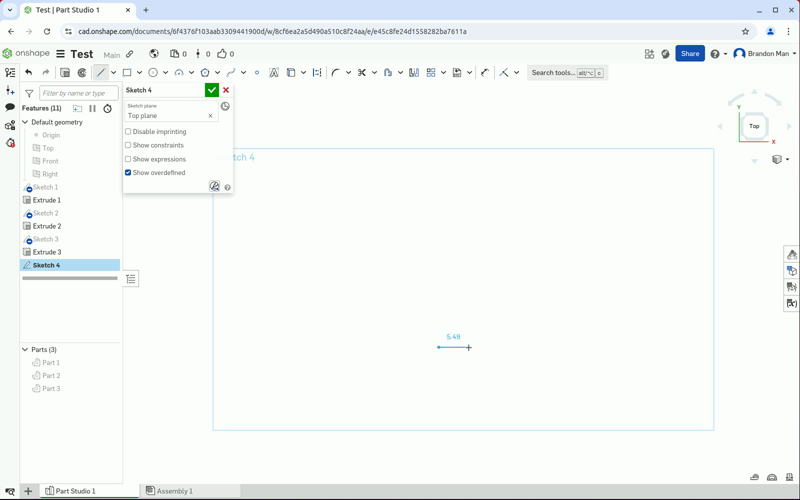
mouse_move(441, 344)
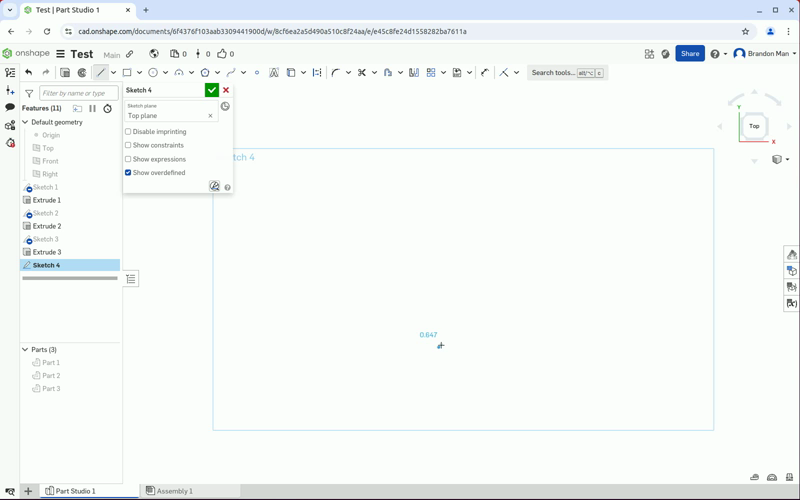
scroll(6)
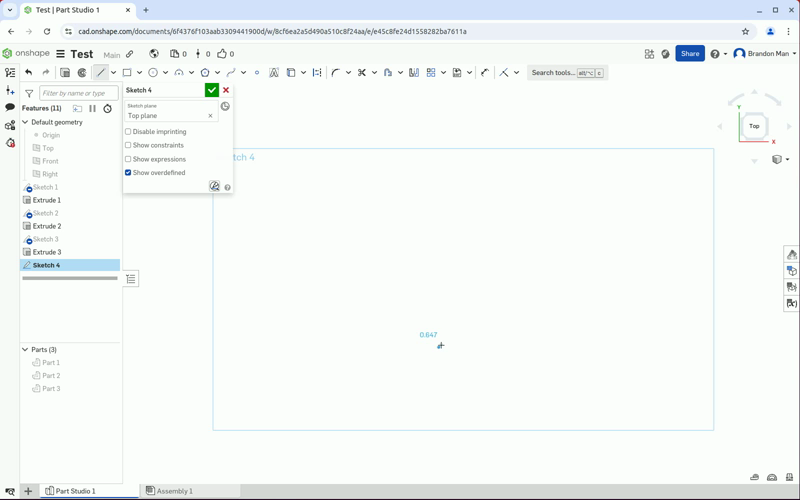
scroll(6)
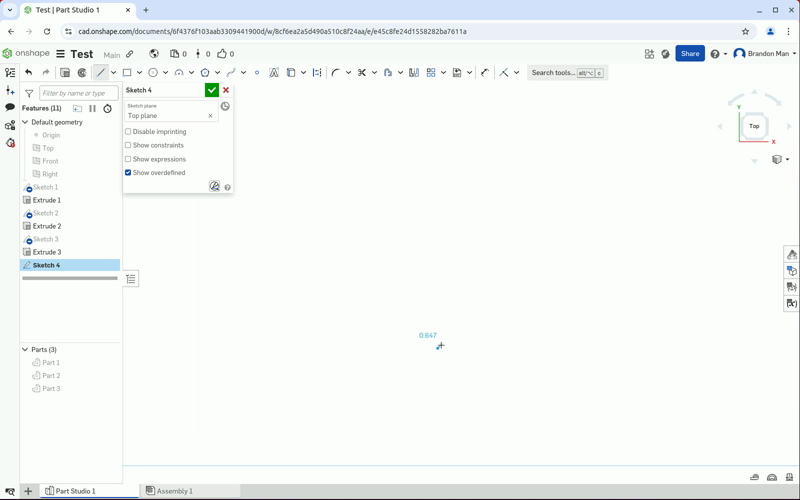
scroll(6)
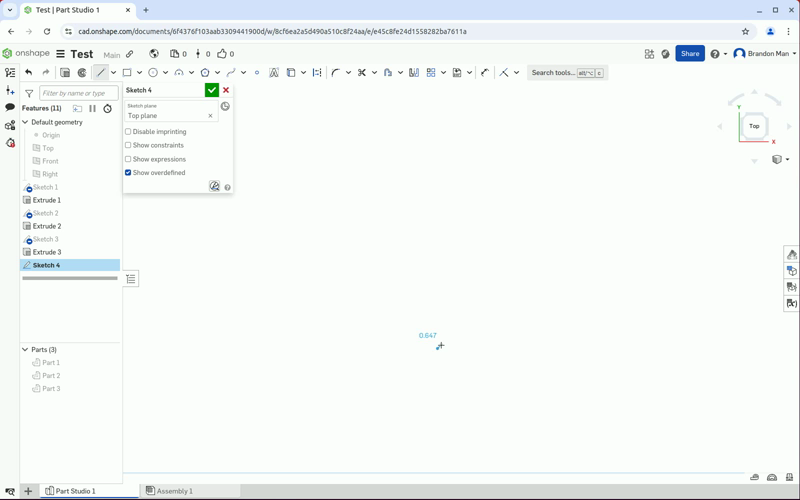
scroll(6)
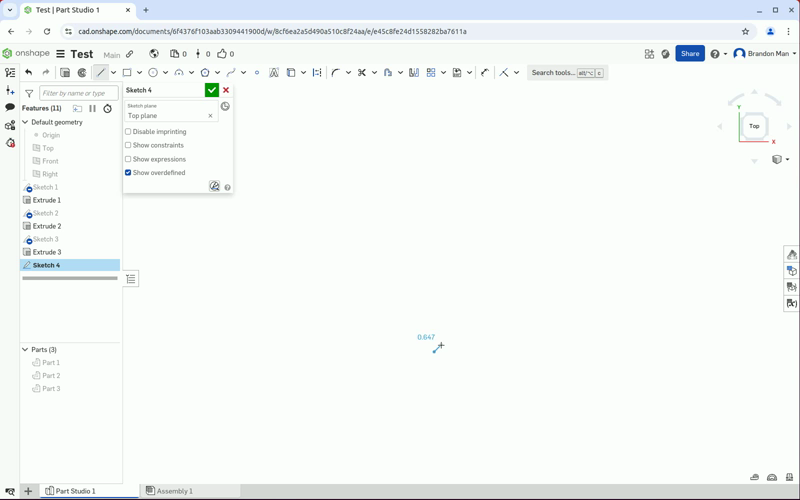
scroll(6)
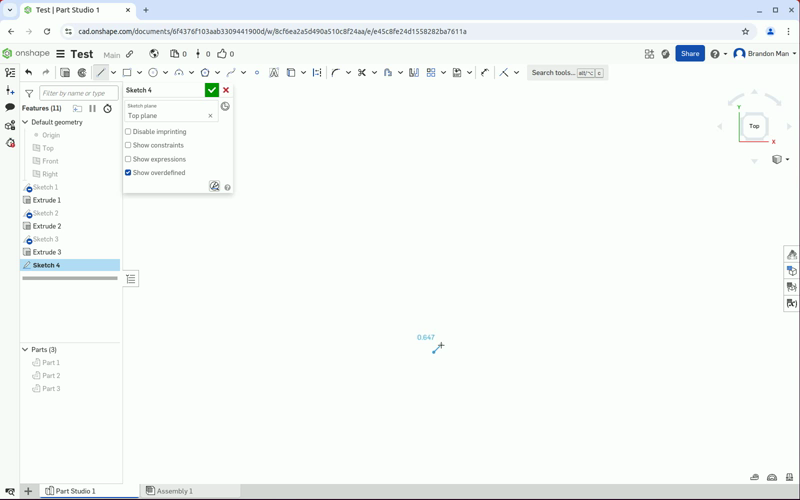
scroll(6)
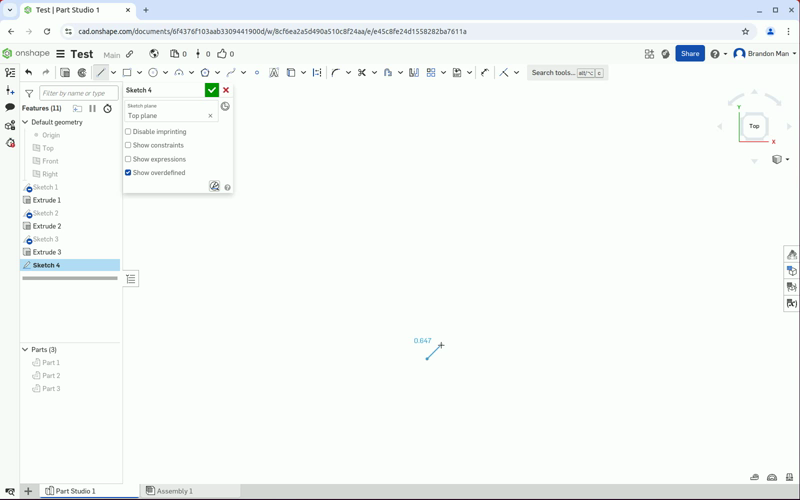
scroll(6)
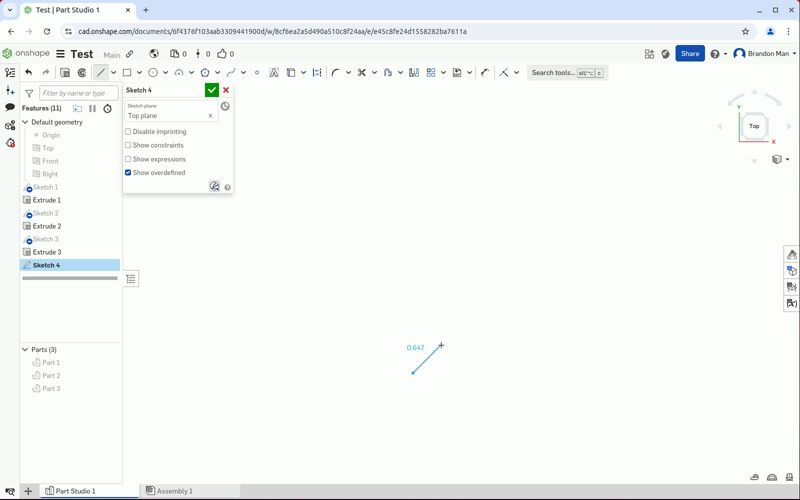
click(441, 344)
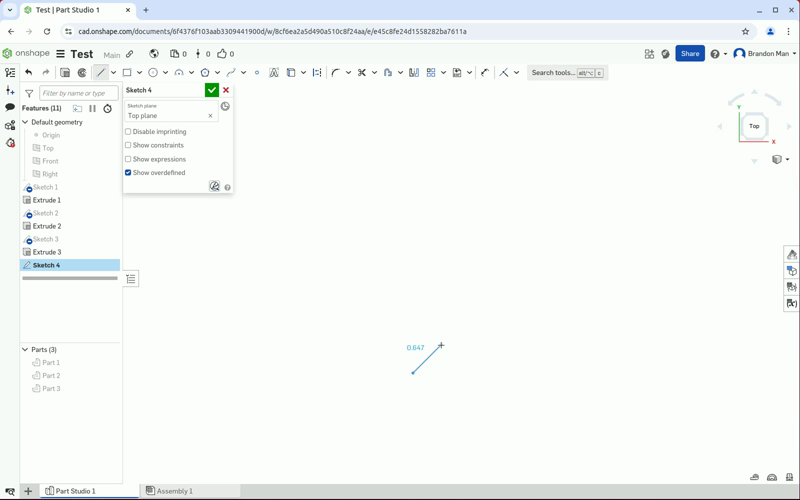
scroll(-6)
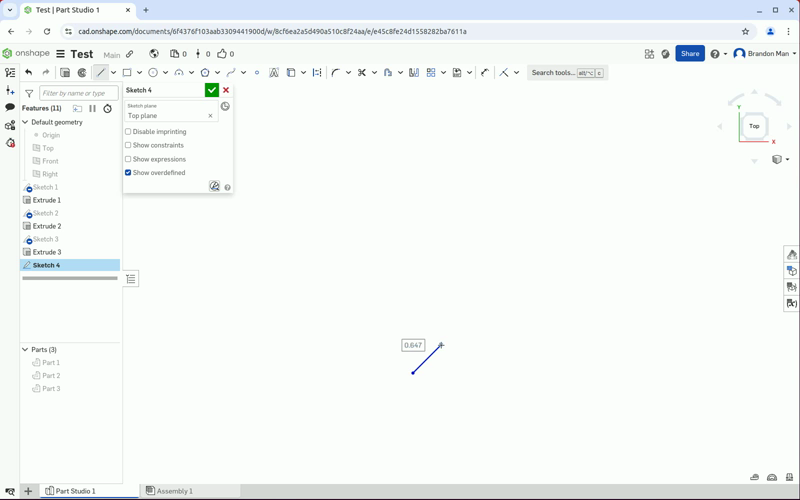
scroll(-6)
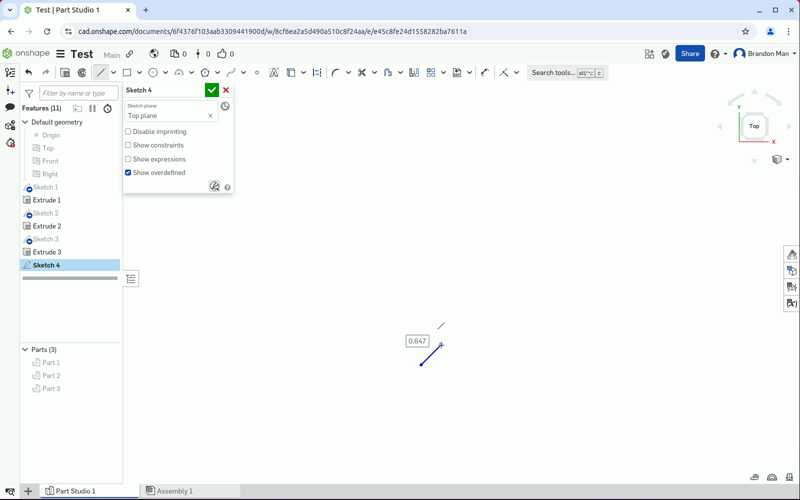
scroll(-6)
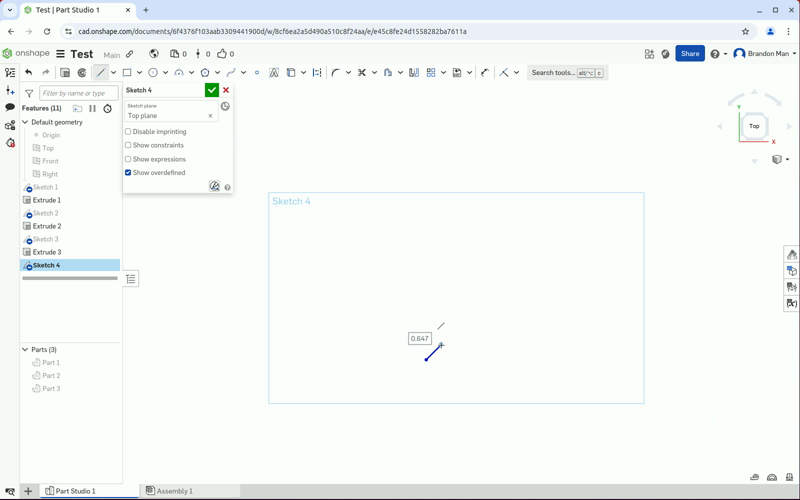
scroll(-6)
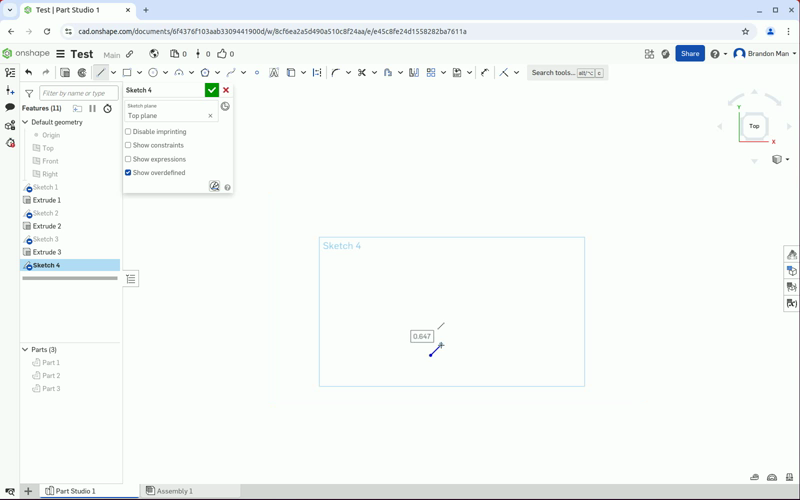
scroll(-6)
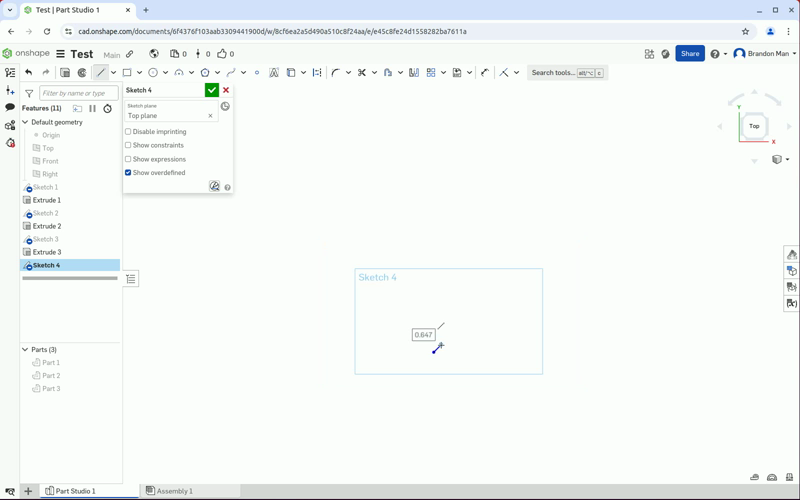
scroll(-6)
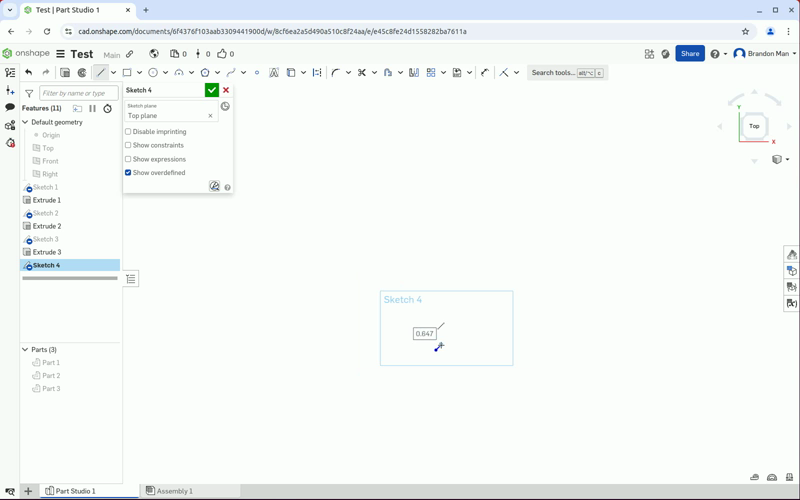
scroll(-6)
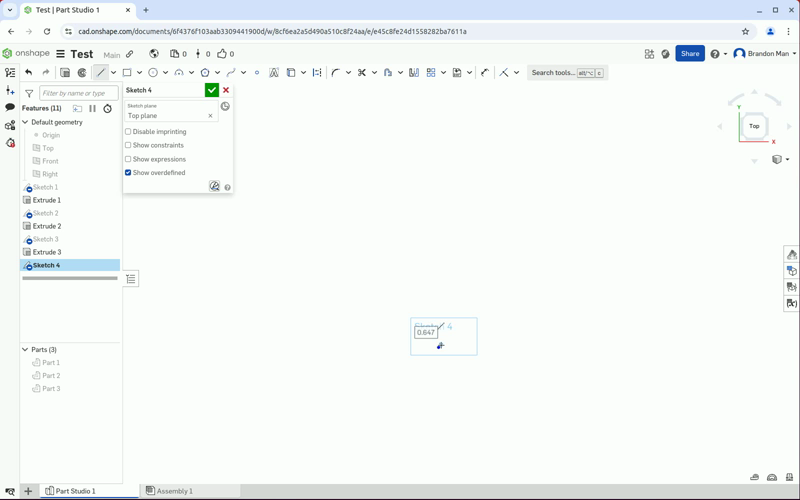
key_up(shift)
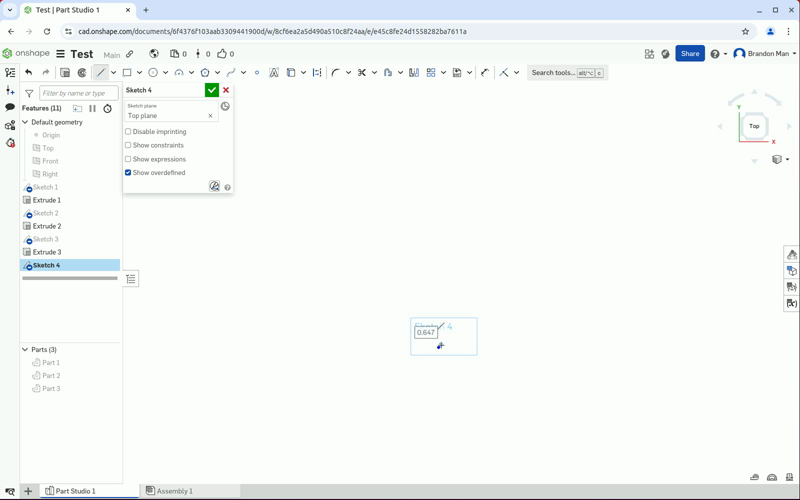
key_down(shift)
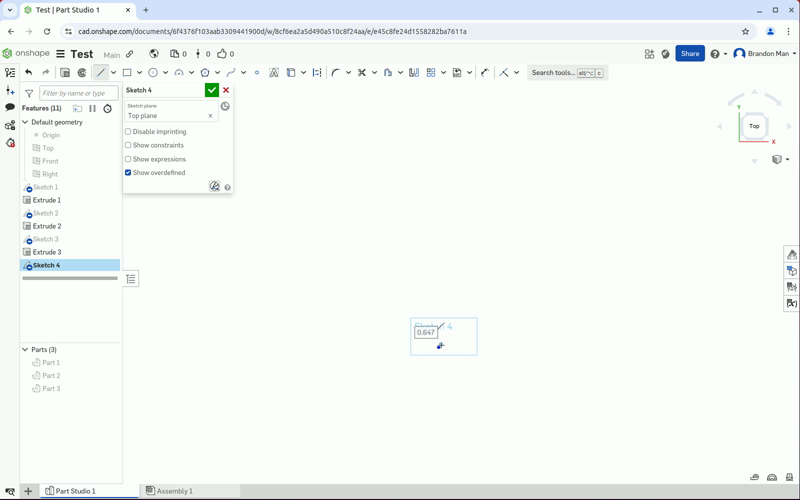
mouse_move(471, 344)
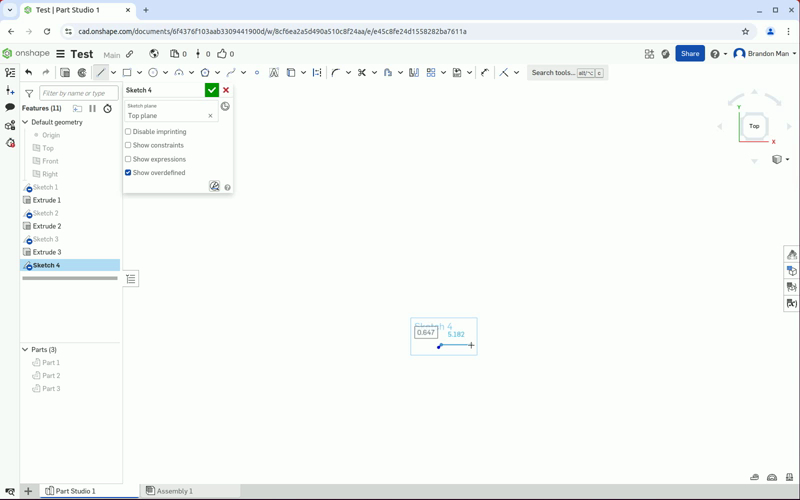
mouse_move(441, 329)
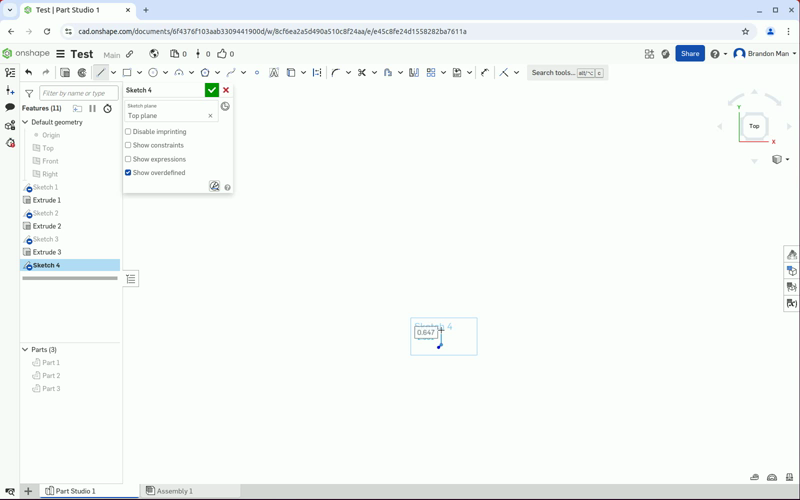
click(441, 329)
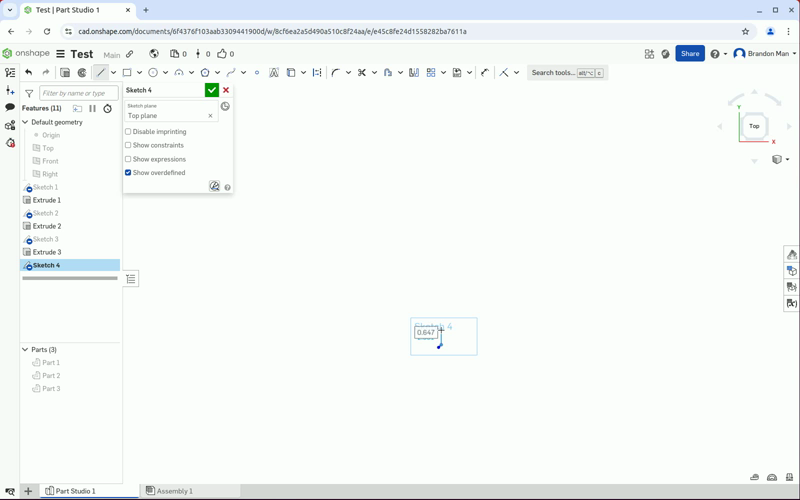
key_up(shift)
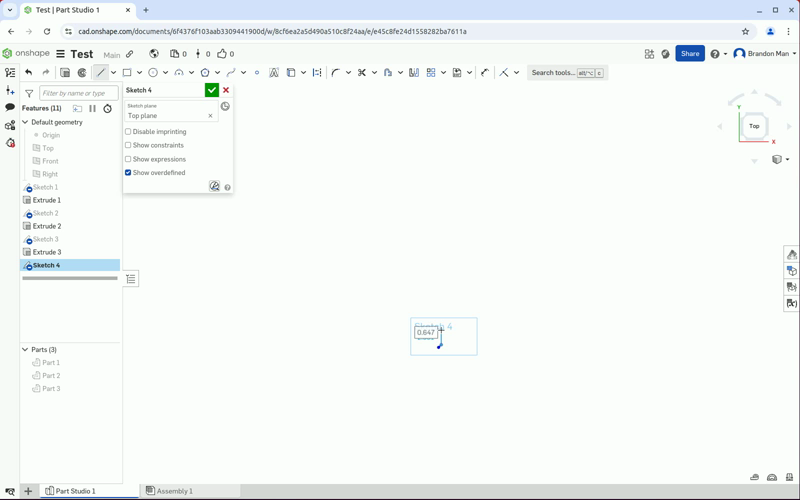
key_down(shift)
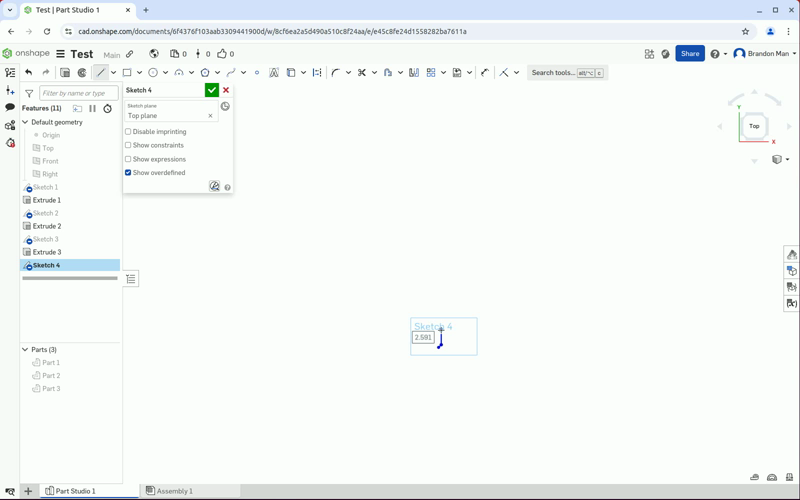
mouse_move(441, 235)
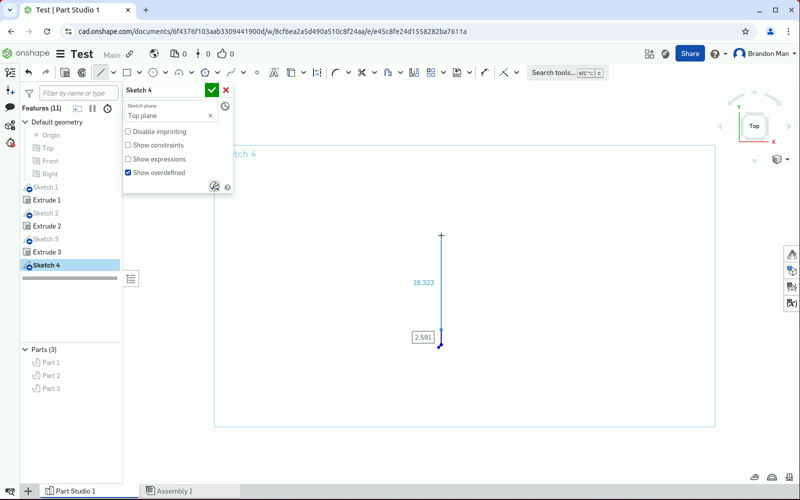
click(441, 235)
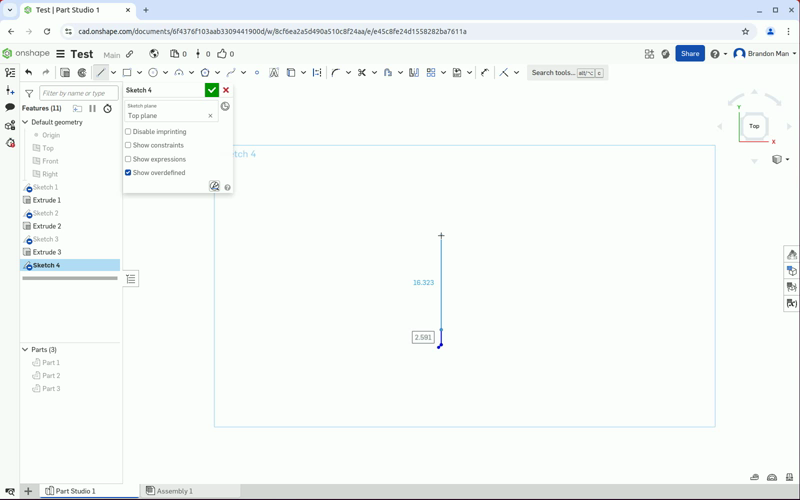
key_up(shift)
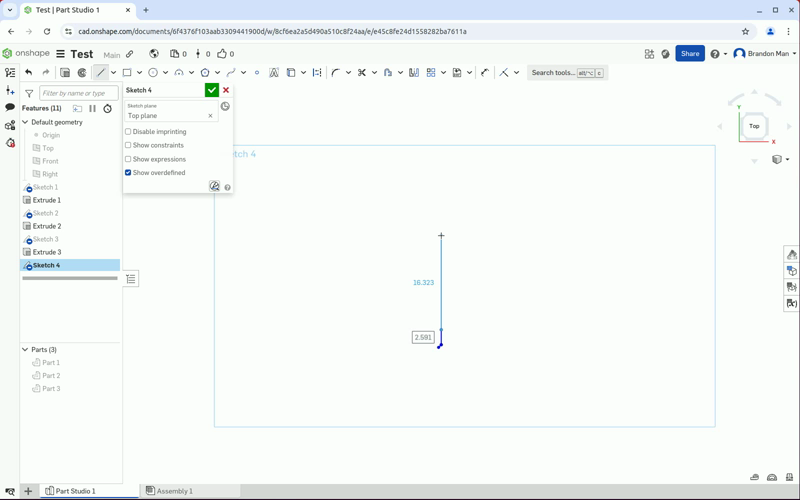
key_down(shift)
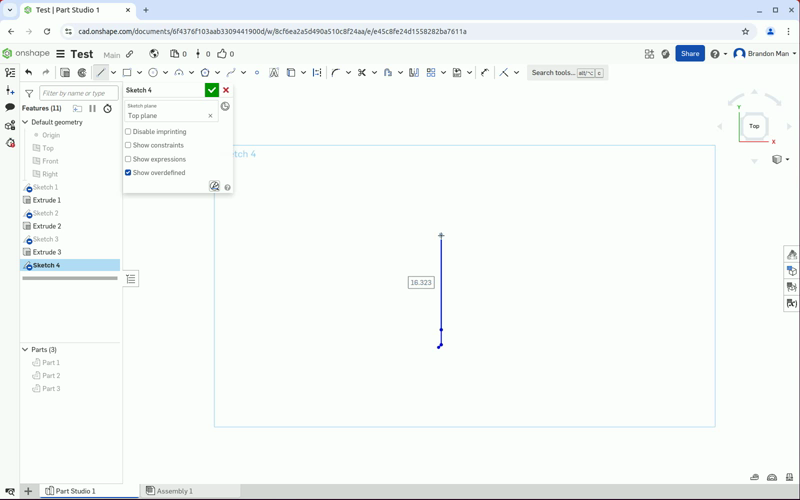
mouse_move(471, 235)
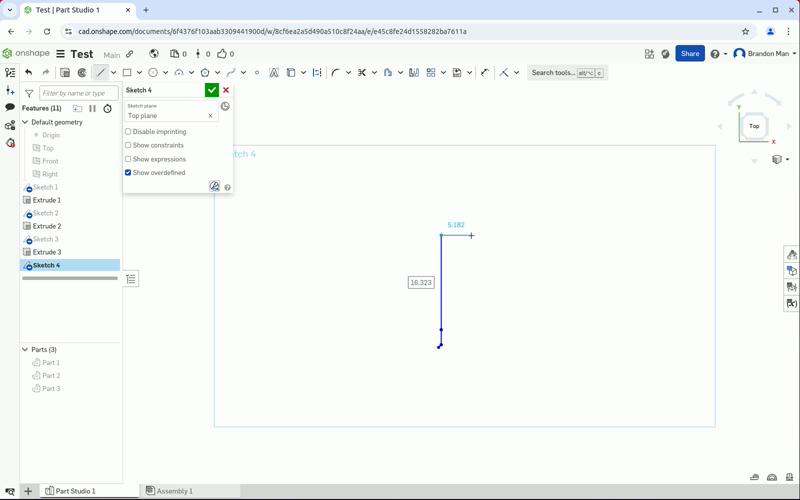
mouse_move(441, 220)
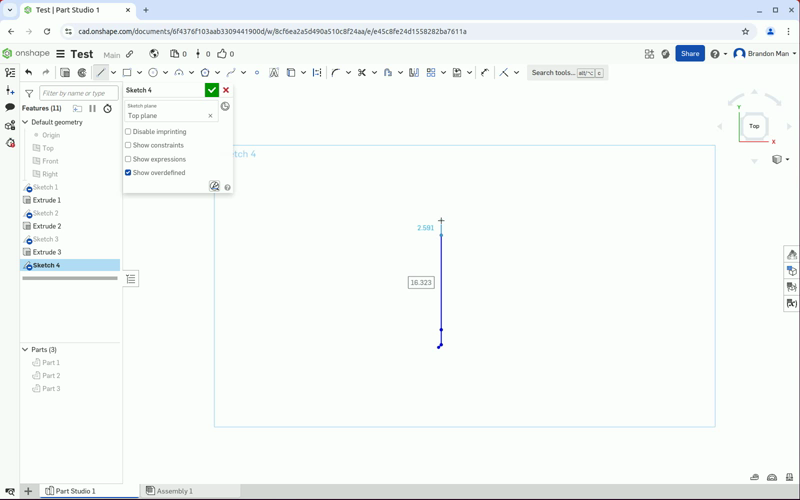
click(441, 220)
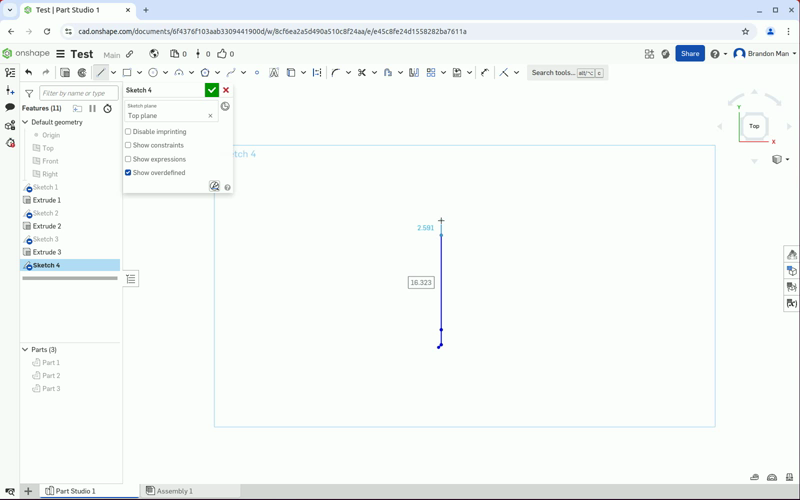
key_up(shift)
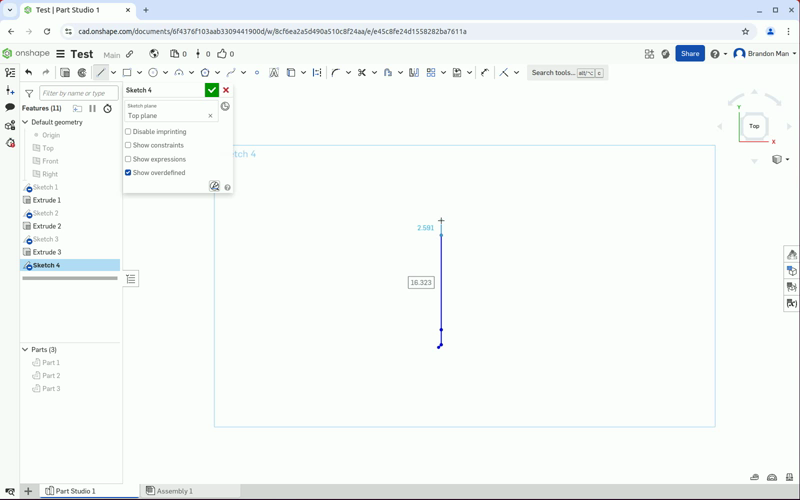
key_down(shift)
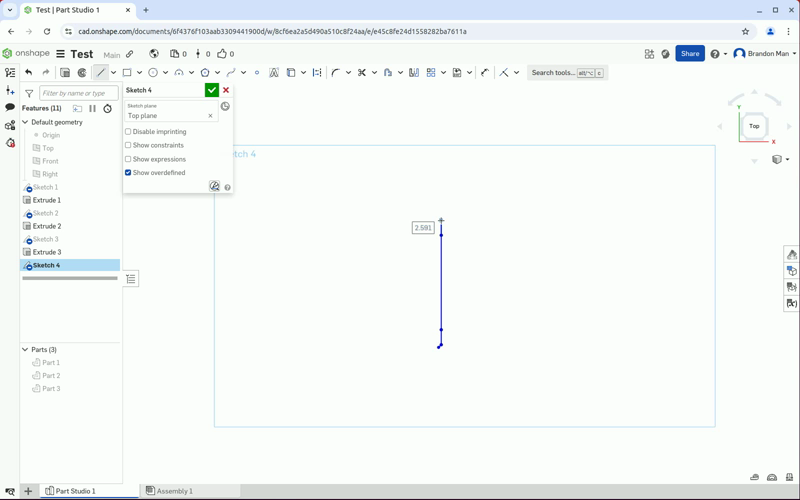
mouse_move(471, 220)
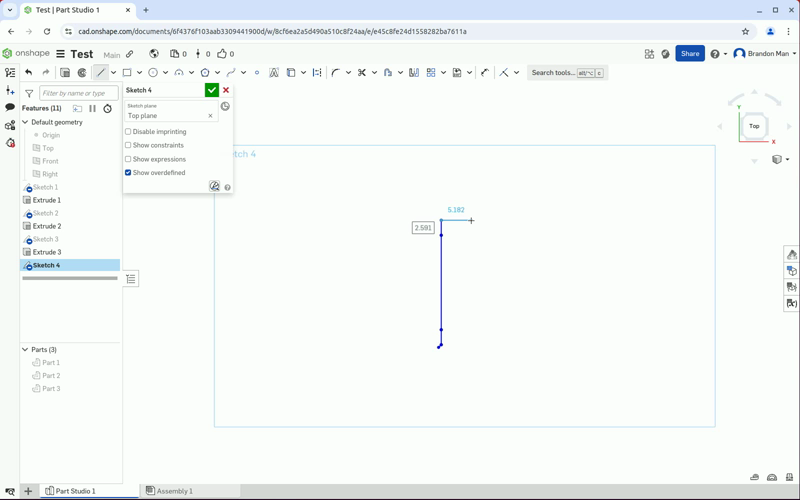
mouse_move(438, 217)
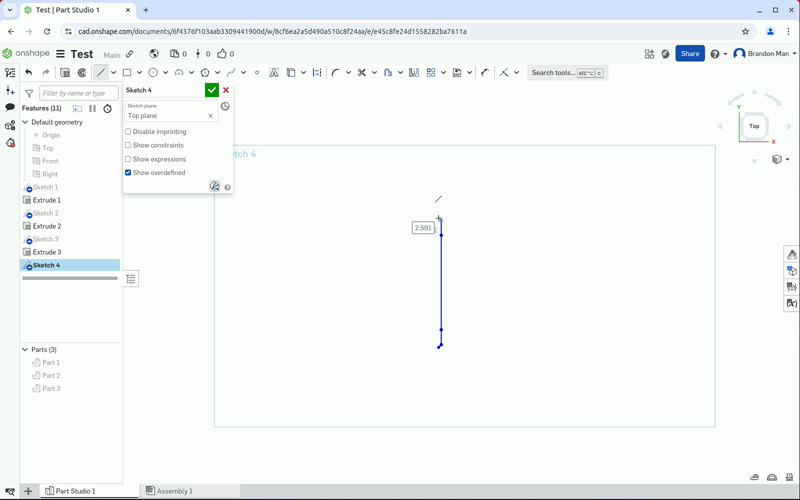
scroll(6)
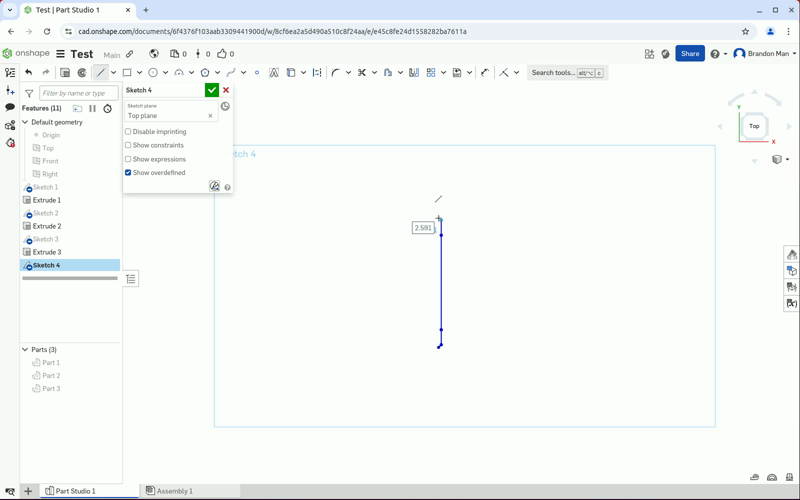
scroll(6)
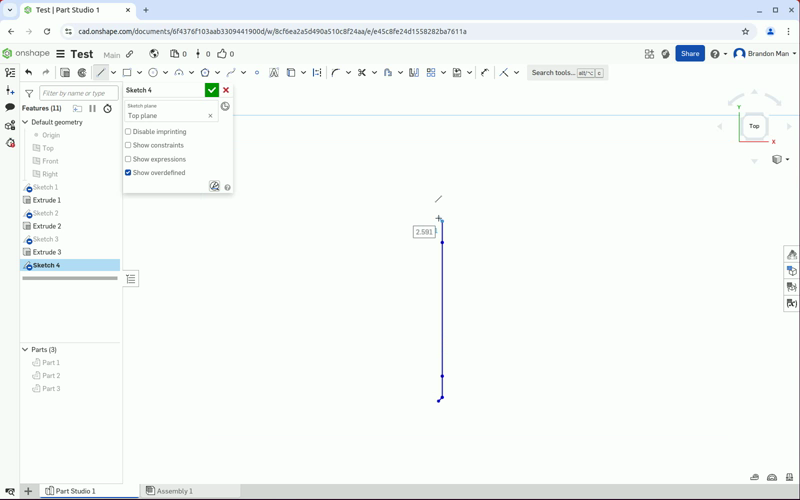
scroll(6)
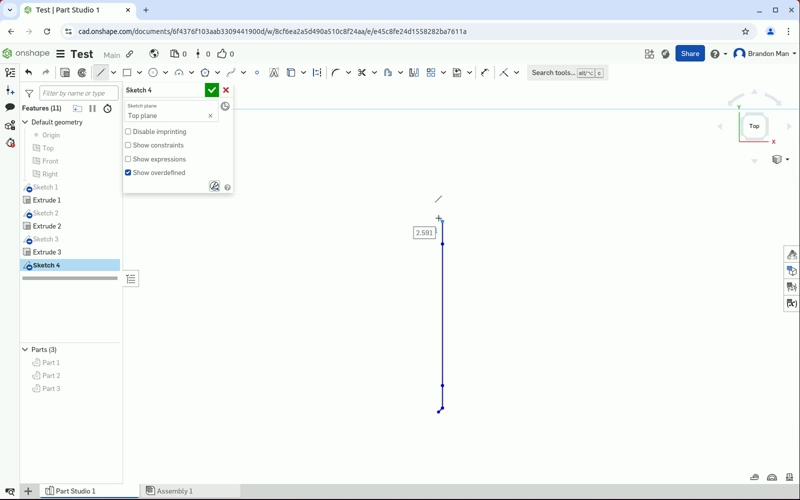
scroll(6)
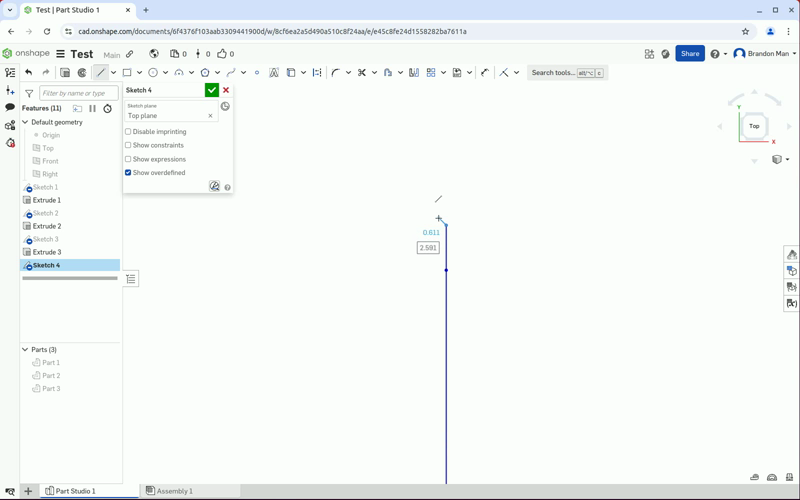
scroll(6)
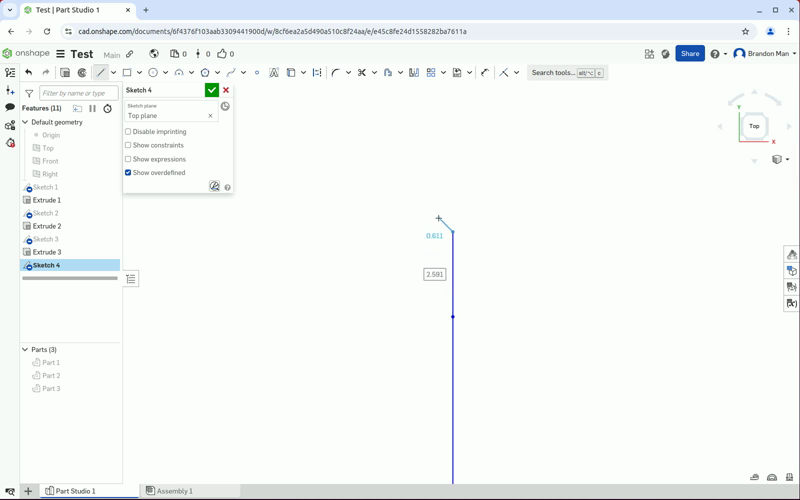
scroll(6)
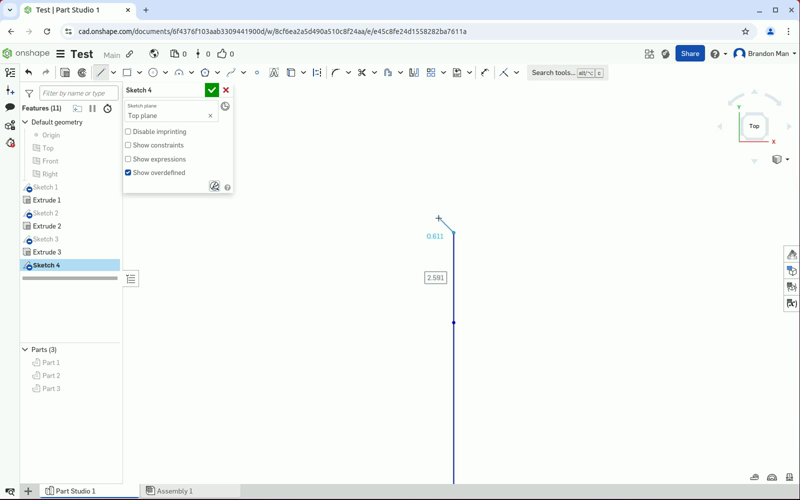
scroll(6)
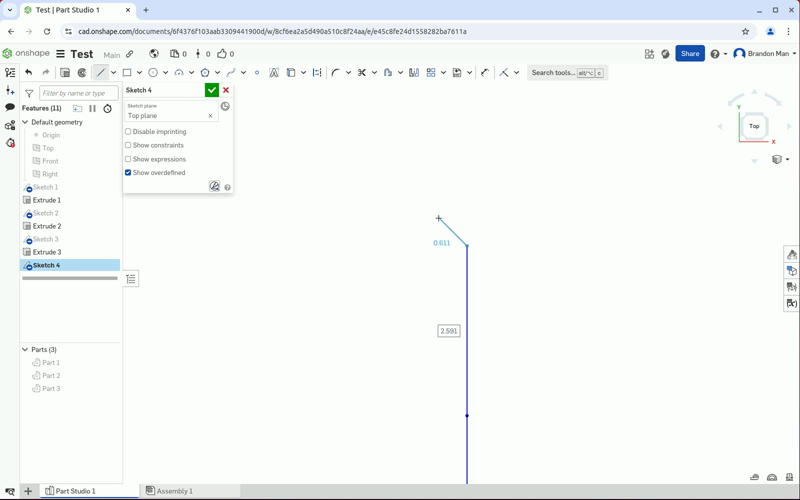
click(438, 217)
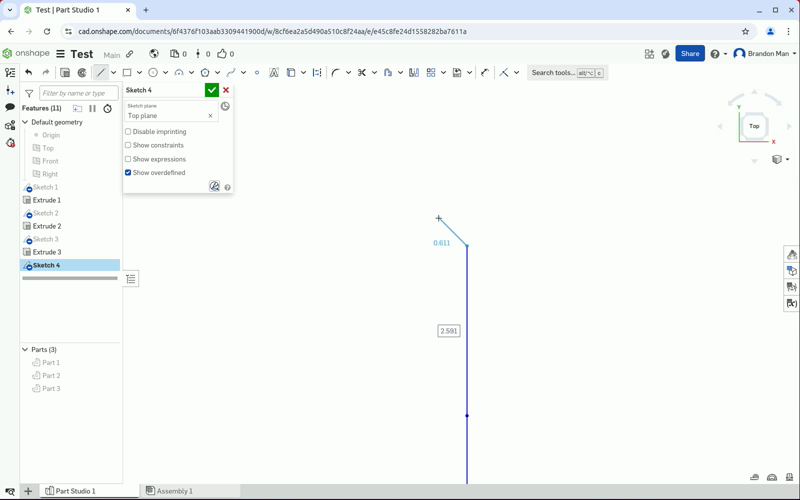
scroll(-6)
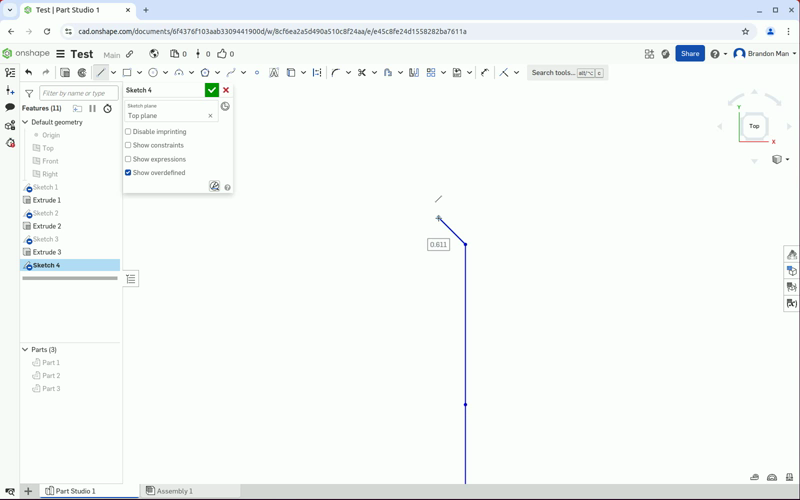
scroll(-6)
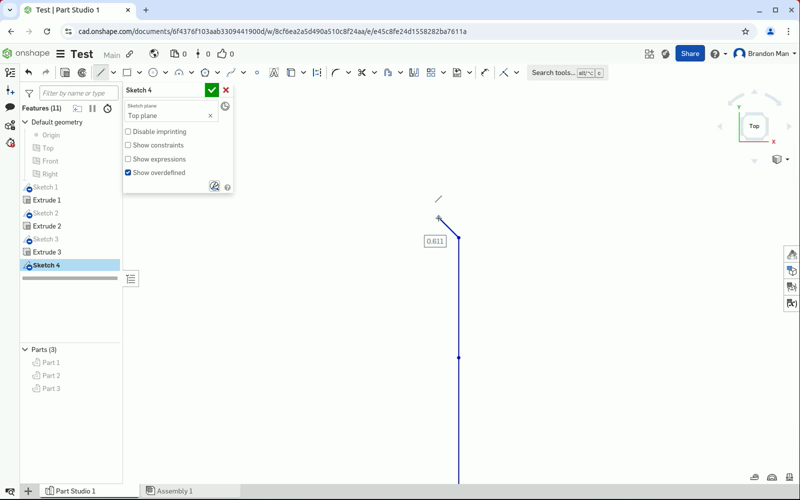
scroll(-6)
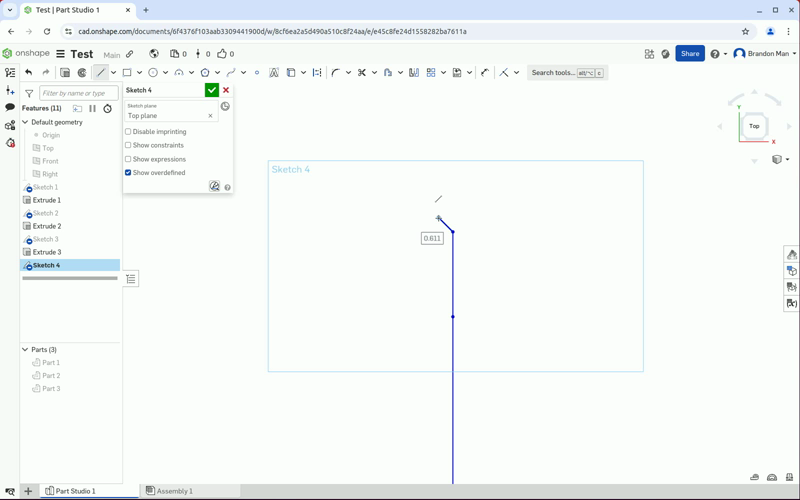
scroll(-6)
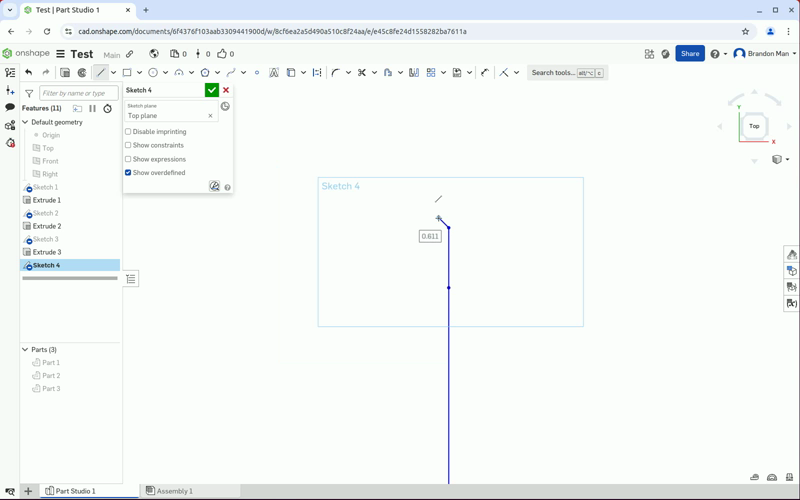
scroll(-6)
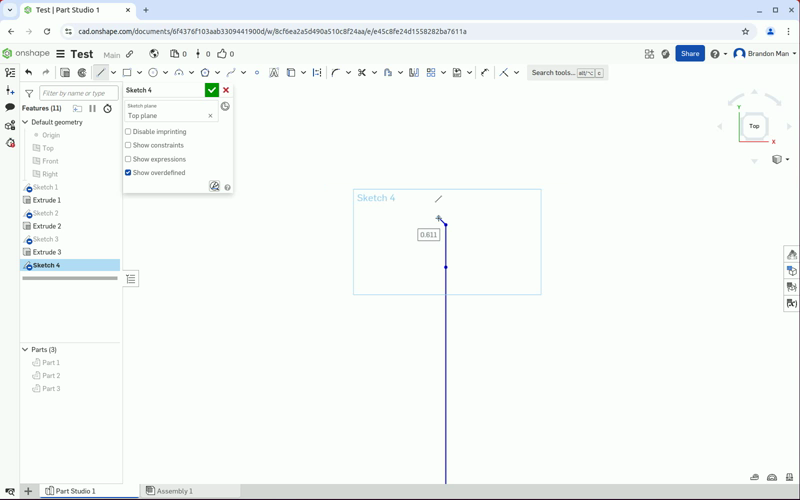
scroll(-6)
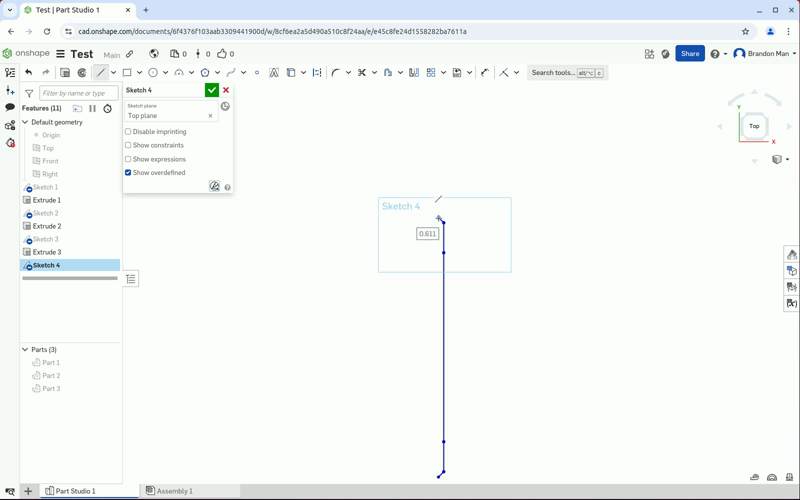
scroll(-6)
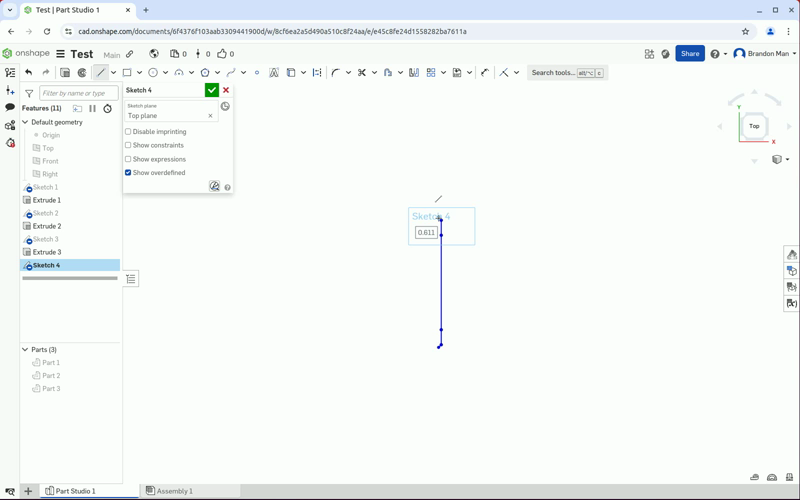
key_up(shift)
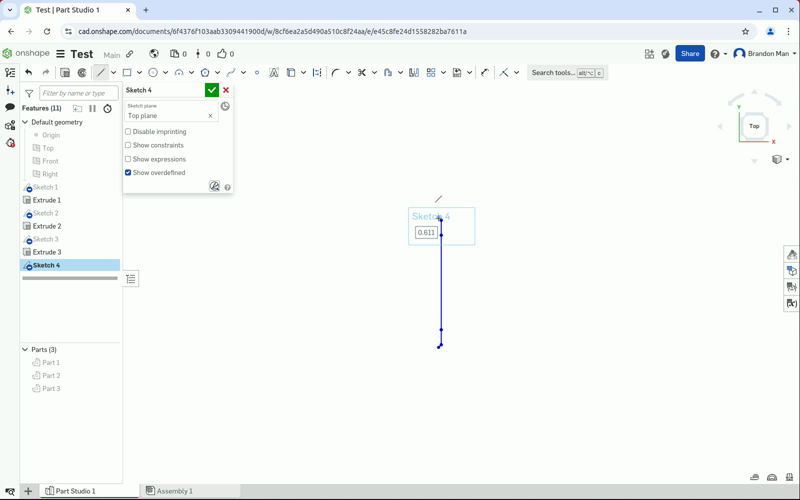
key_down(shift)
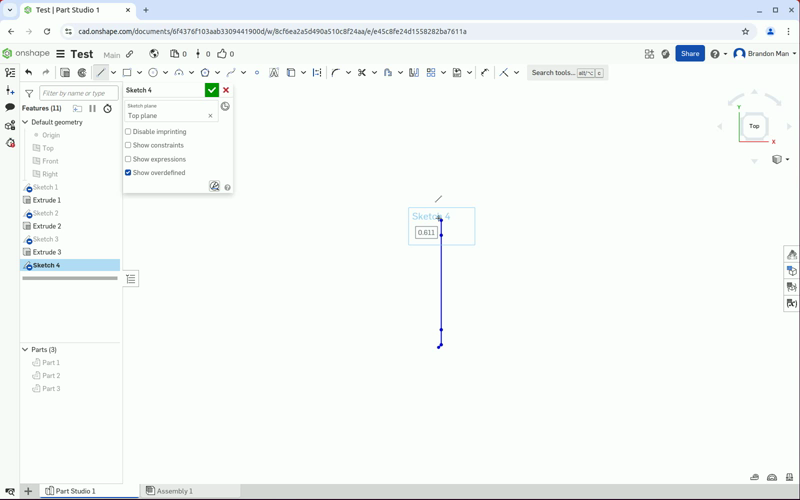
mouse_move(438, 347)
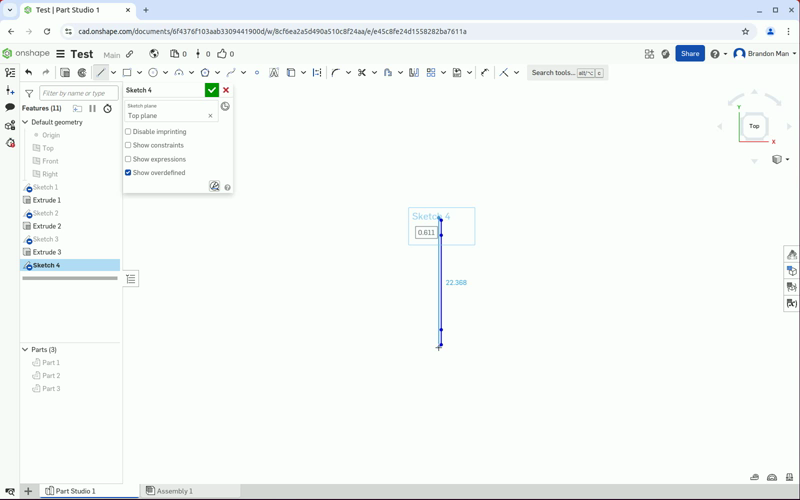
scroll(6)
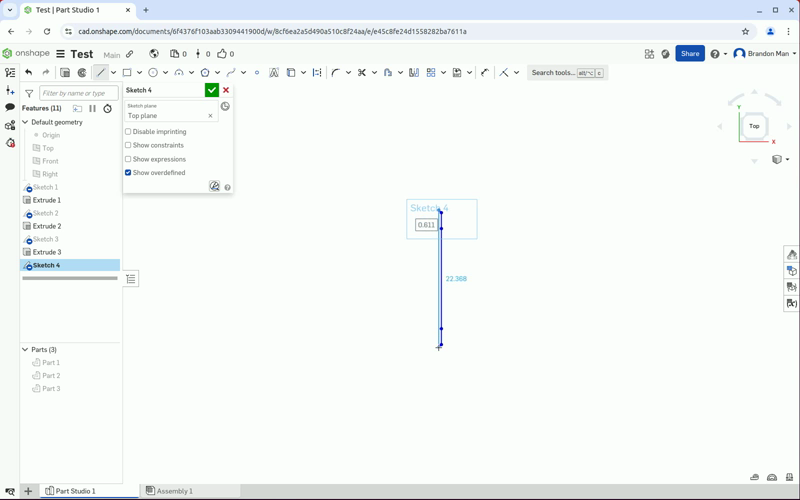
scroll(6)
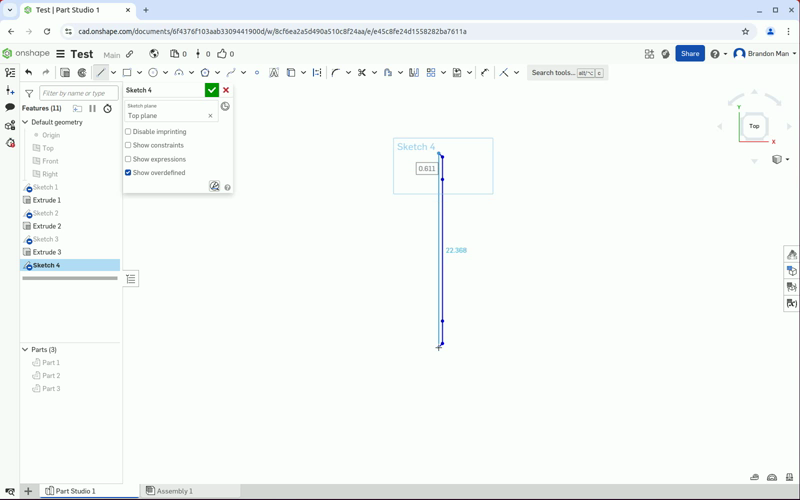
scroll(6)
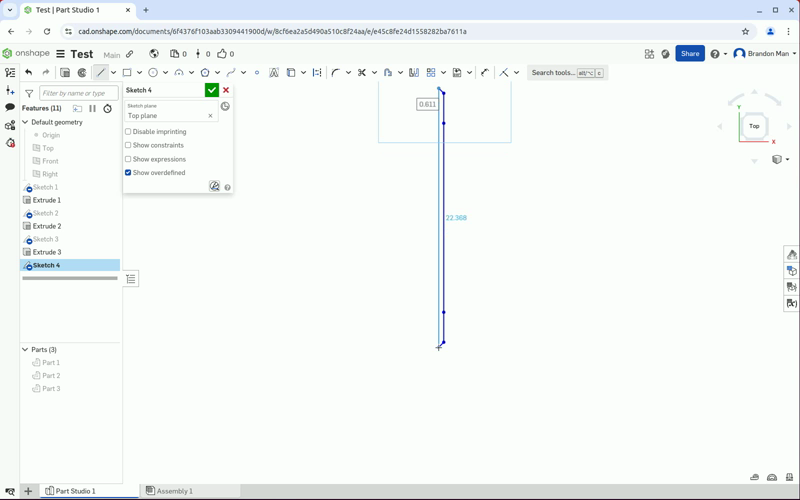
scroll(6)
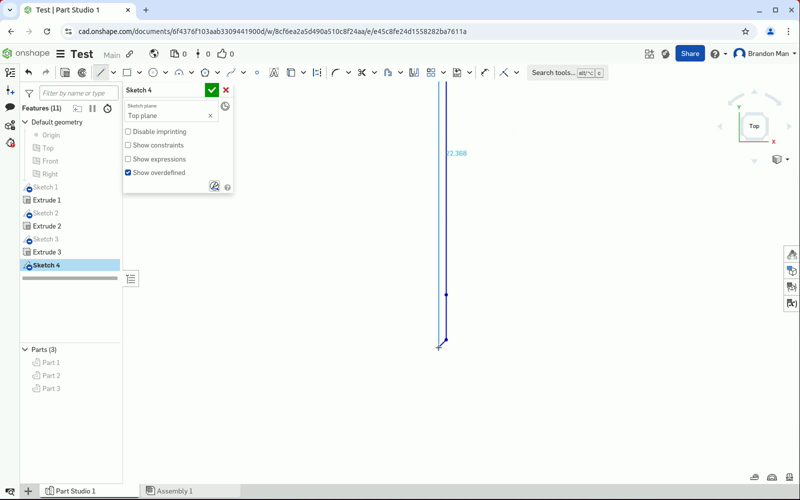
scroll(6)
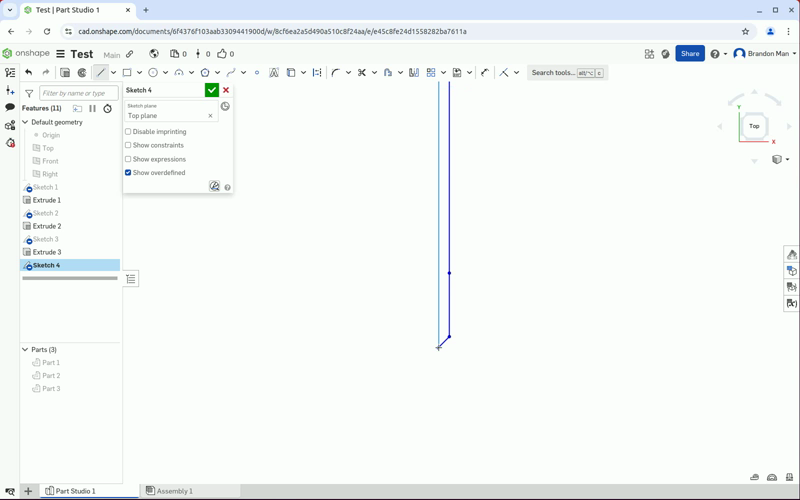
scroll(6)
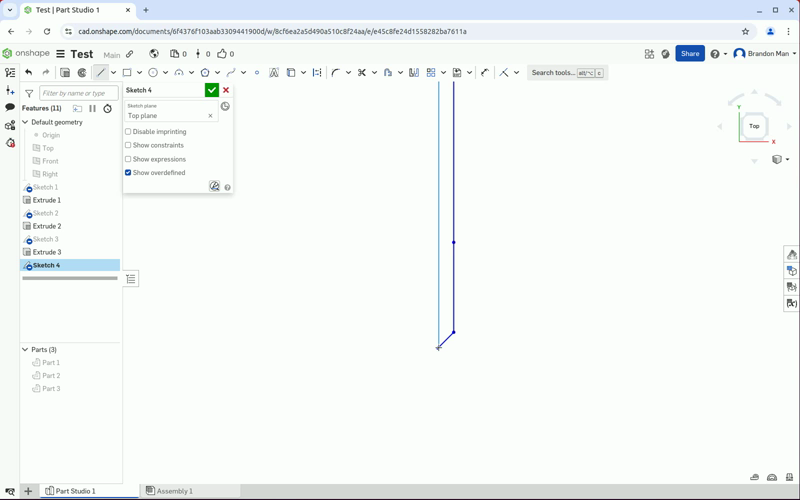
scroll(6)
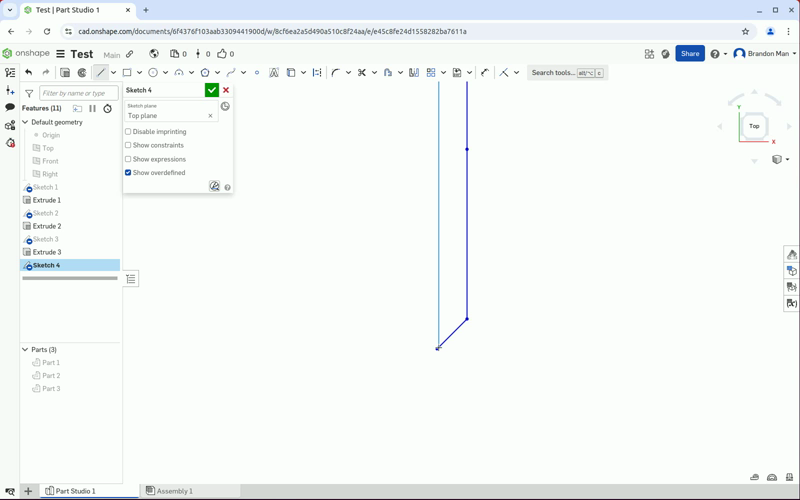
key_up(shift)
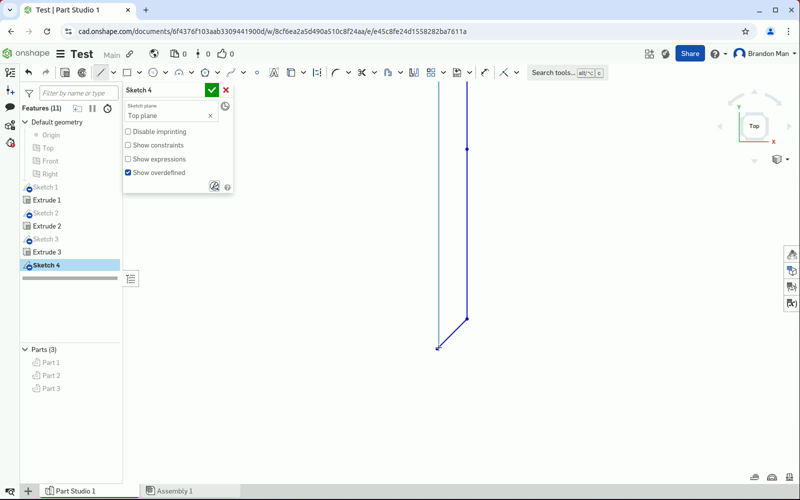
click(438, 347)
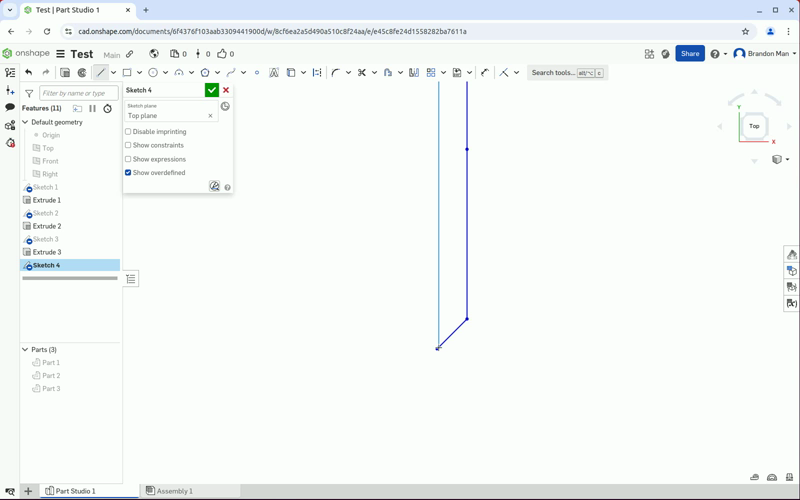
scroll(-6)
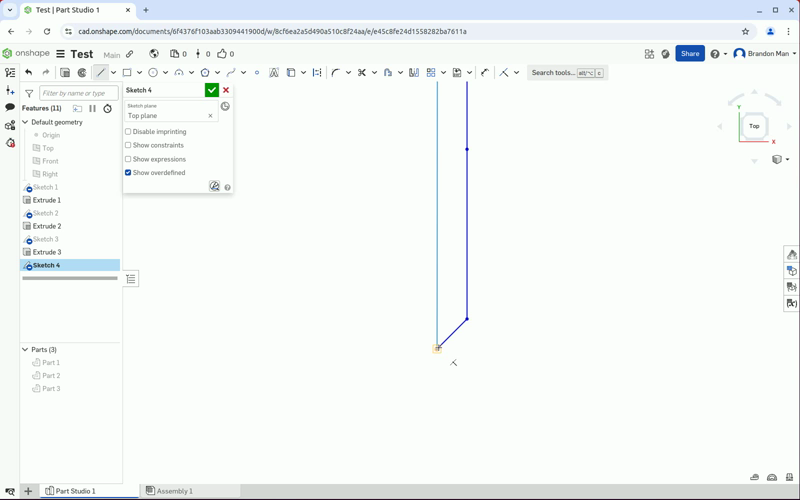
scroll(-6)
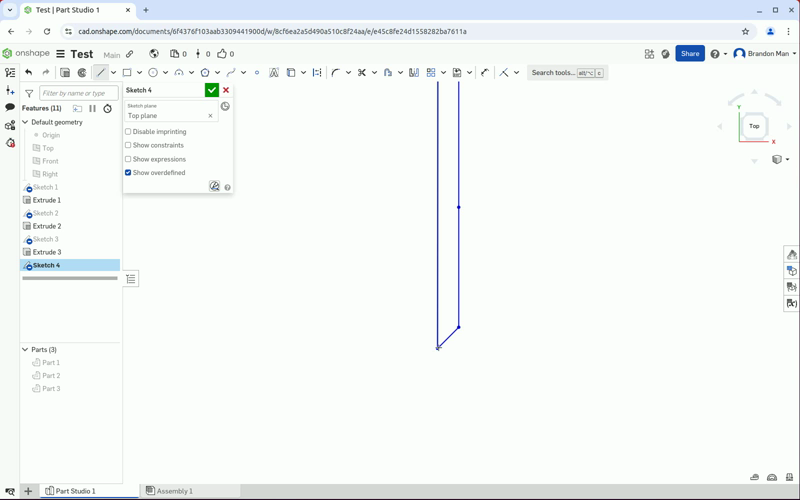
scroll(-6)
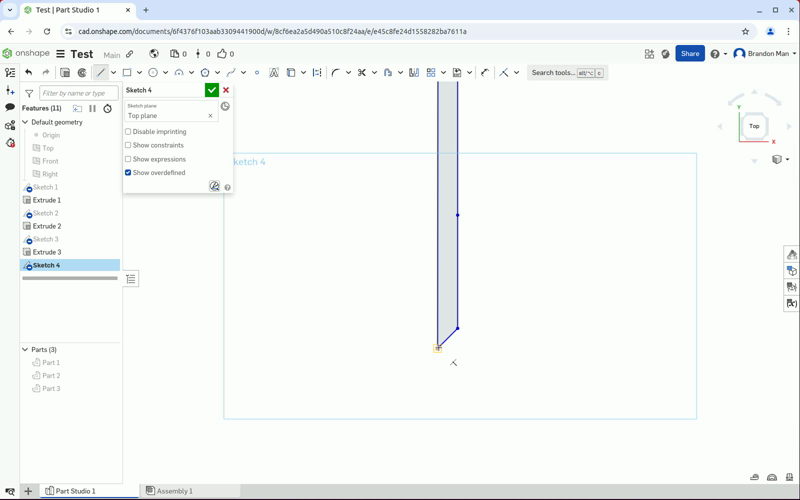
scroll(-6)
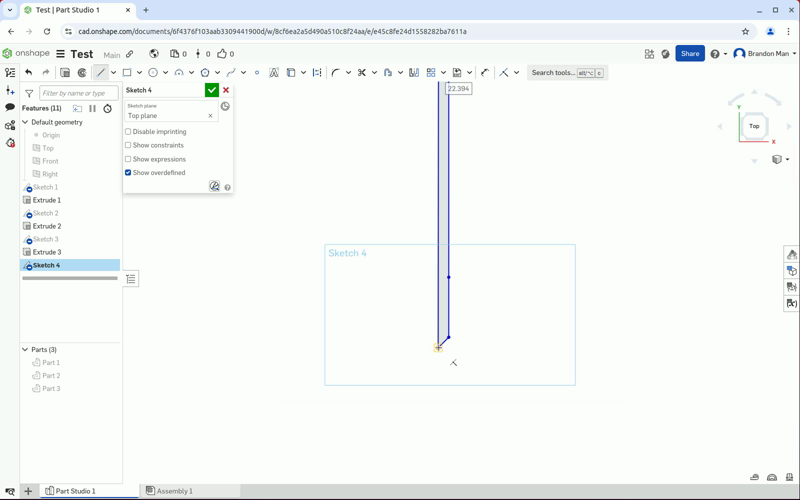
scroll(-6)
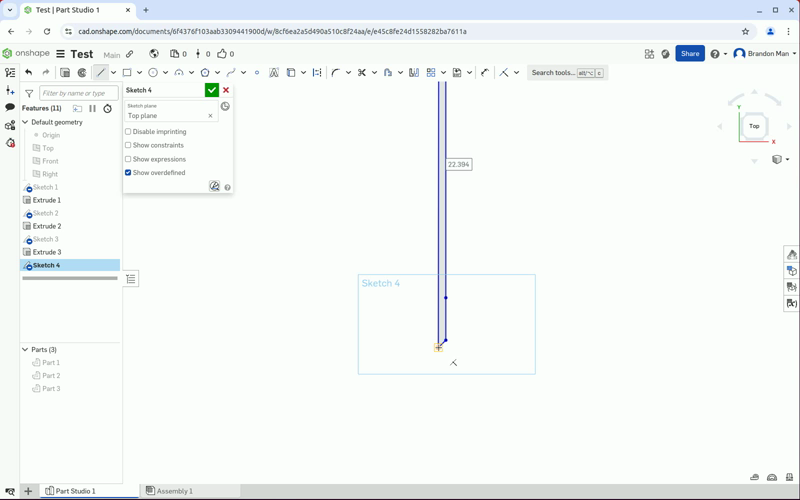
scroll(-6)
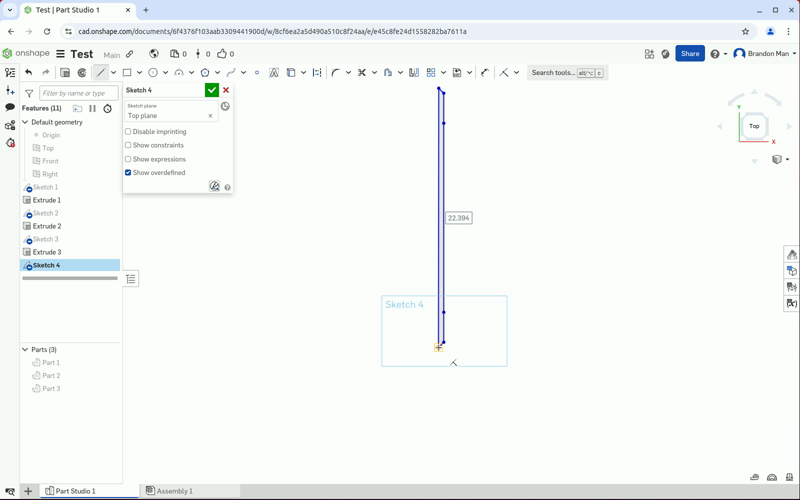
scroll(-6)
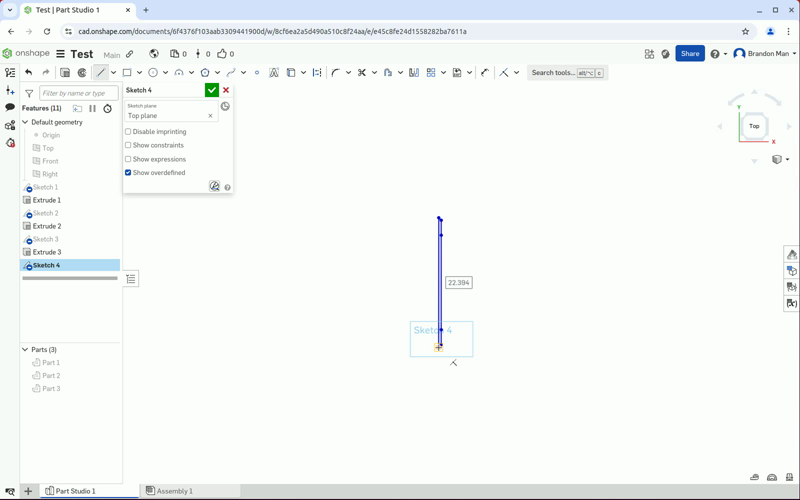
key(esc)
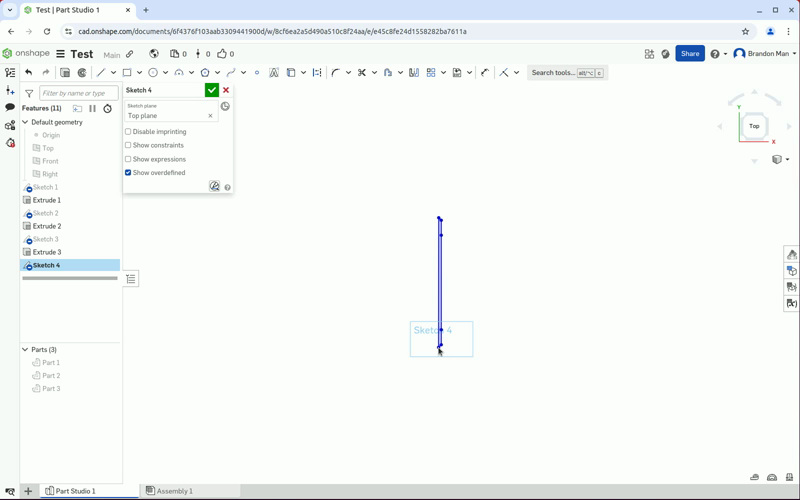
mouse_move(439, 228)
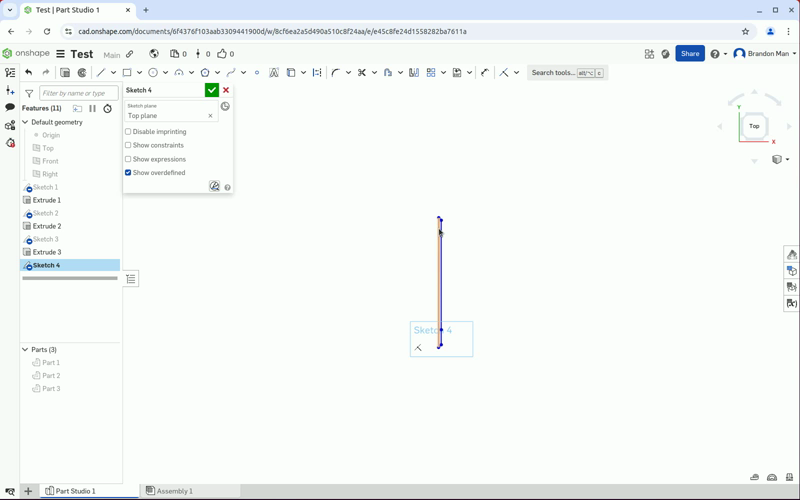
scroll(6)
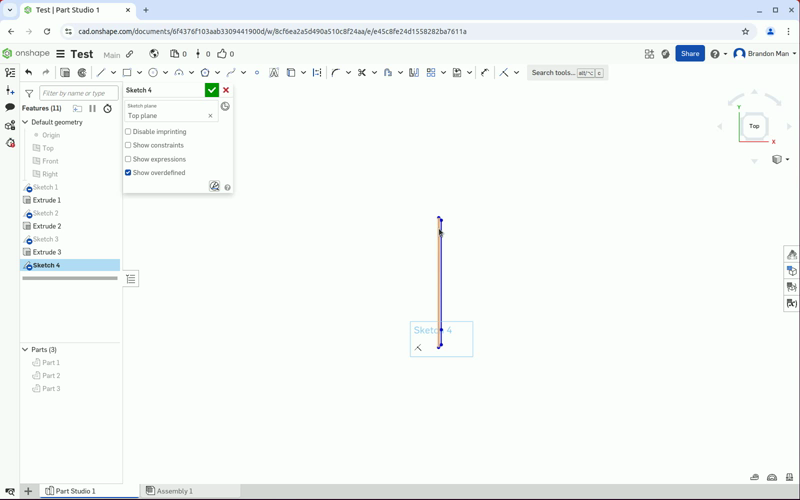
scroll(6)
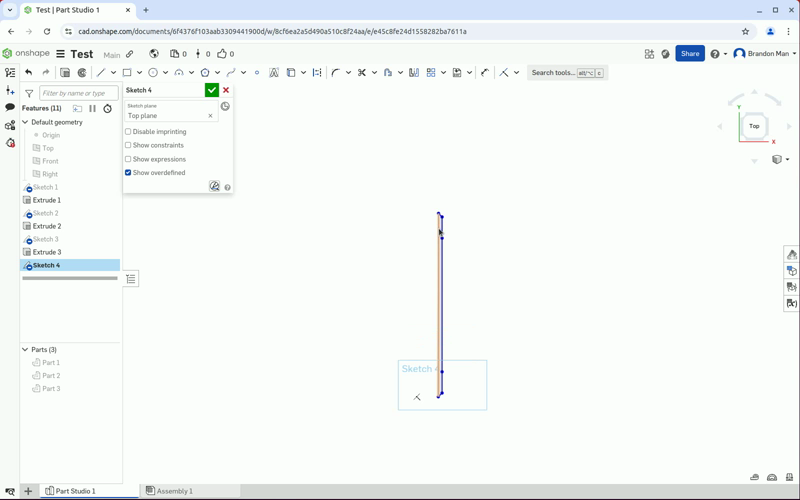
scroll(6)
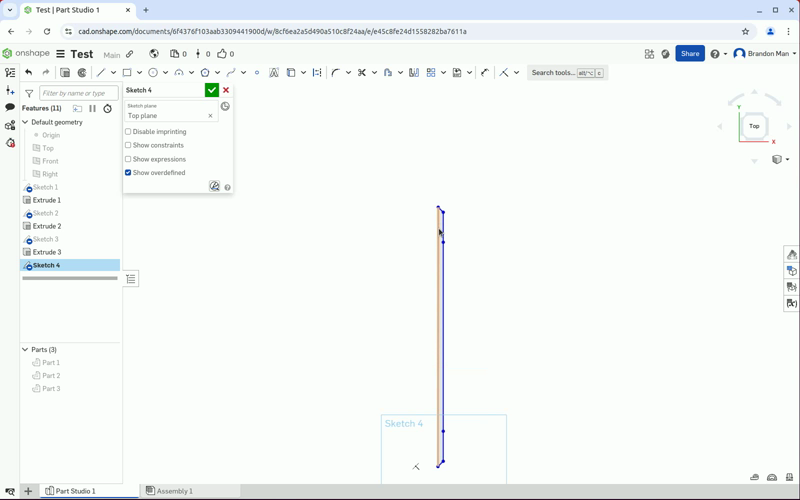
scroll(6)
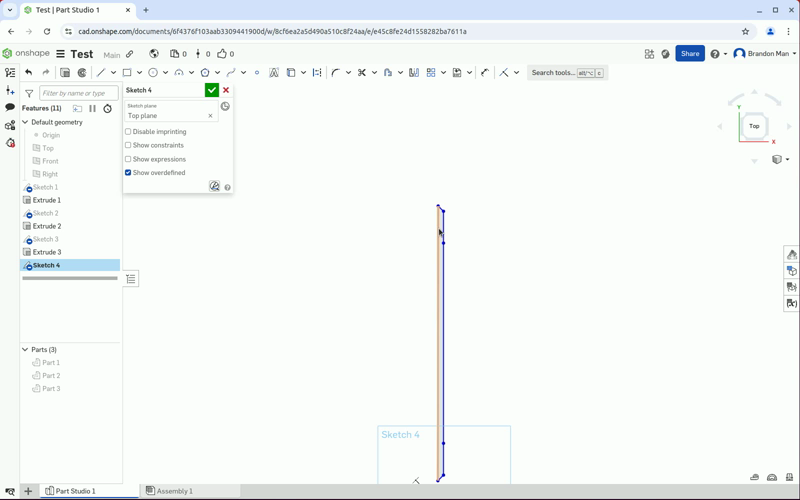
scroll(6)
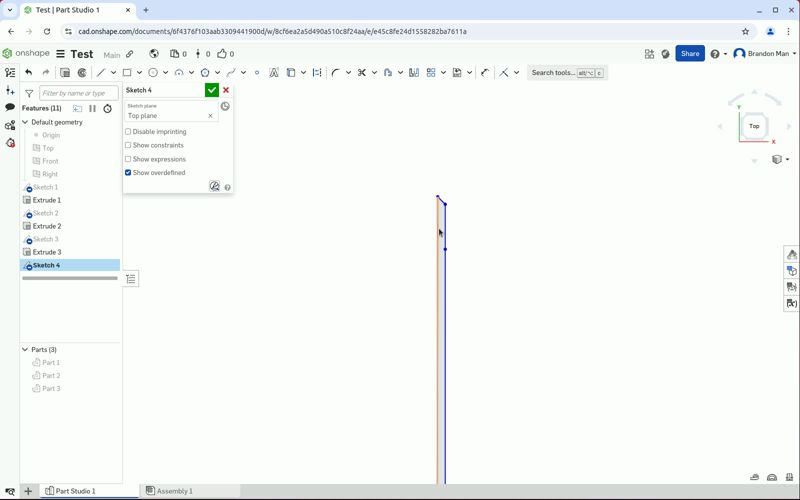
scroll(6)
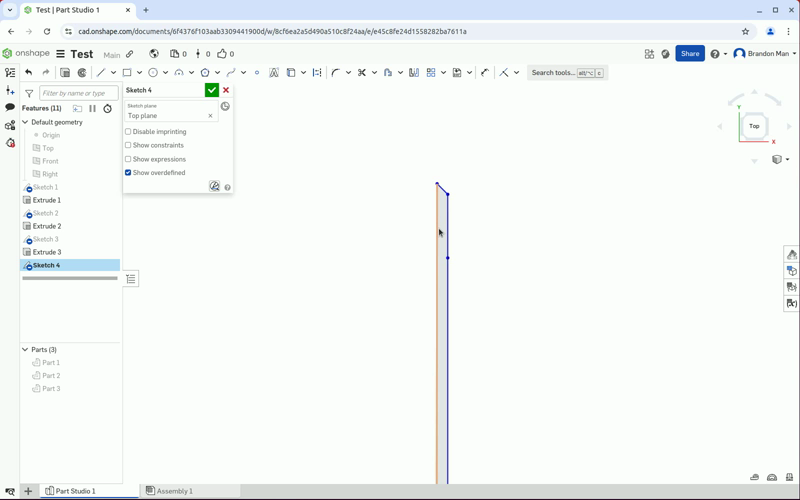
scroll(6)
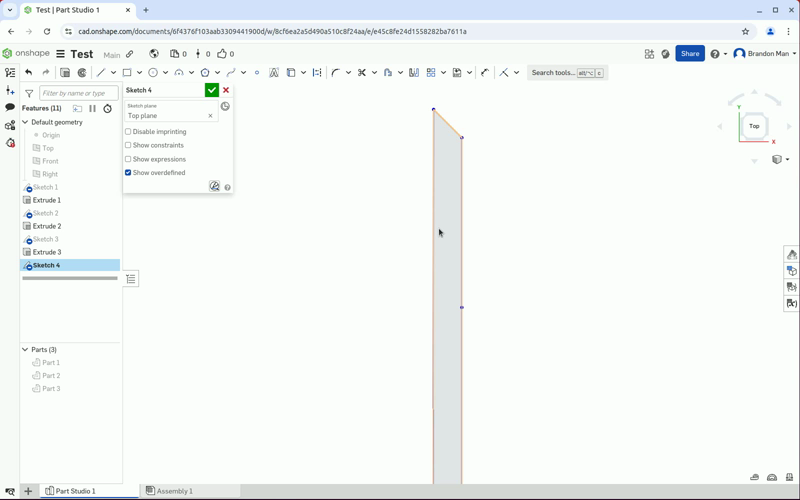
click(439, 228)
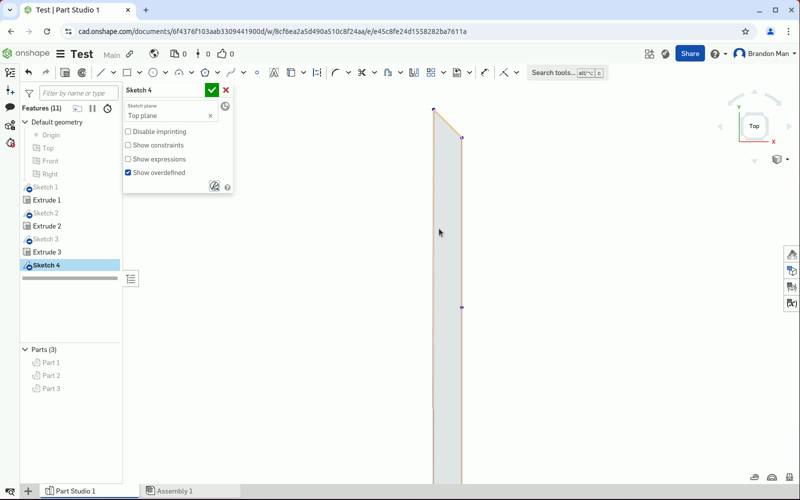
scroll(-6)
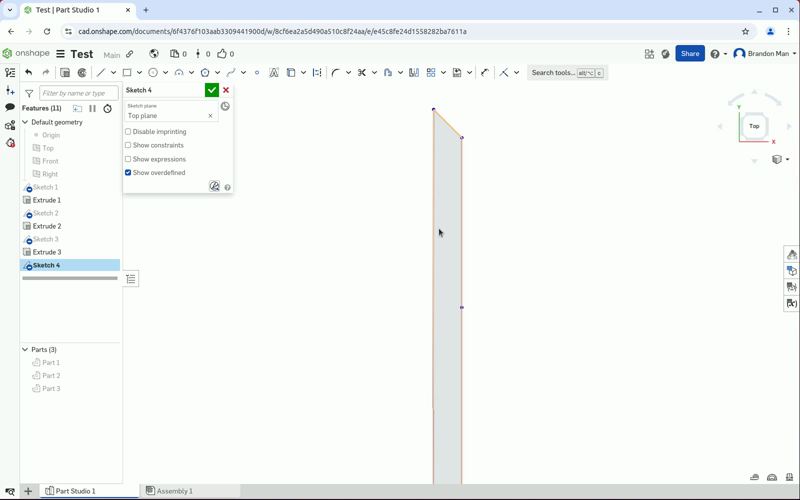
scroll(-6)
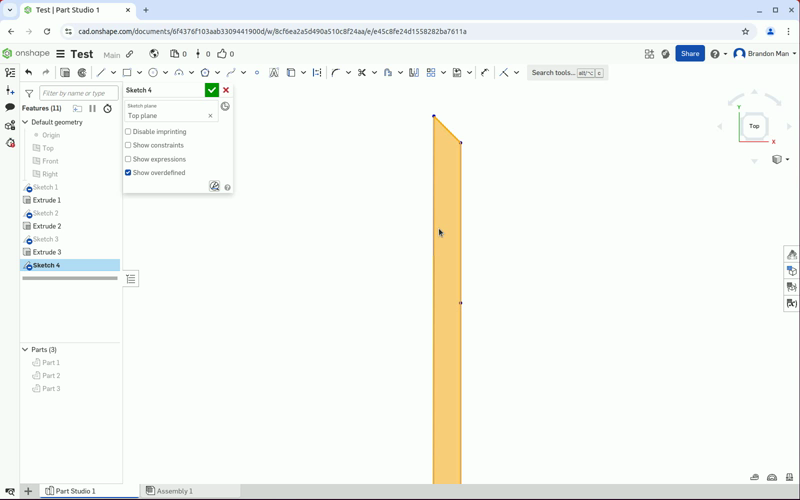
scroll(-6)
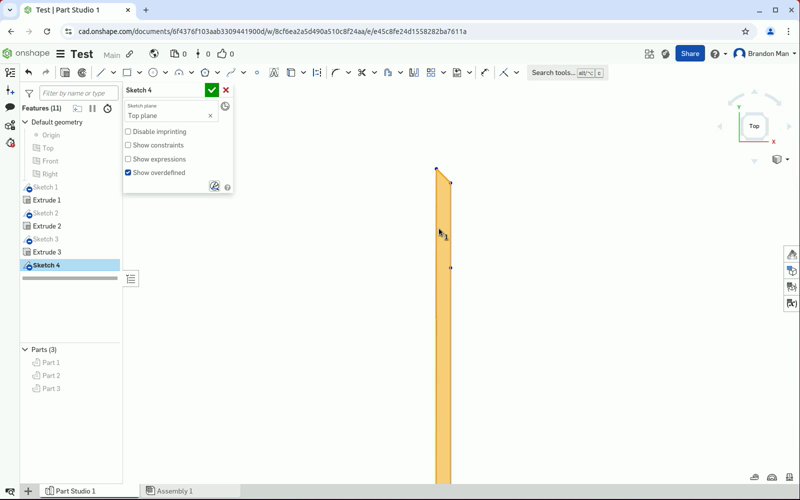
scroll(-6)
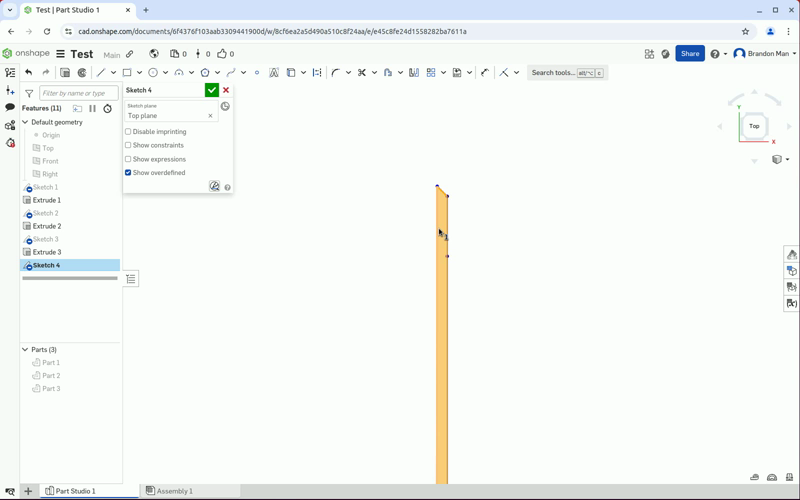
scroll(-6)
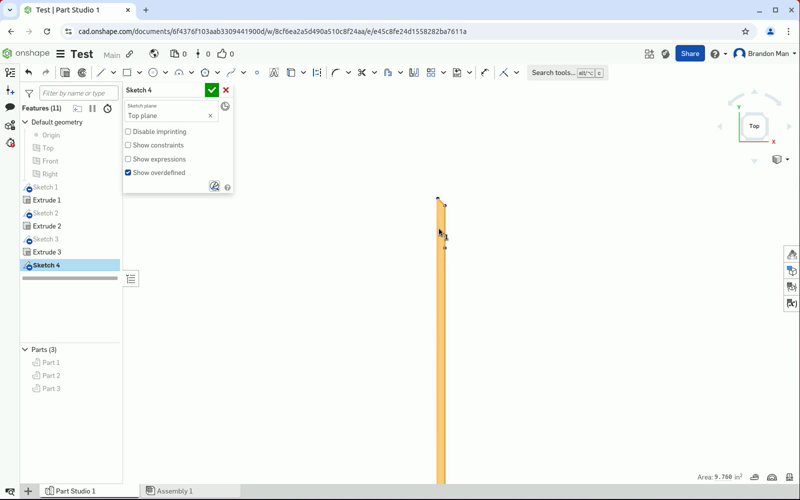
scroll(-6)
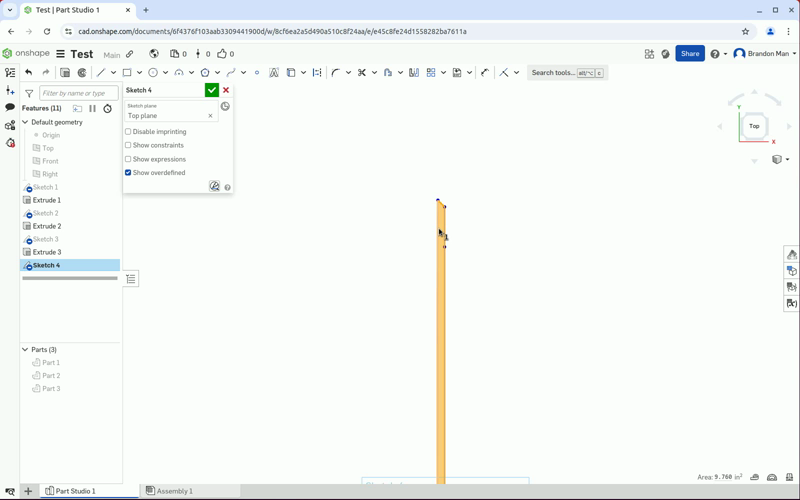
scroll(-6)
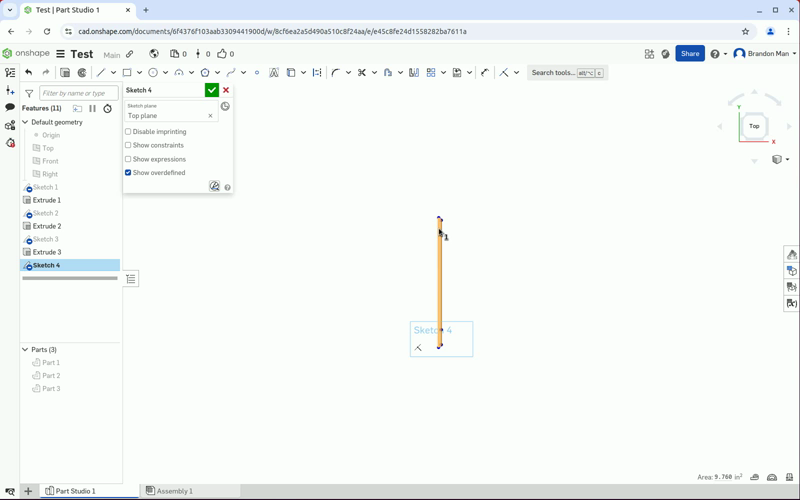
mouse_move(73, 352)
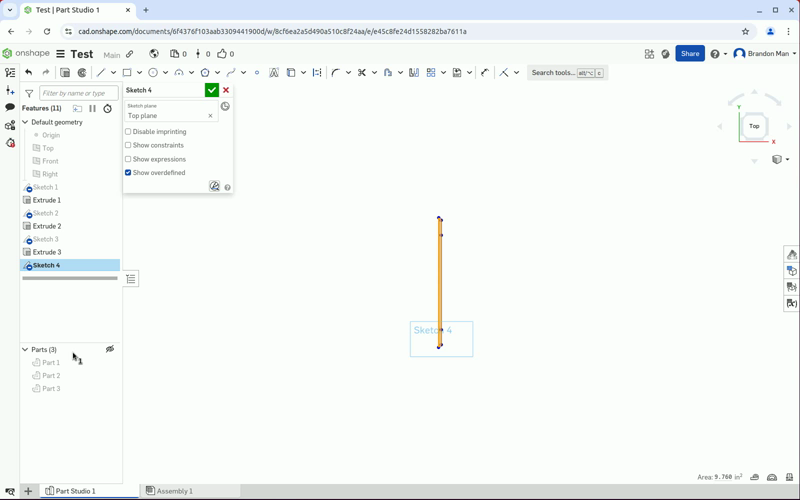
key(shift+y)
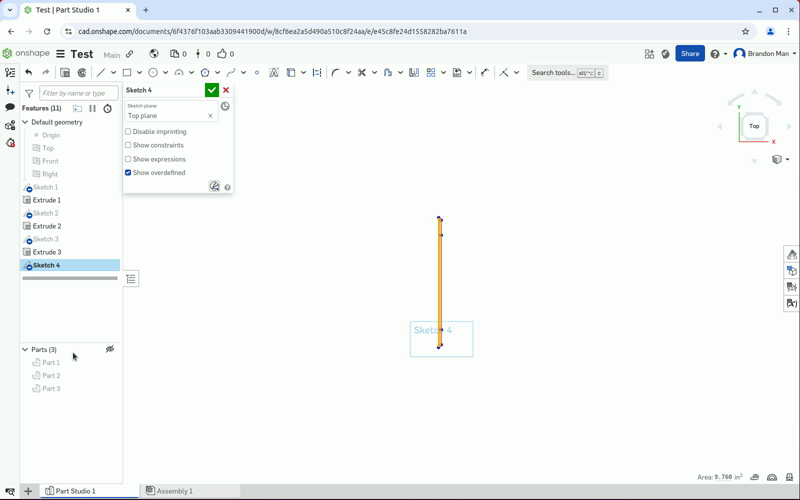
key(shift+e)
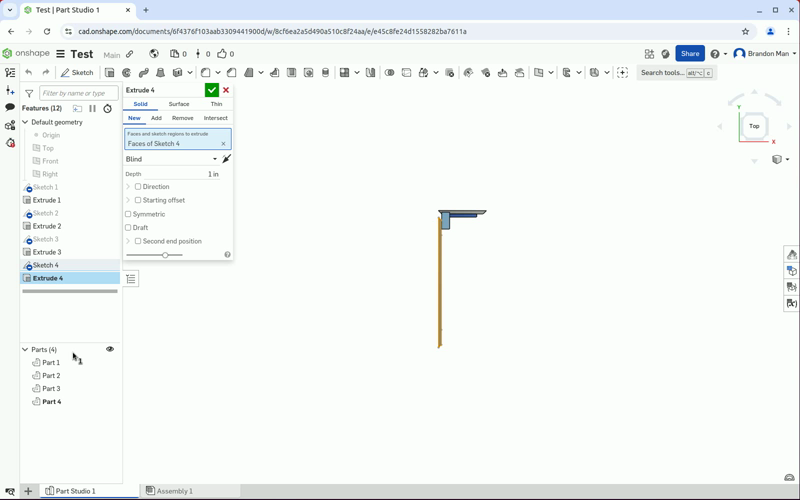
mouse_move(143, 106)
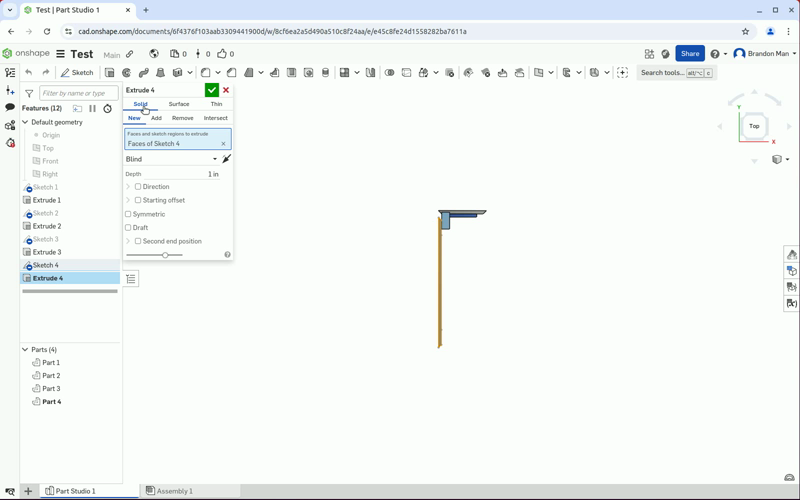
click(143, 106)
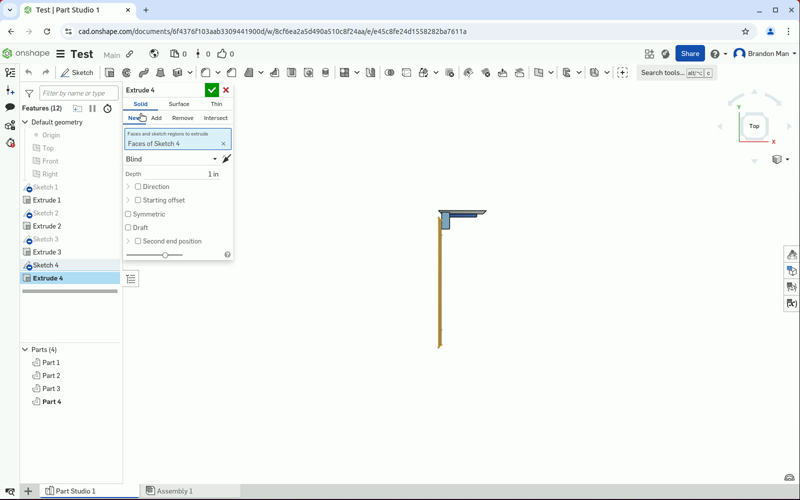
mouse_move(137, 120)
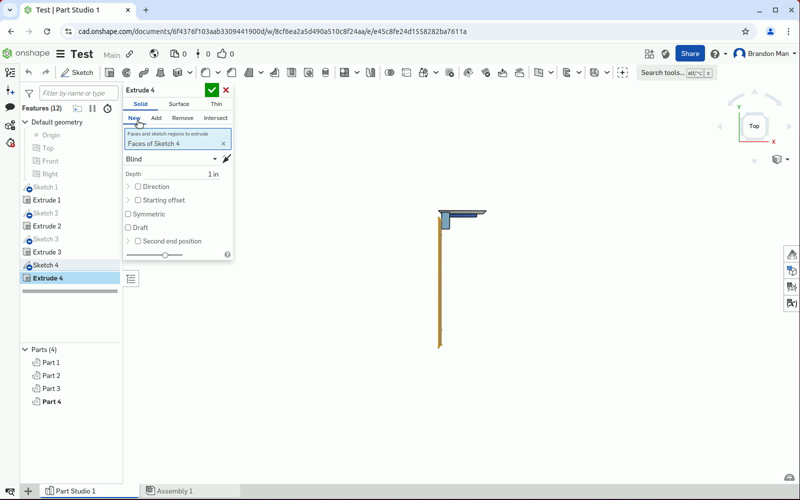
click(137, 120)
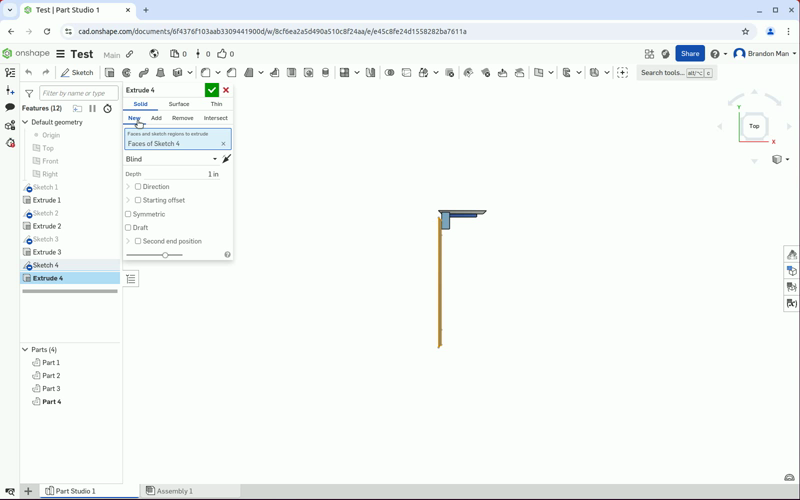
key(tab, 4)
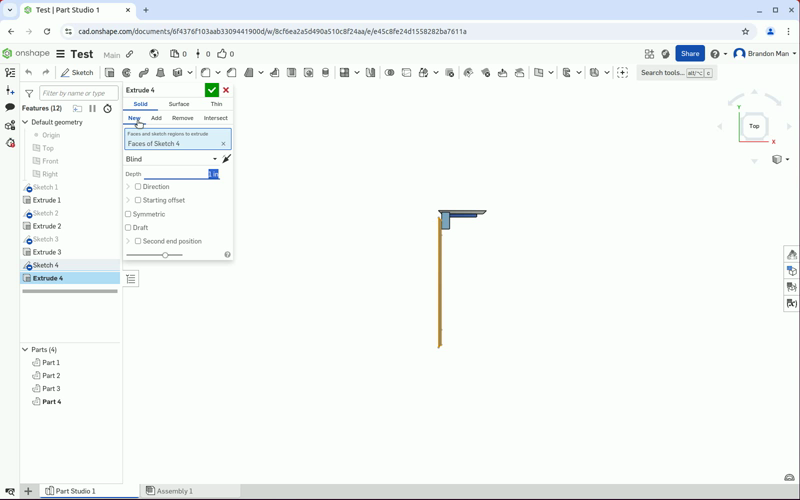
text(2.889)
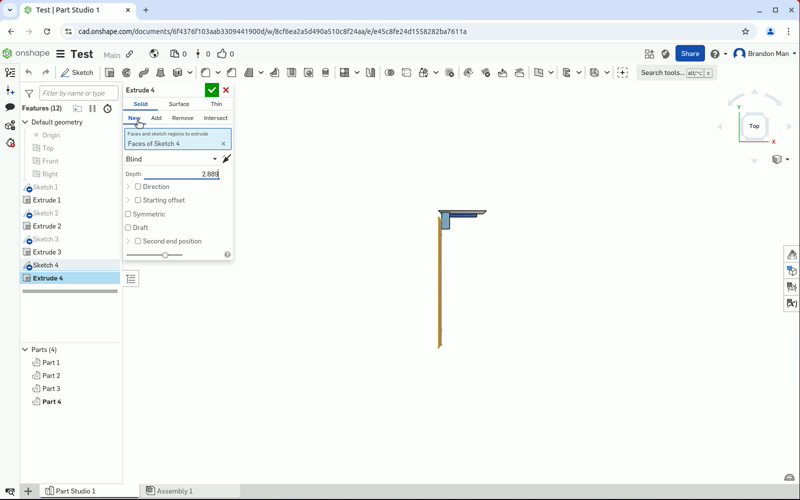
key(enter)
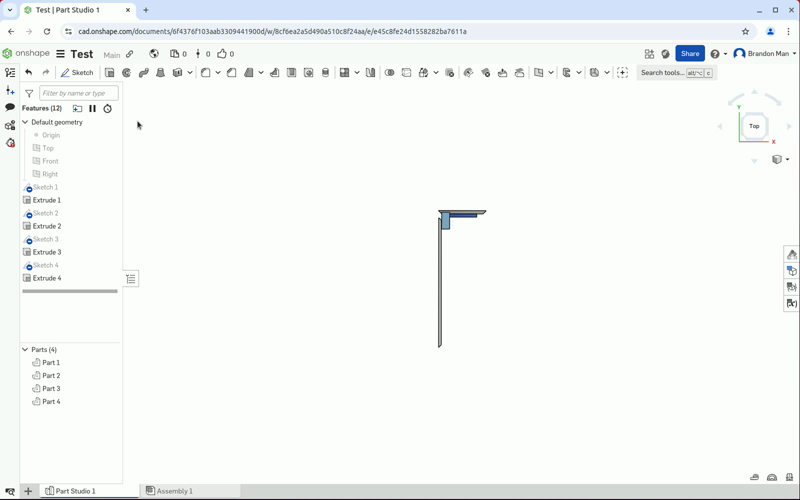
key(shift+h)
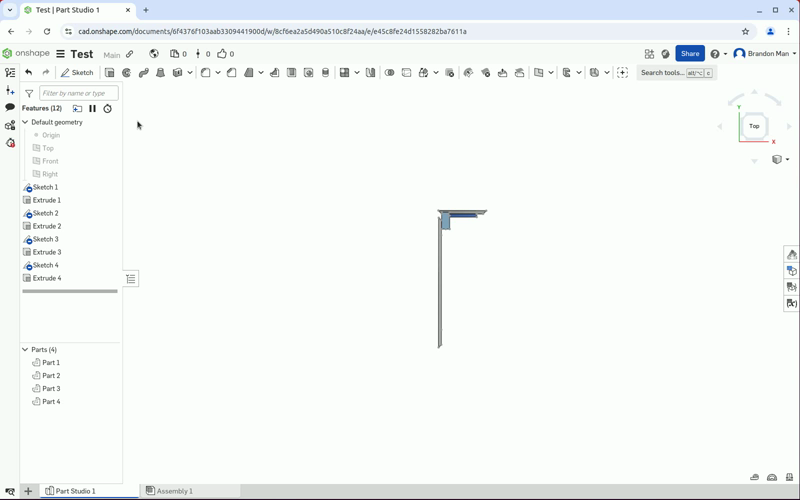
key(shift+h)
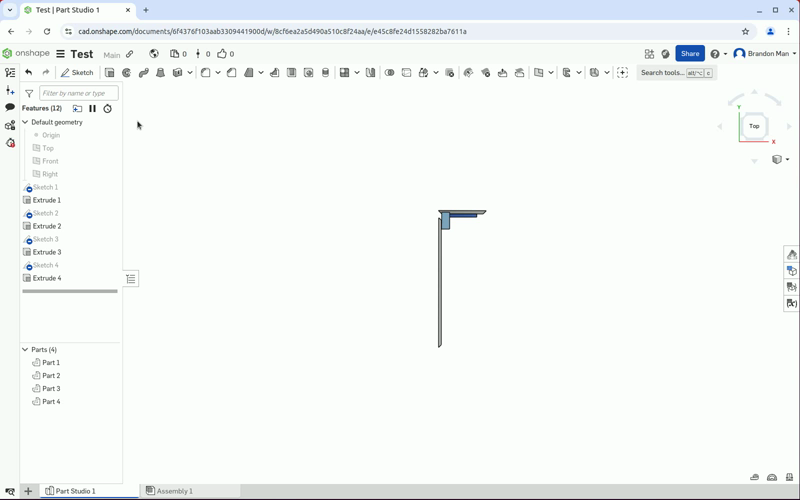
mouse_move(73, 189)
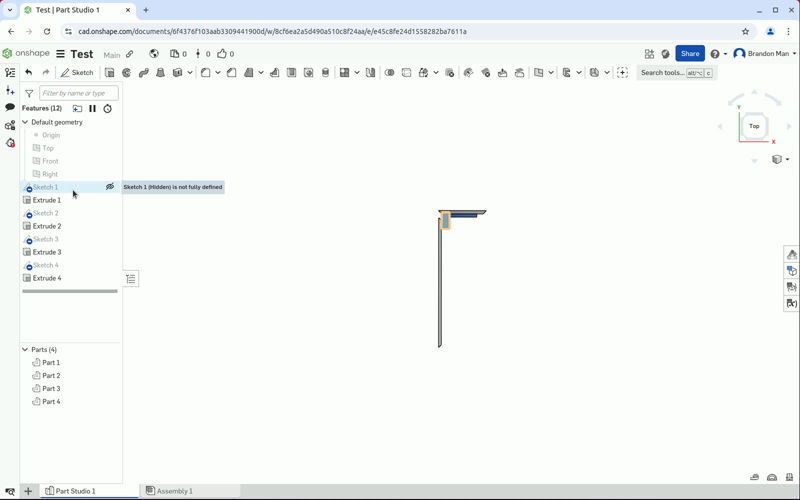
click(73, 189)
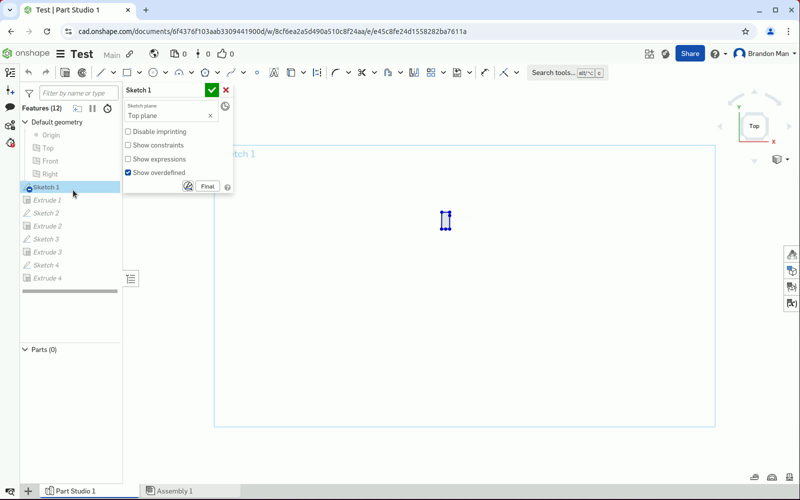
mouse_move(229, 92)
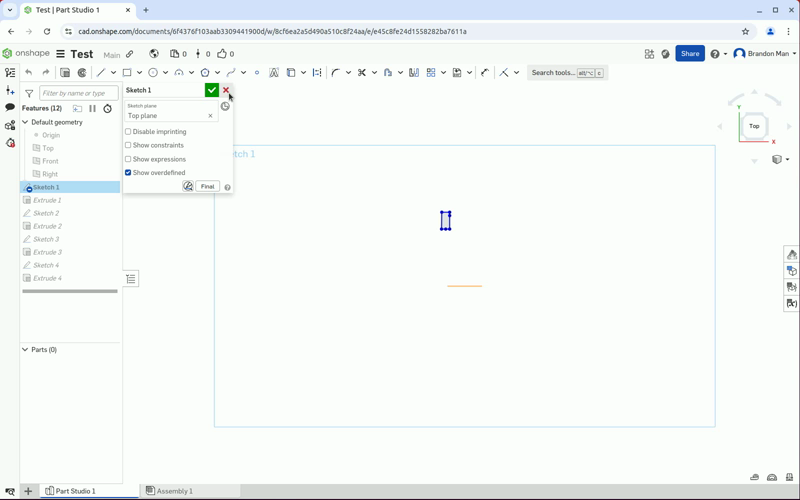
click(229, 92)
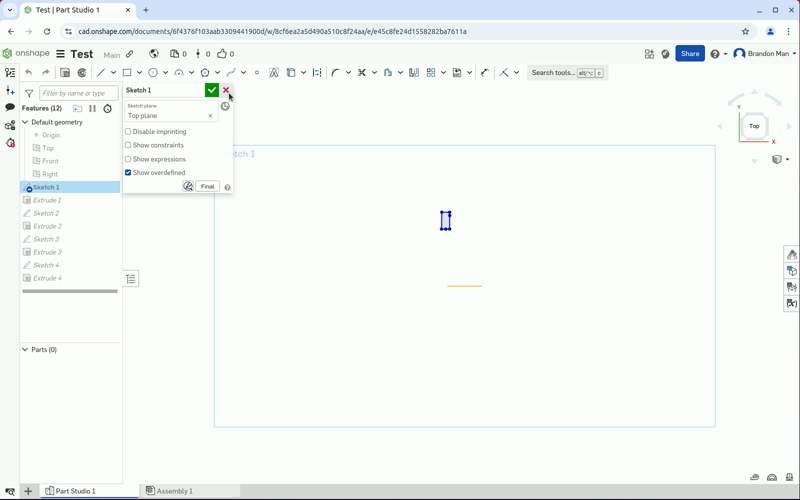
key(shift+s)
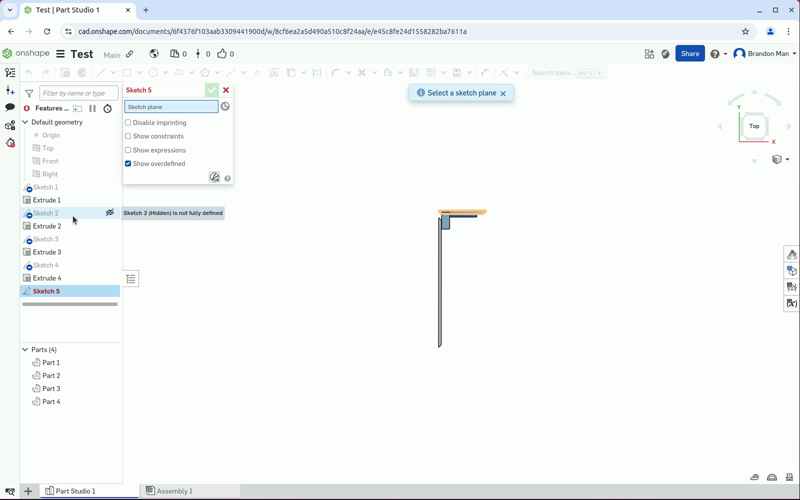
scroll(3)
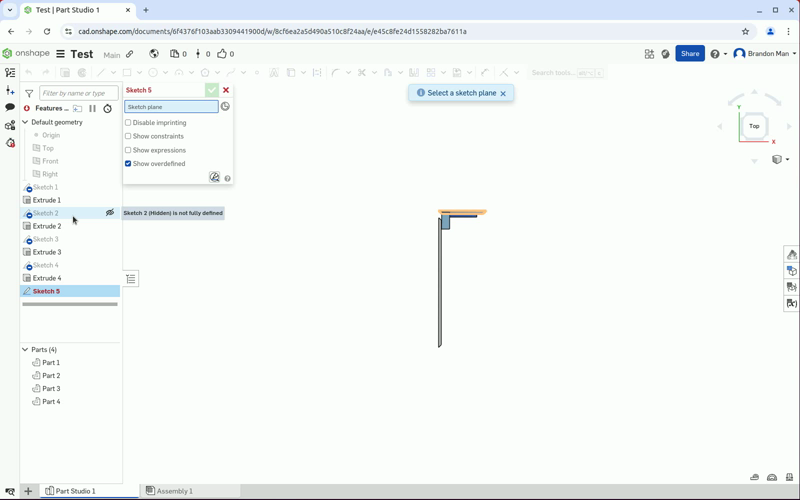
mouse_move(73, 150)
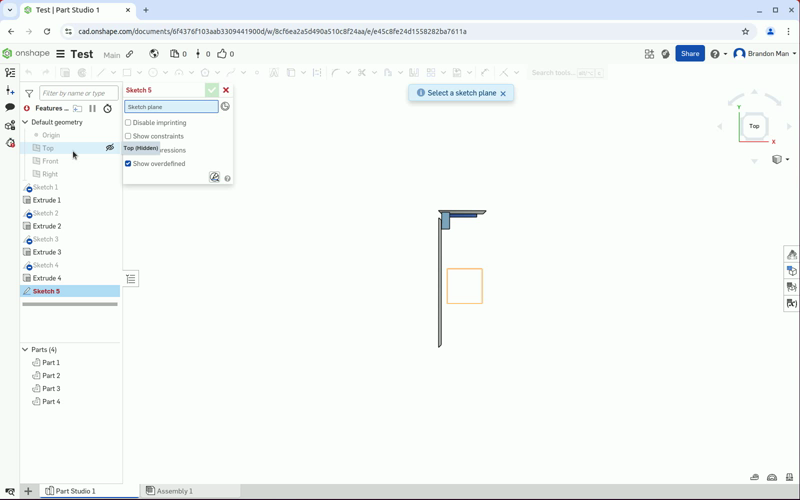
click(73, 150)
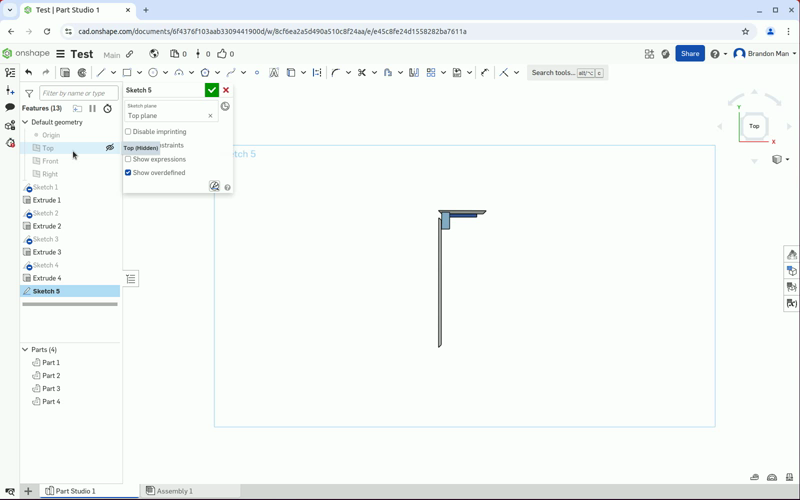
mouse_move(73, 352)
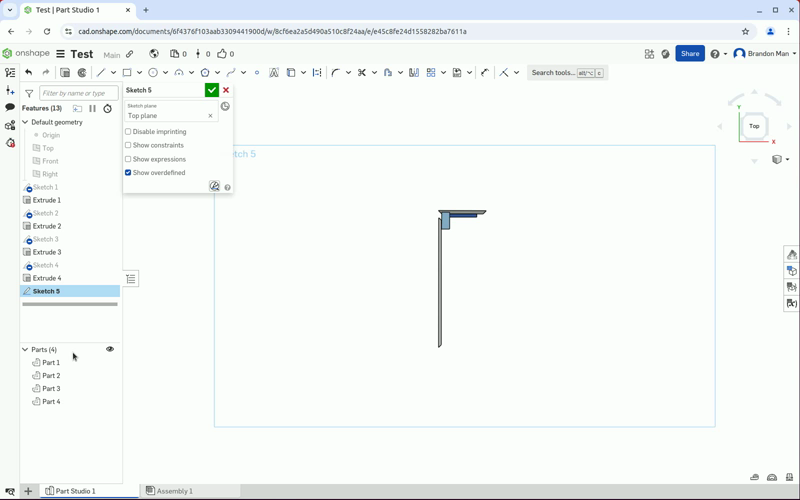
key(y)
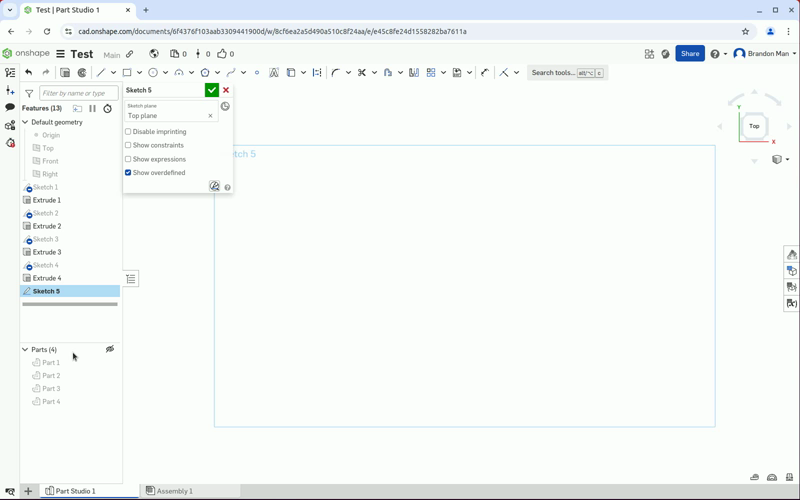
key(l)
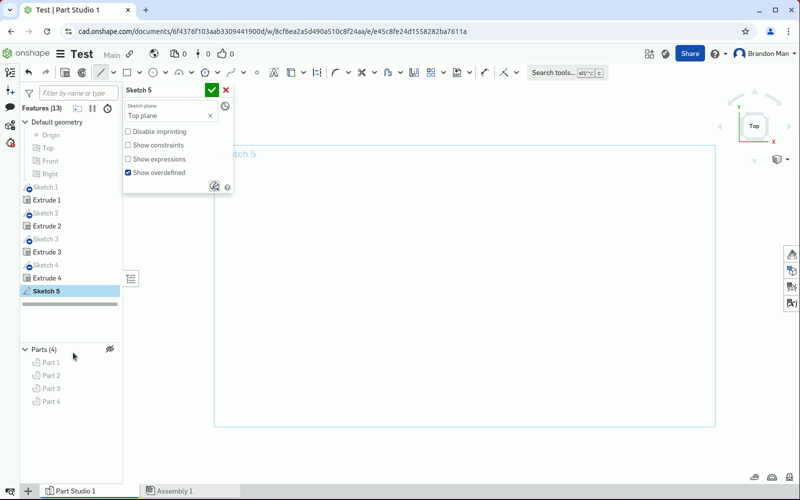
key_down(shift)
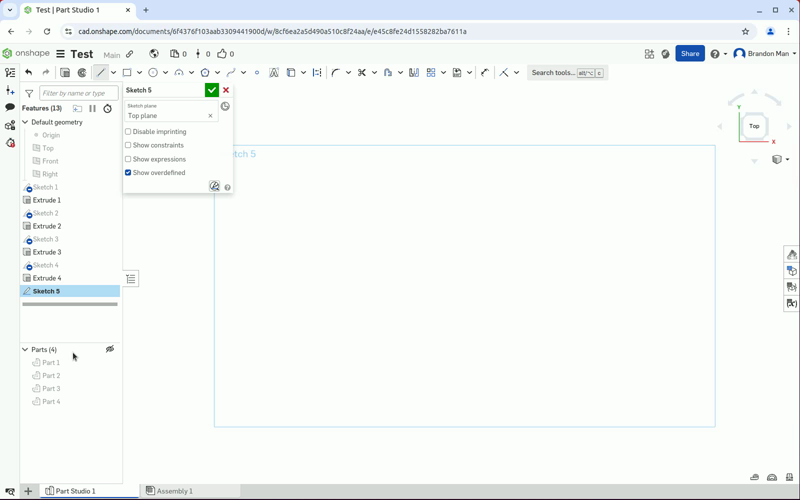
mouse_move(441, 330)
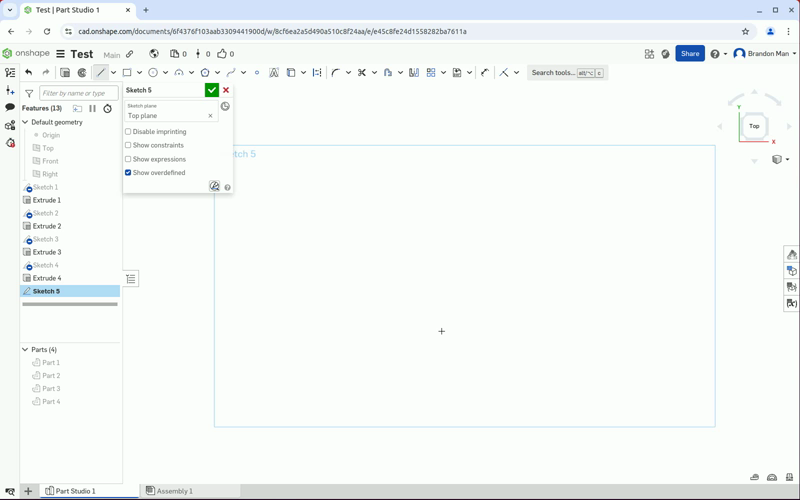
click(441, 330)
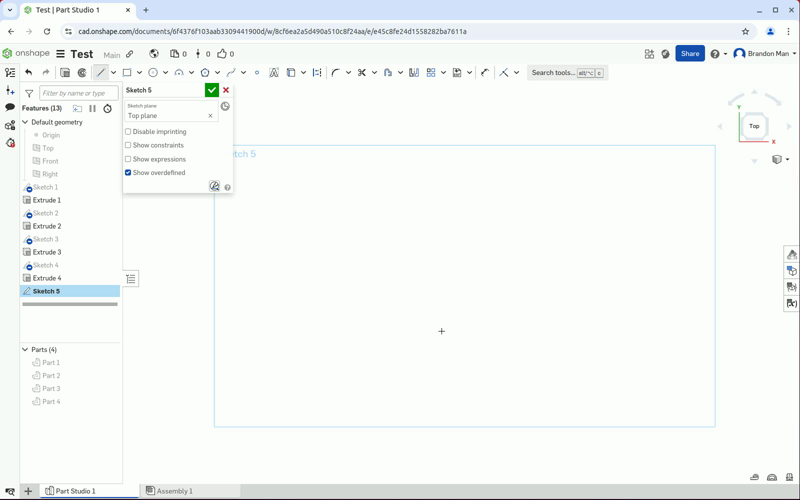
key_up(shift)
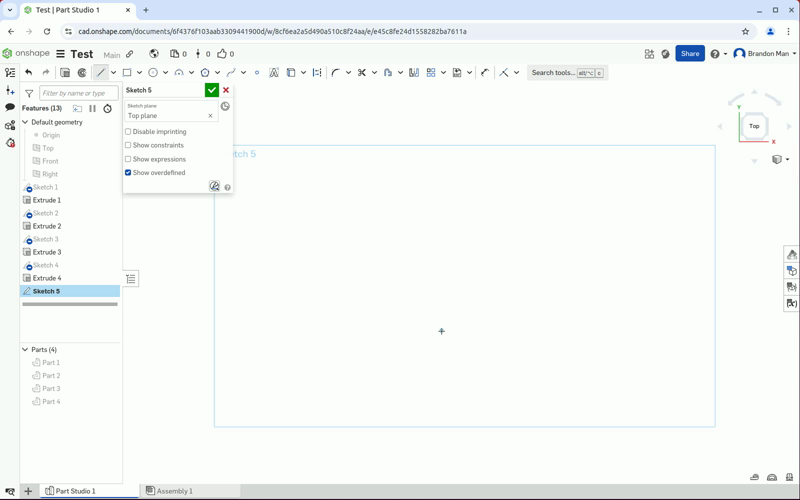
key_down(shift)
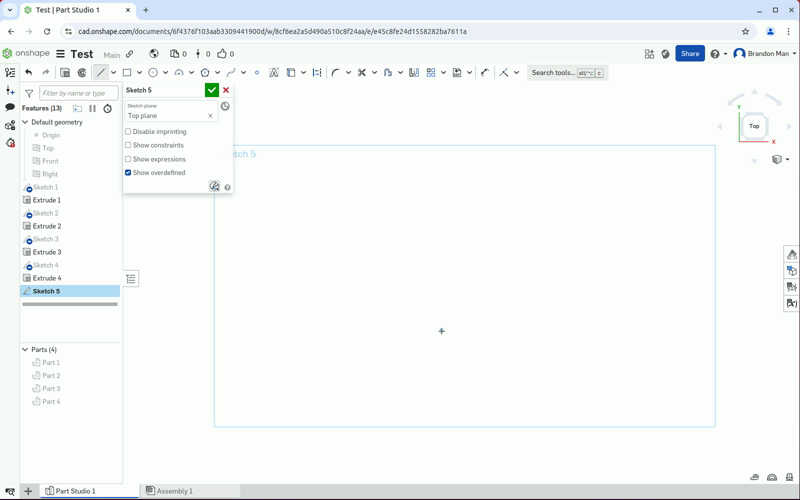
mouse_move(471, 330)
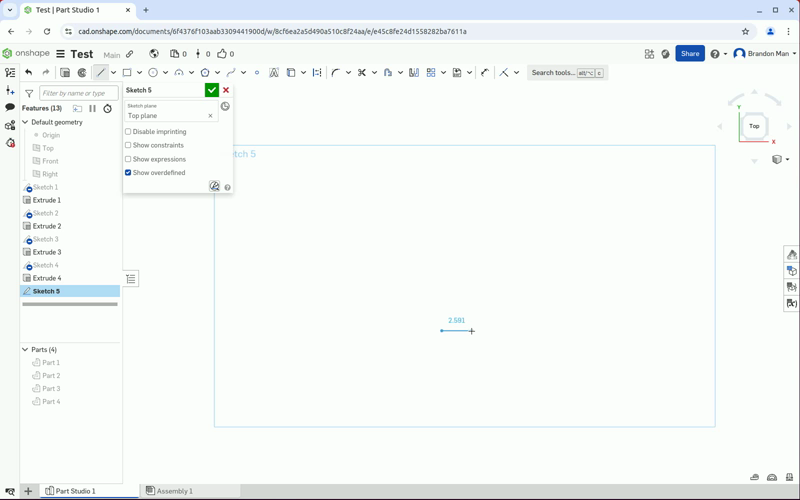
mouse_move(445, 330)
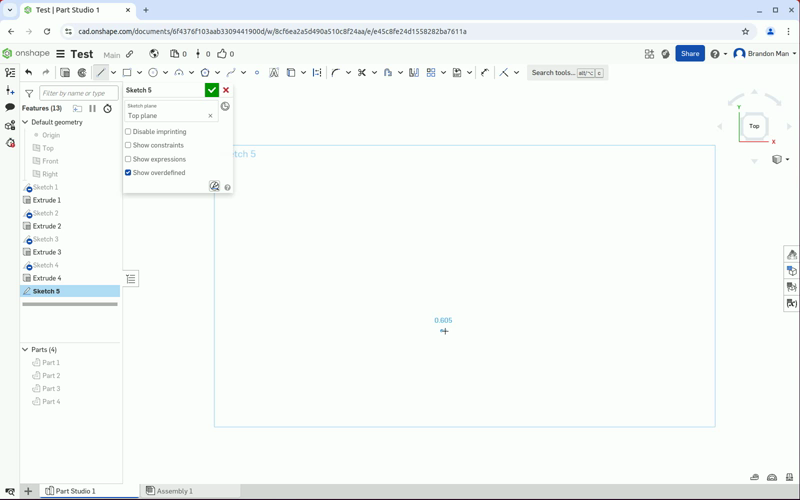
scroll(6)
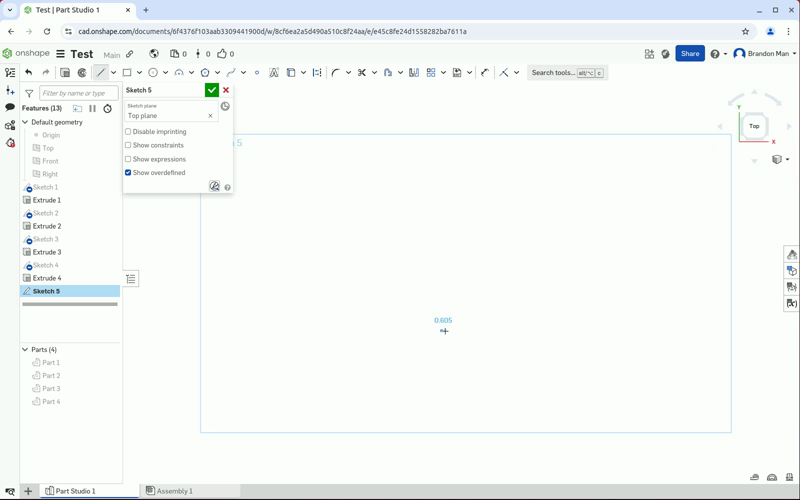
scroll(6)
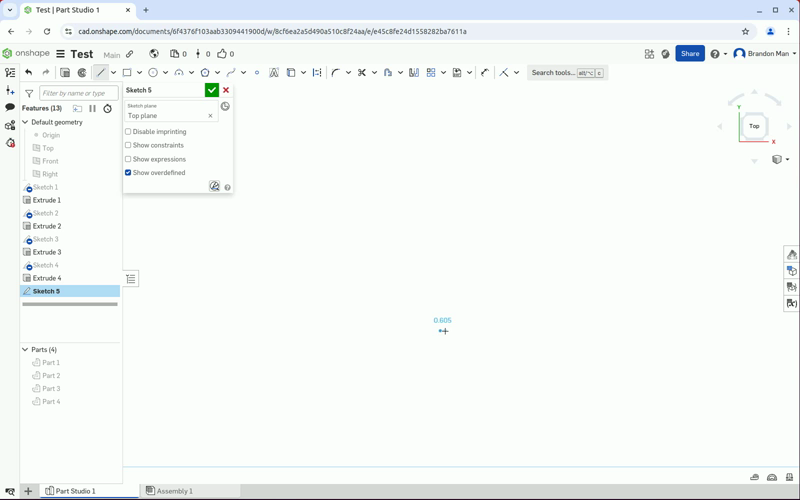
scroll(6)
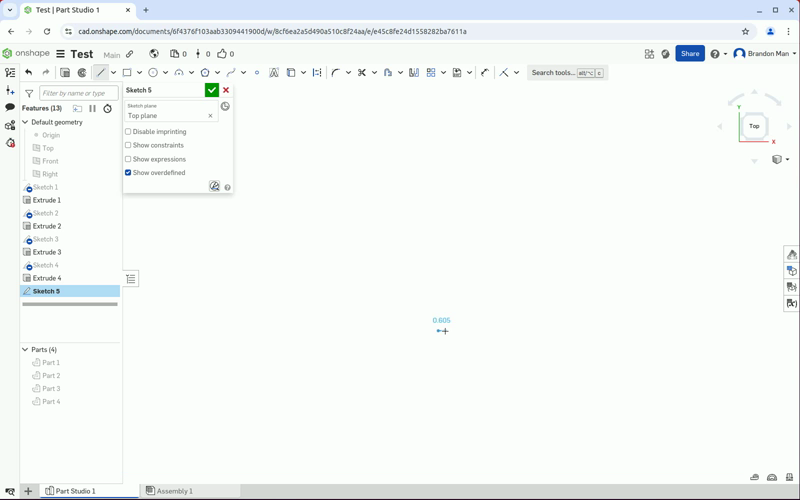
scroll(6)
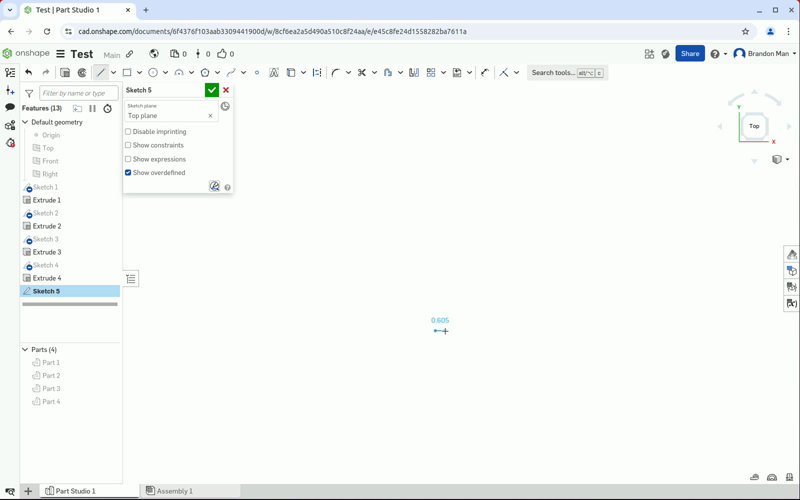
scroll(6)
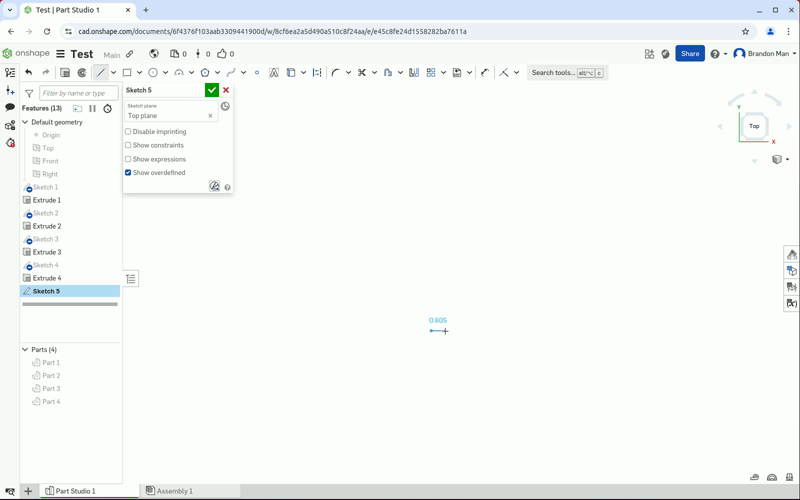
scroll(6)
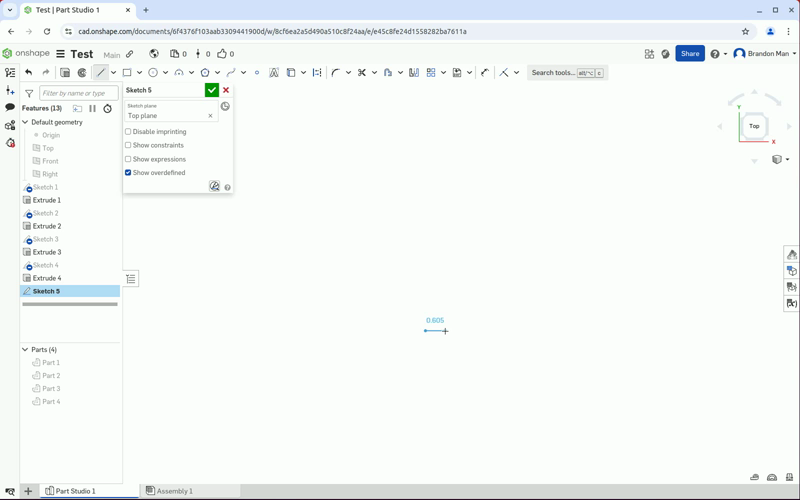
scroll(6)
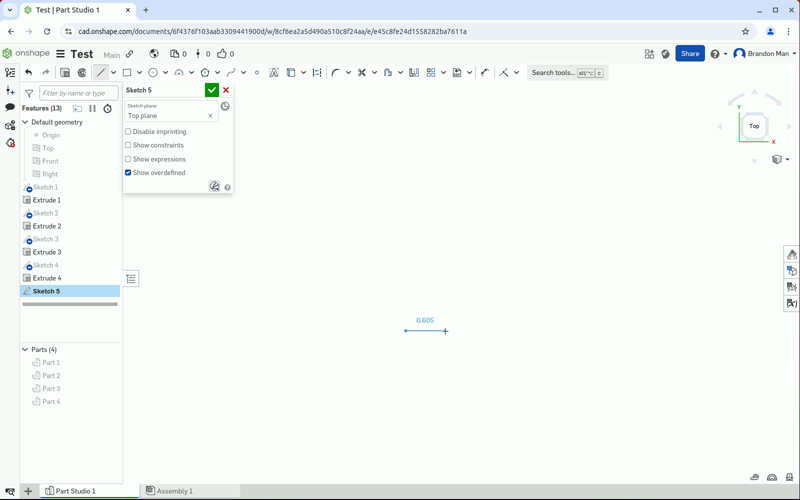
click(445, 330)
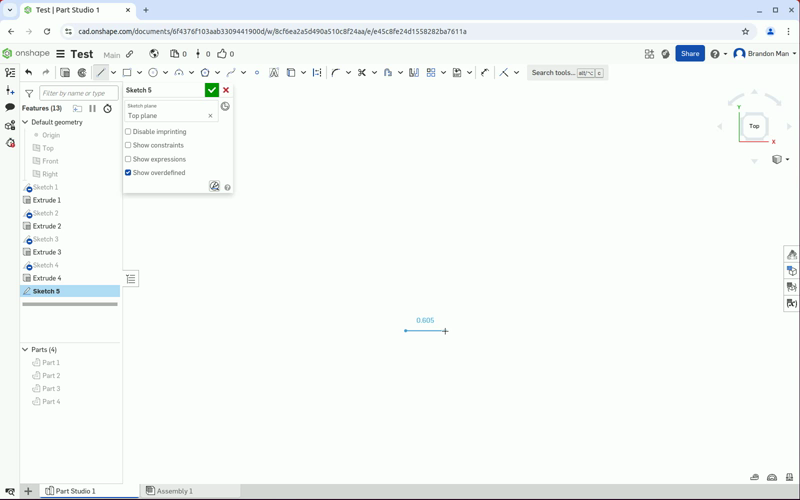
scroll(-6)
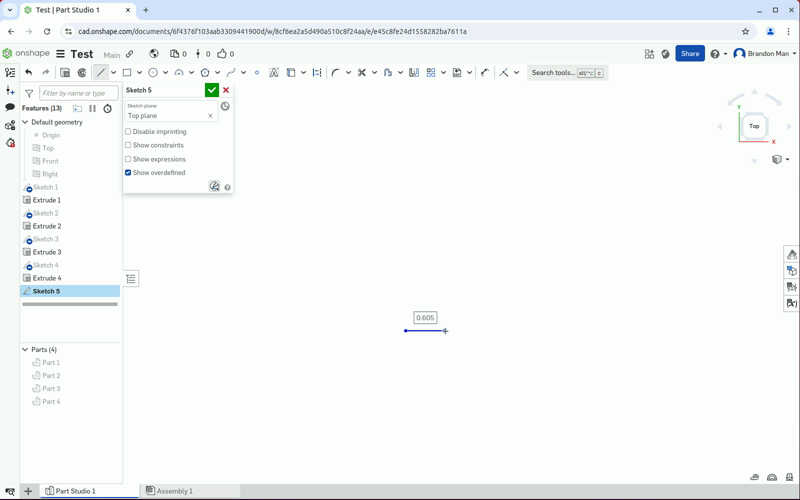
scroll(-6)
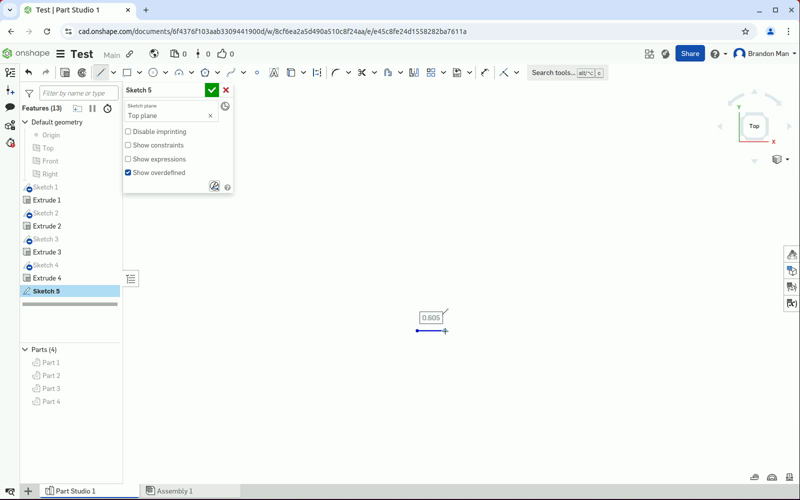
scroll(-6)
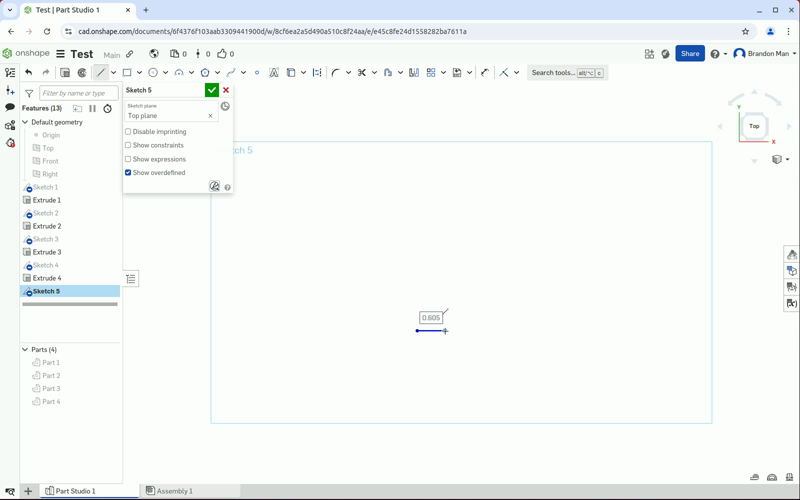
scroll(-6)
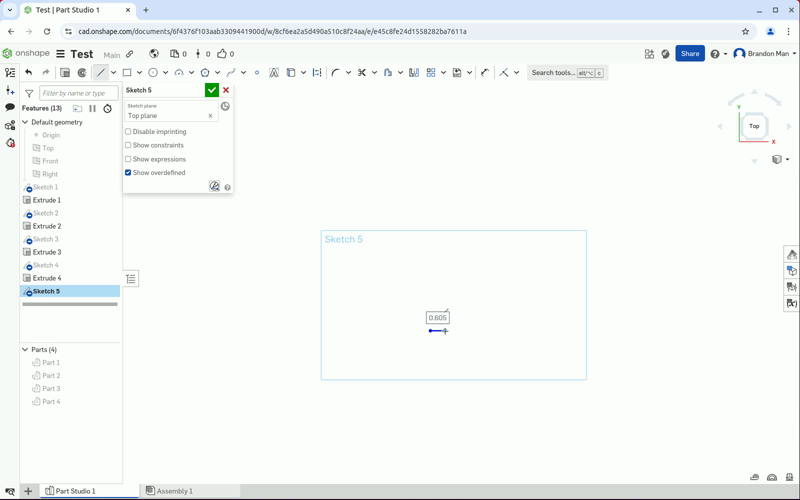
scroll(-6)
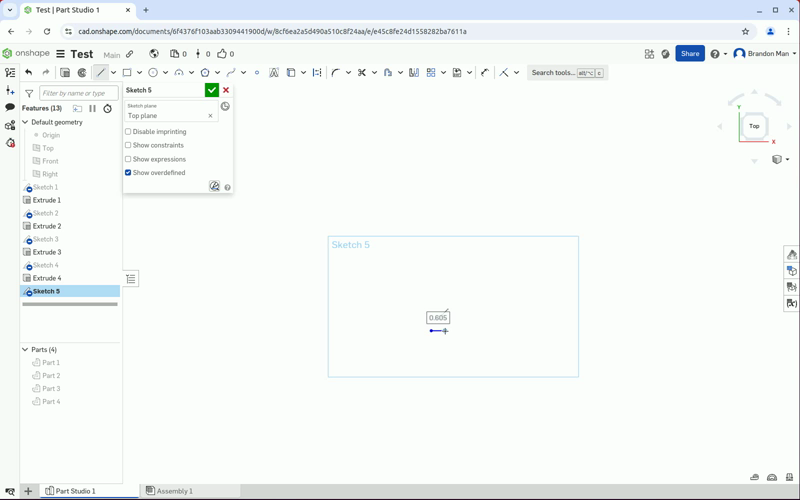
scroll(-6)
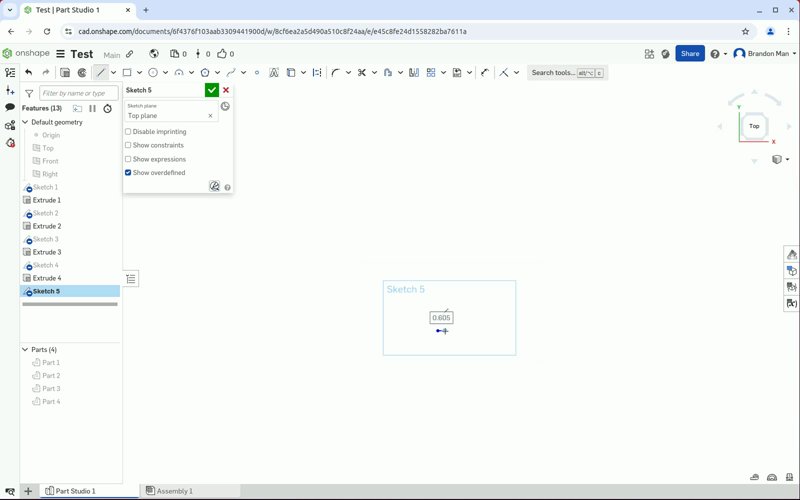
scroll(-6)
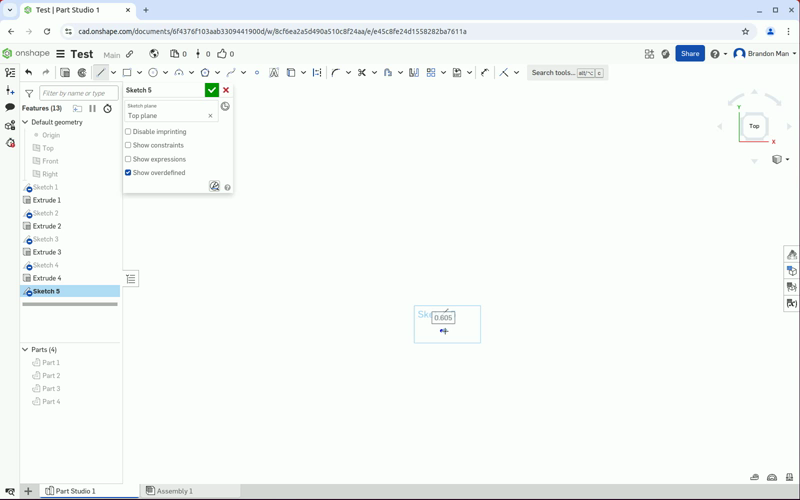
key_up(shift)
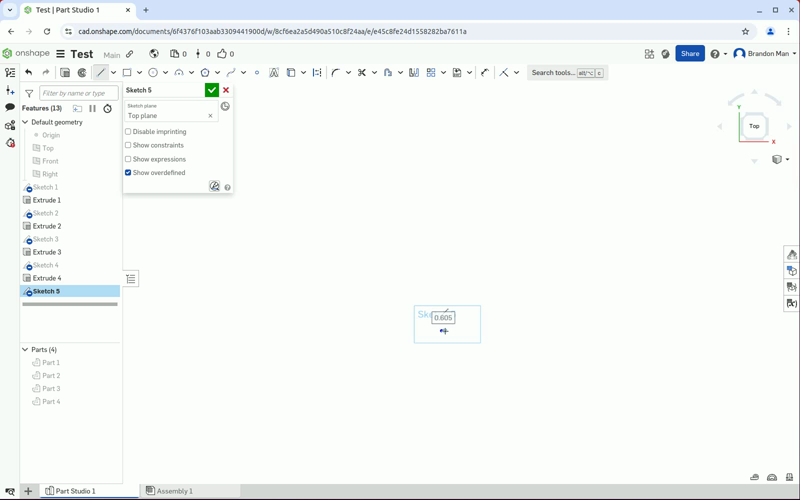
key_down(shift)
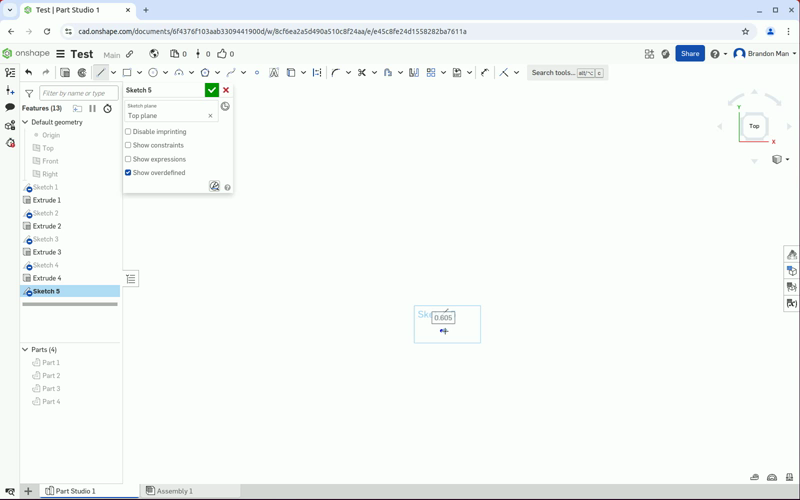
mouse_move(445, 235)
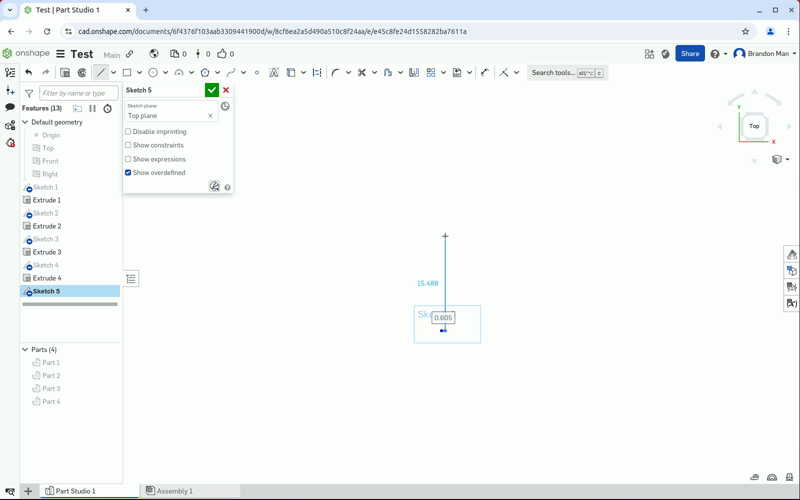
click(445, 235)
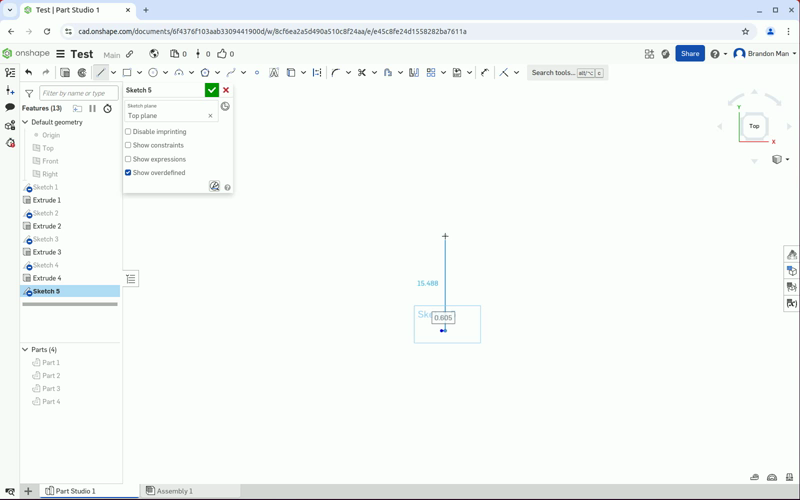
key_up(shift)
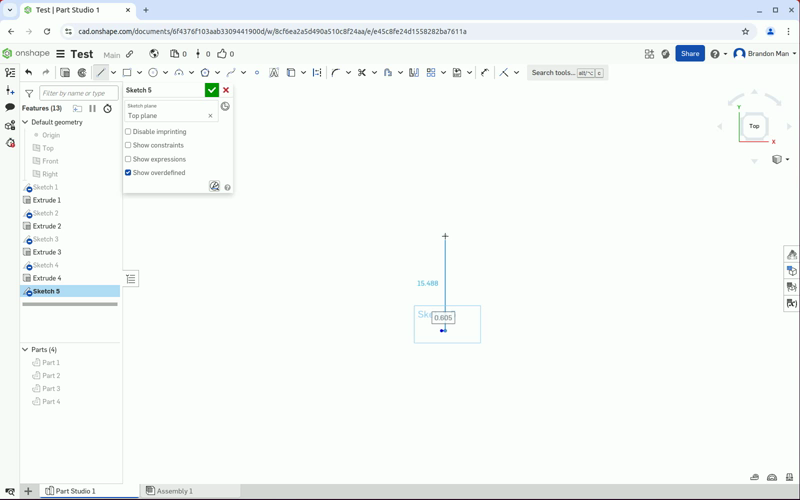
key_down(shift)
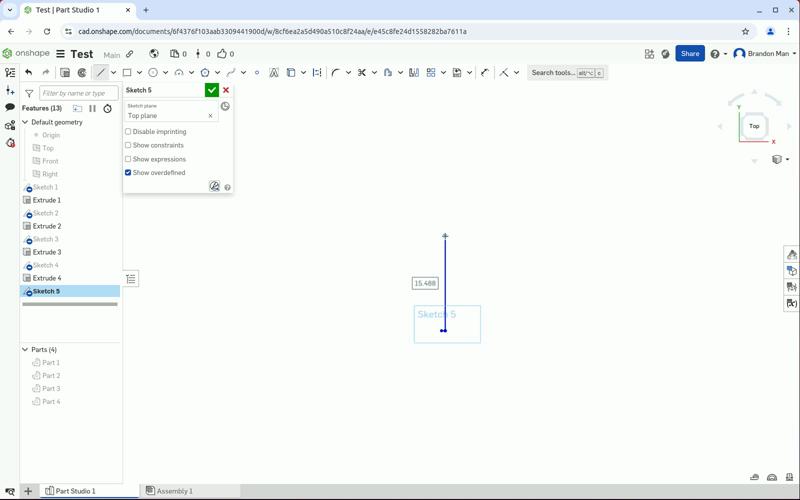
mouse_move(475, 235)
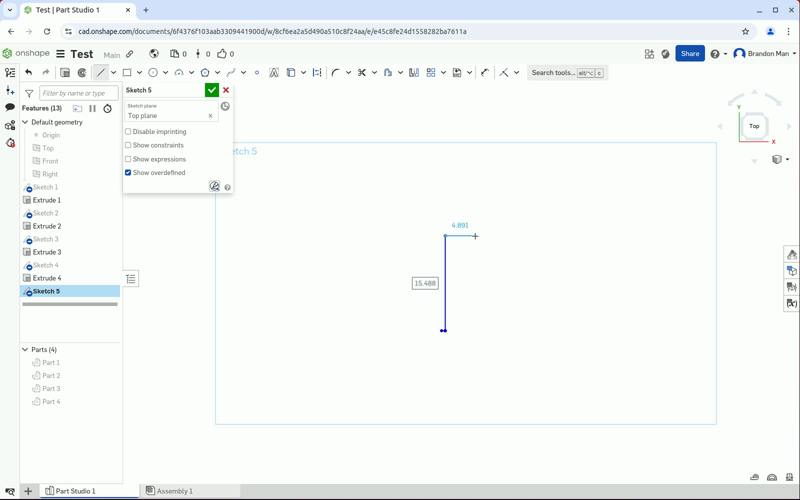
mouse_move(441, 235)
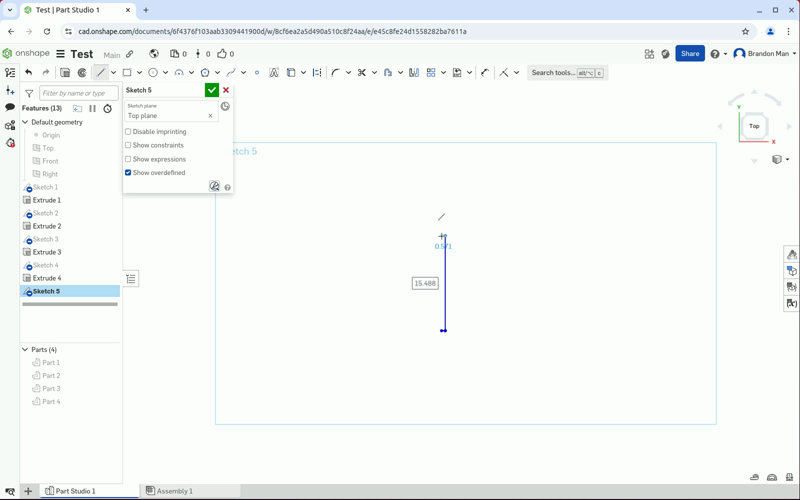
scroll(6)
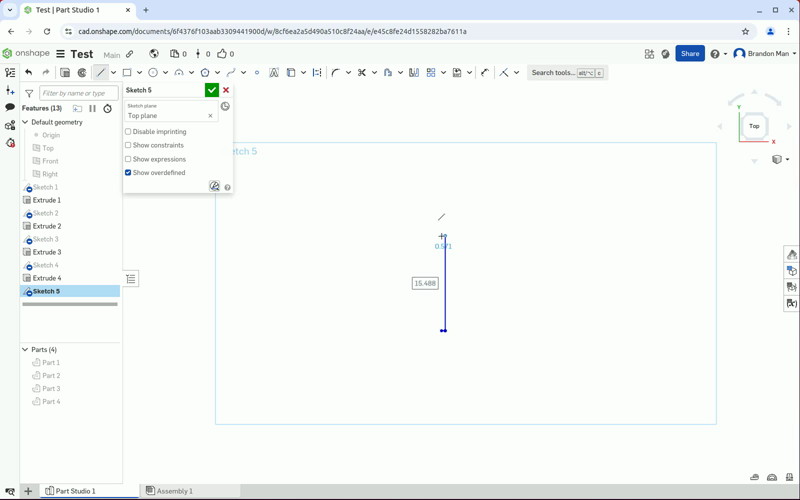
scroll(6)
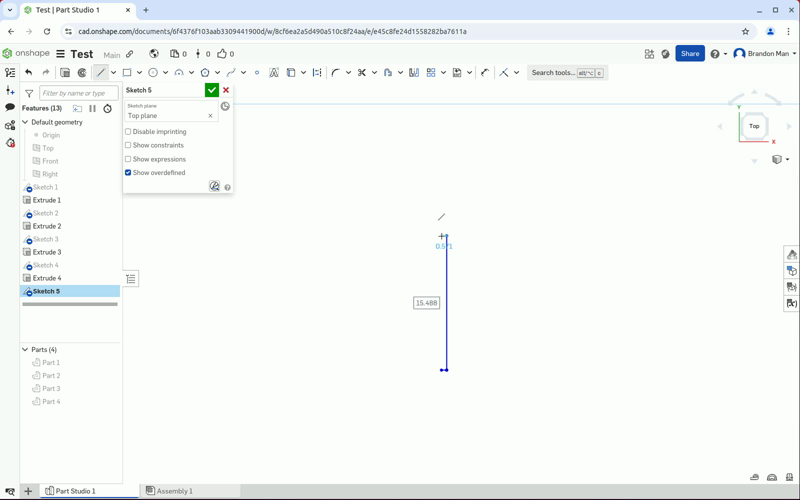
scroll(6)
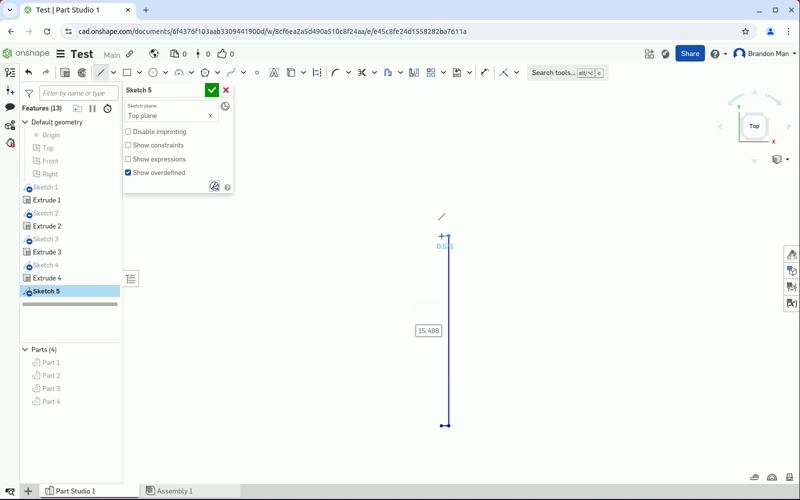
scroll(6)
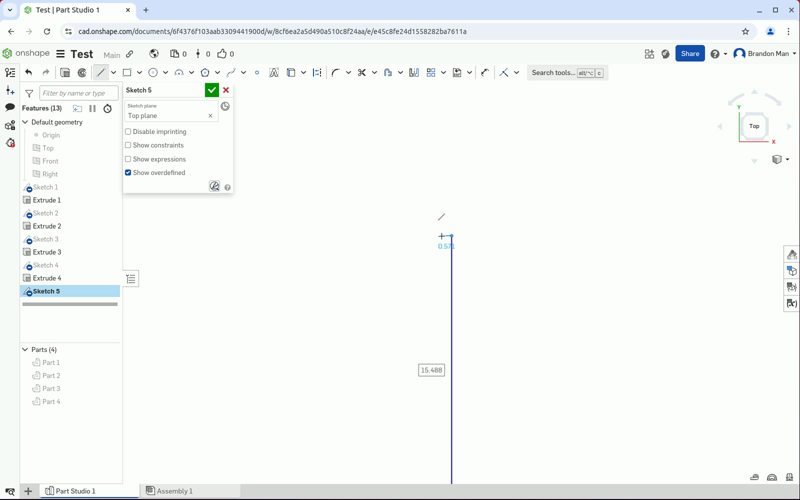
scroll(6)
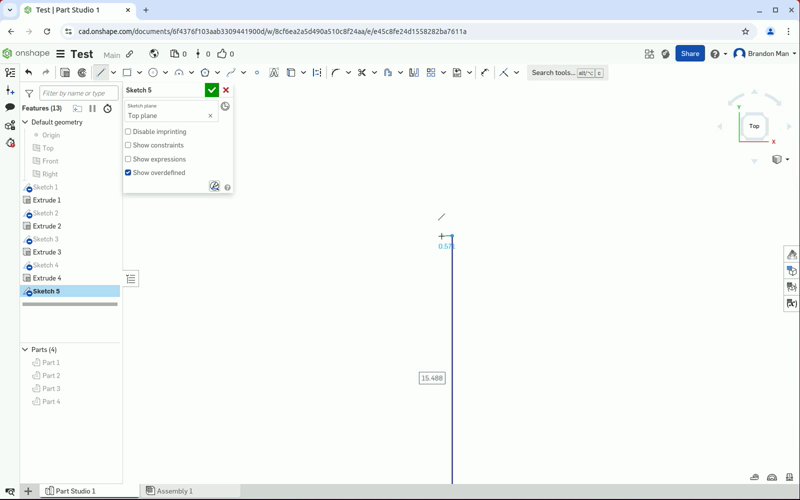
scroll(6)
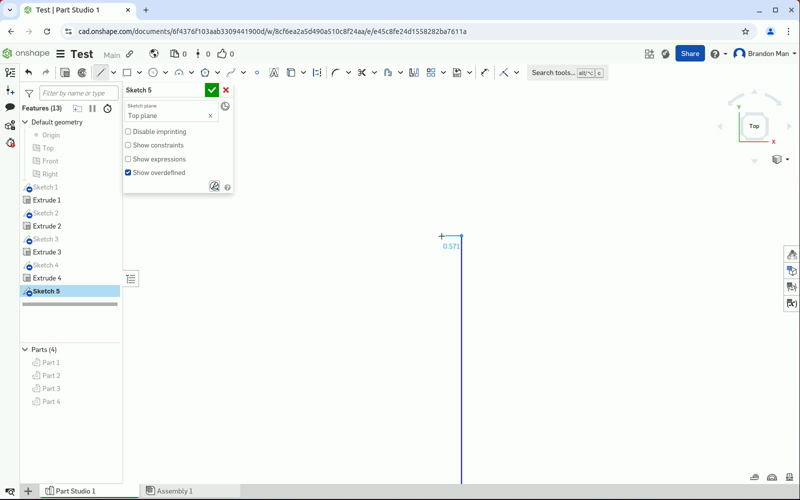
scroll(6)
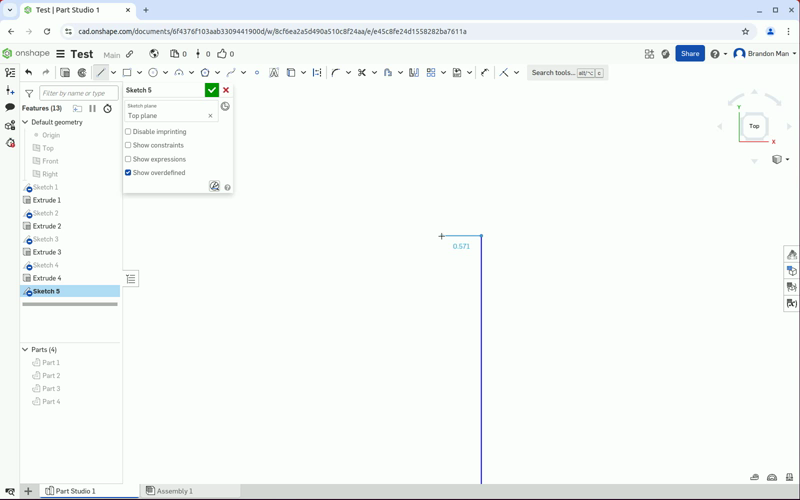
click(441, 235)
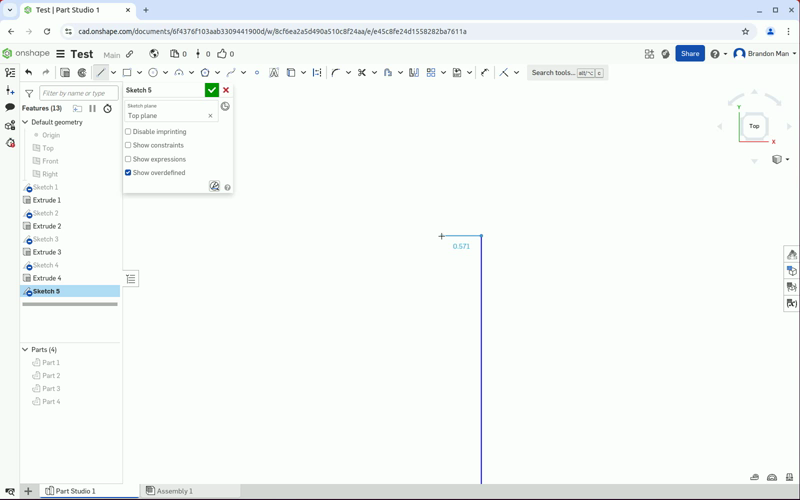
scroll(-6)
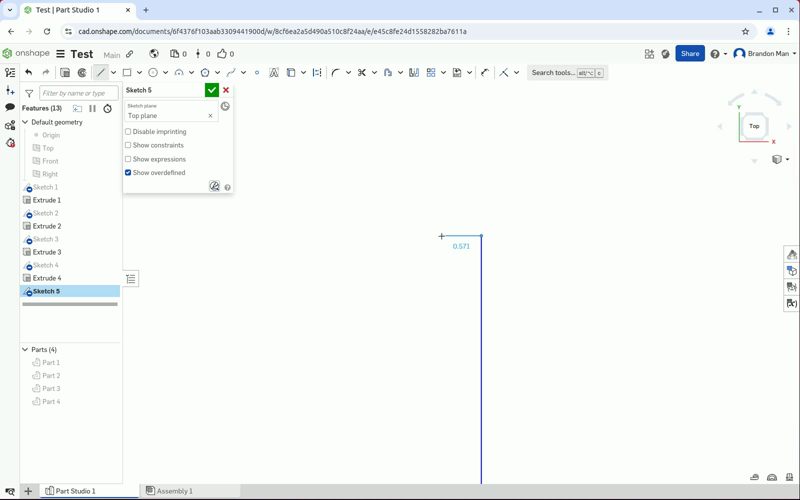
scroll(-6)
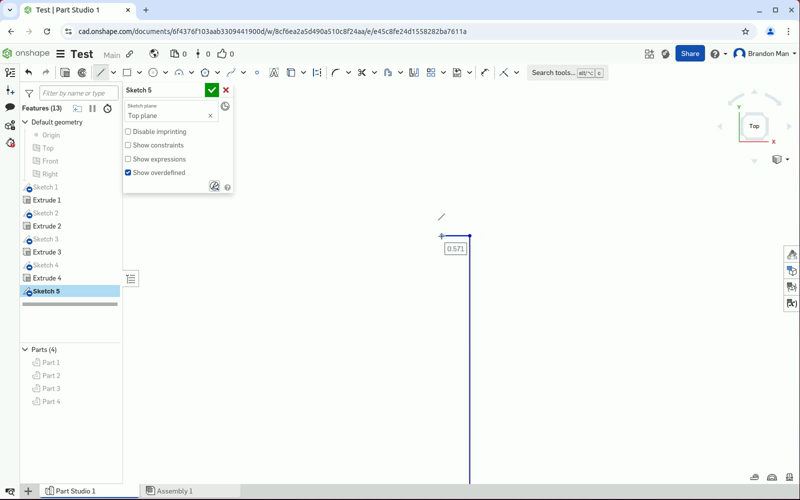
scroll(-6)
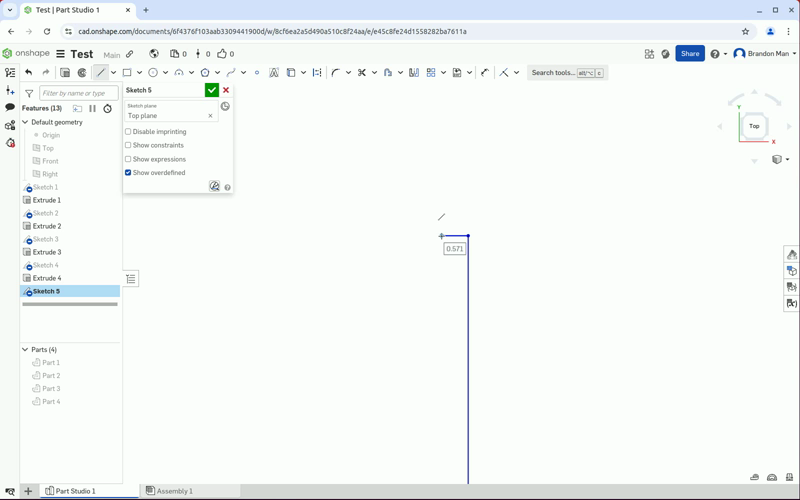
scroll(-6)
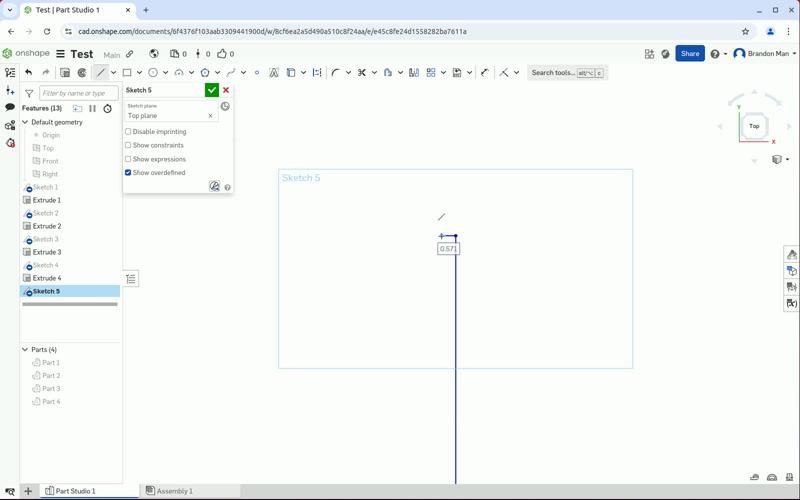
scroll(-6)
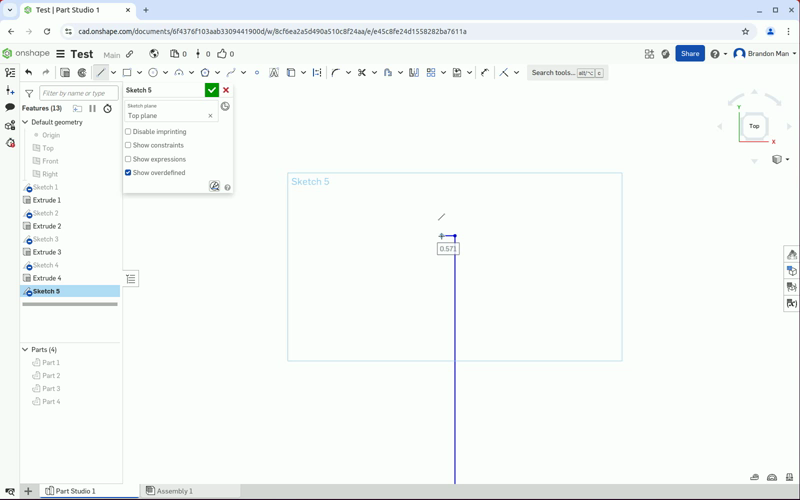
scroll(-6)
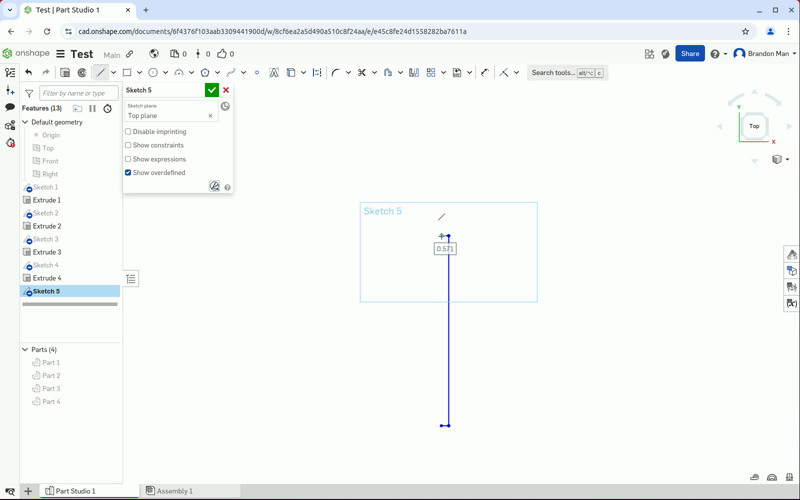
scroll(-6)
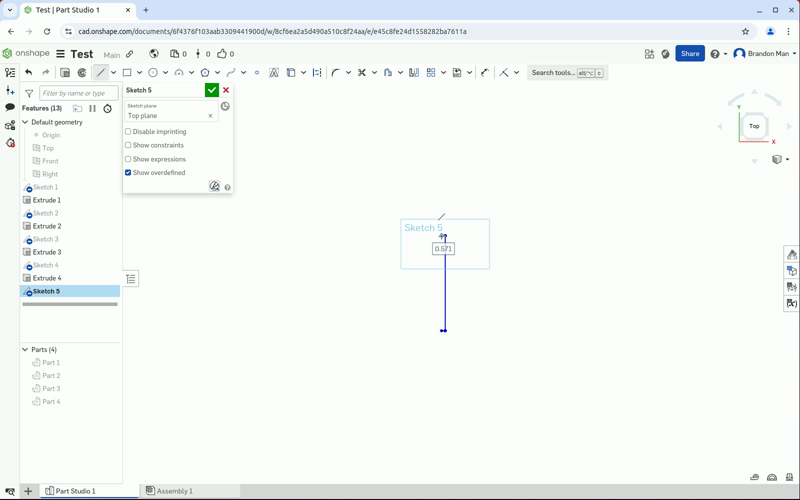
key_up(shift)
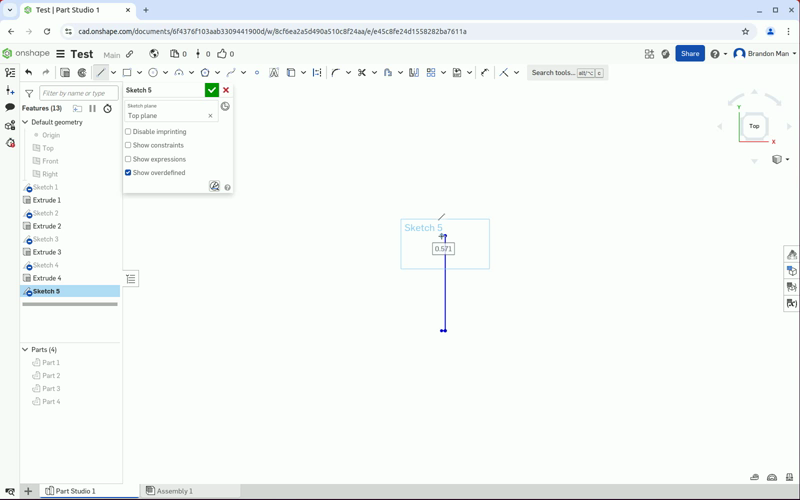
key_down(shift)
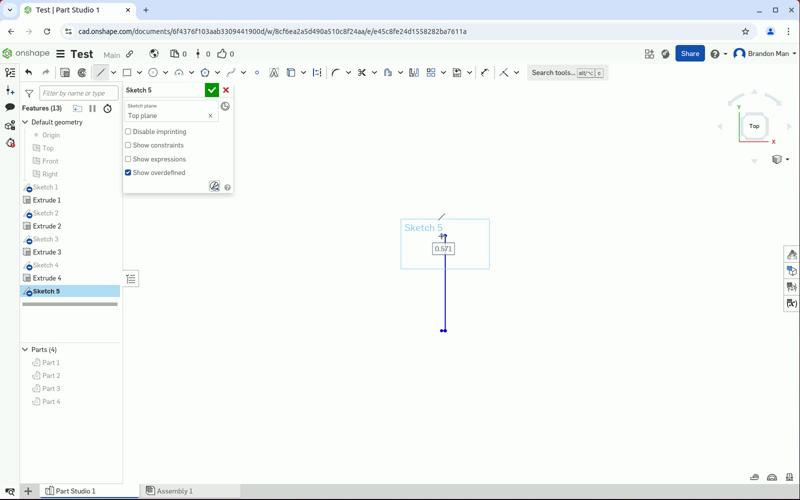
mouse_move(441, 330)
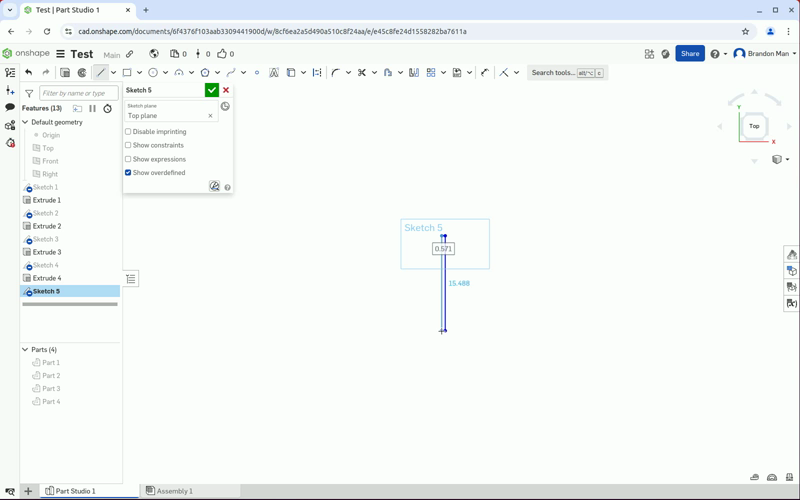
scroll(6)
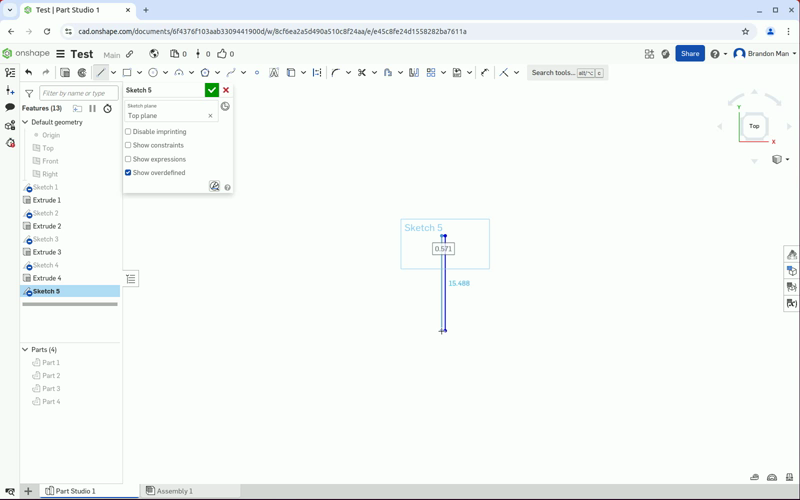
scroll(6)
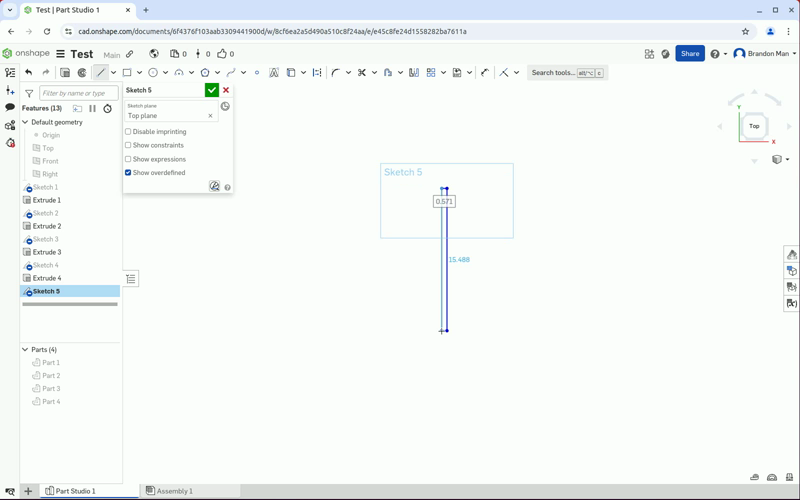
scroll(6)
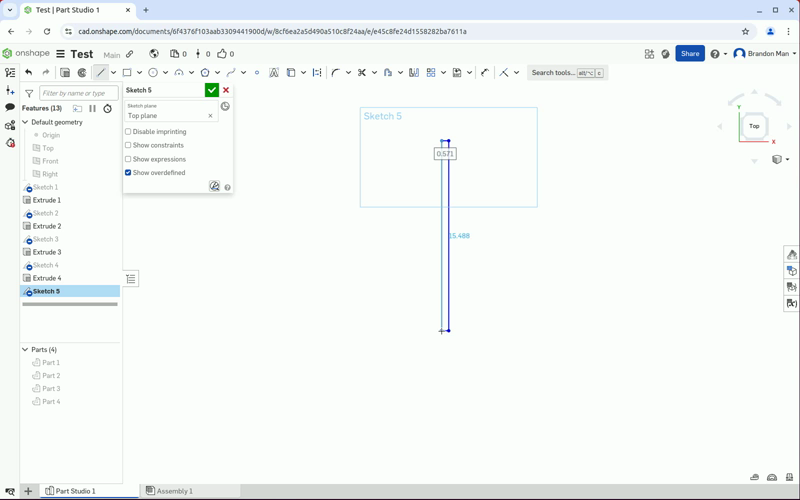
scroll(6)
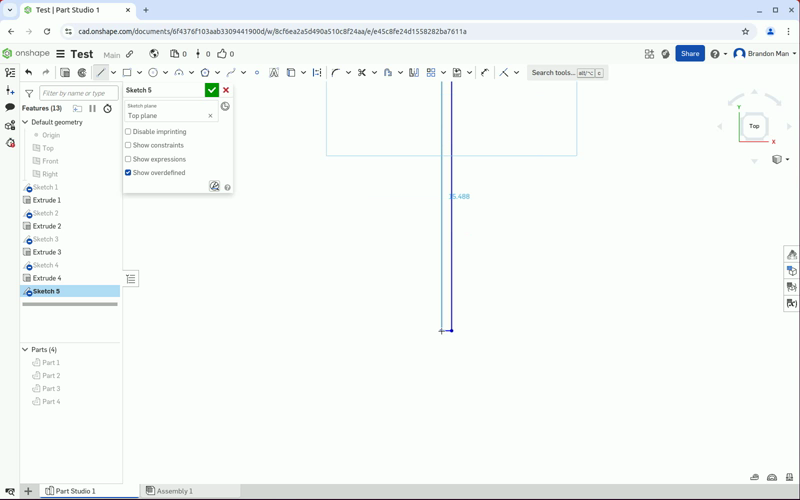
scroll(6)
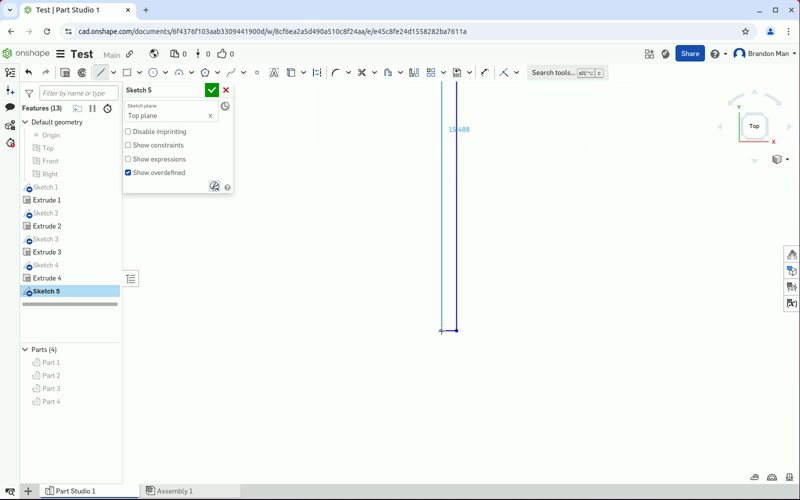
scroll(6)
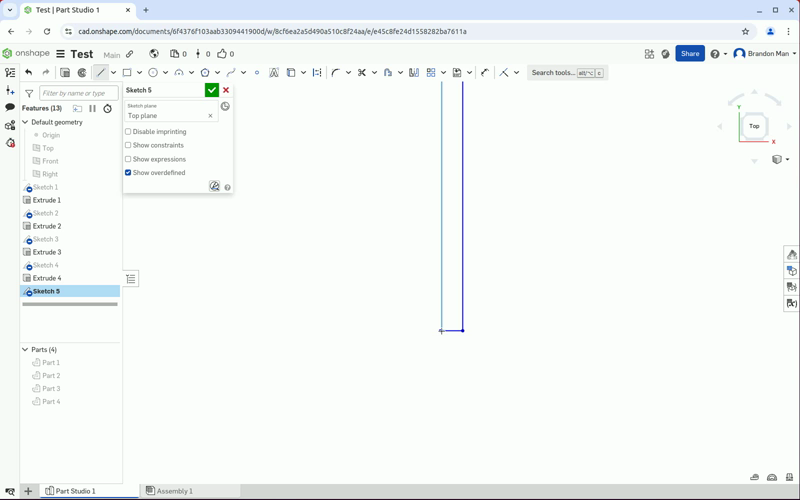
scroll(6)
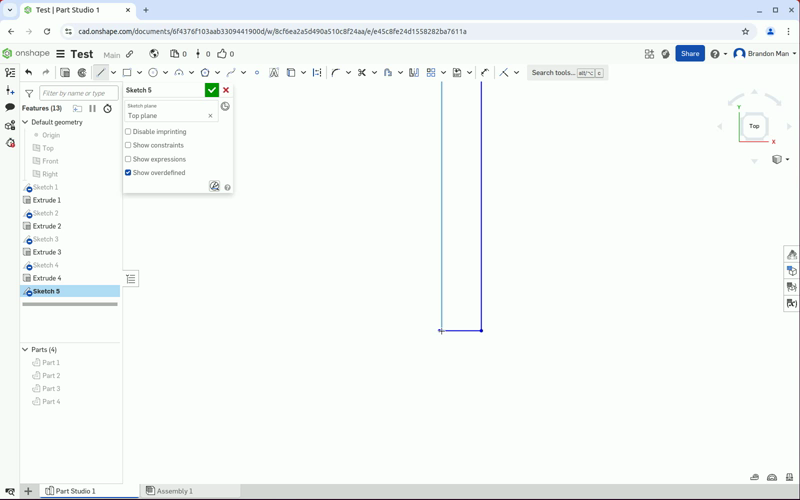
key_up(shift)
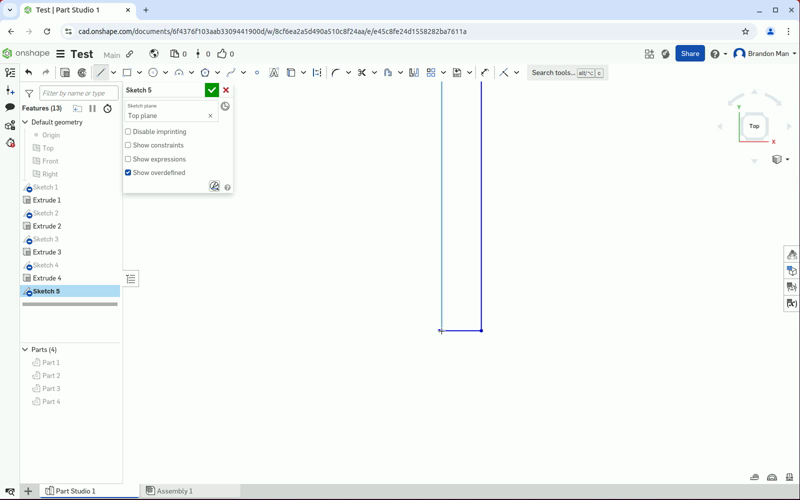
click(441, 330)
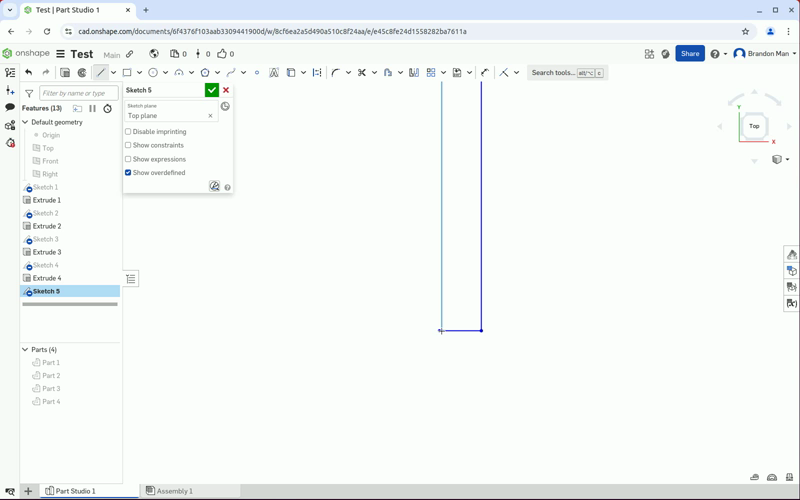
scroll(-6)
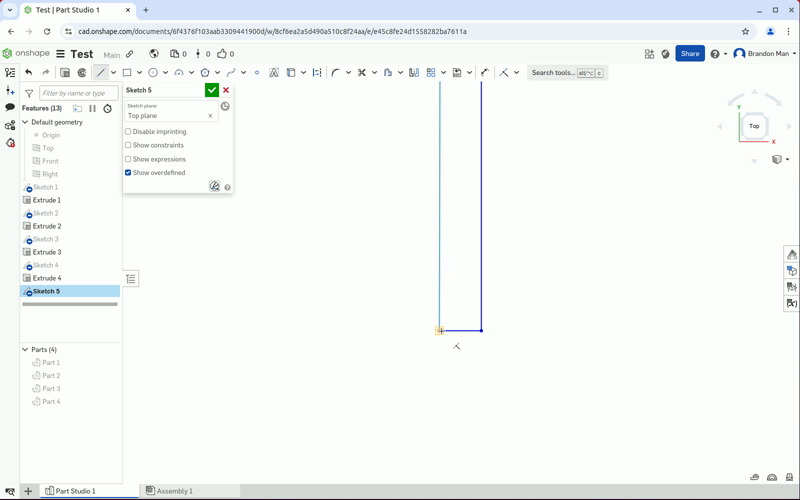
scroll(-6)
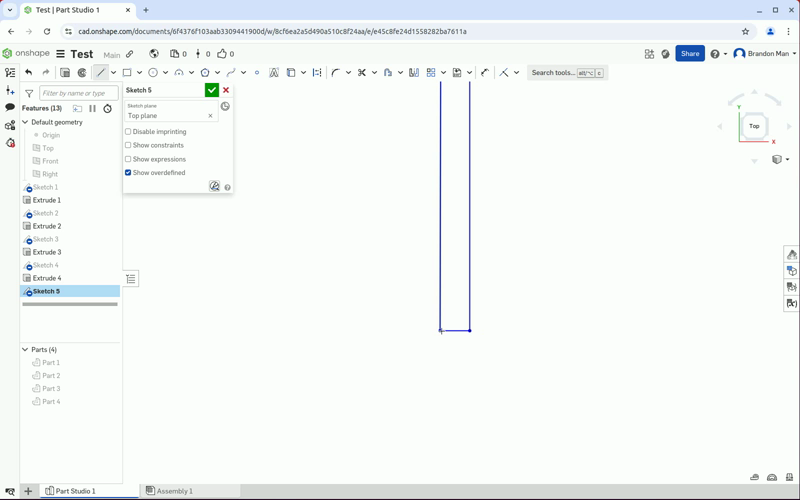
scroll(-6)
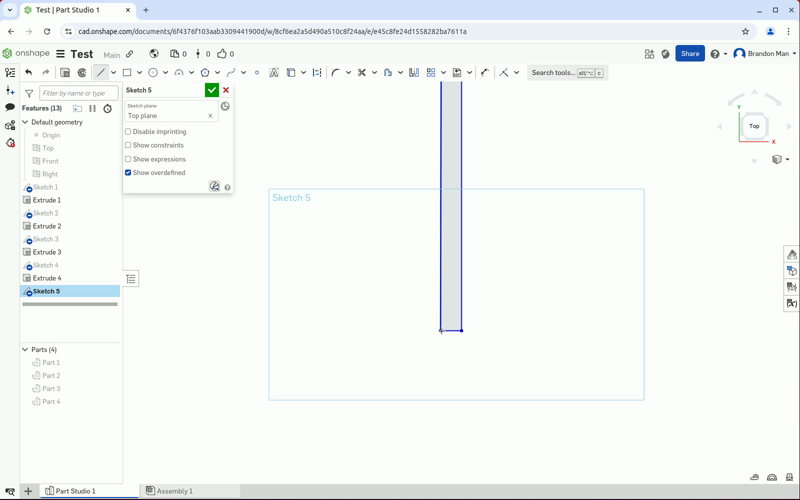
scroll(-6)
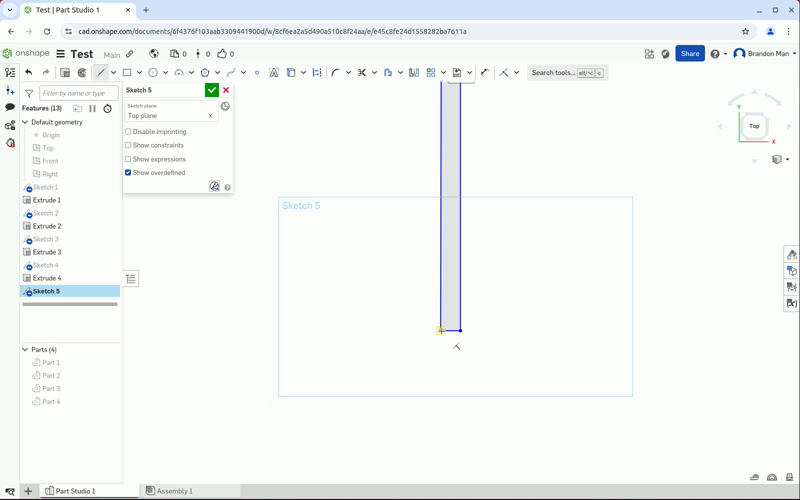
scroll(-6)
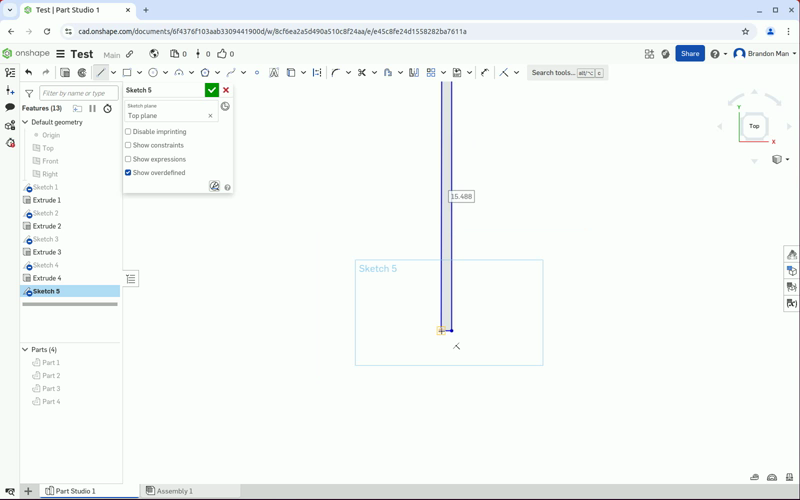
scroll(-6)
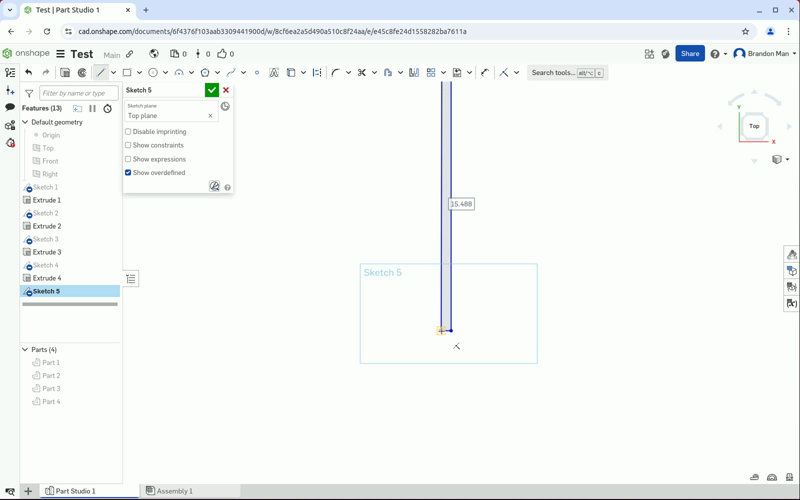
scroll(-6)
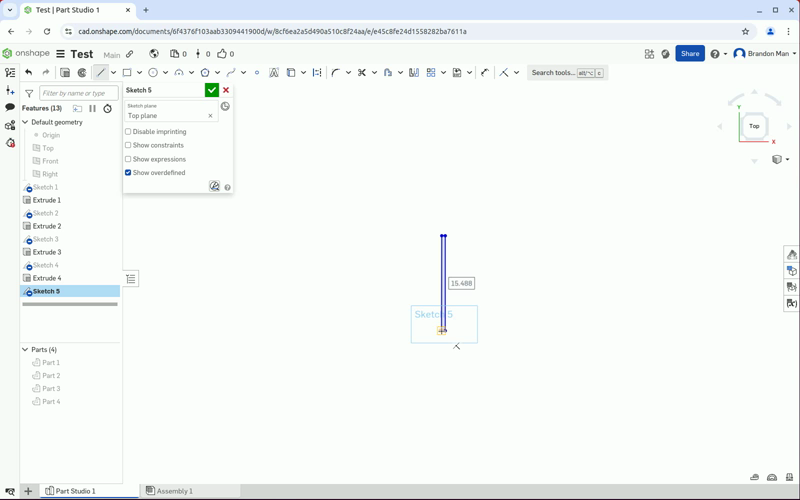
key(esc)
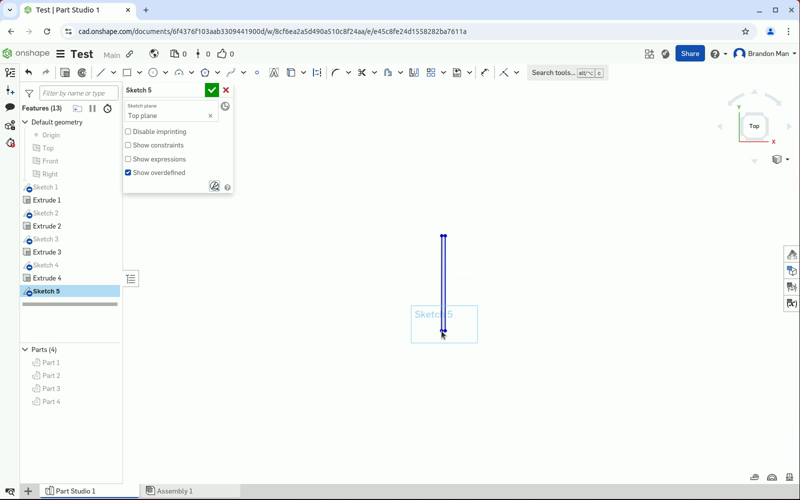
mouse_move(444, 293)
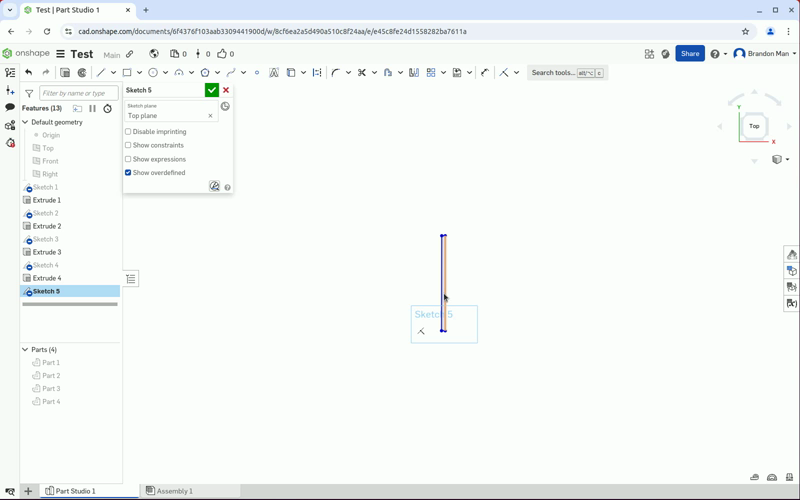
scroll(6)
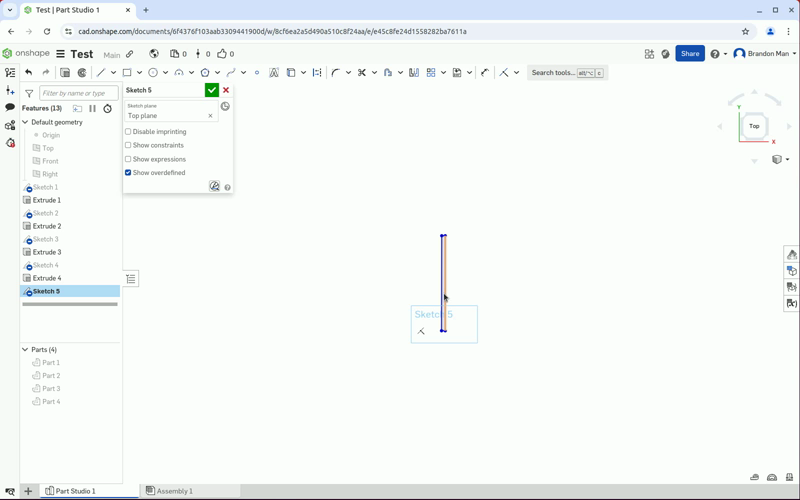
scroll(6)
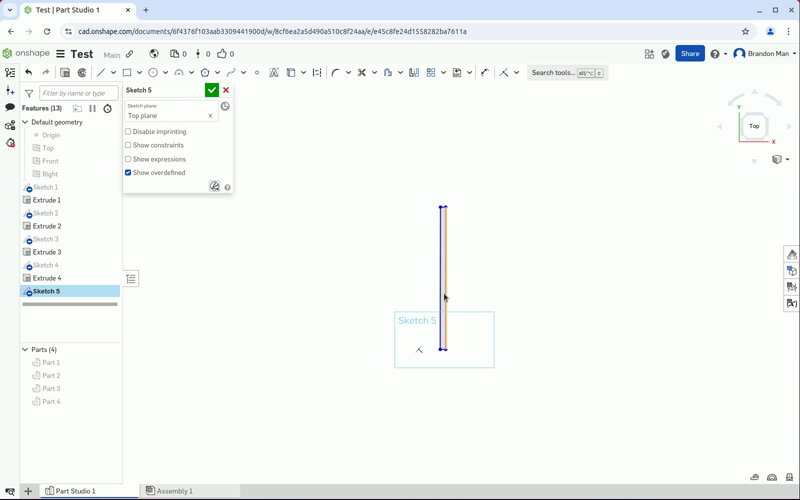
scroll(6)
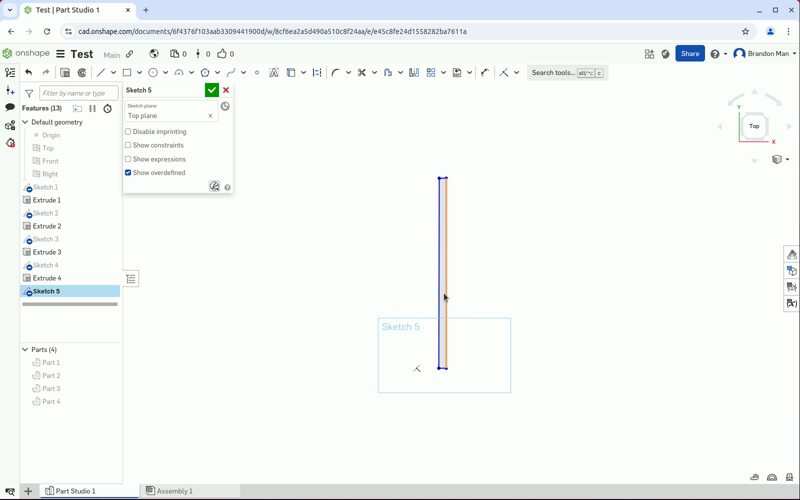
scroll(6)
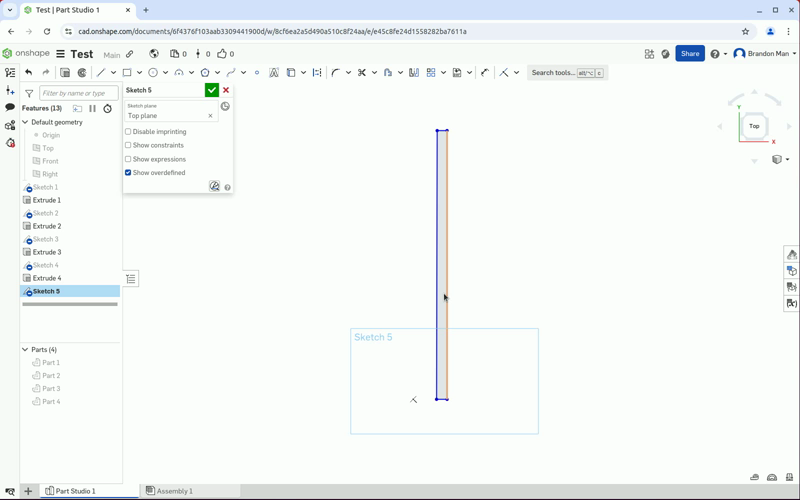
scroll(6)
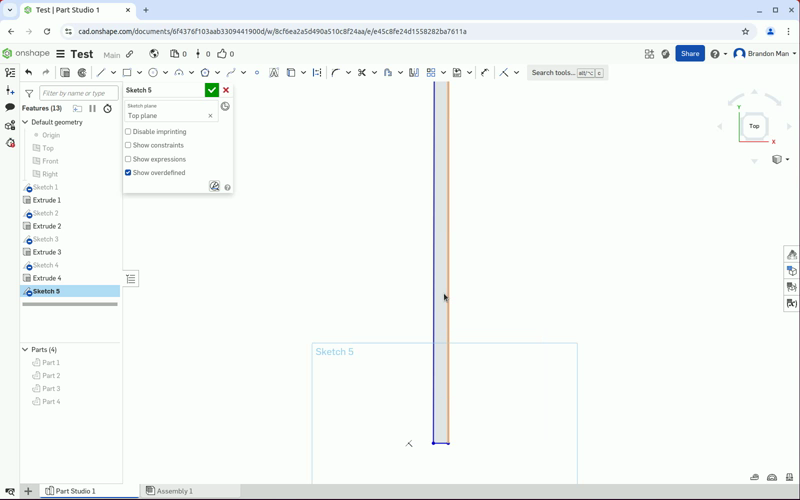
scroll(6)
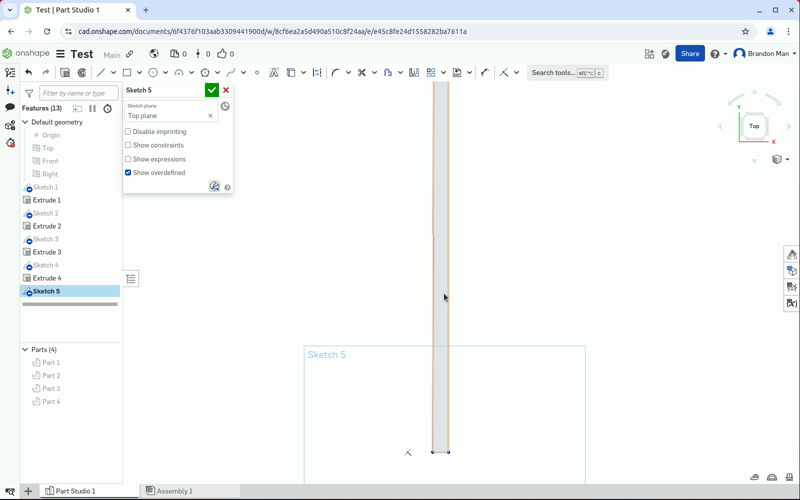
scroll(6)
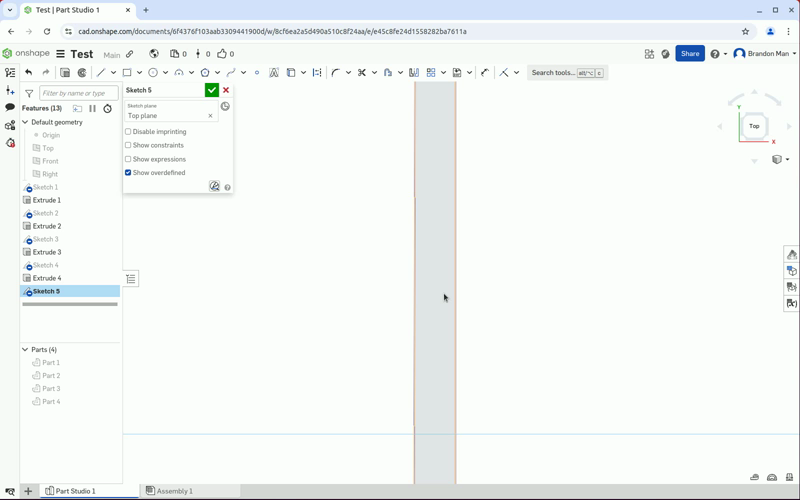
click(444, 293)
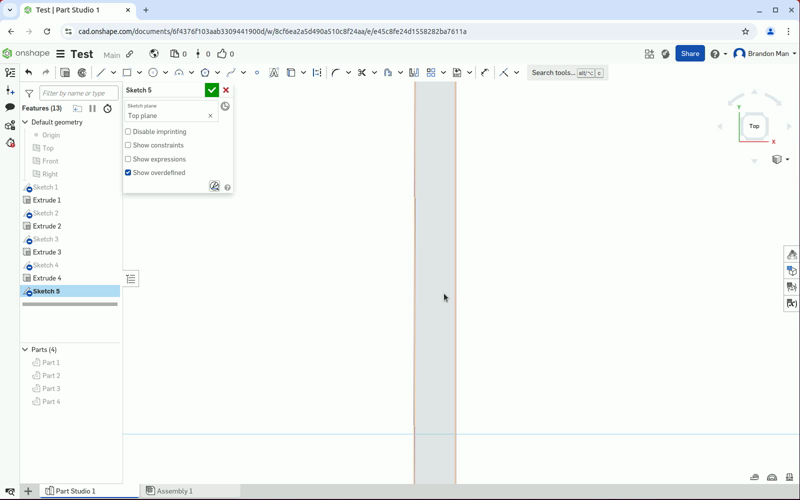
scroll(-6)
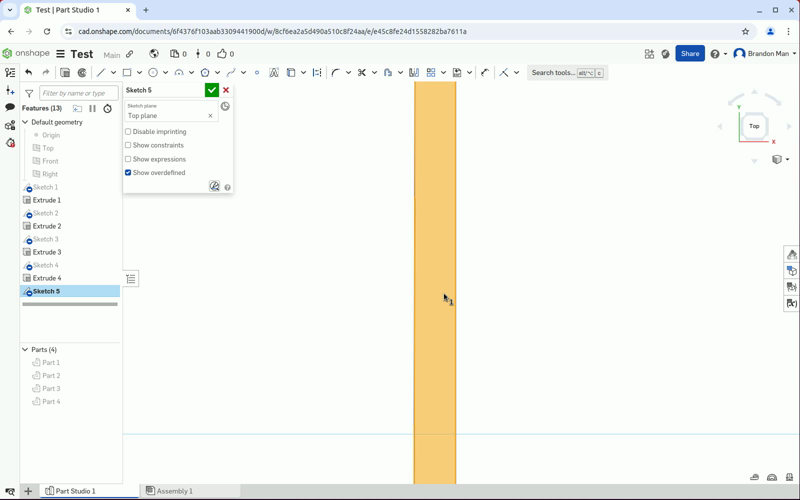
scroll(-6)
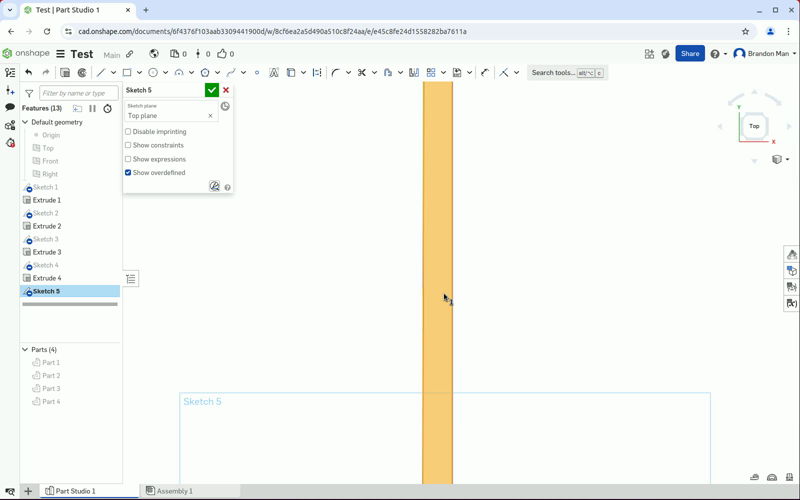
scroll(-6)
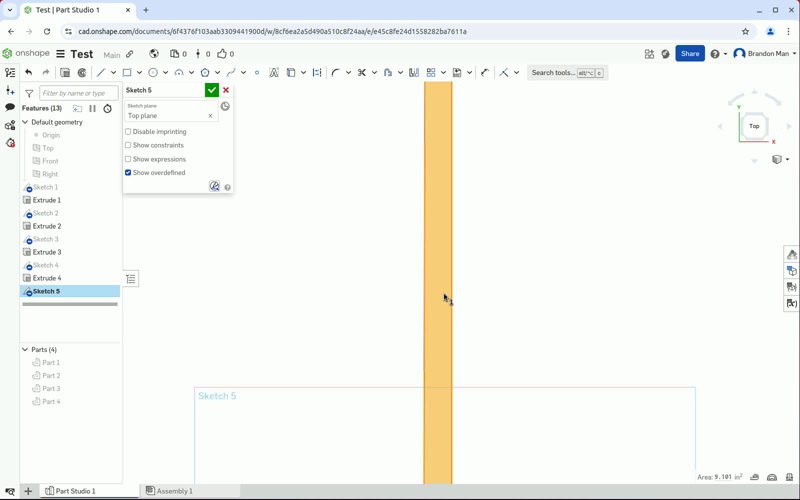
scroll(-6)
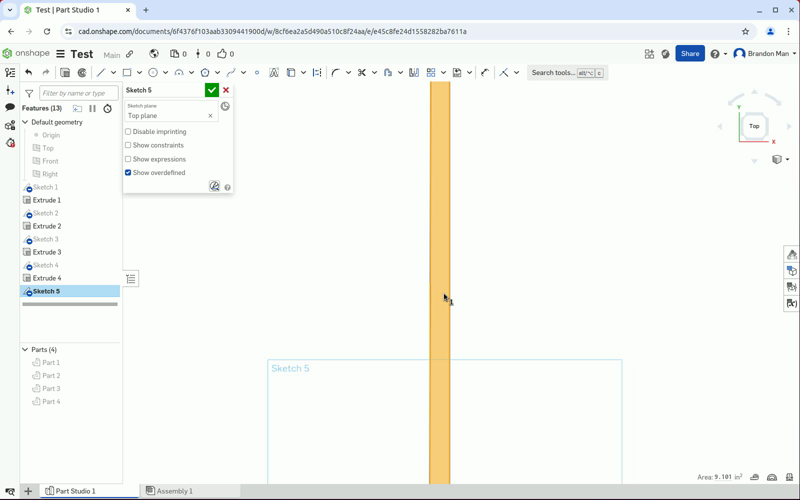
scroll(-6)
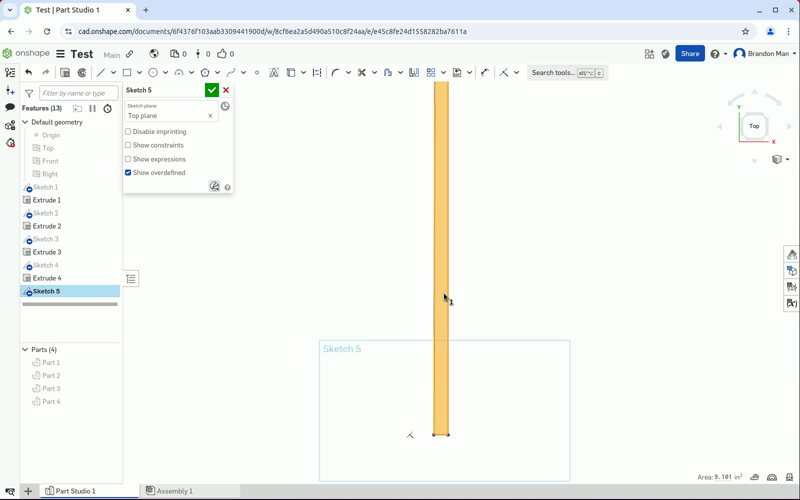
scroll(-6)
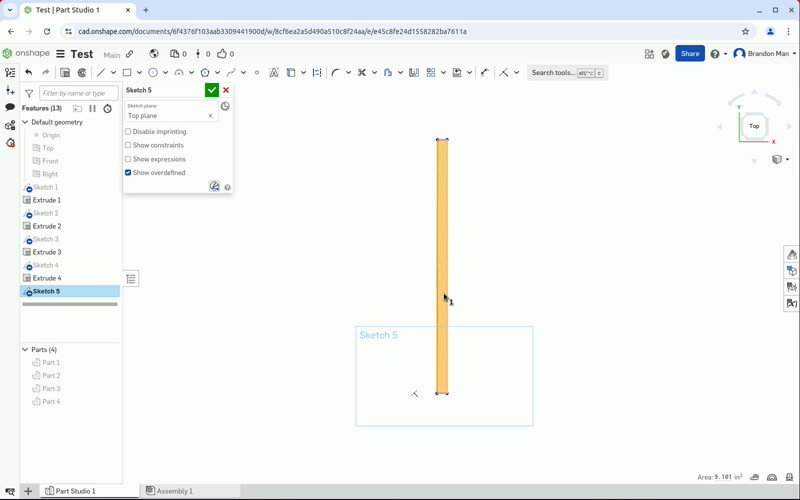
scroll(-6)
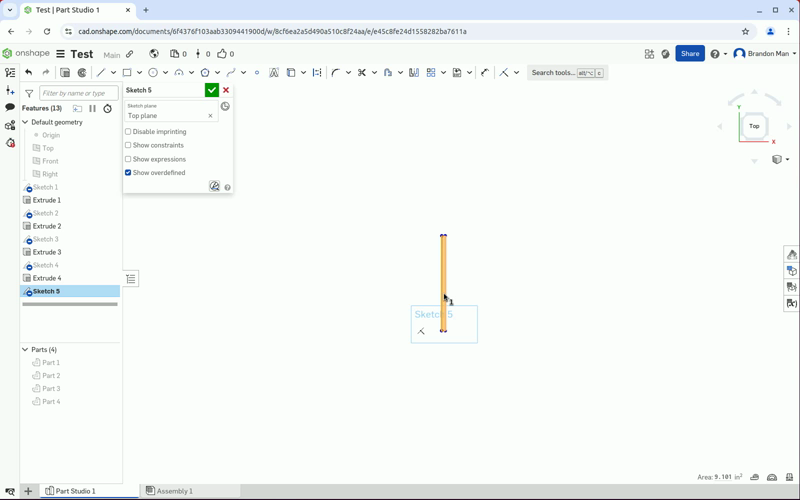
mouse_move(73, 352)
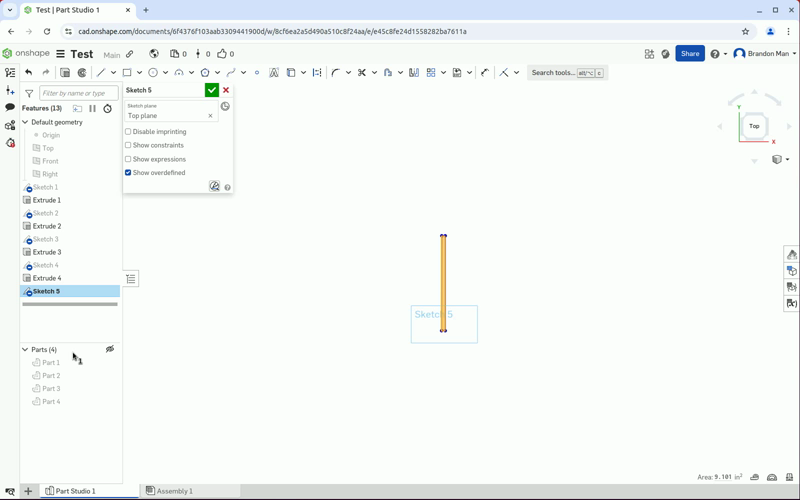
key(shift+y)
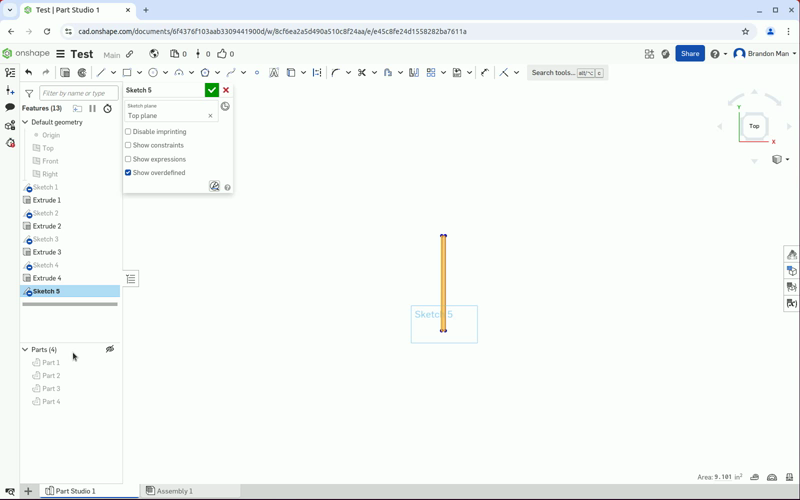
key(shift+e)
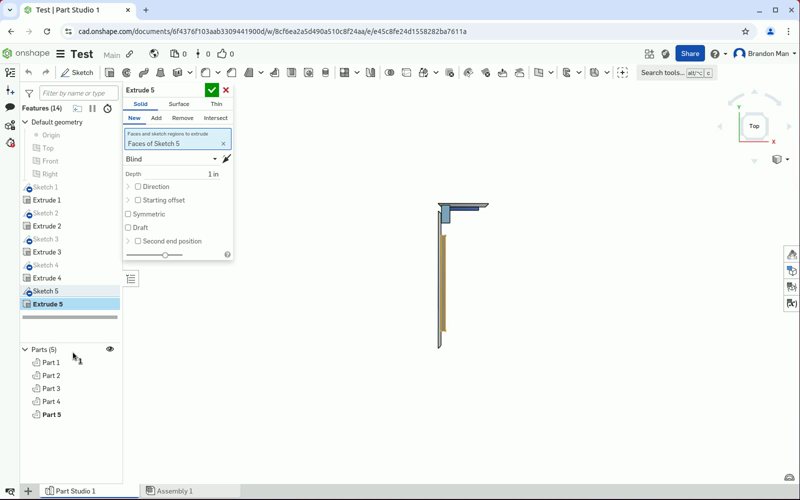
mouse_move(143, 106)
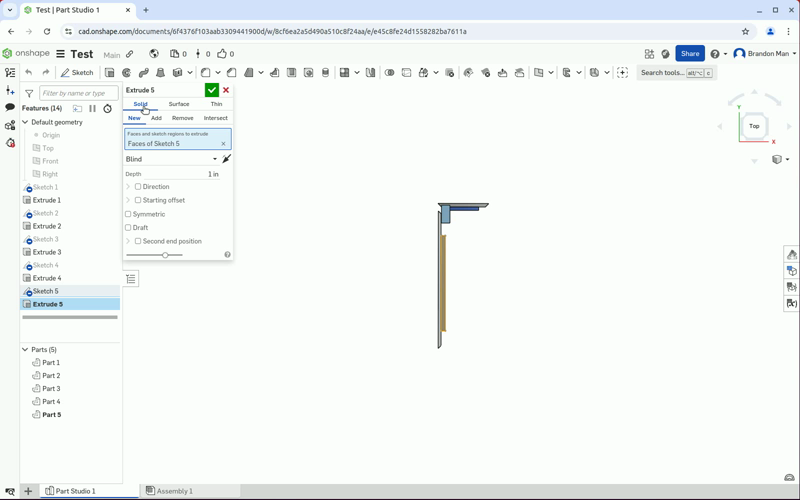
click(143, 106)
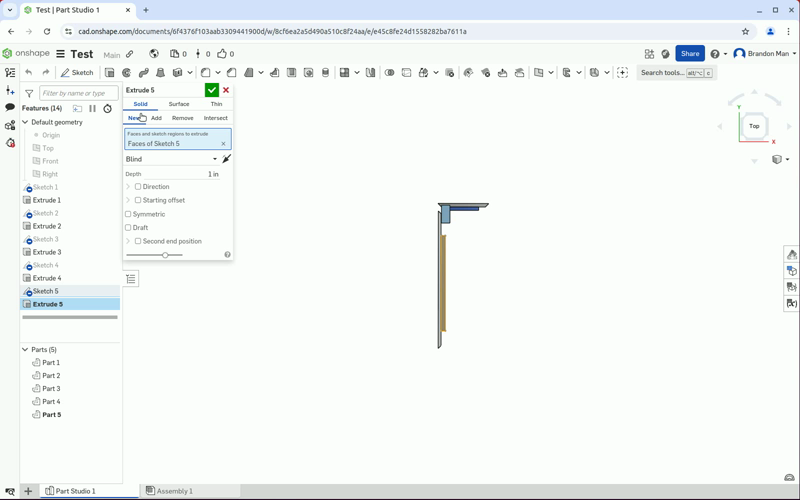
mouse_move(137, 120)
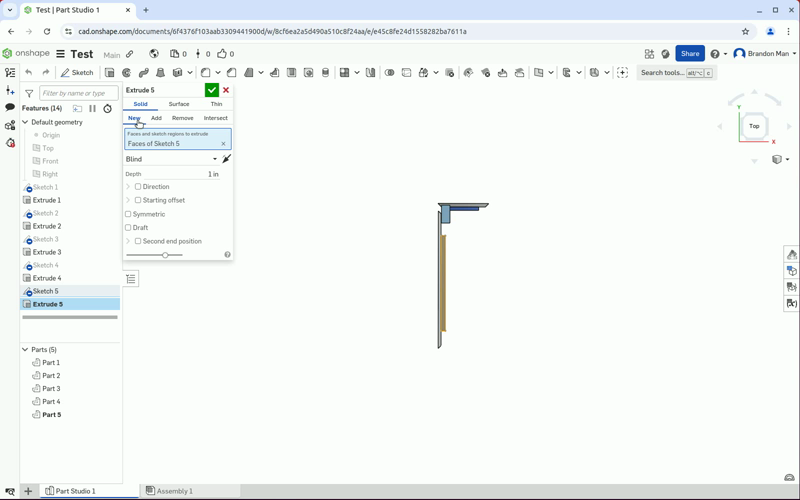
click(137, 120)
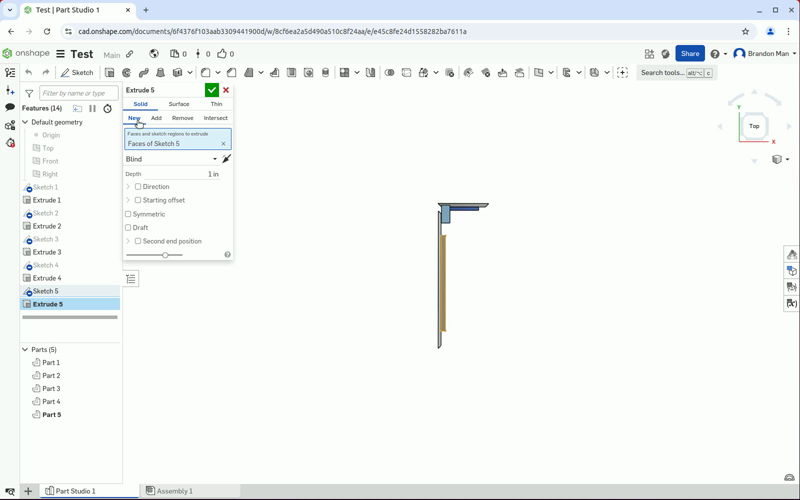
key(tab, 4)
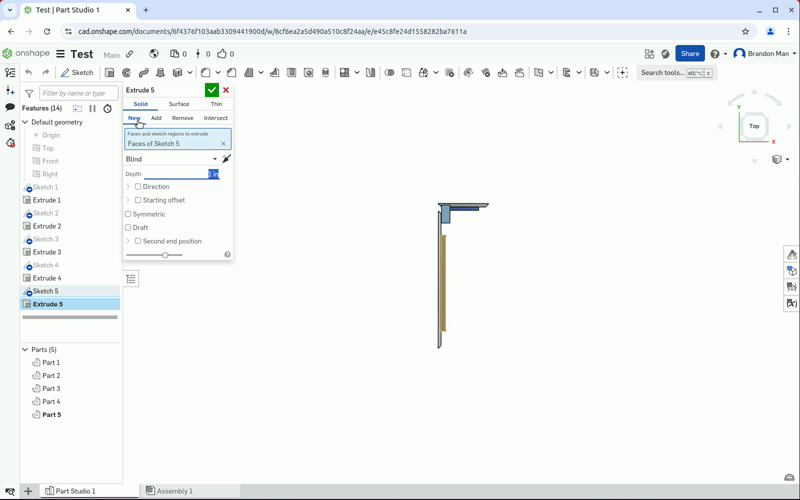
text(2.889)
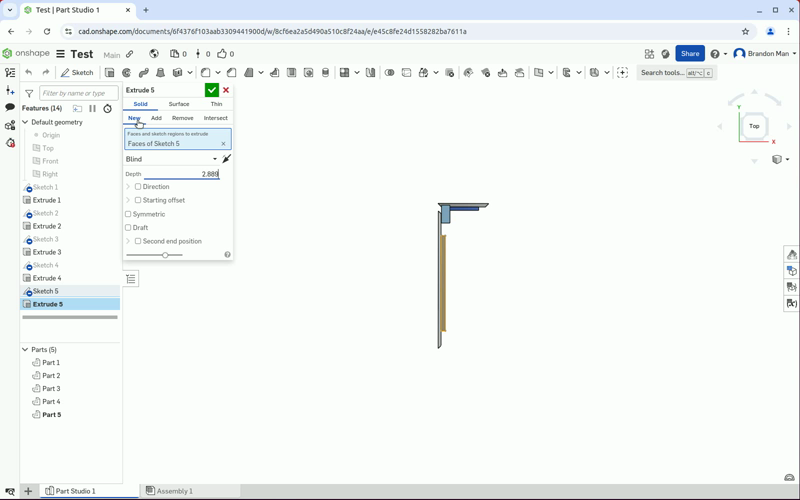
key(enter)
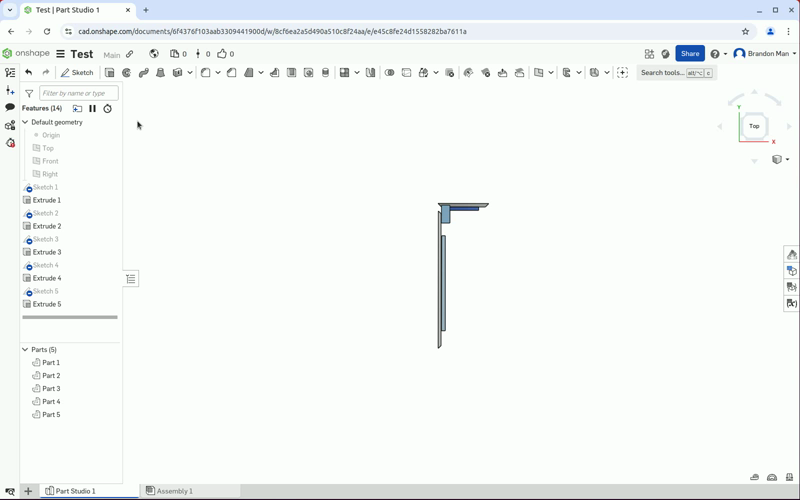
key(shift+h)
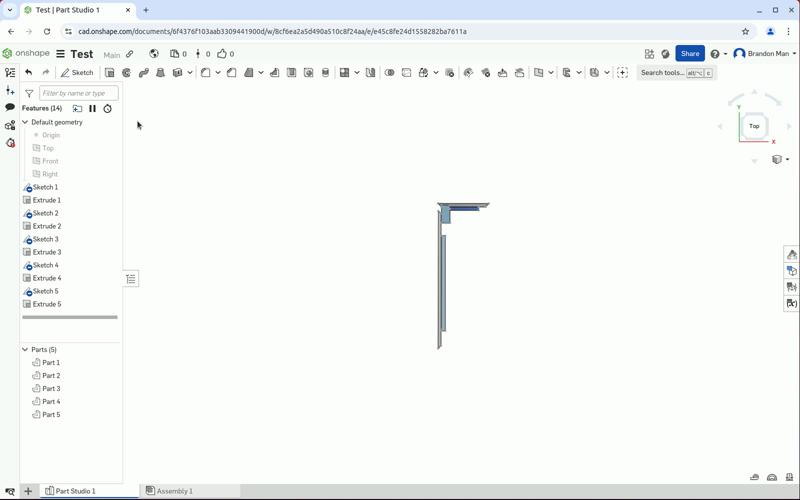
key(shift+h)
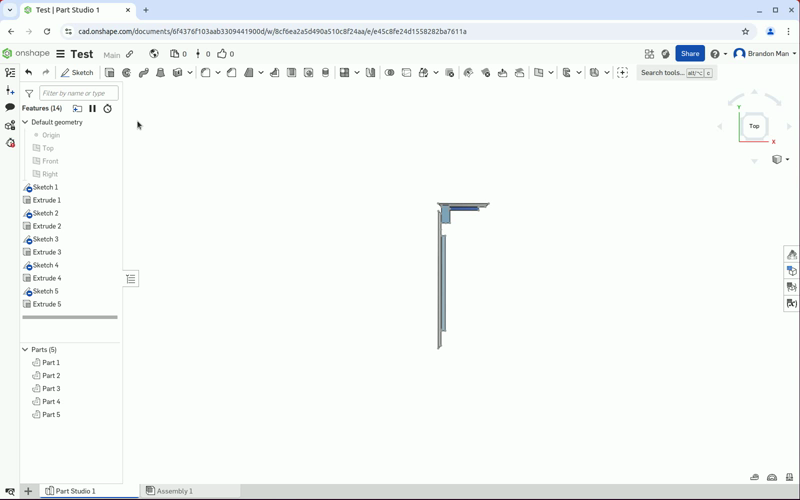
key(shift+7)
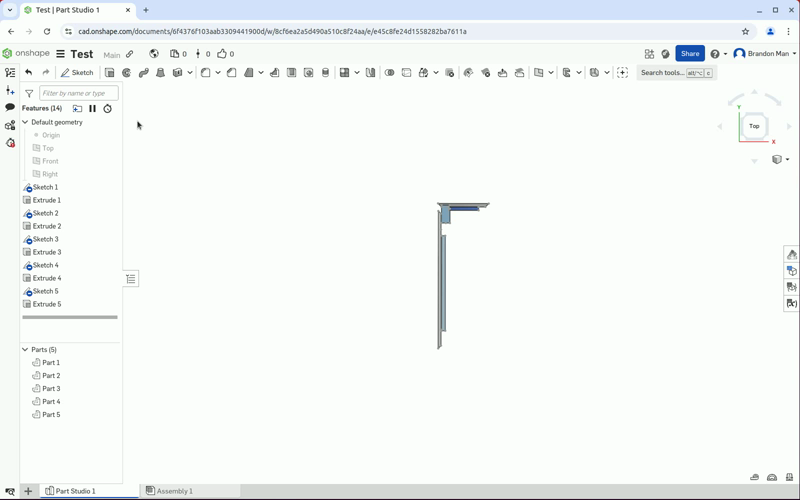
key(up, 3)
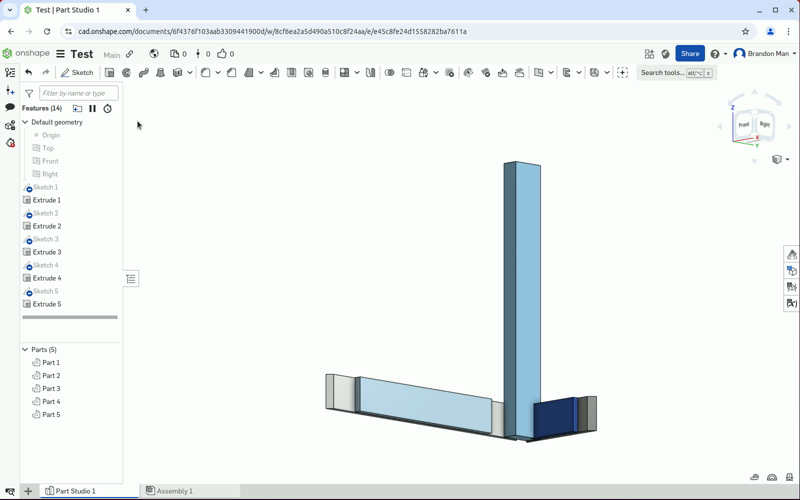
key(left, 3)
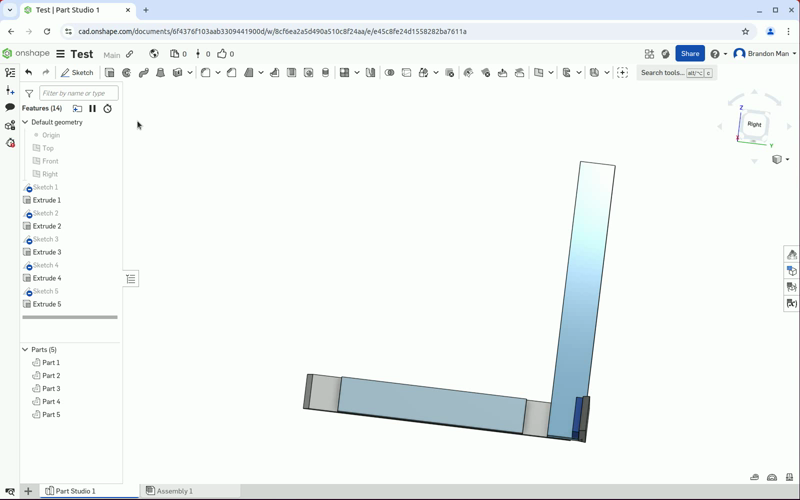
key(right, 3)
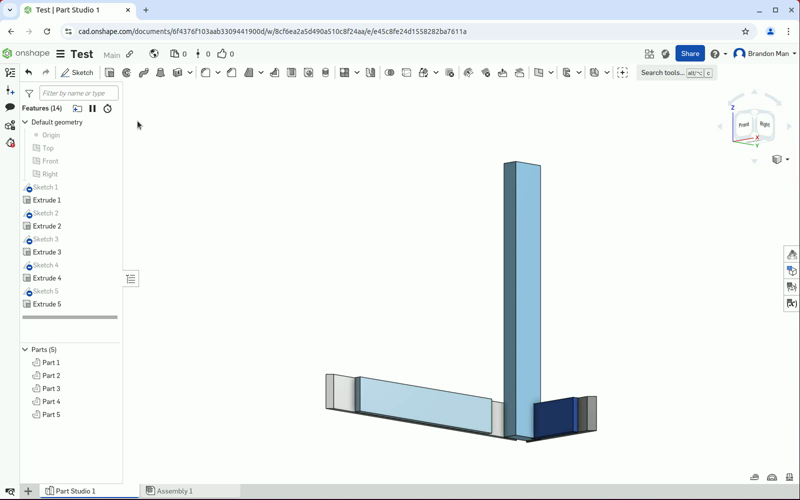
key(down, 3)
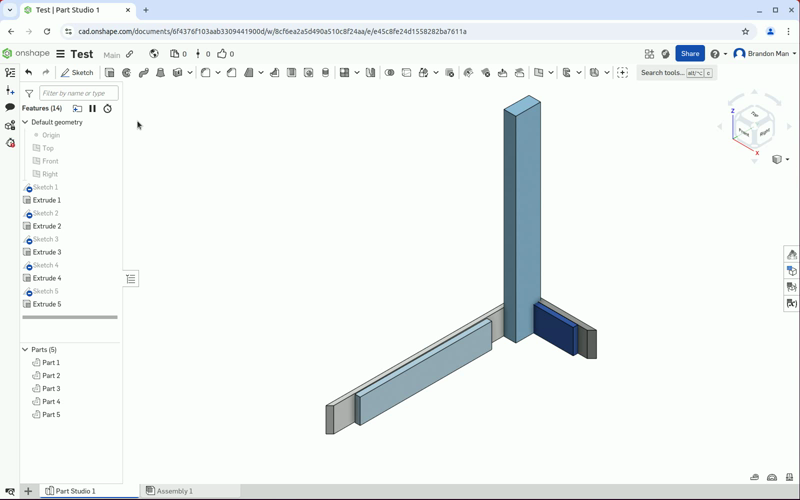
mouse_move(73, 189)
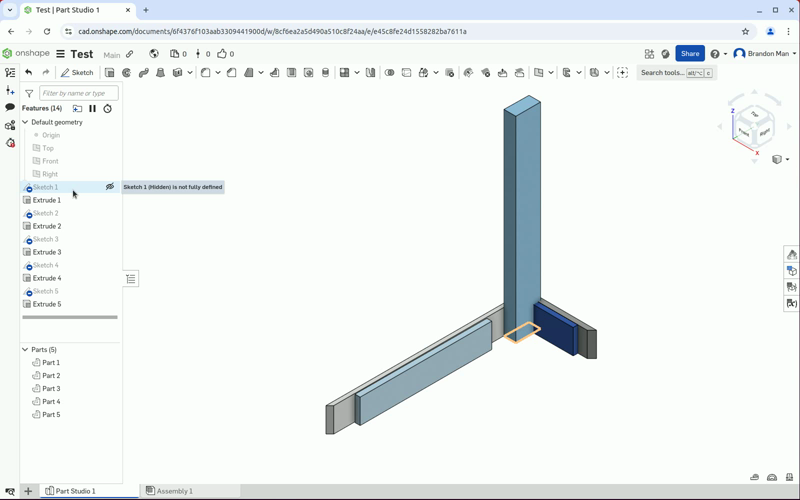
click(73, 189)